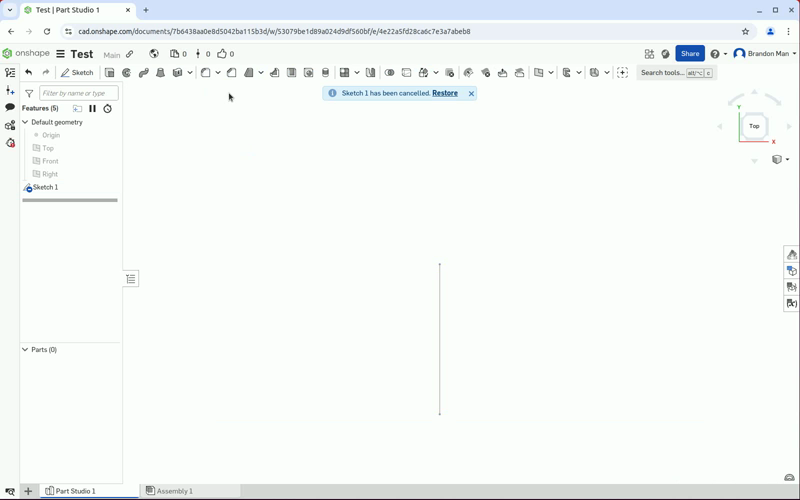
key(shift+h)
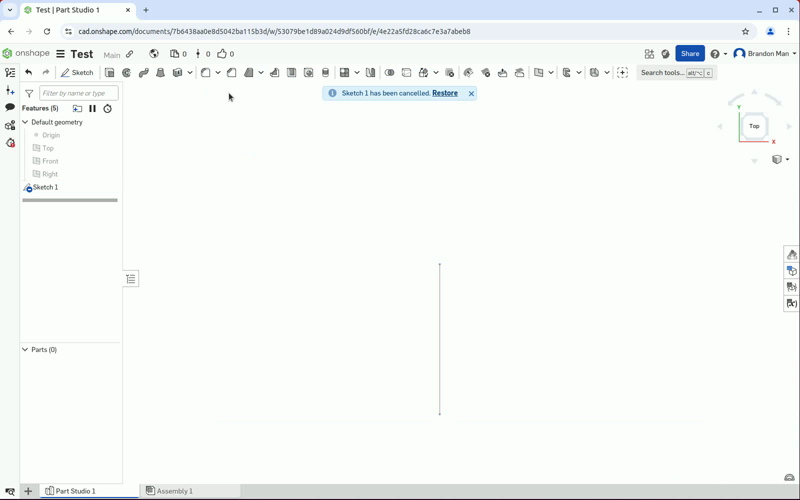
key(shift+s)
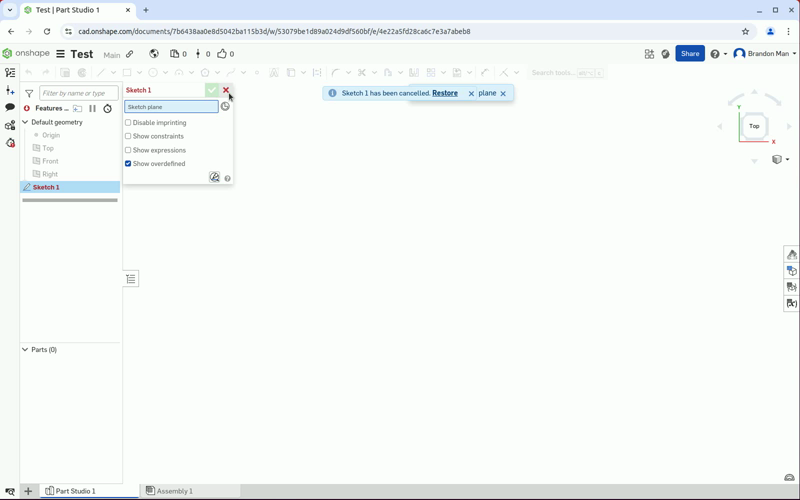
mouse_move(73, 150)
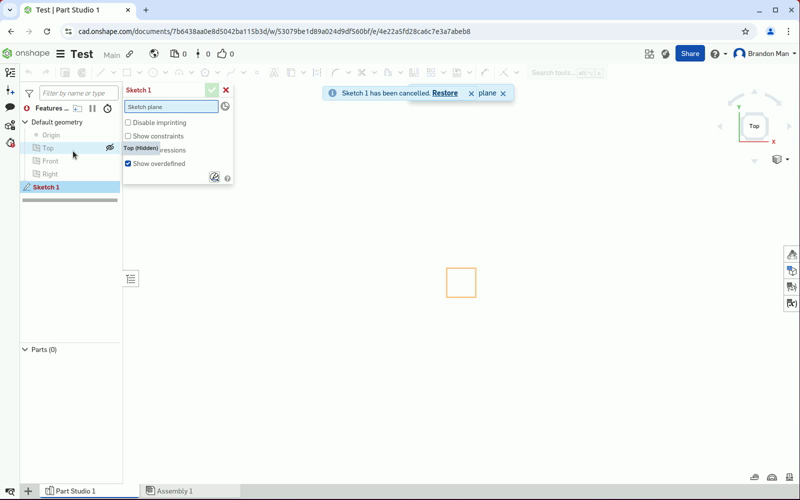
click(73, 150)
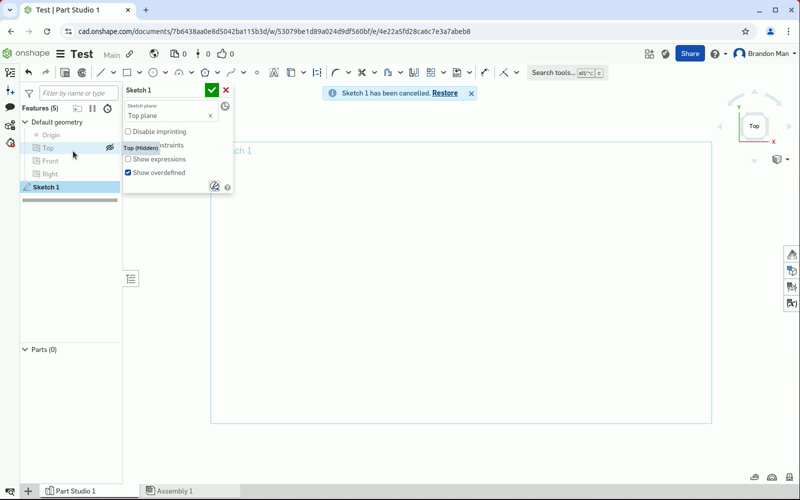
mouse_move(73, 352)
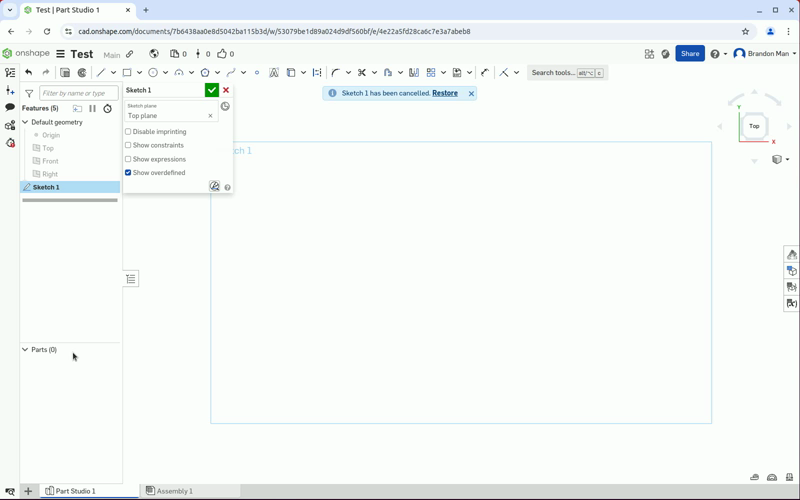
key(y)
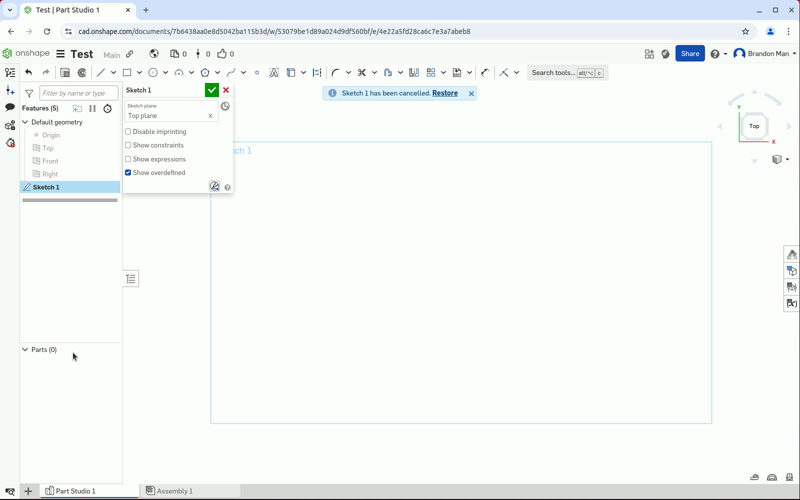
key(a)
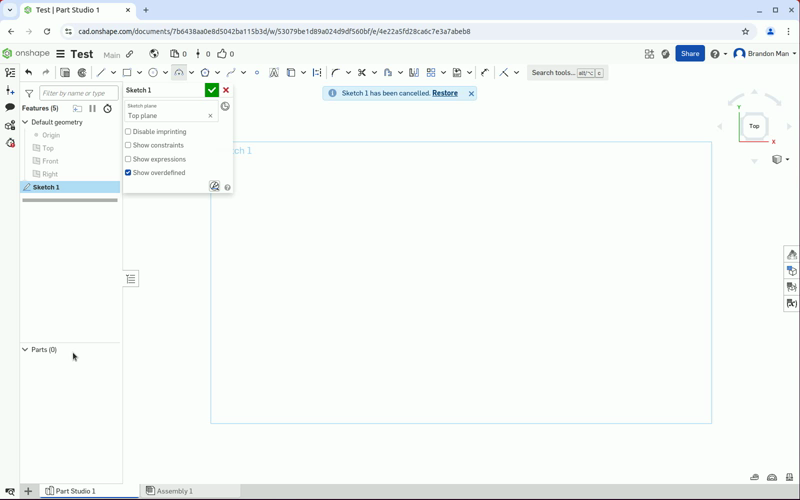
key_down(shift)
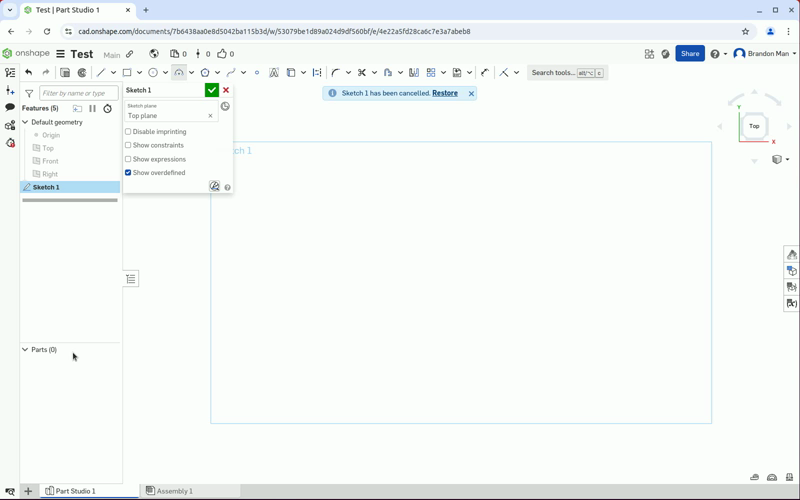
mouse_move(457, 285)
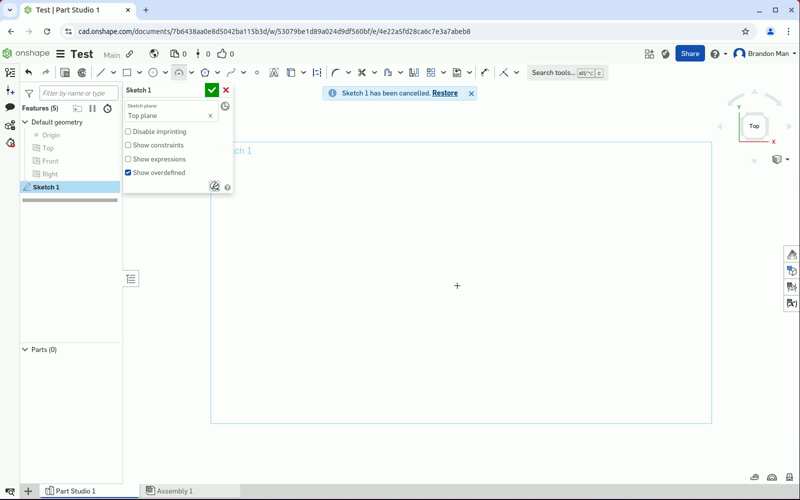
click(457, 285)
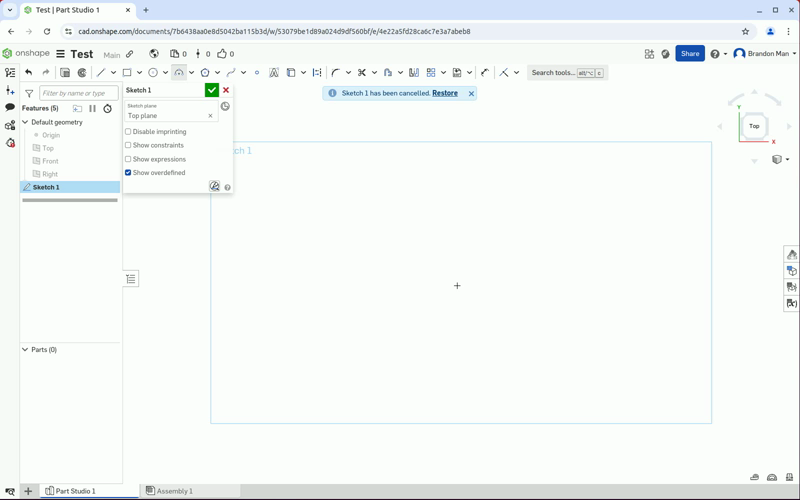
key_up(shift)
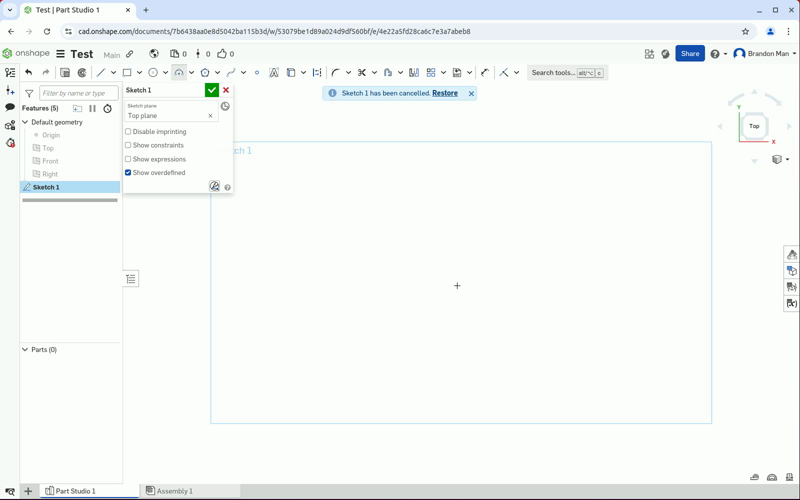
key_down(shift)
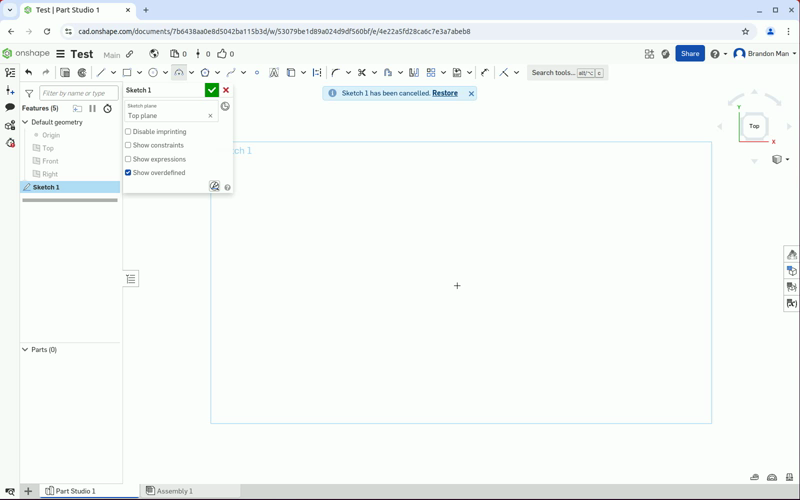
mouse_move(458, 286)
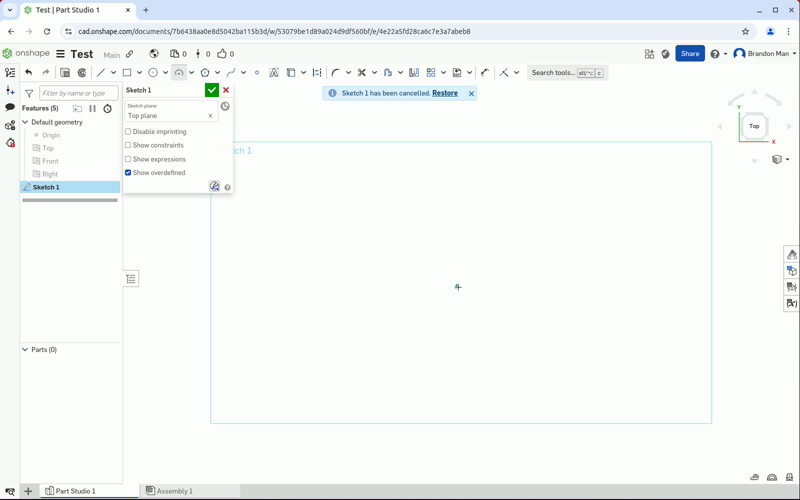
scroll(6)
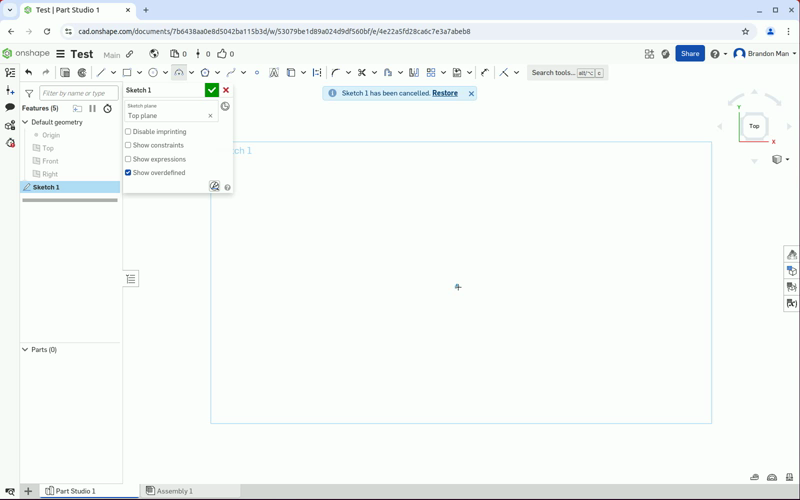
scroll(6)
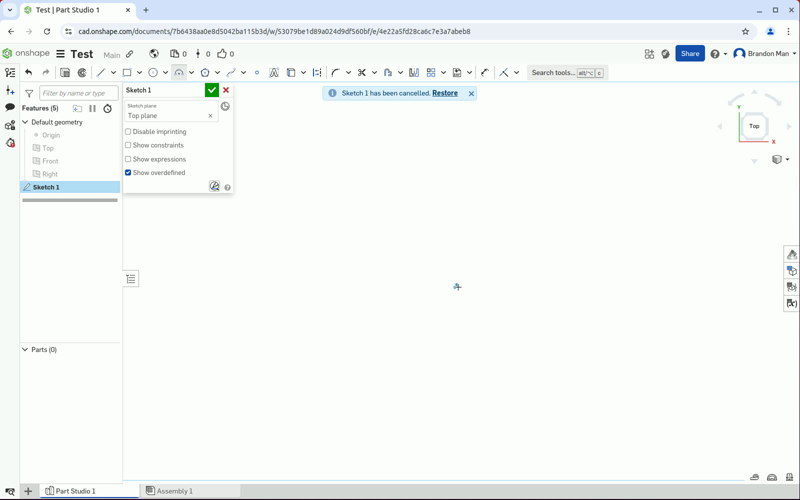
scroll(6)
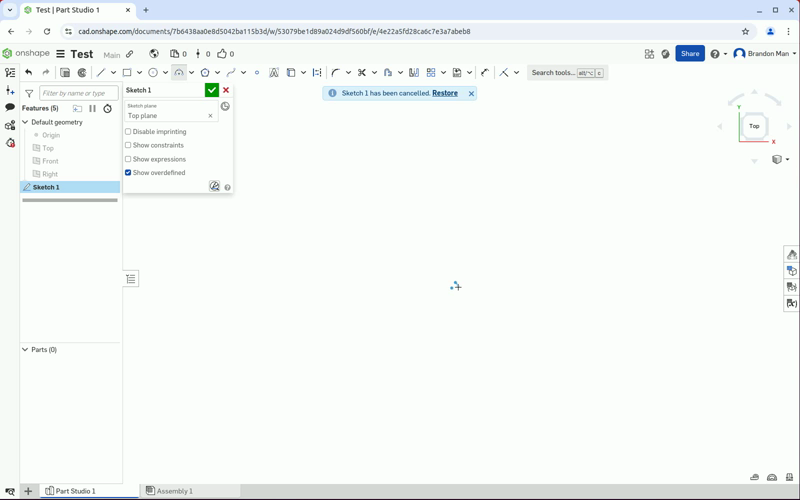
scroll(6)
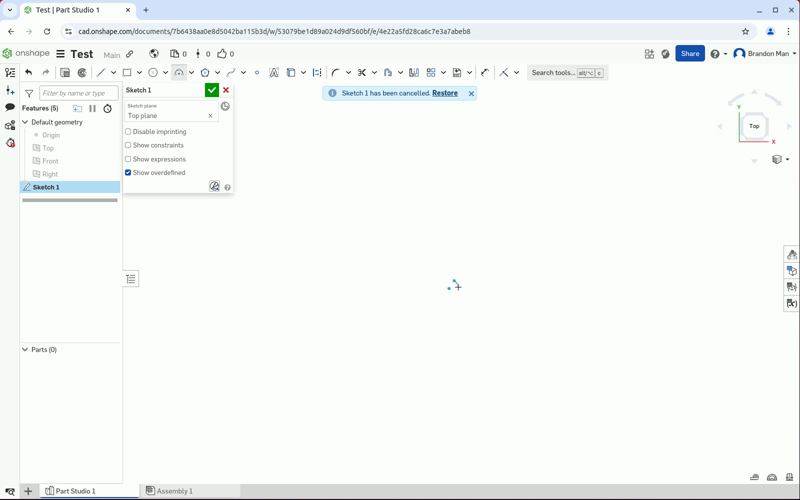
scroll(6)
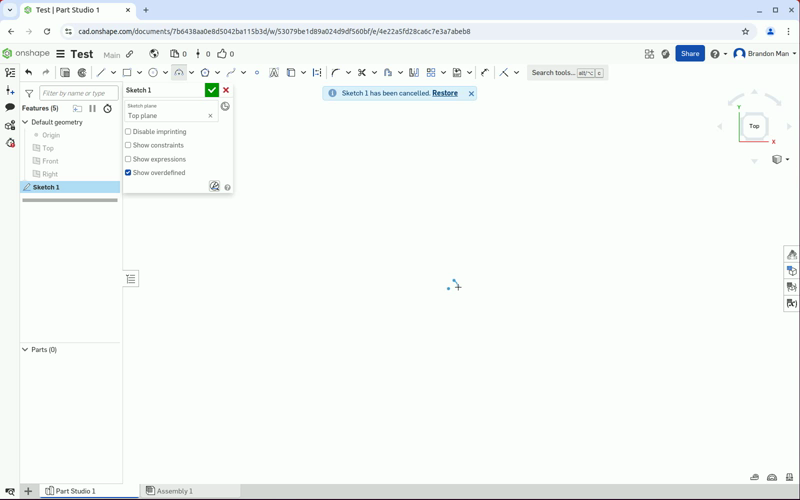
scroll(6)
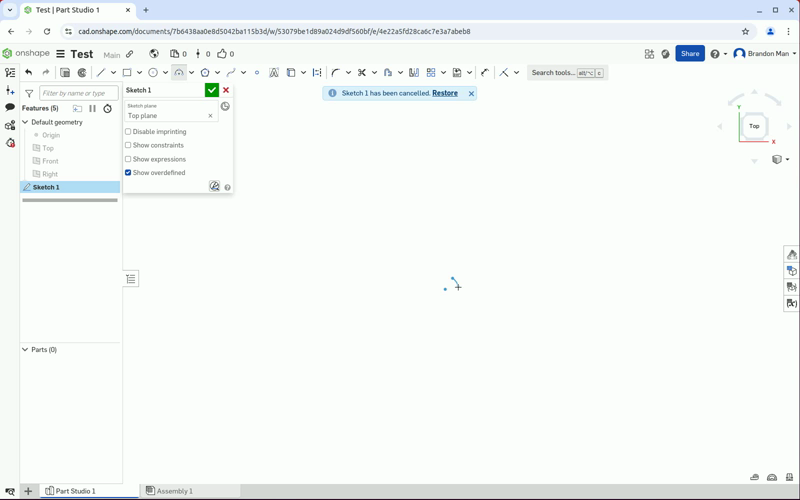
scroll(6)
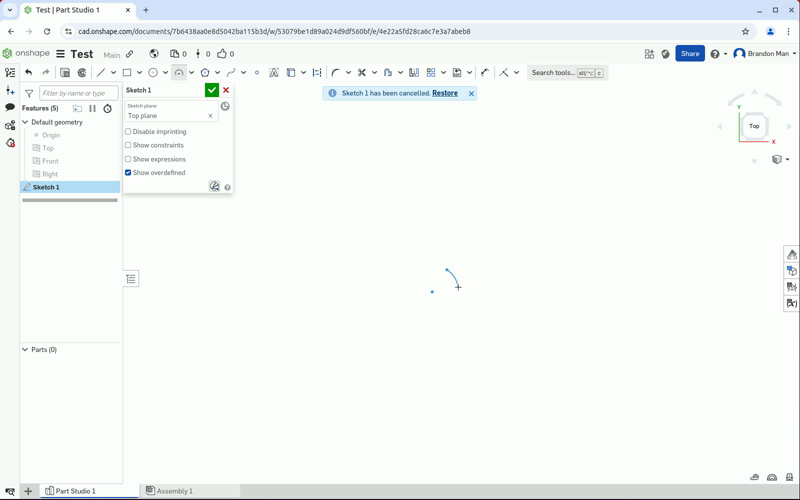
click(458, 286)
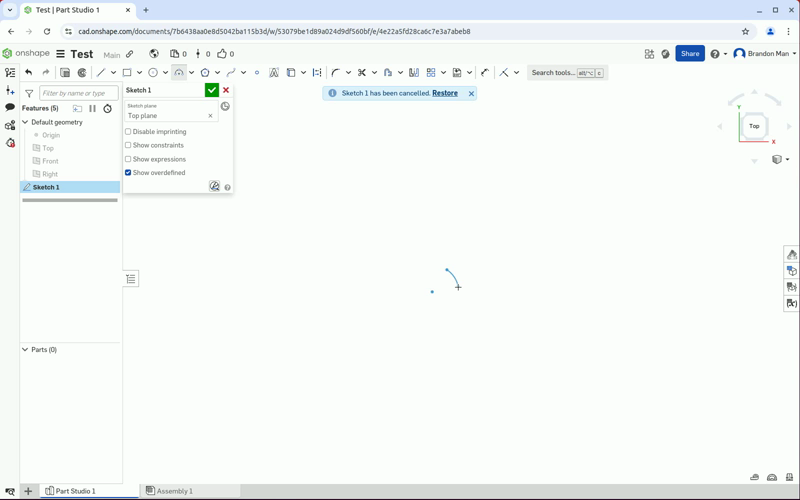
scroll(-6)
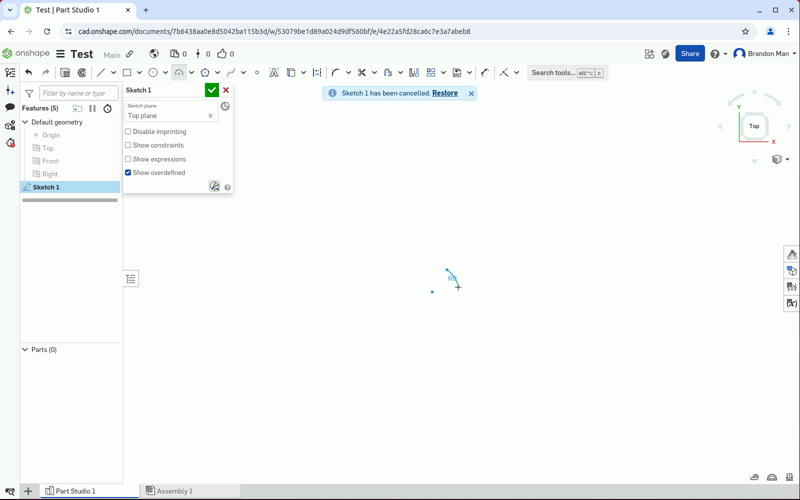
scroll(-6)
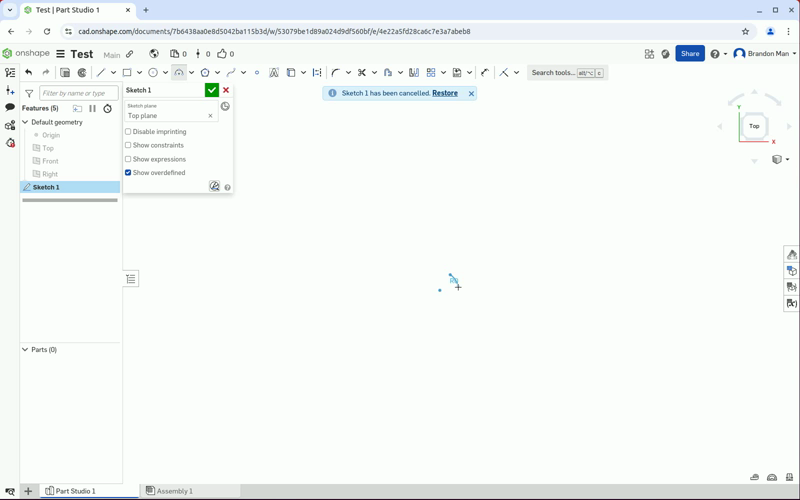
scroll(-6)
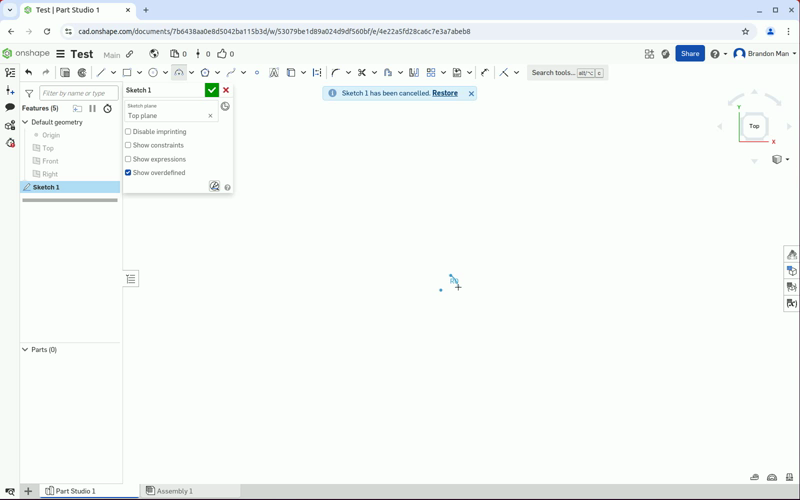
scroll(-6)
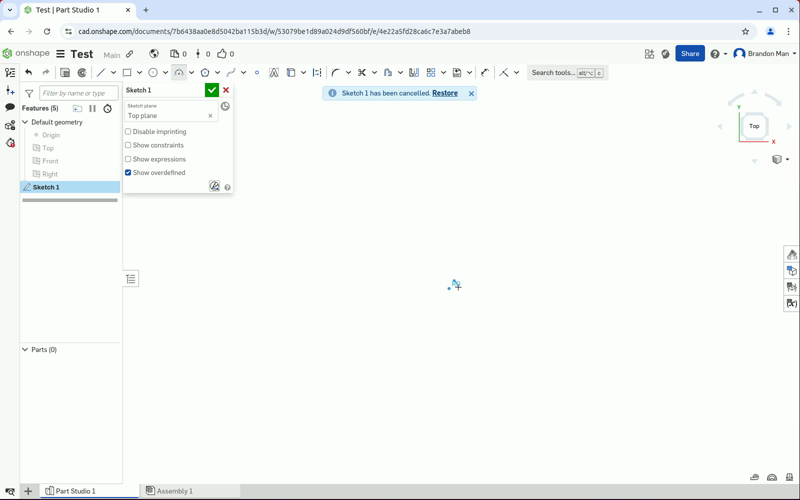
scroll(-6)
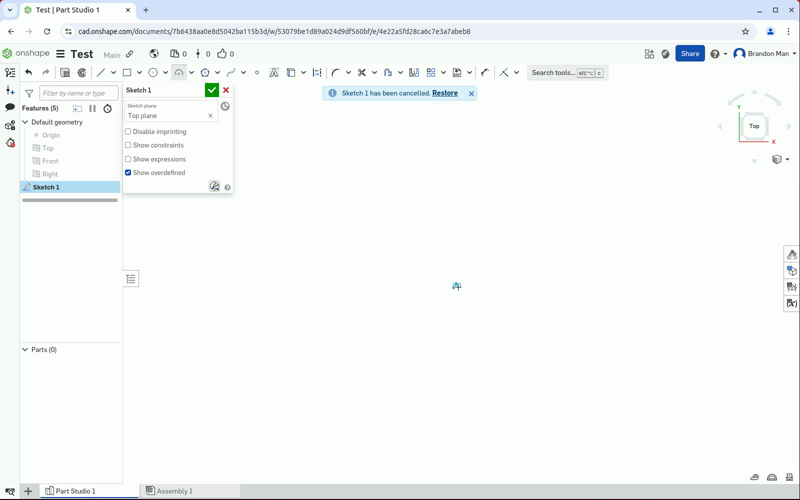
scroll(-6)
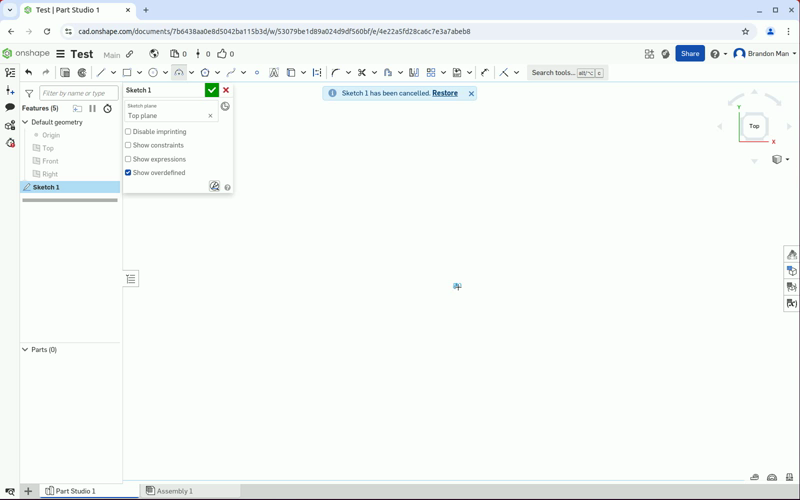
scroll(-6)
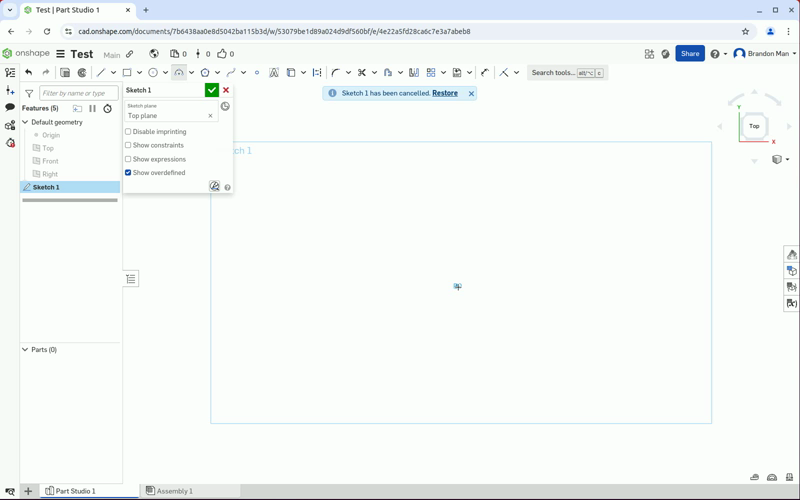
mouse_move(457, 286)
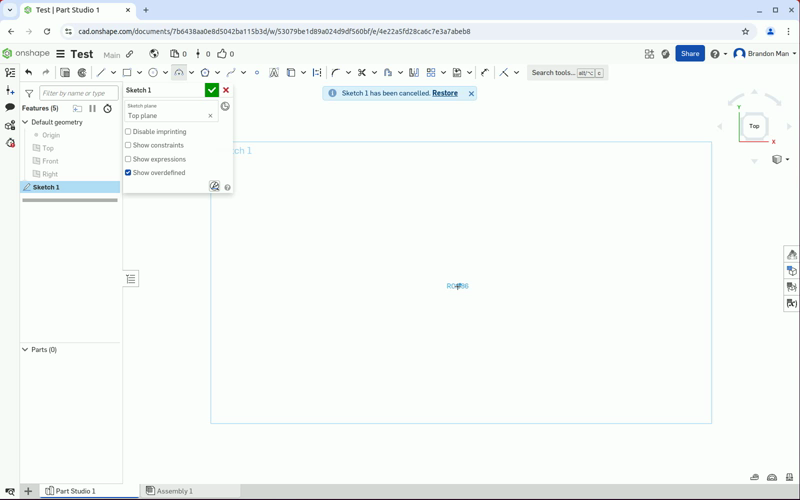
scroll(6)
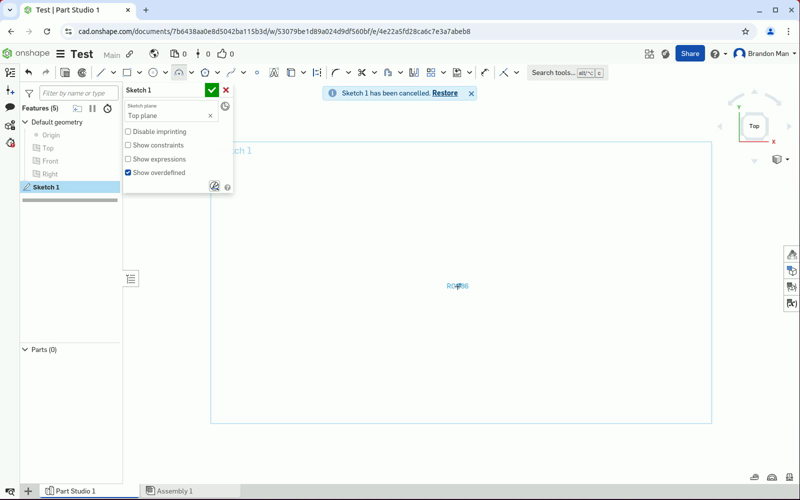
scroll(6)
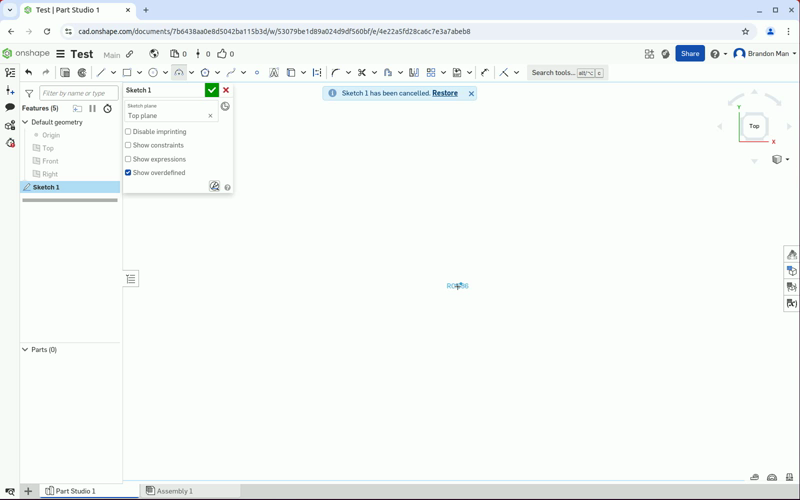
scroll(6)
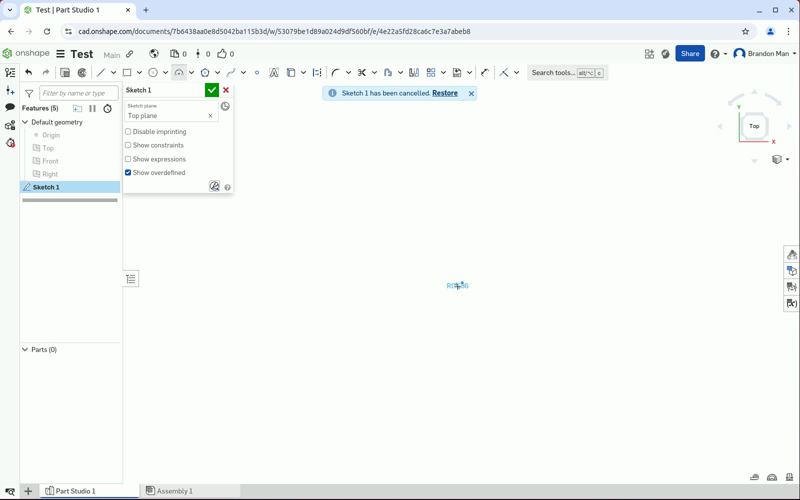
scroll(6)
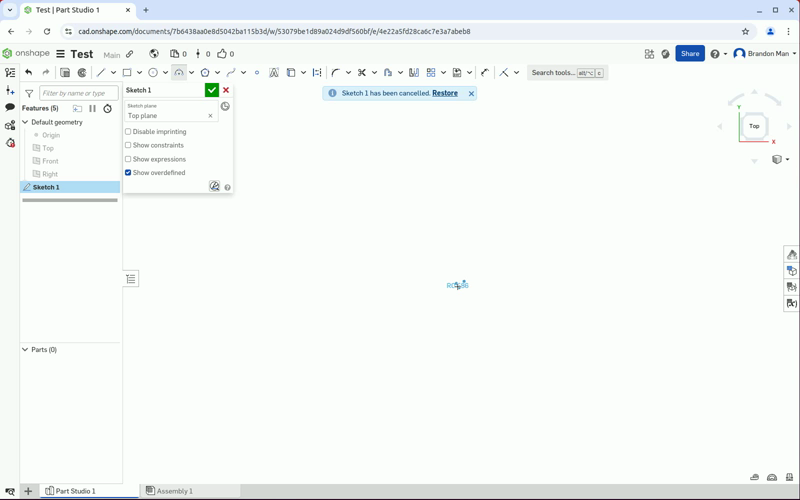
scroll(6)
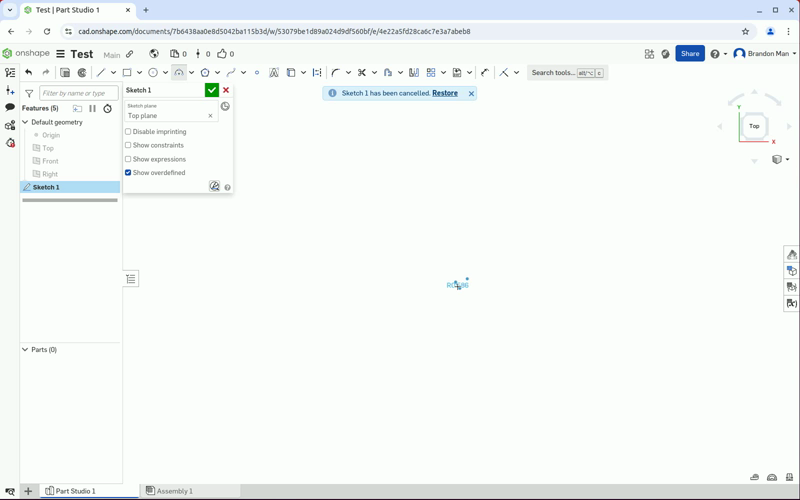
scroll(6)
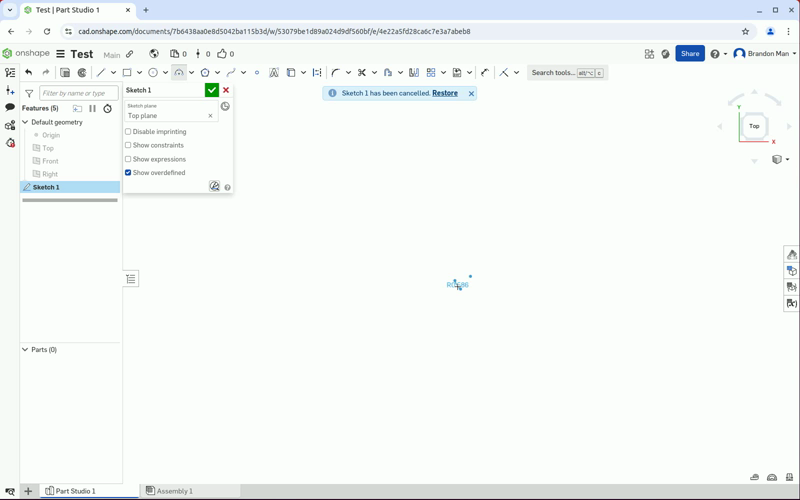
scroll(6)
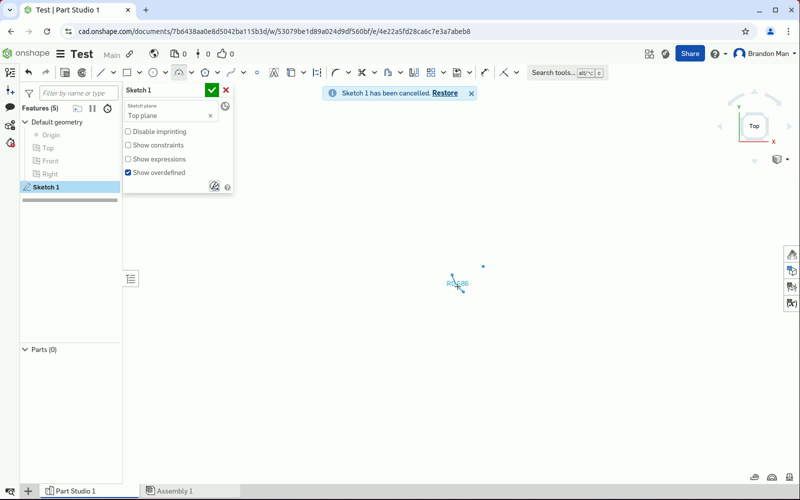
click(457, 286)
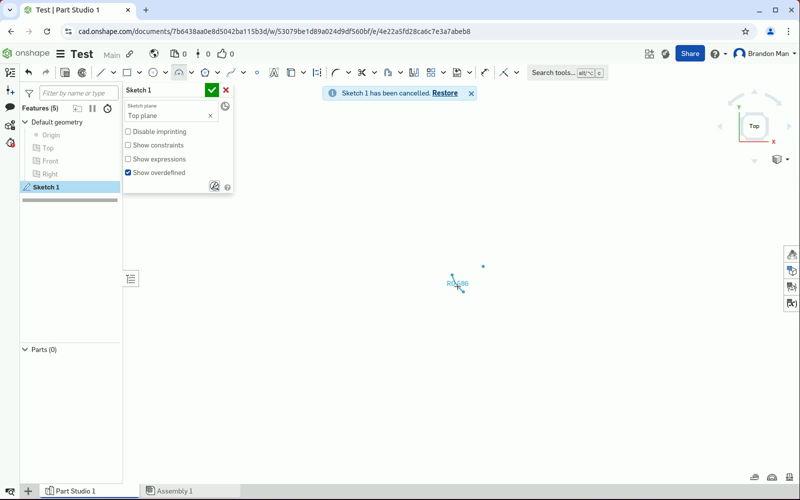
scroll(-6)
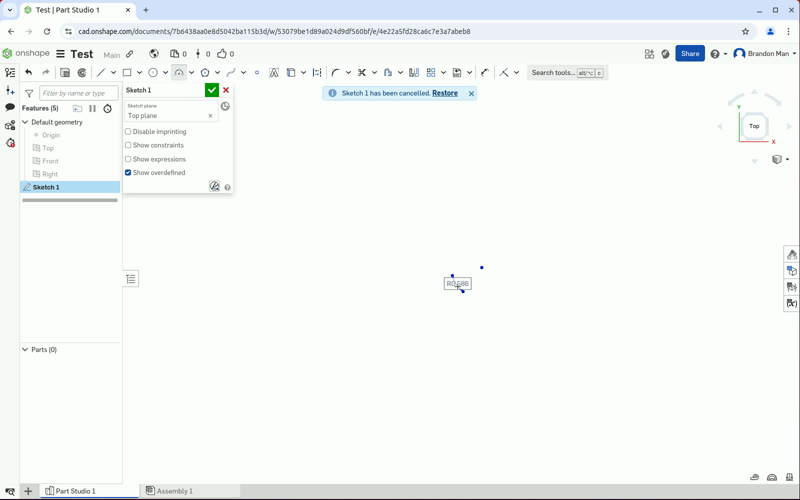
scroll(-6)
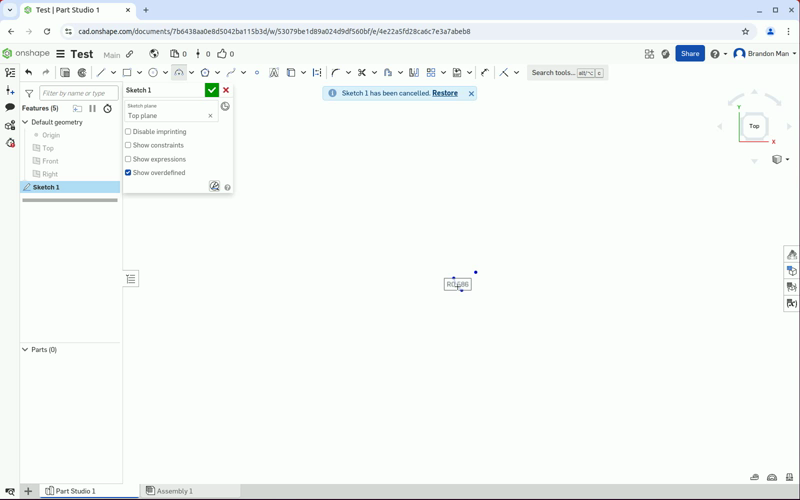
scroll(-6)
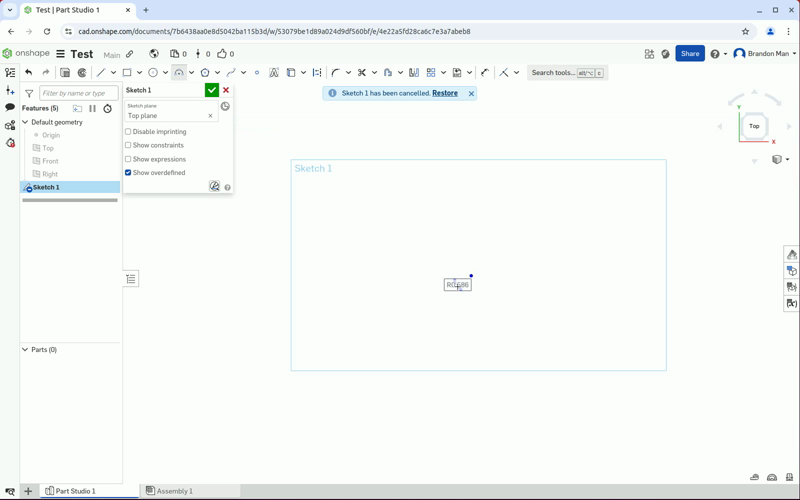
scroll(-6)
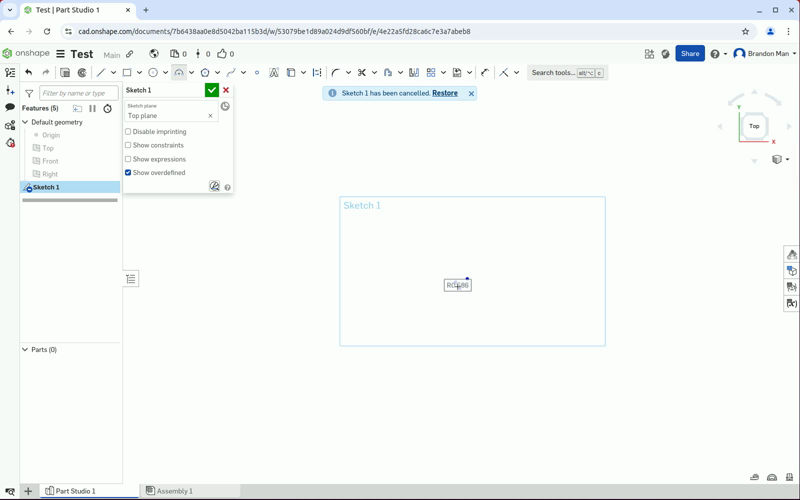
scroll(-6)
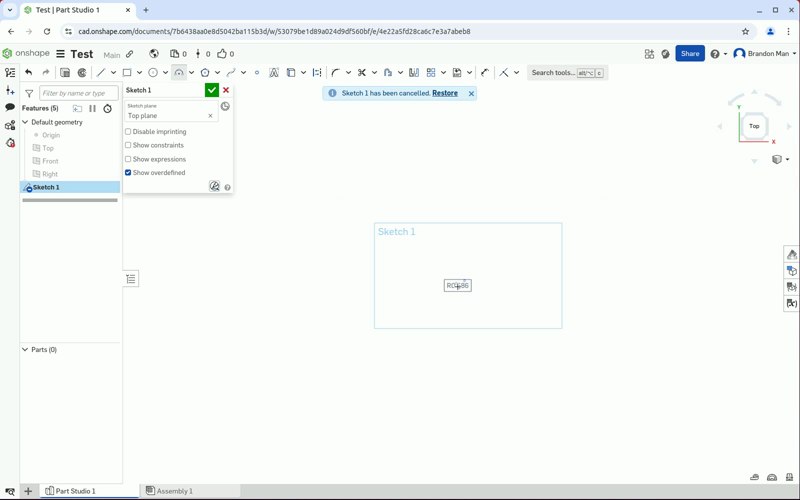
scroll(-6)
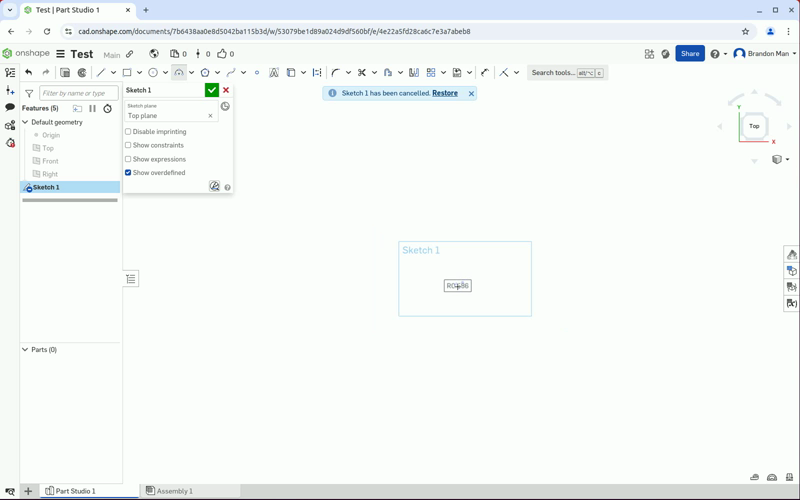
scroll(-6)
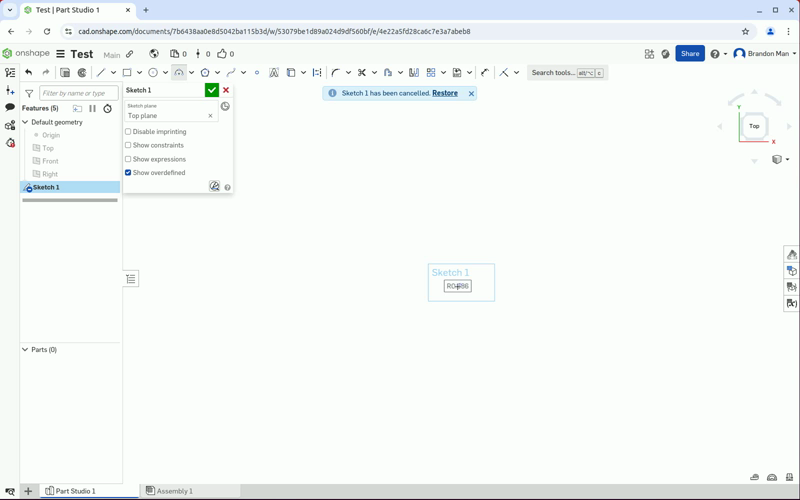
key_up(shift)
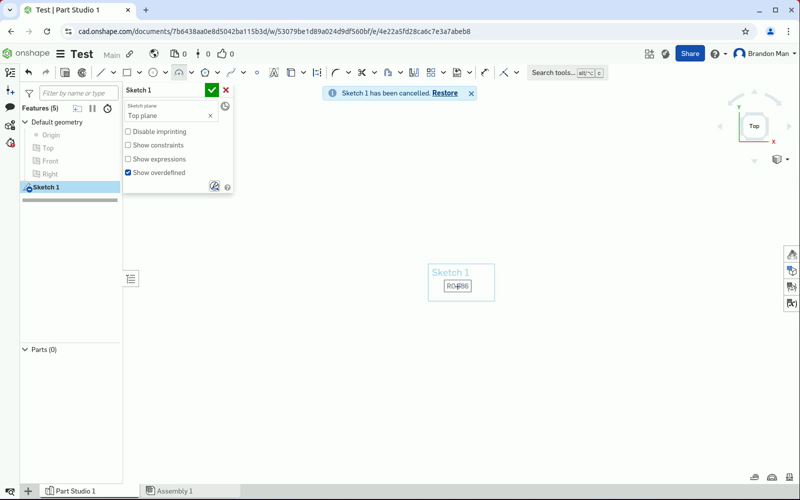
key(esc)
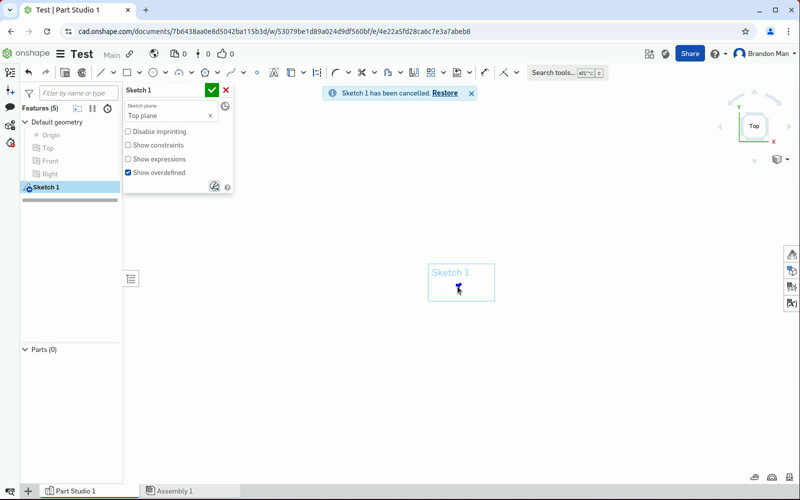
key(l)
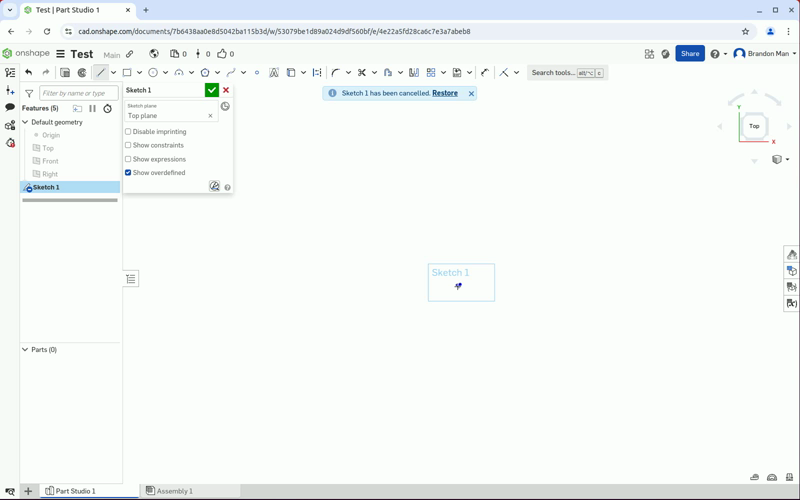
mouse_move(458, 286)
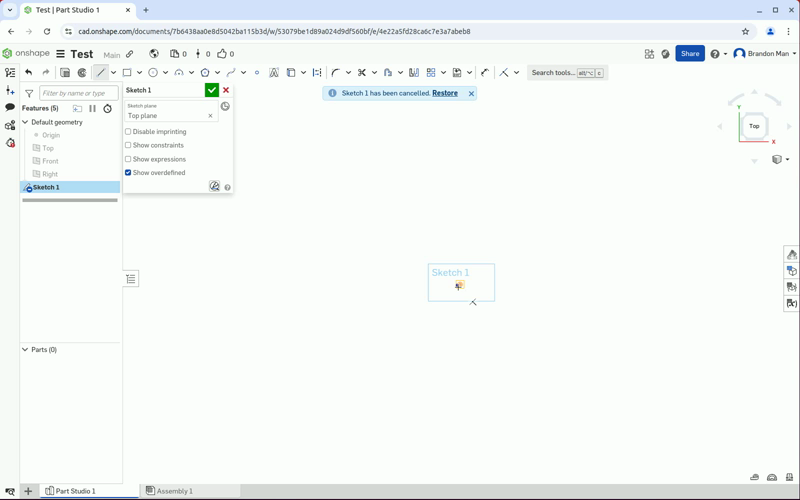
scroll(6)
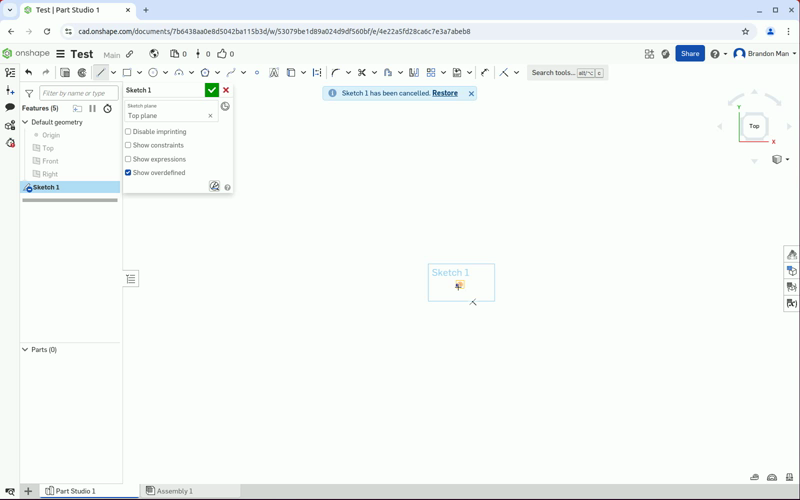
scroll(6)
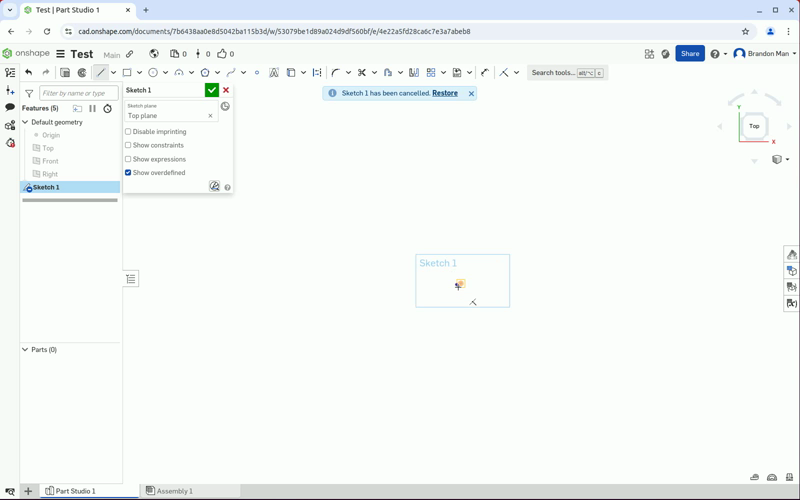
scroll(6)
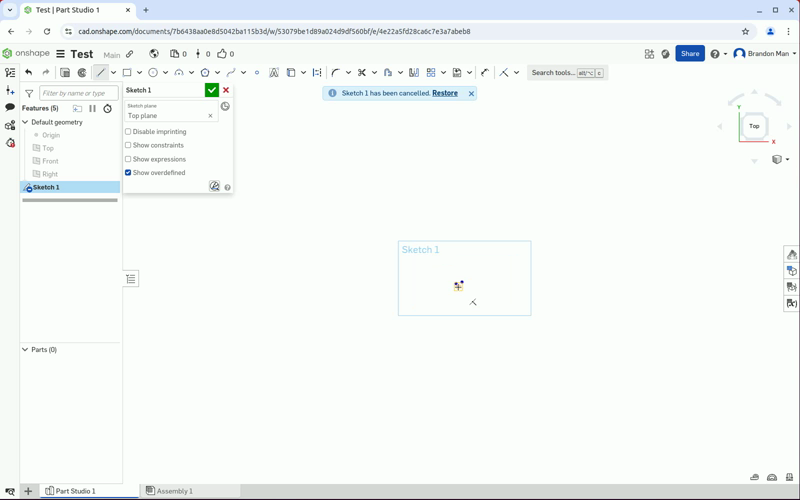
scroll(6)
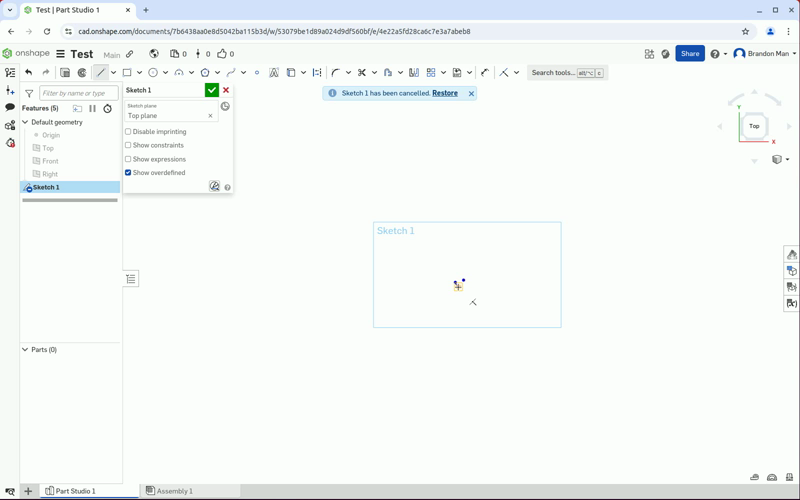
scroll(6)
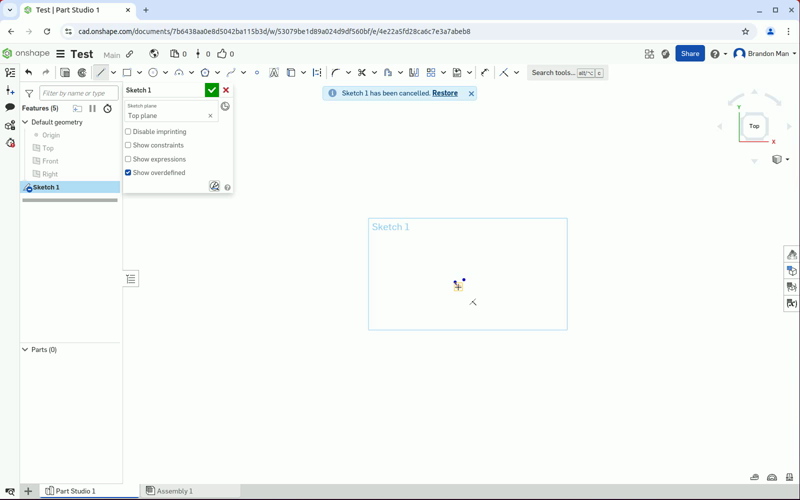
scroll(6)
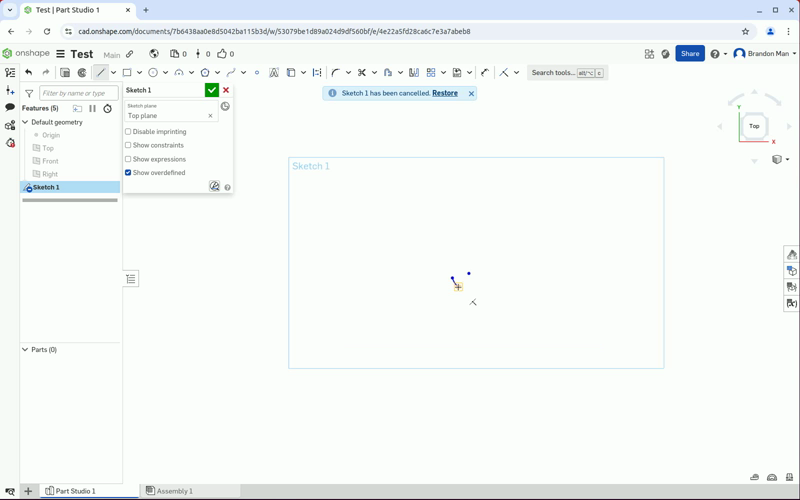
scroll(6)
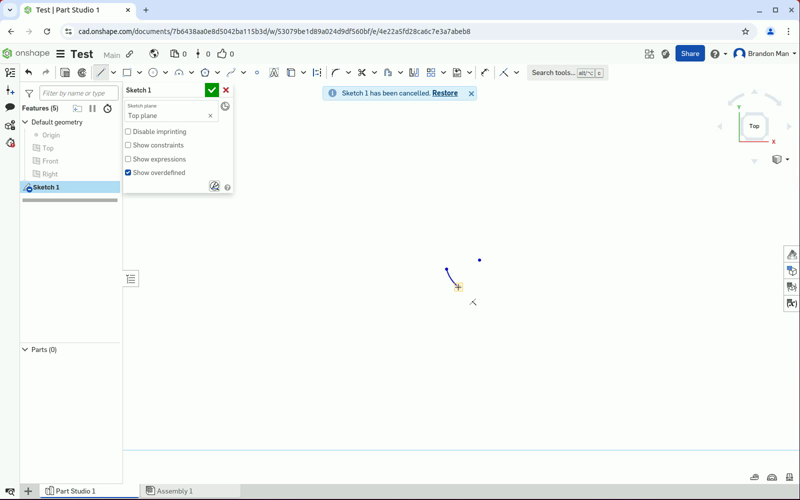
click(458, 286)
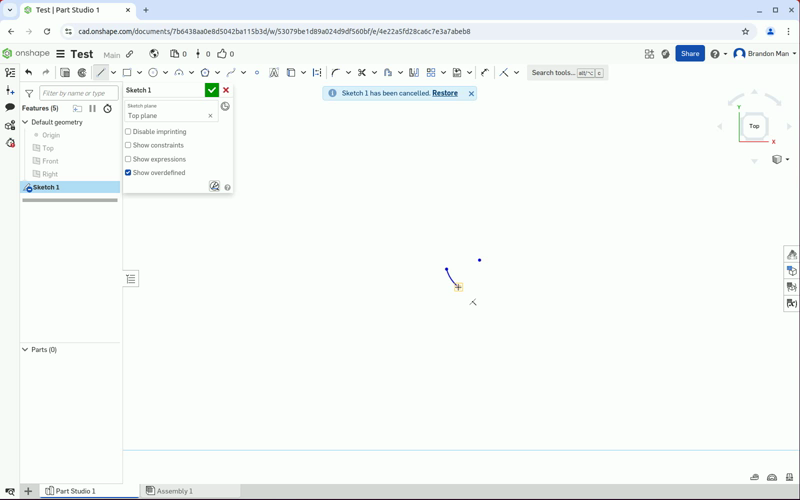
scroll(-6)
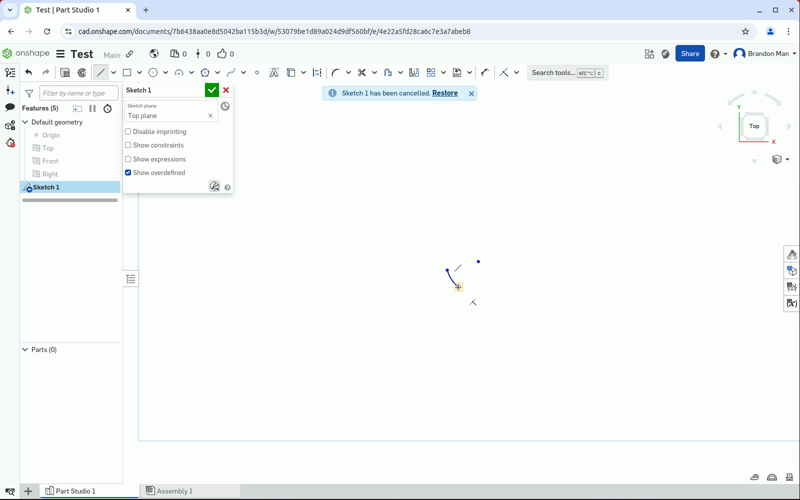
scroll(-6)
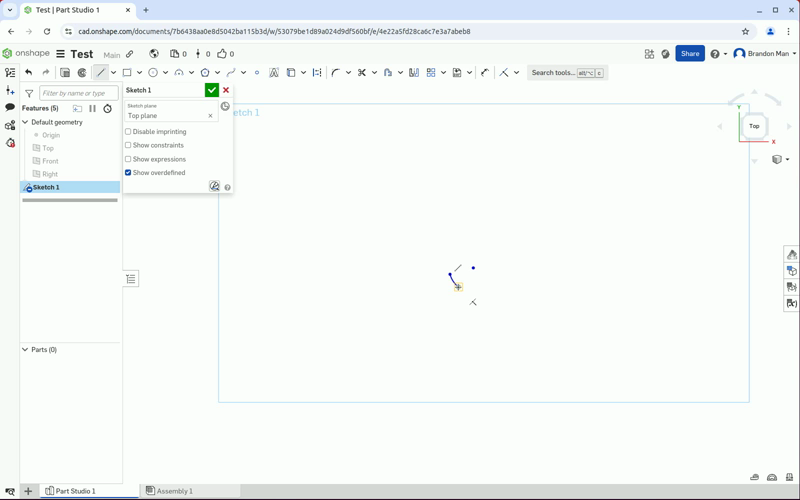
scroll(-6)
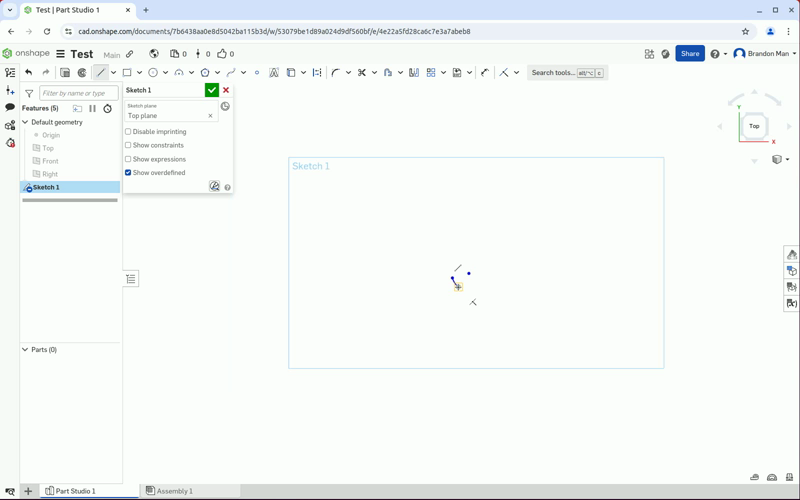
scroll(-6)
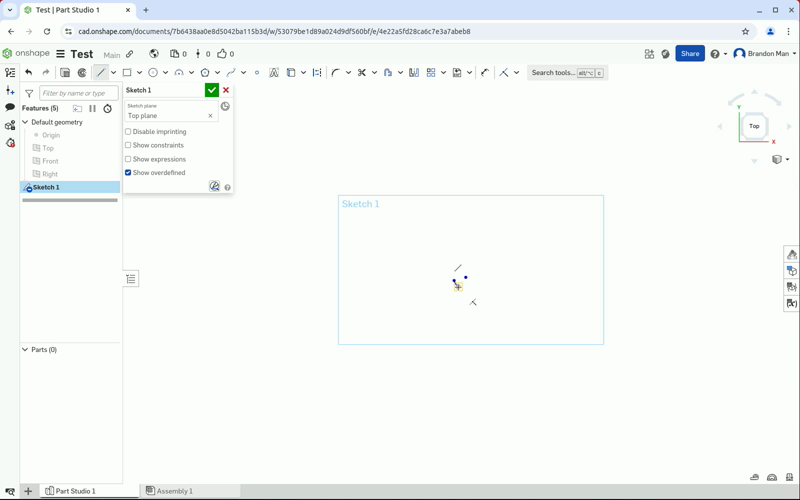
scroll(-6)
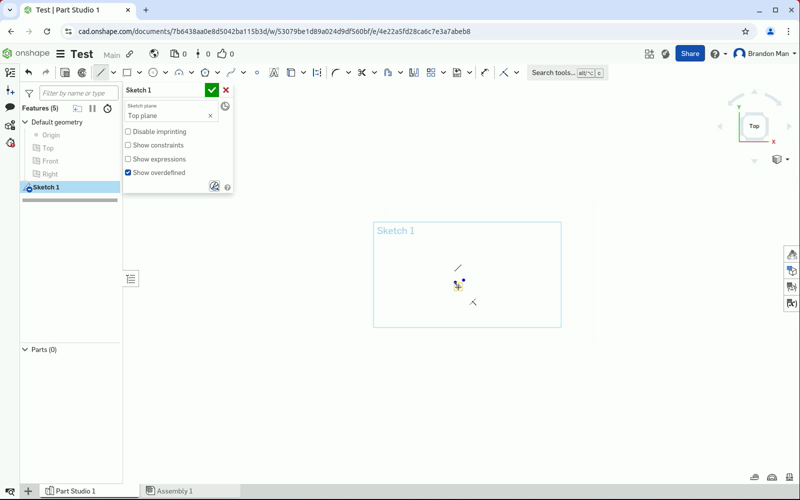
scroll(-6)
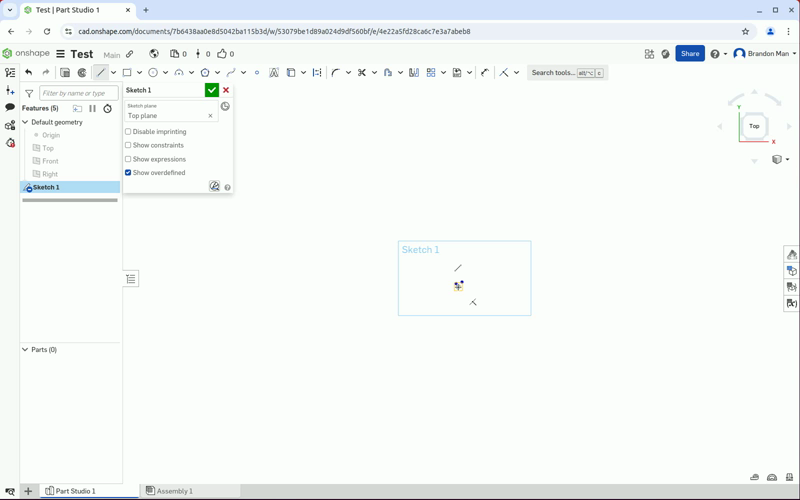
scroll(-6)
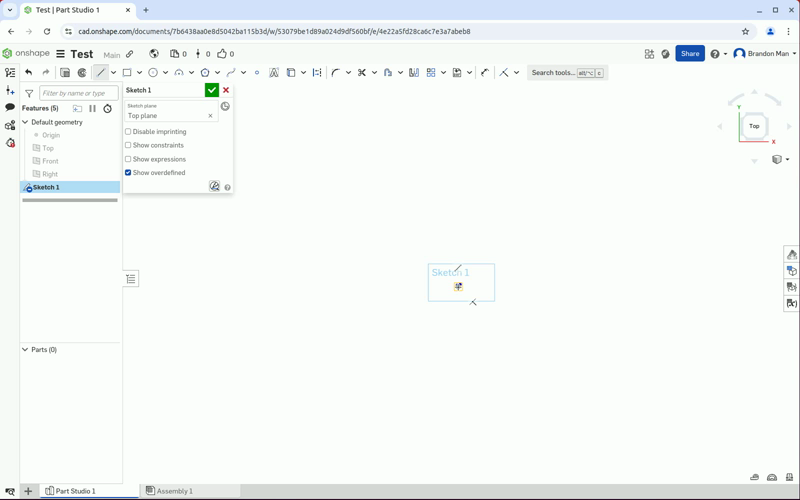
key_down(shift)
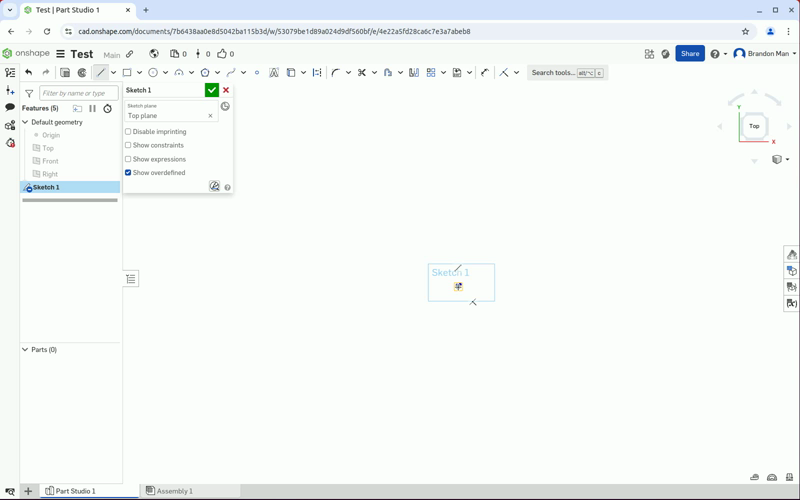
mouse_move(488, 286)
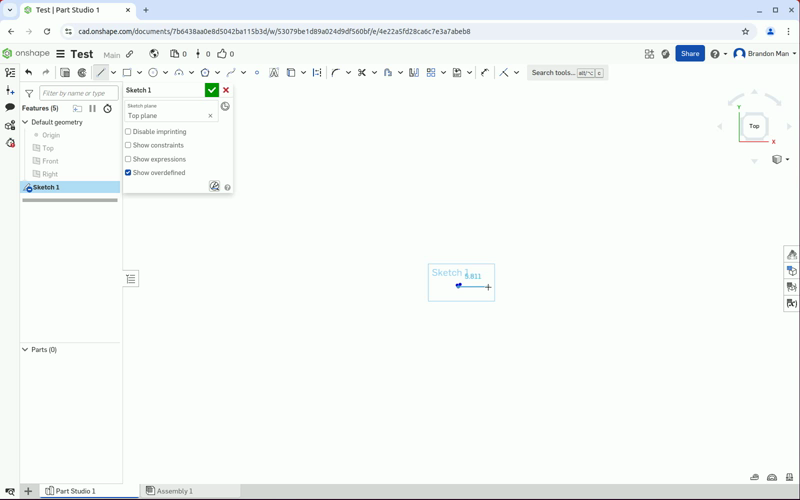
mouse_move(463, 286)
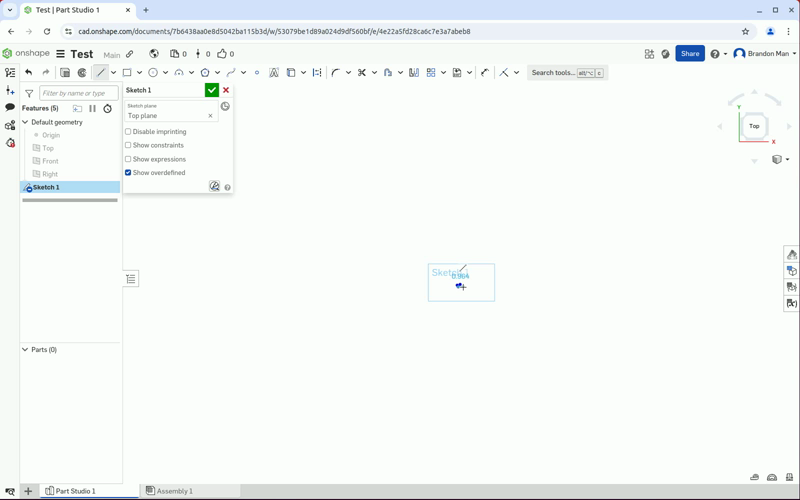
scroll(6)
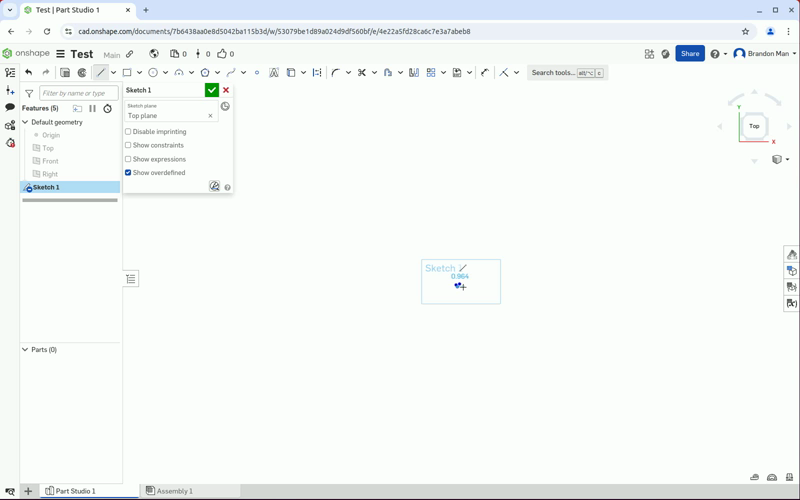
scroll(6)
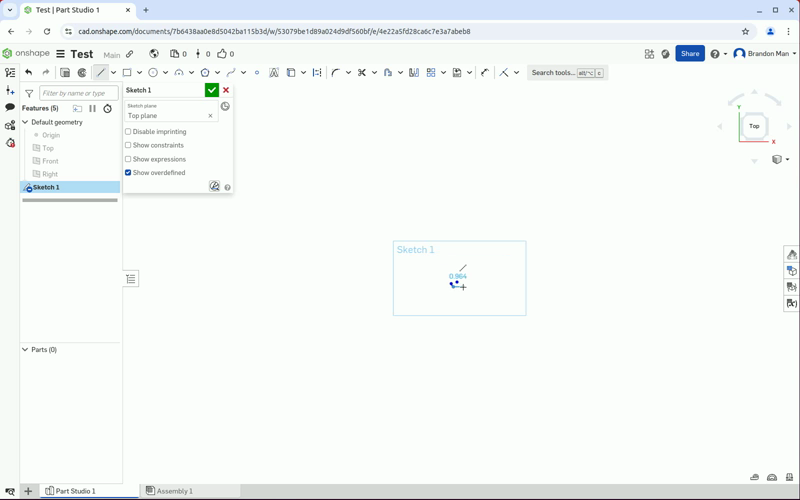
scroll(6)
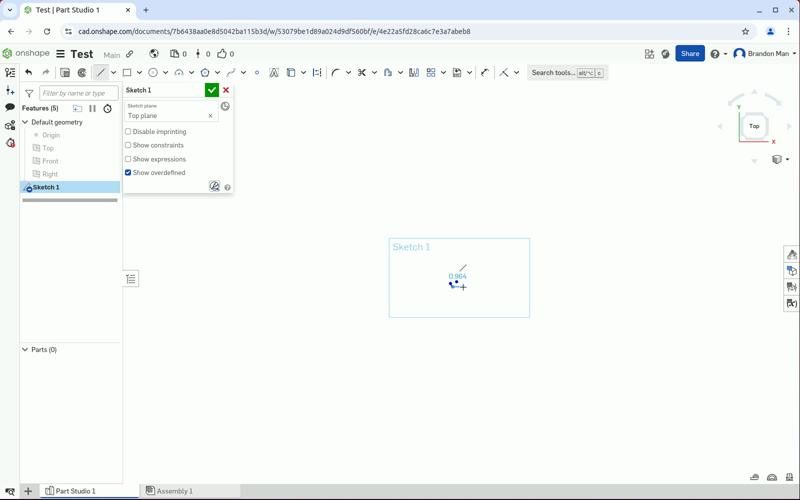
scroll(6)
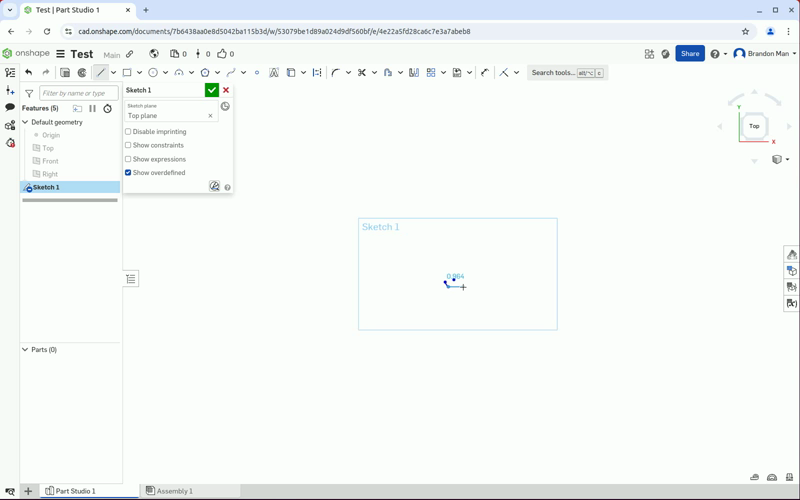
scroll(6)
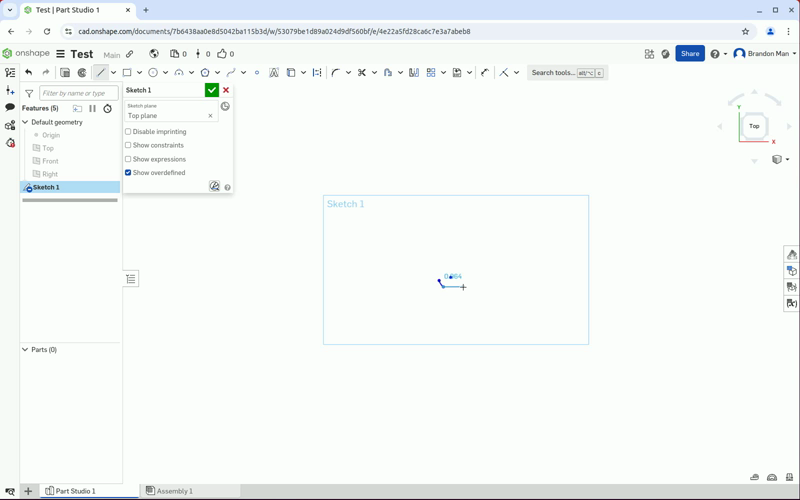
scroll(6)
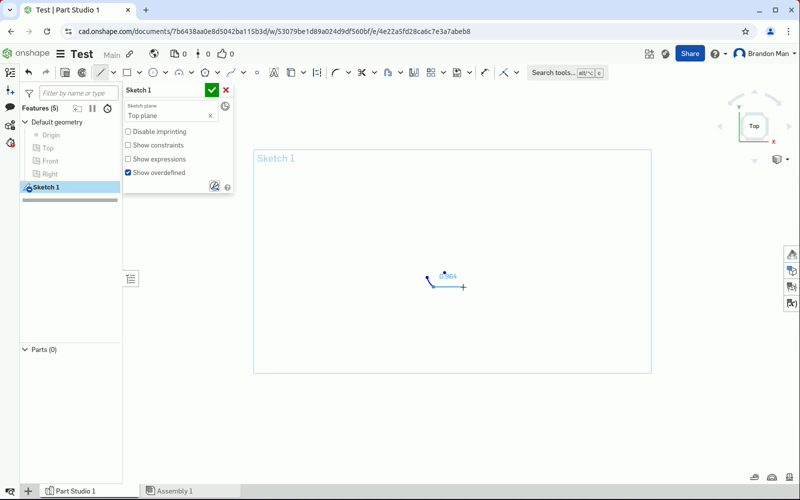
scroll(6)
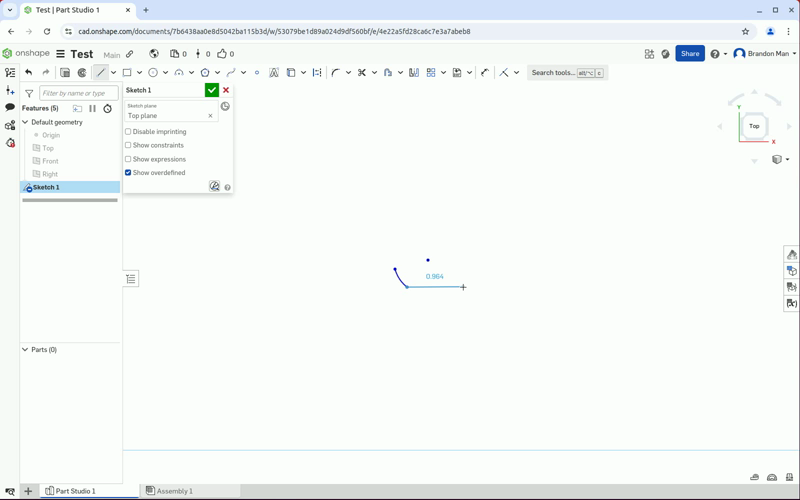
click(463, 286)
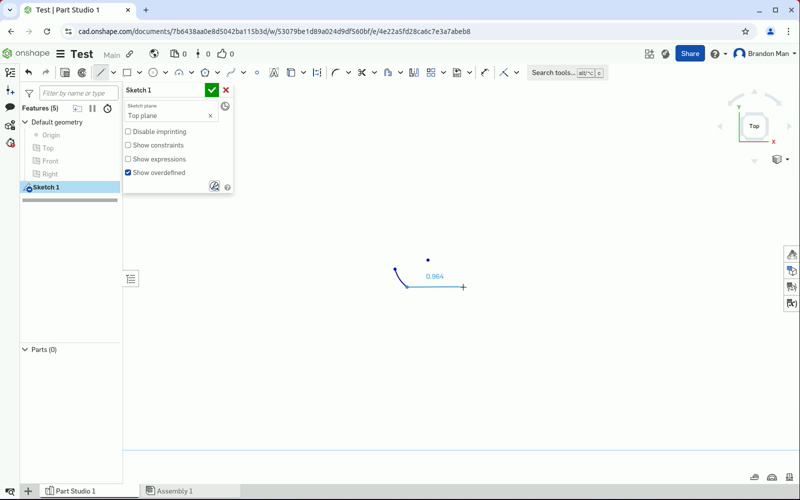
scroll(-6)
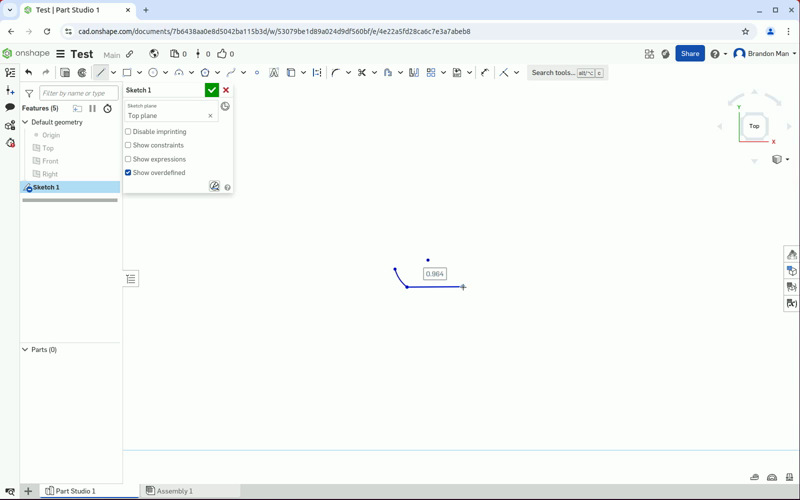
scroll(-6)
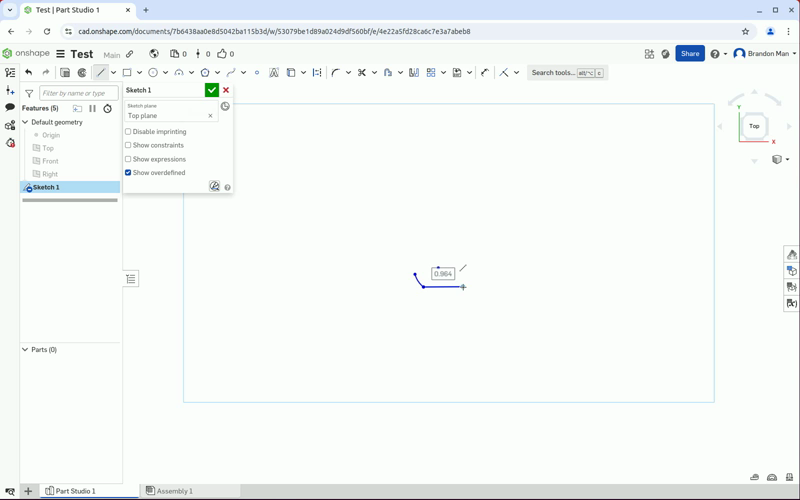
scroll(-6)
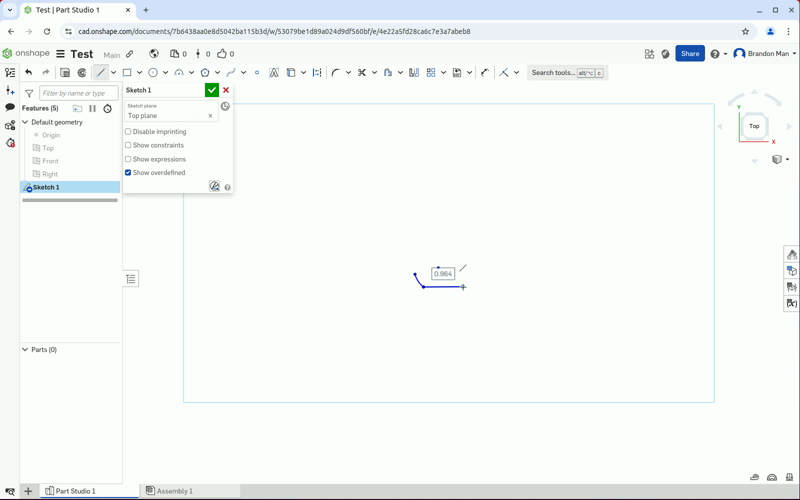
scroll(-6)
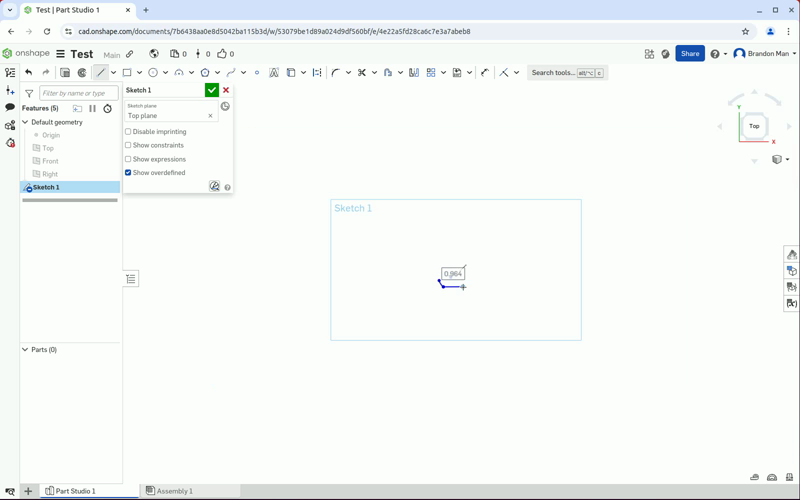
scroll(-6)
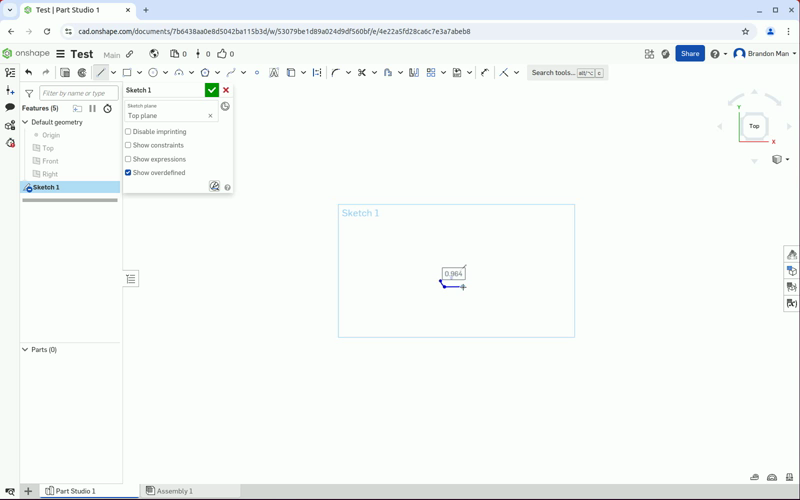
scroll(-6)
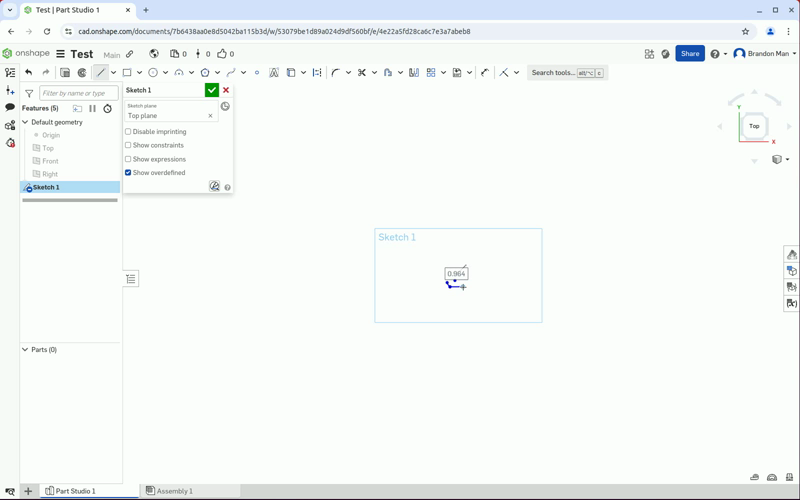
scroll(-6)
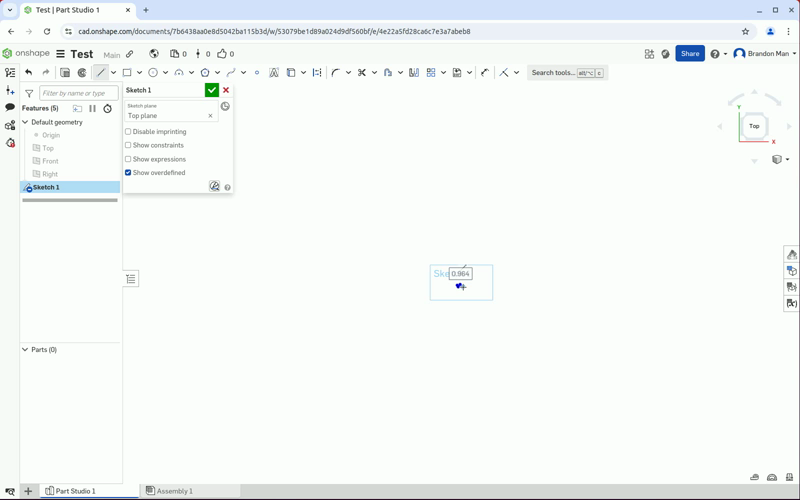
key_up(shift)
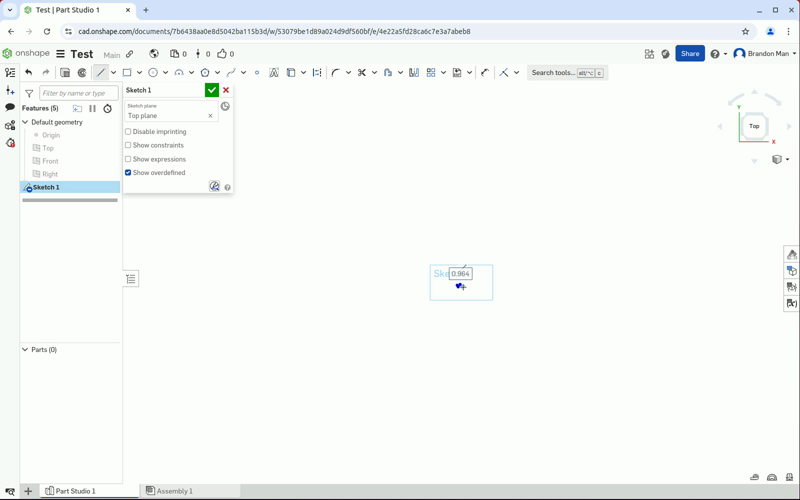
key(esc)
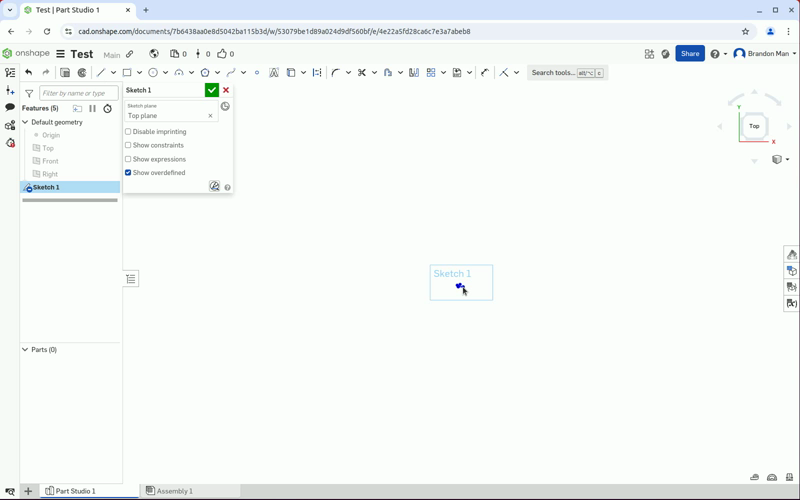
key(a)
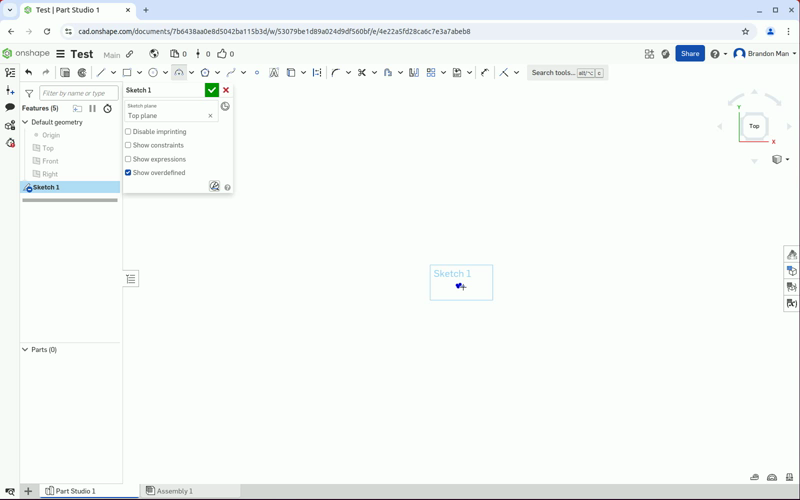
mouse_move(463, 286)
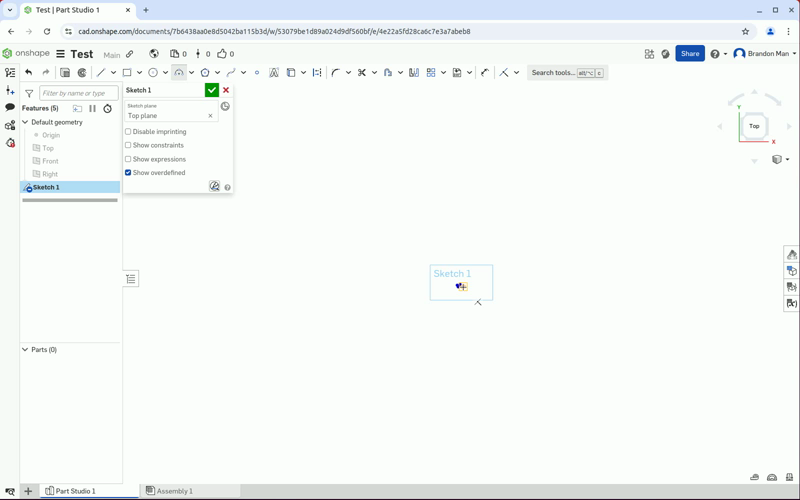
click(463, 286)
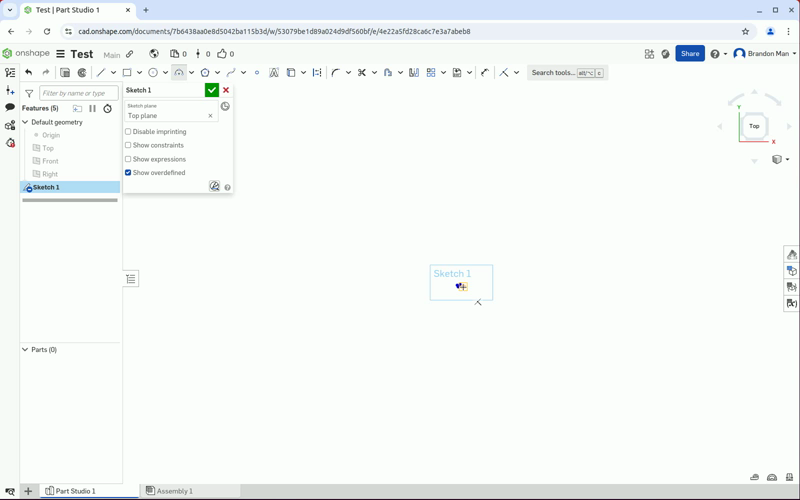
key_down(shift)
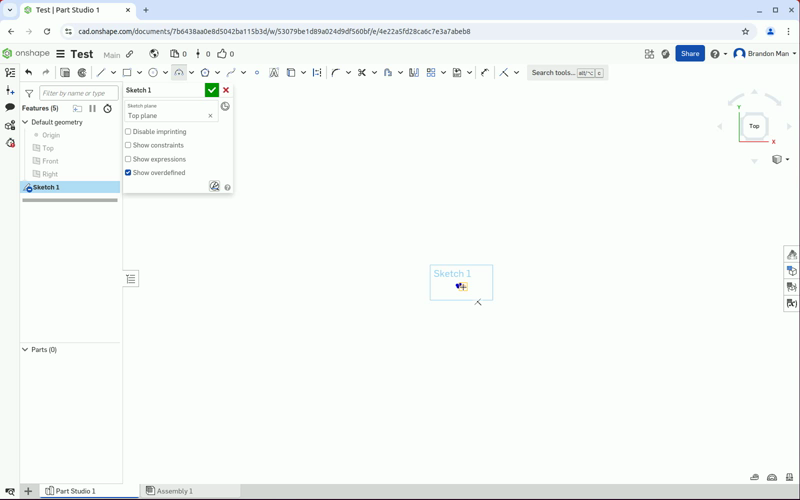
mouse_move(464, 285)
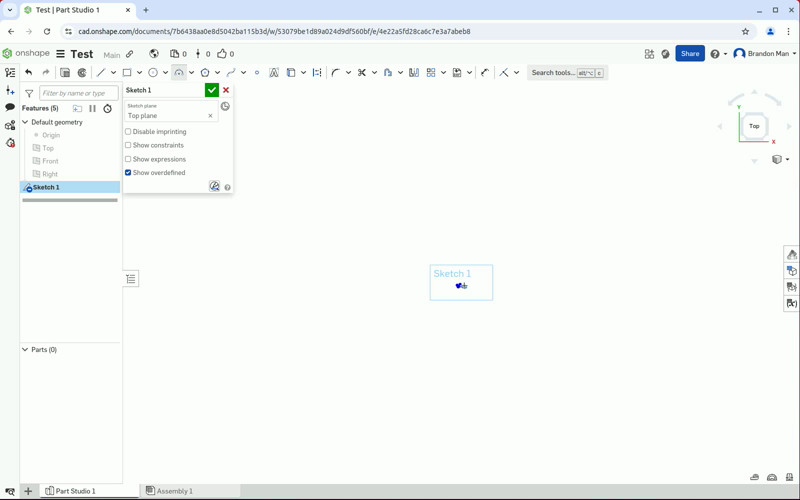
scroll(6)
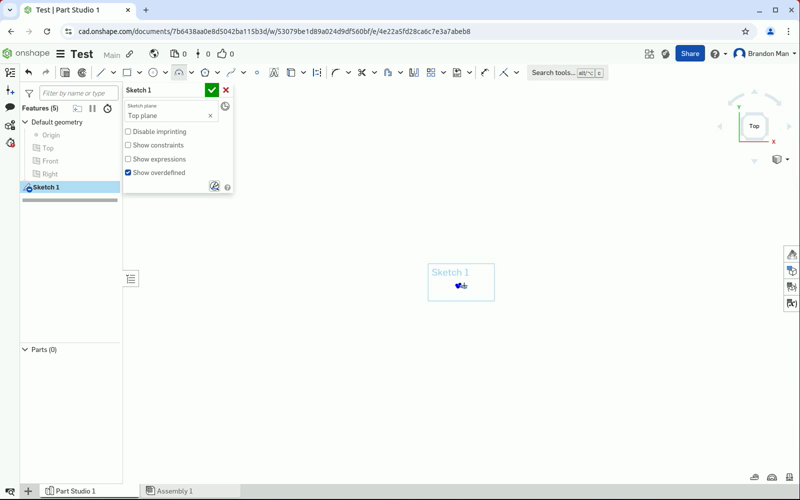
scroll(6)
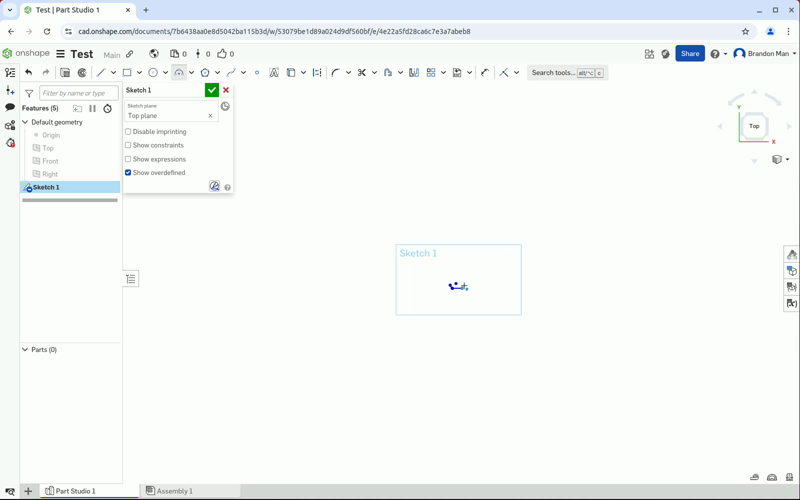
scroll(6)
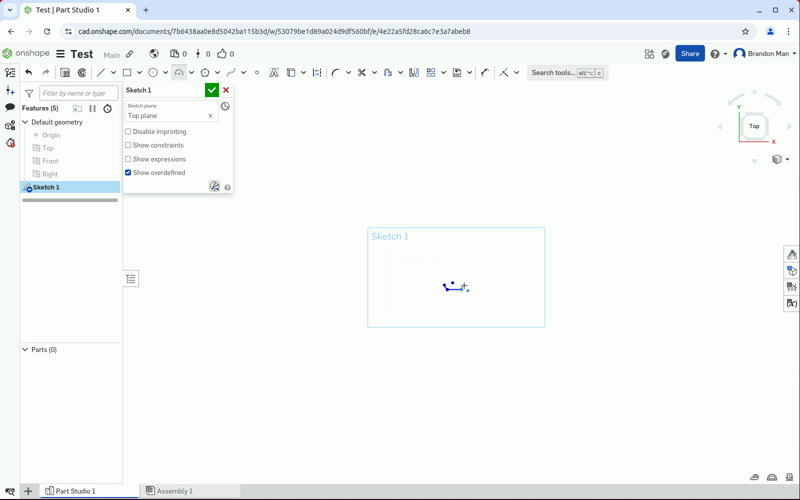
scroll(6)
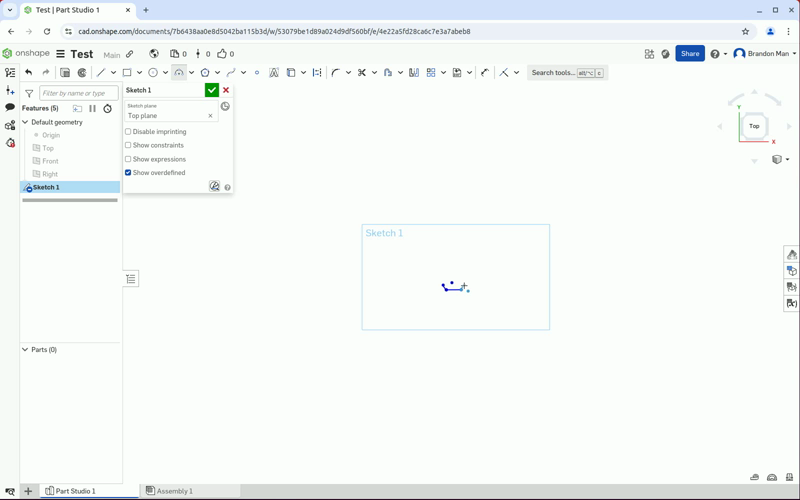
scroll(6)
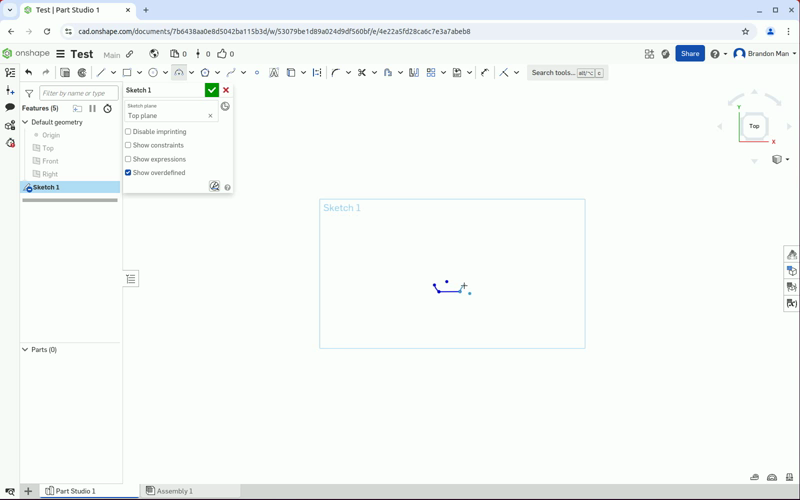
scroll(6)
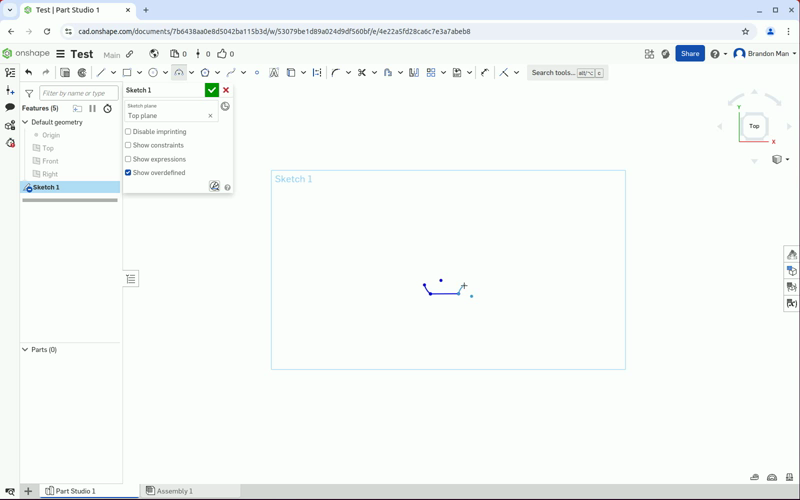
scroll(6)
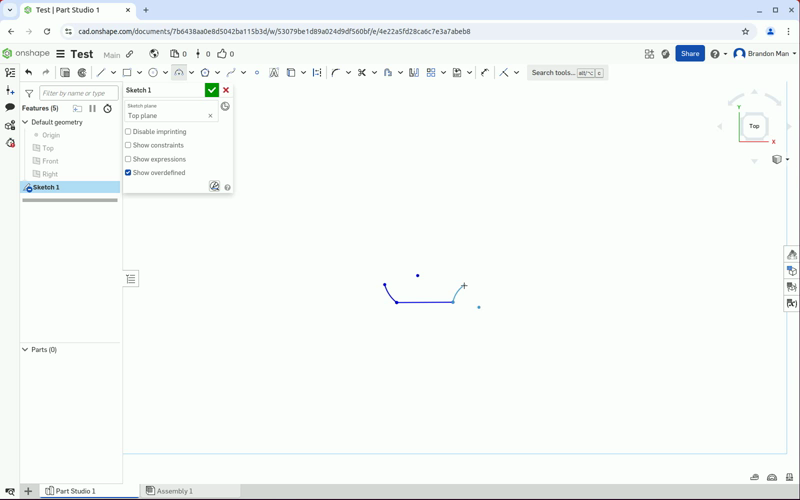
click(464, 285)
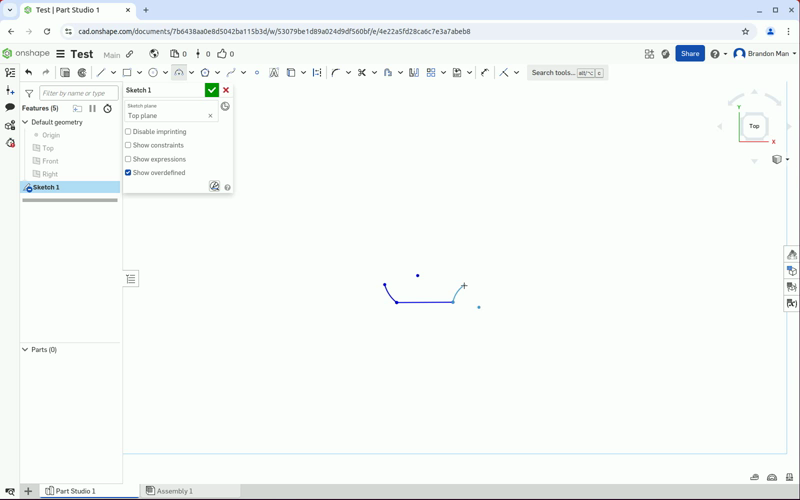
scroll(-6)
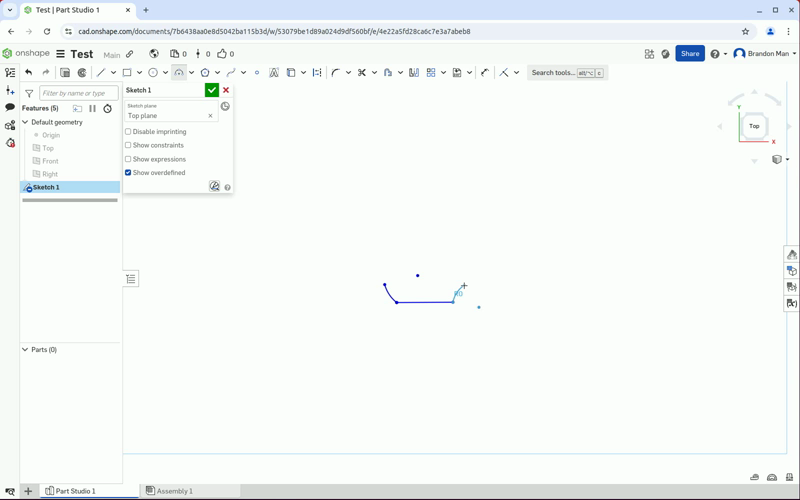
scroll(-6)
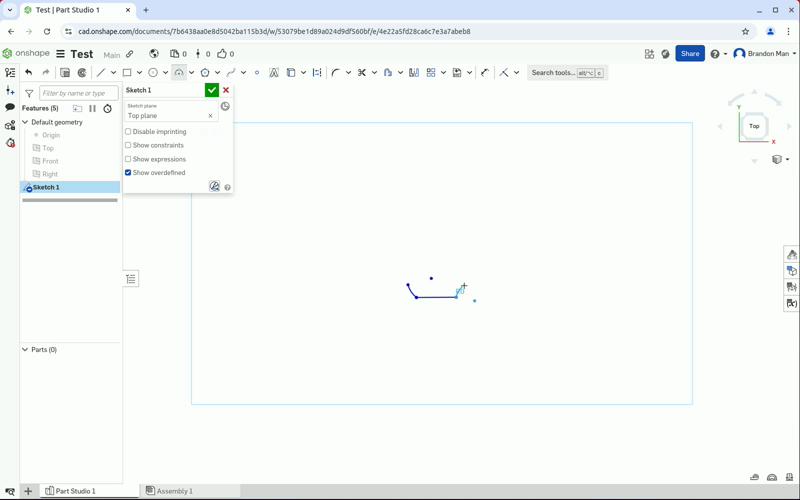
scroll(-6)
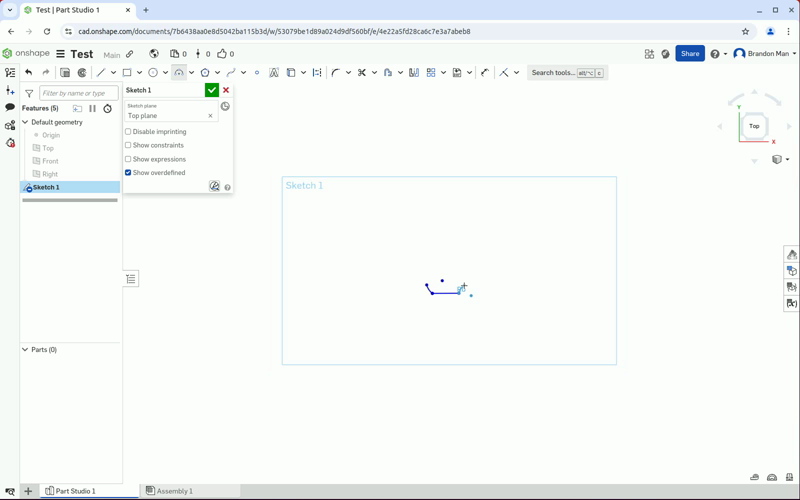
scroll(-6)
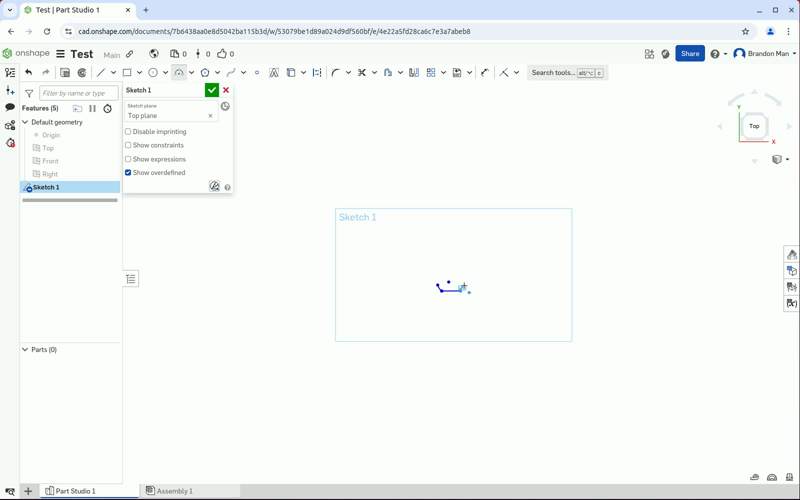
scroll(-6)
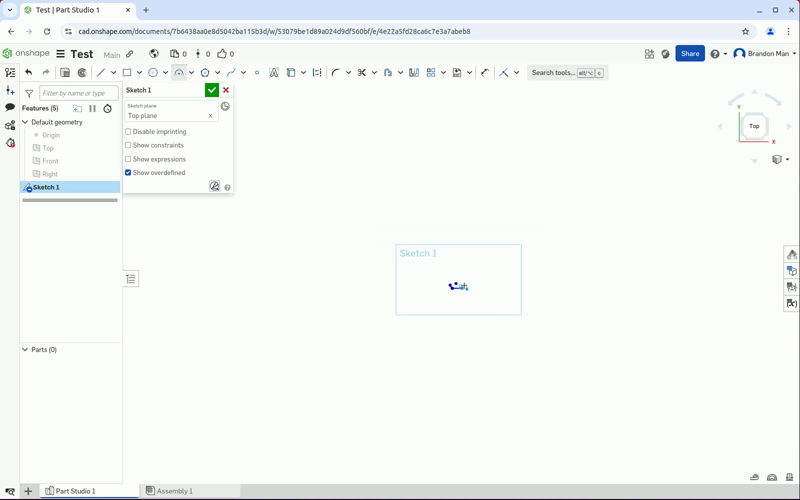
scroll(-6)
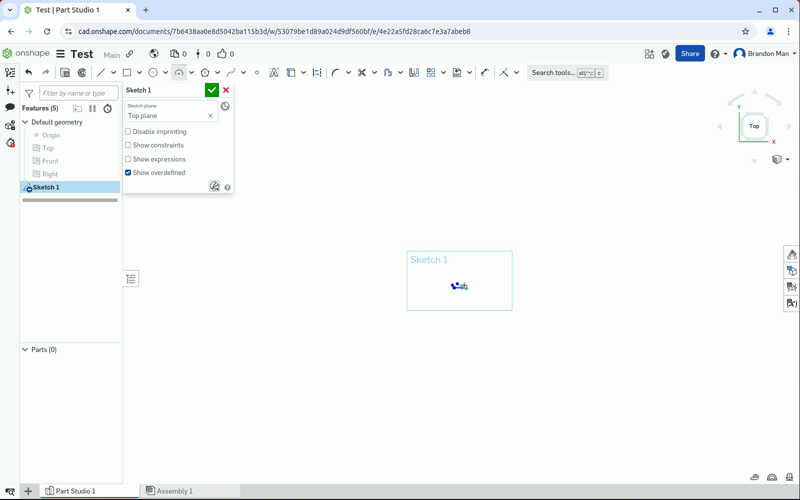
scroll(-6)
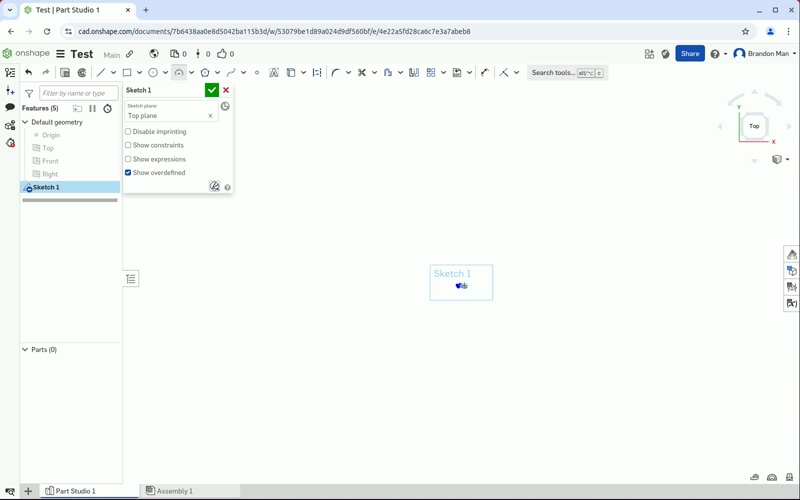
mouse_move(464, 286)
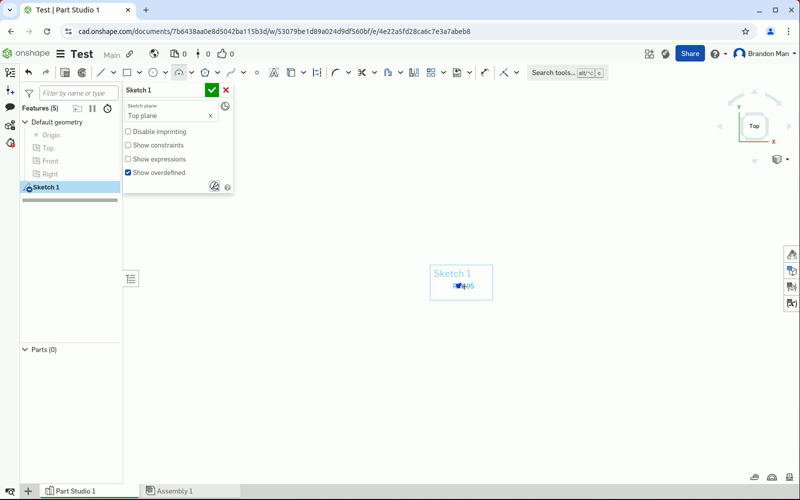
scroll(6)
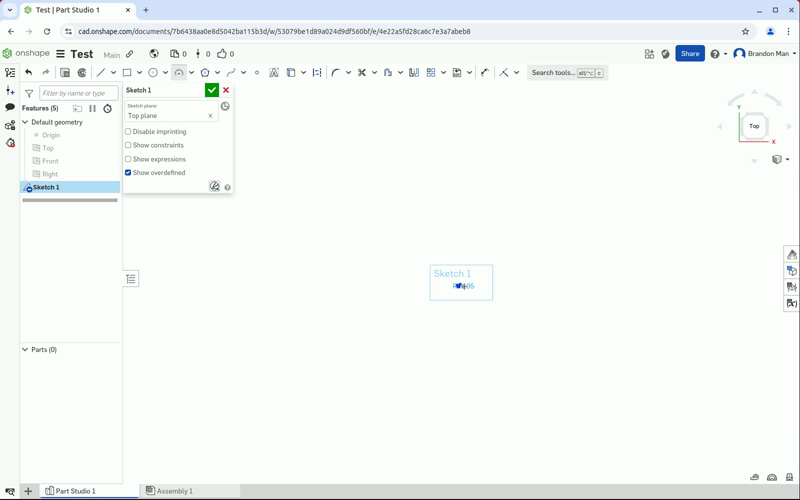
scroll(6)
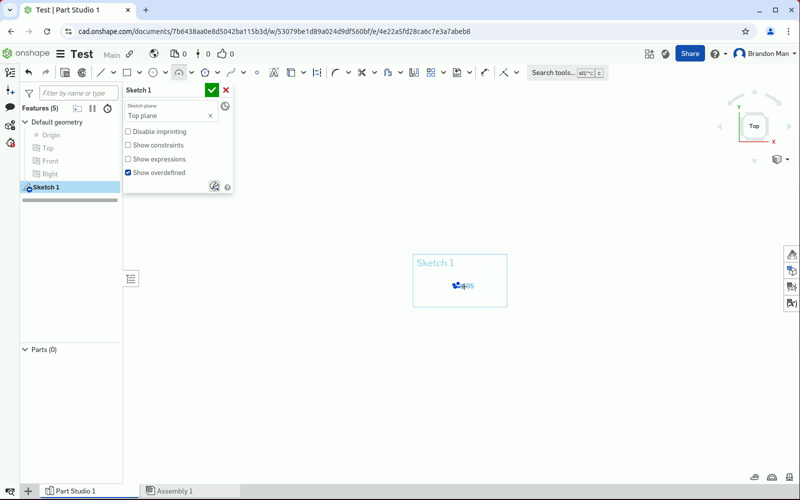
scroll(6)
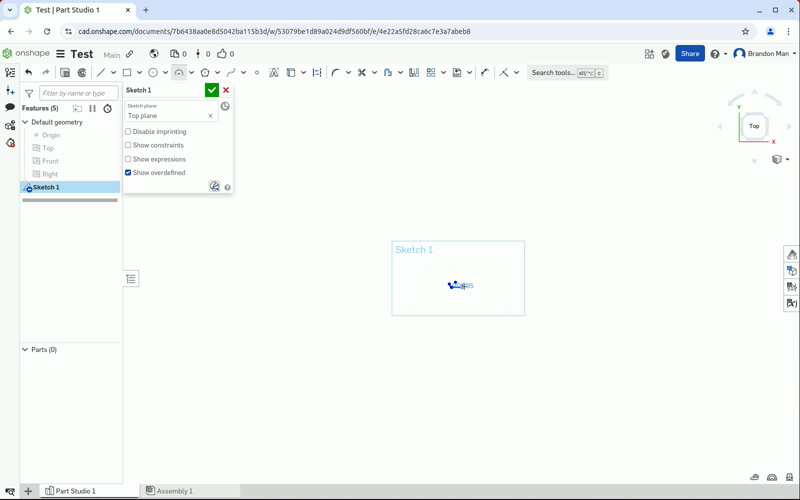
scroll(6)
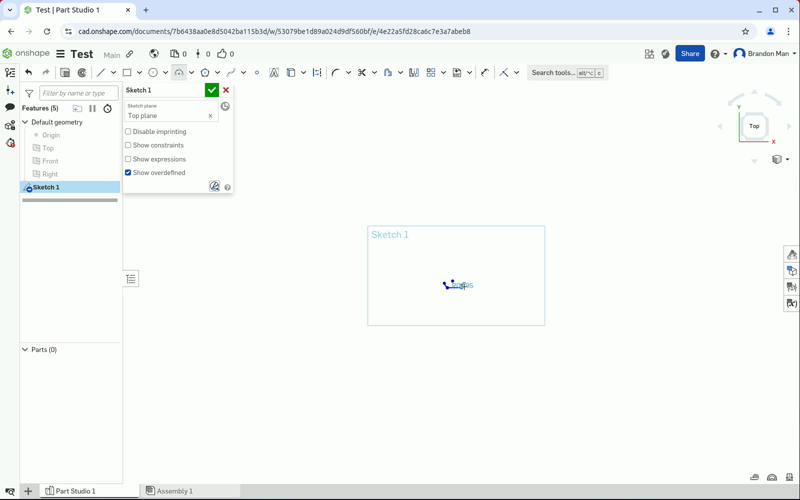
scroll(6)
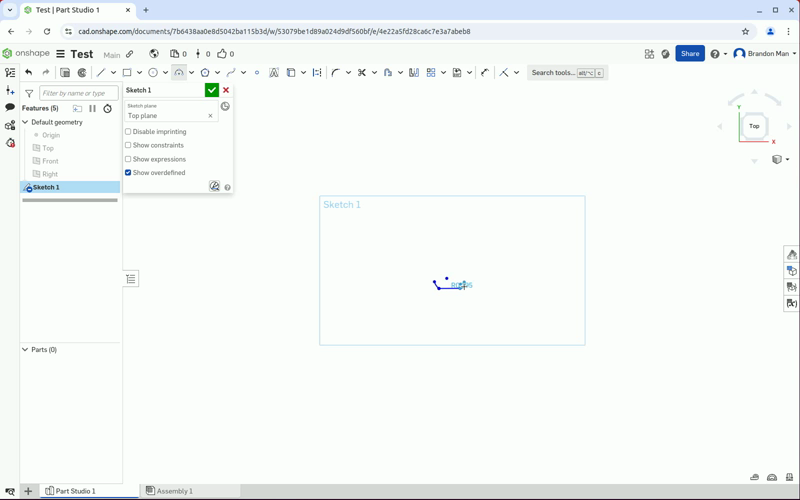
scroll(6)
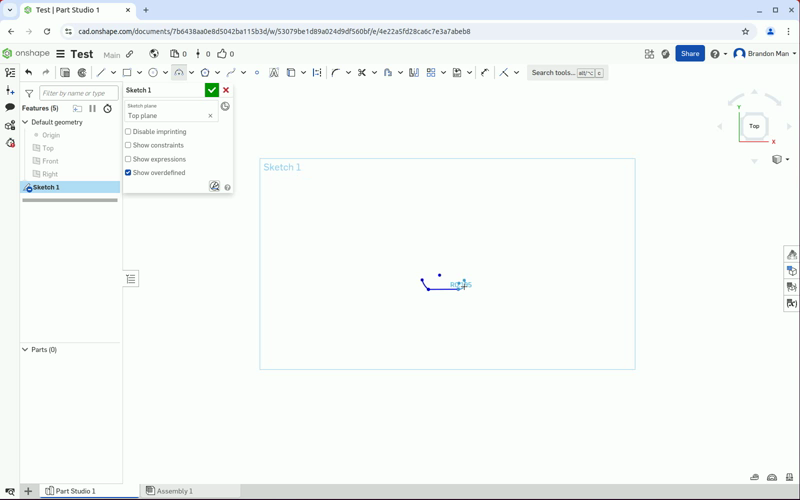
scroll(6)
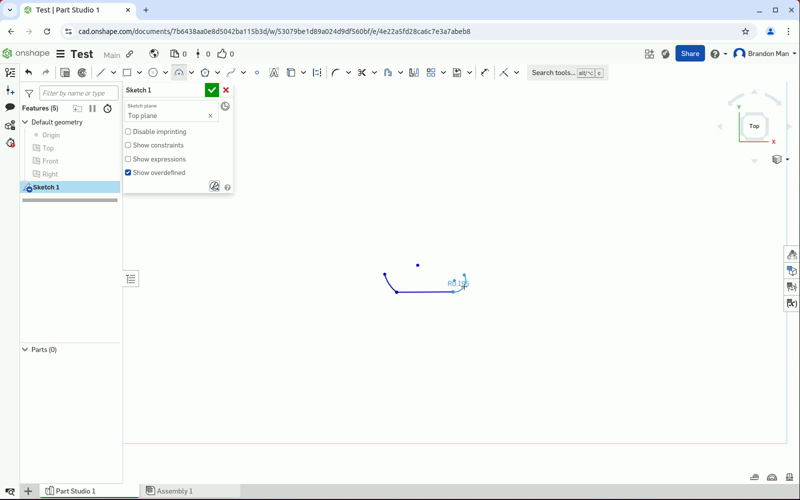
click(464, 286)
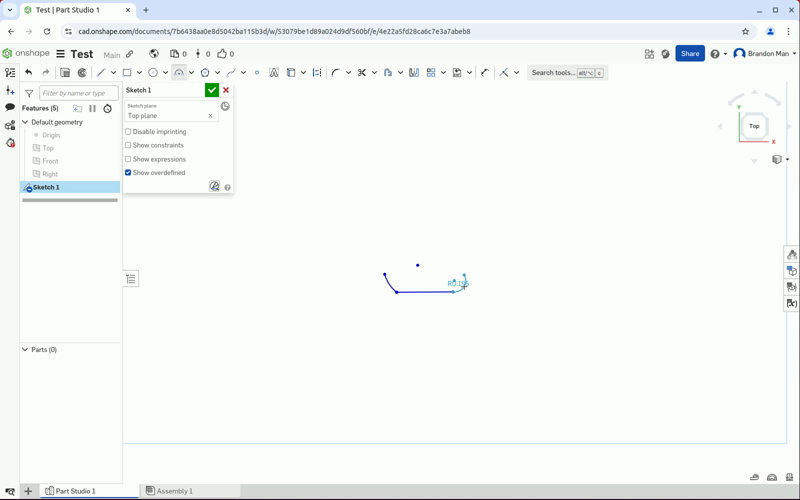
scroll(-6)
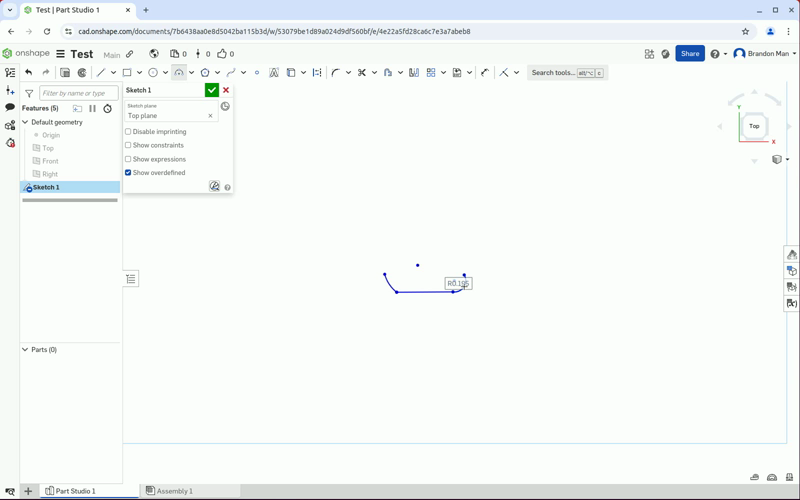
scroll(-6)
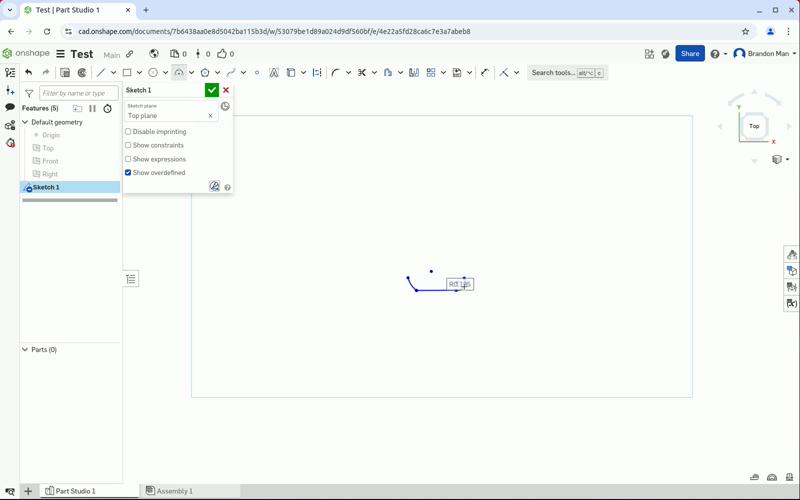
scroll(-6)
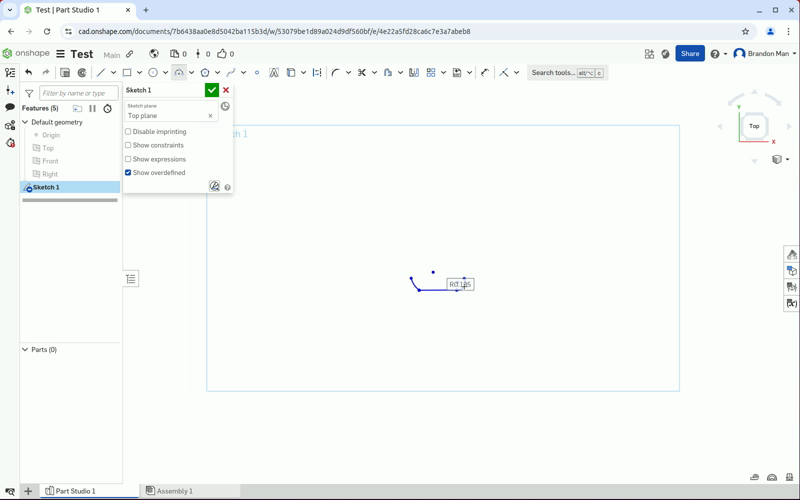
scroll(-6)
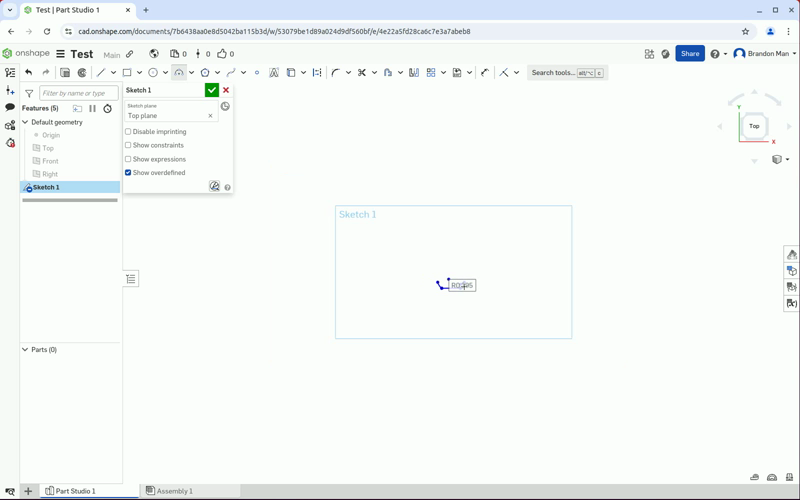
scroll(-6)
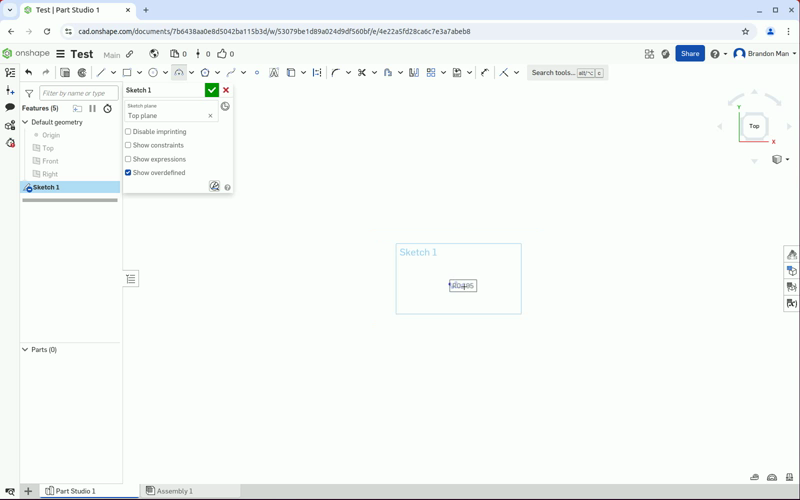
scroll(-6)
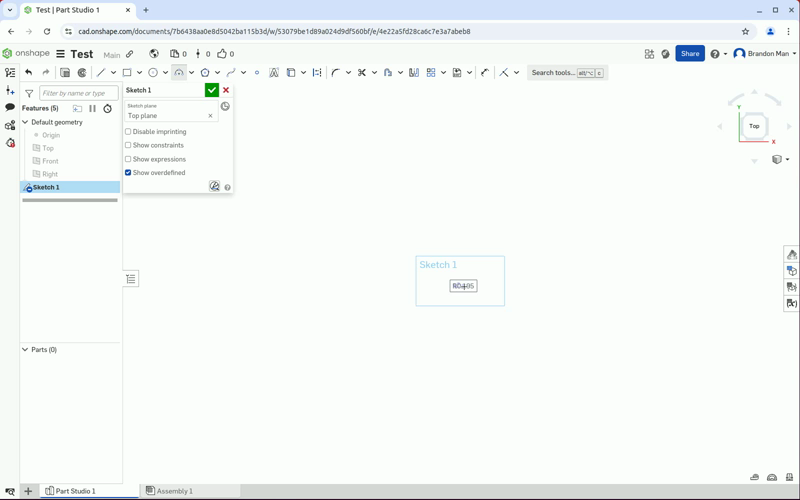
scroll(-6)
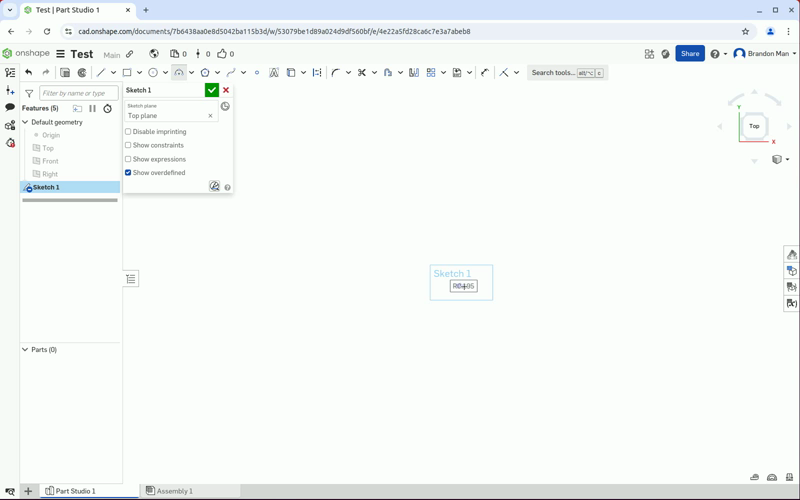
key_up(shift)
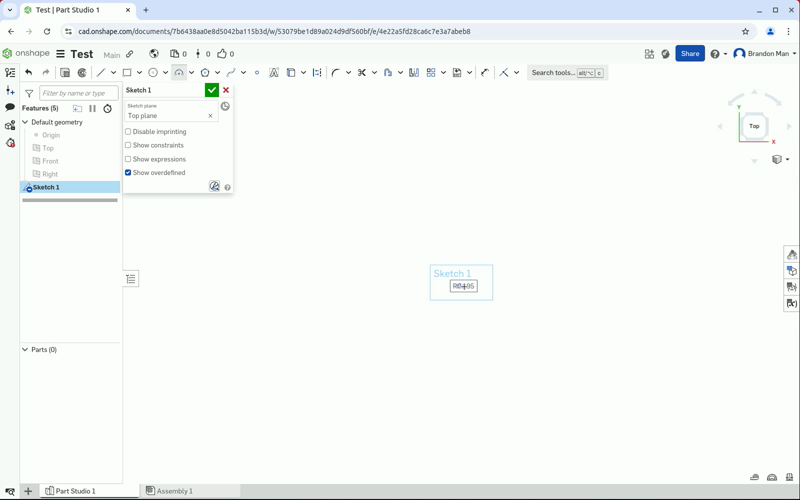
key(esc)
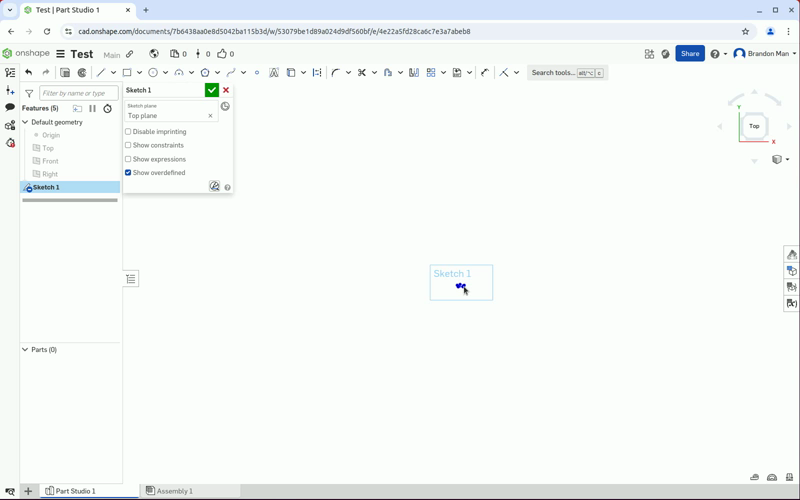
key(l)
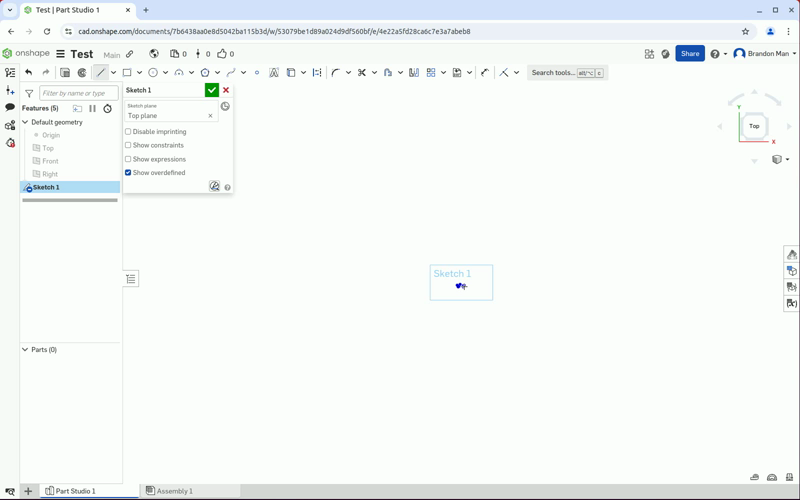
mouse_move(464, 285)
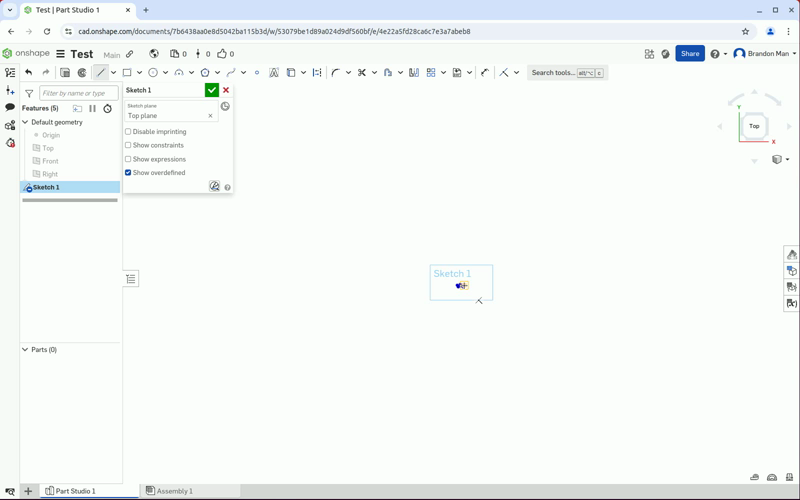
scroll(6)
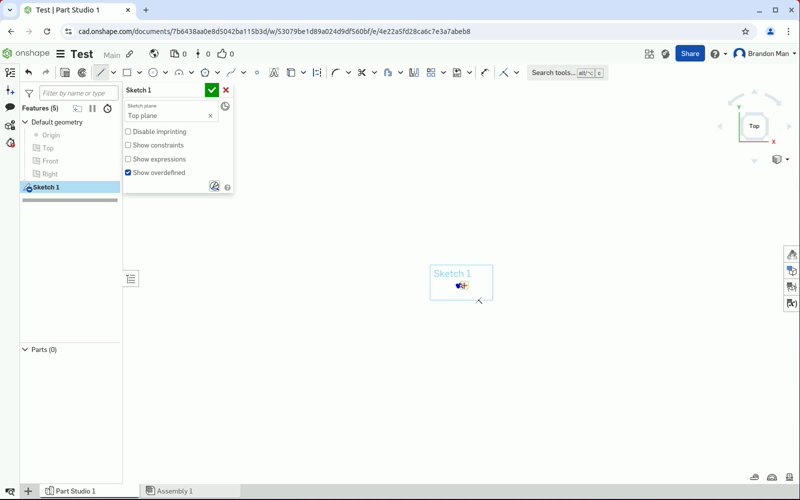
scroll(6)
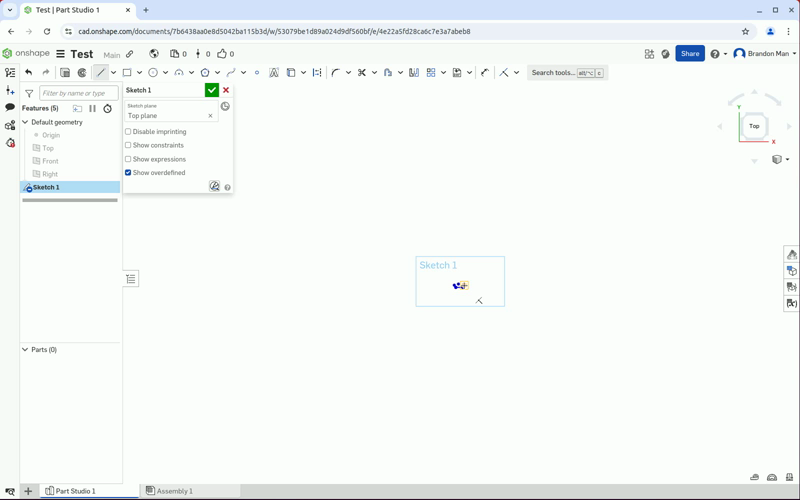
scroll(6)
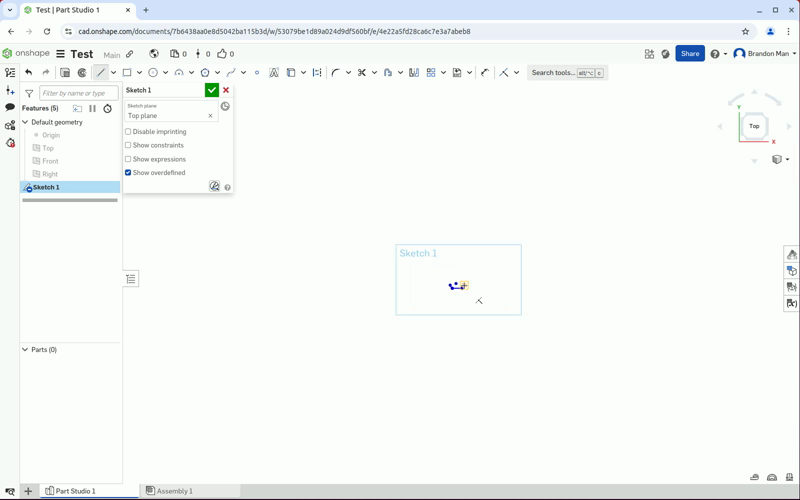
scroll(6)
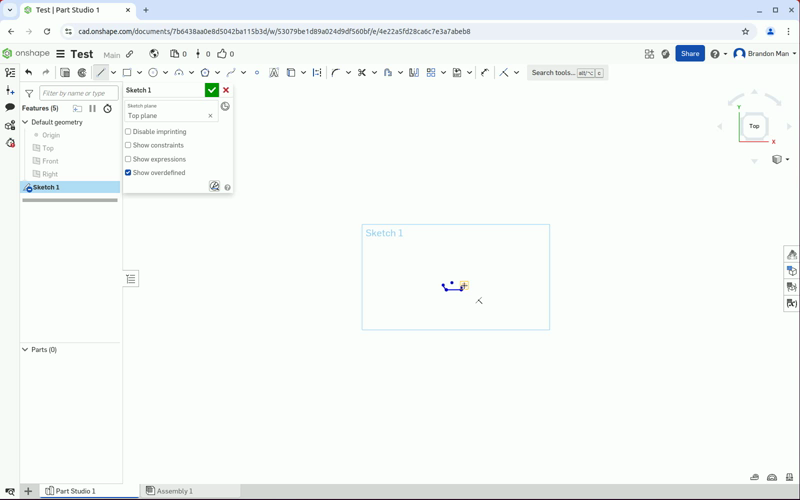
scroll(6)
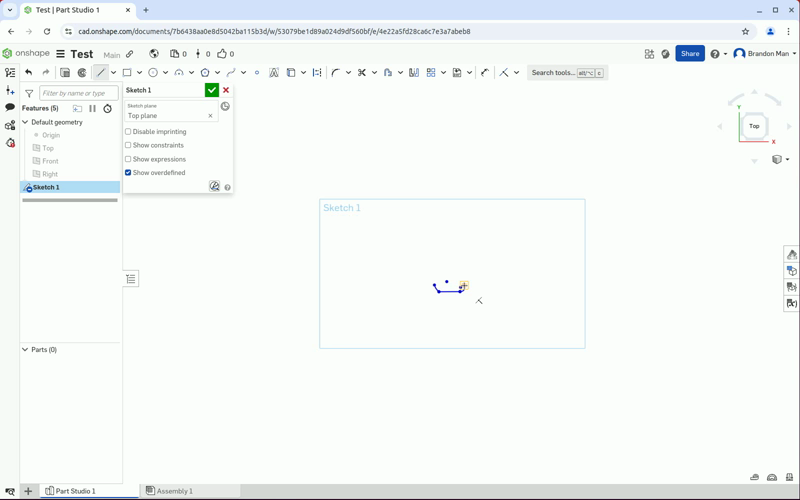
scroll(6)
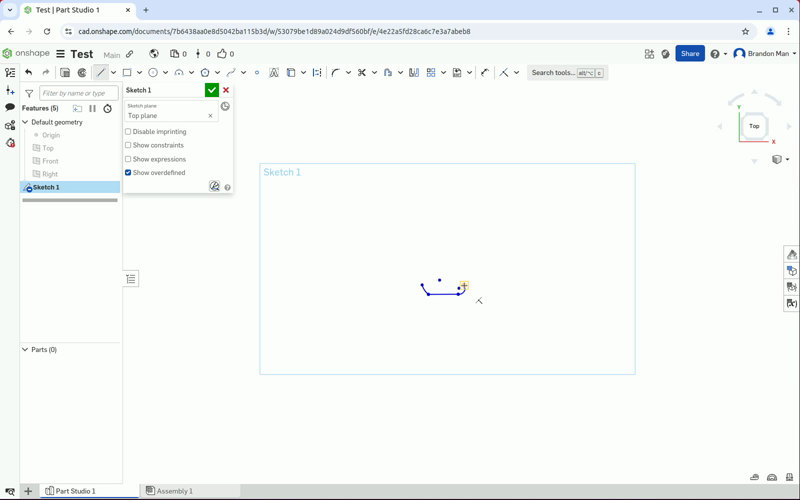
scroll(6)
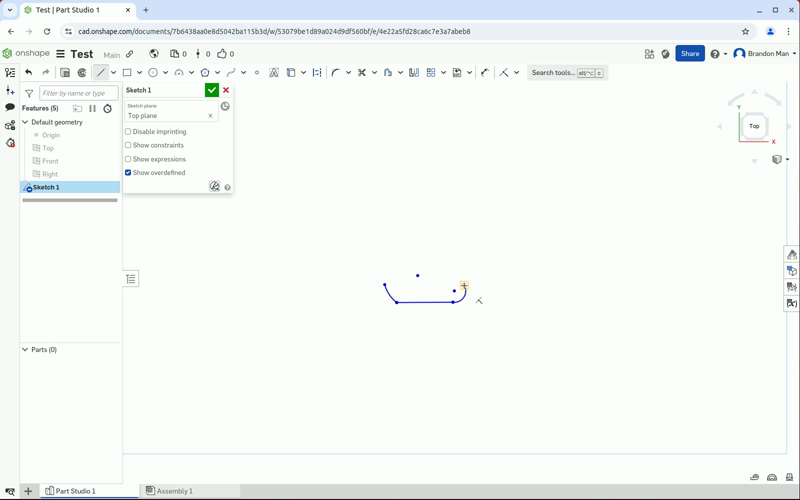
click(464, 285)
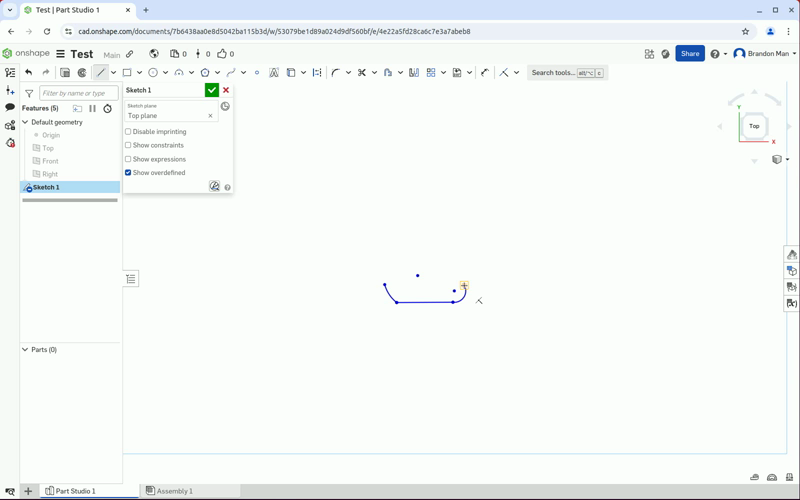
scroll(-6)
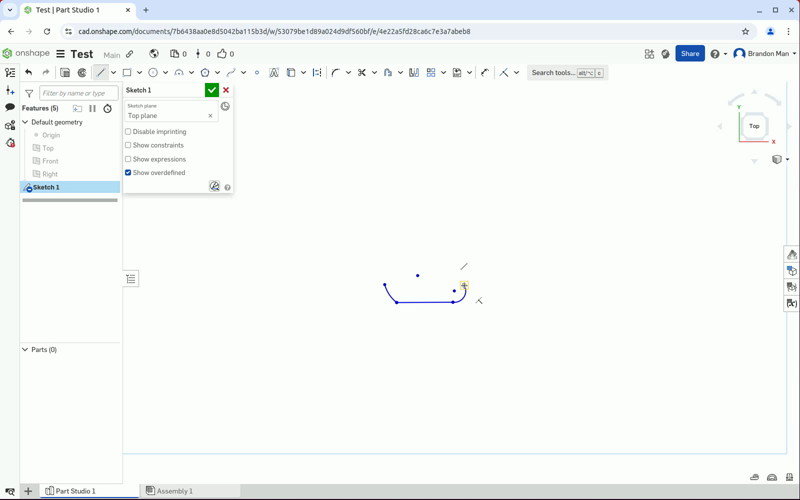
scroll(-6)
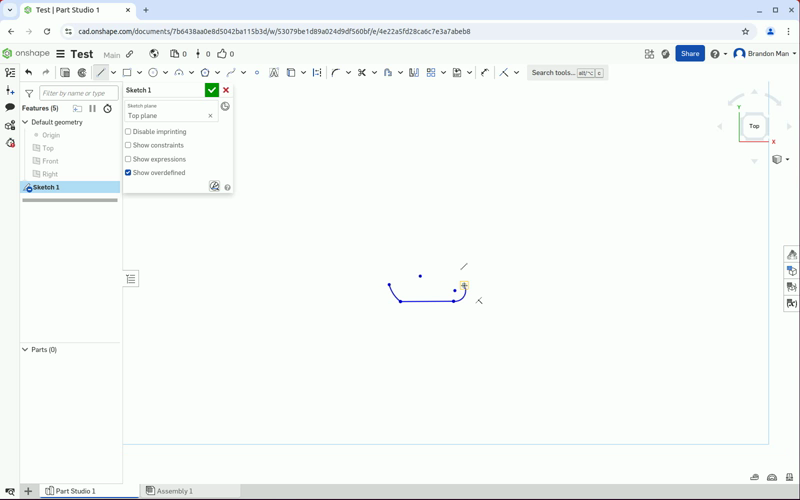
scroll(-6)
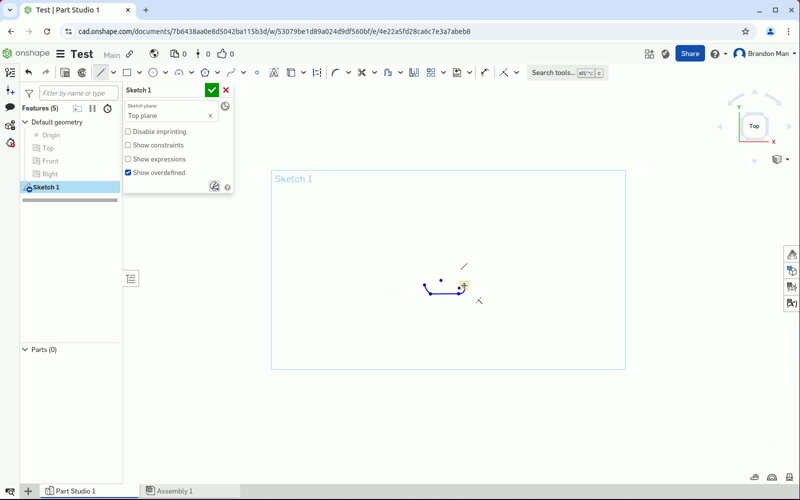
scroll(-6)
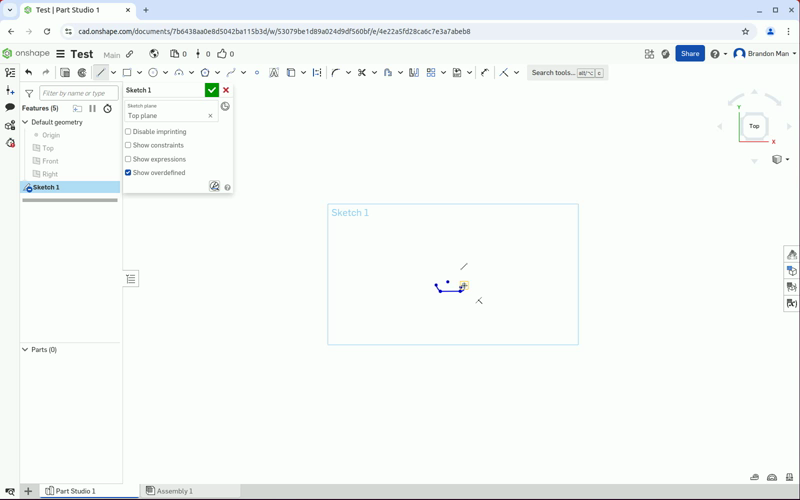
scroll(-6)
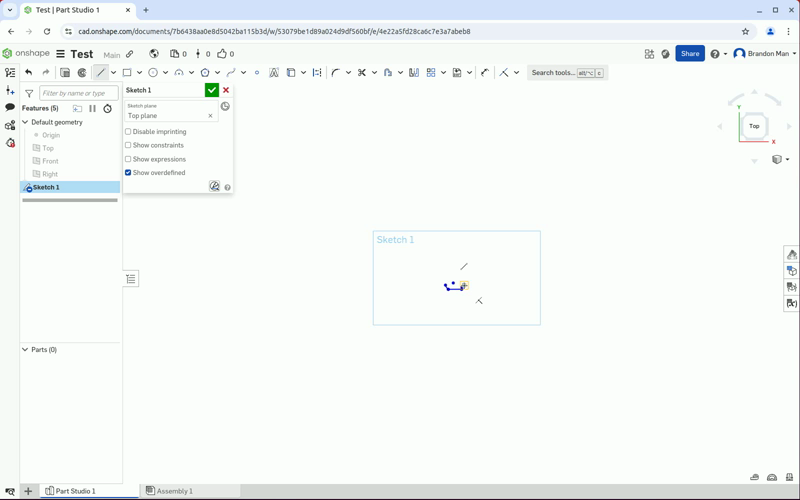
scroll(-6)
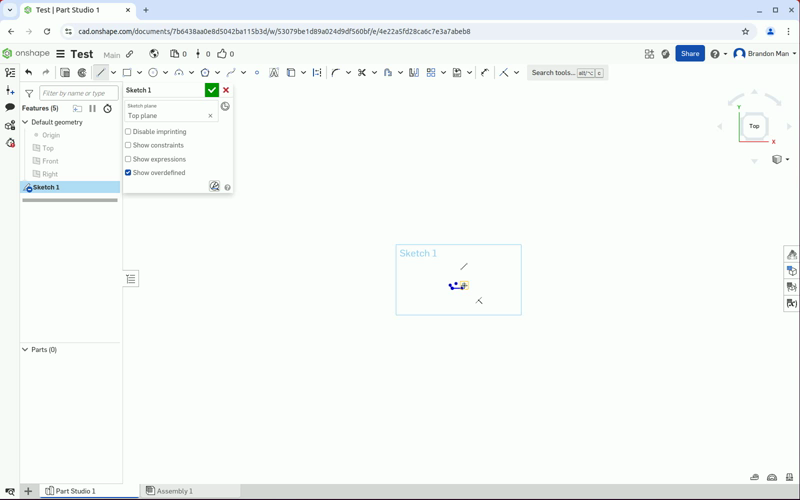
scroll(-6)
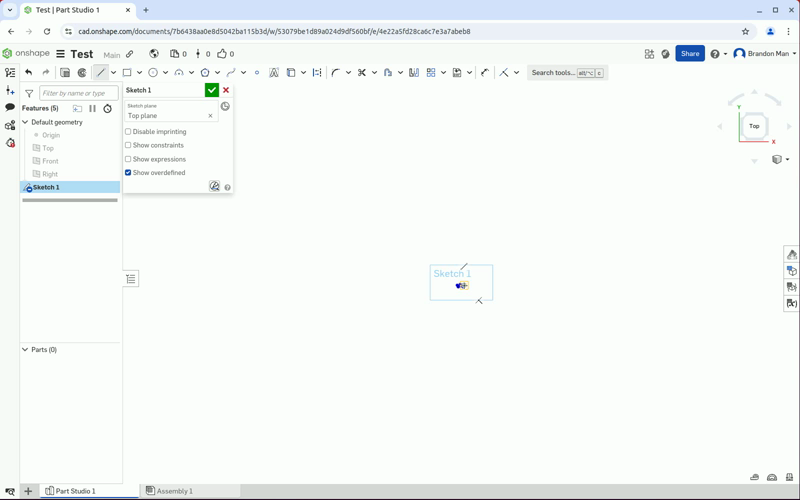
key_down(shift)
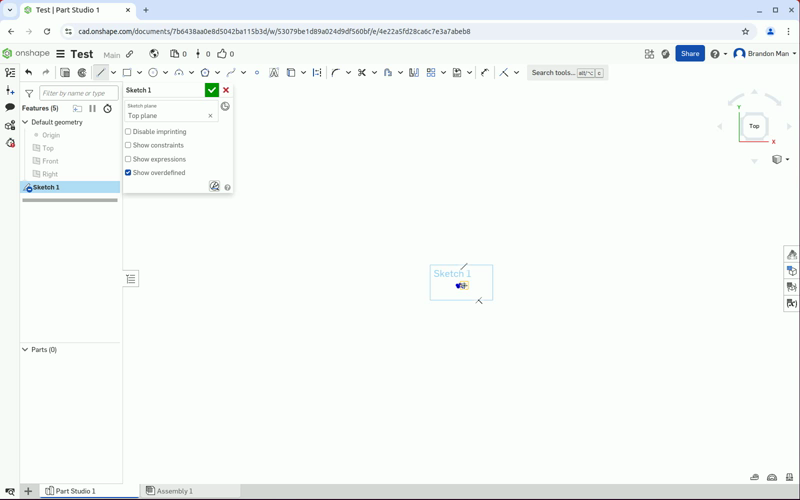
mouse_move(494, 285)
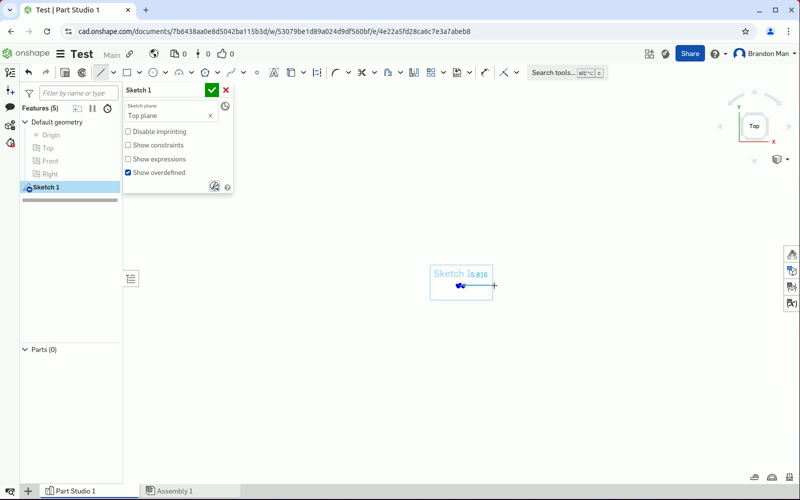
mouse_move(464, 280)
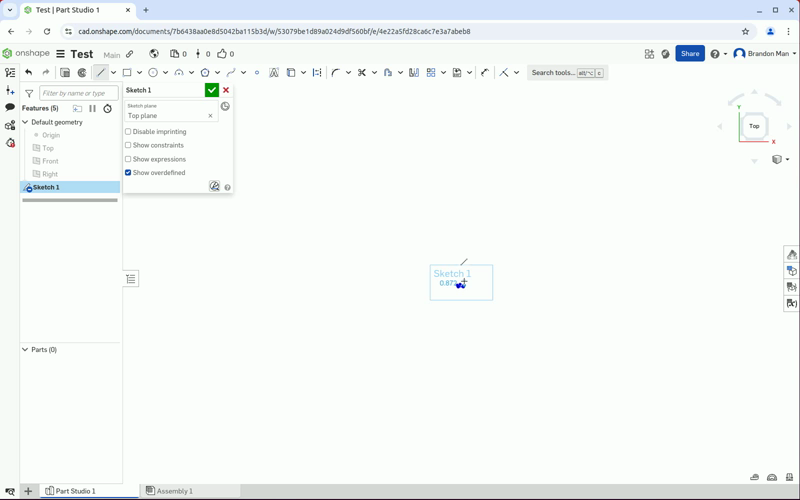
scroll(6)
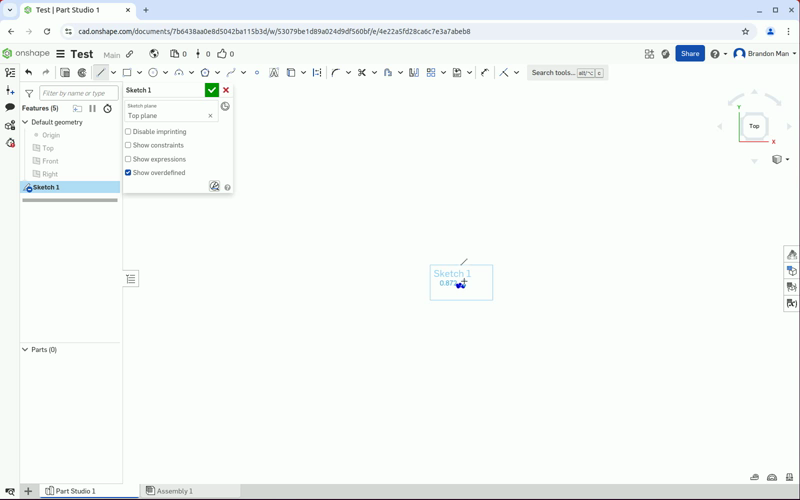
scroll(6)
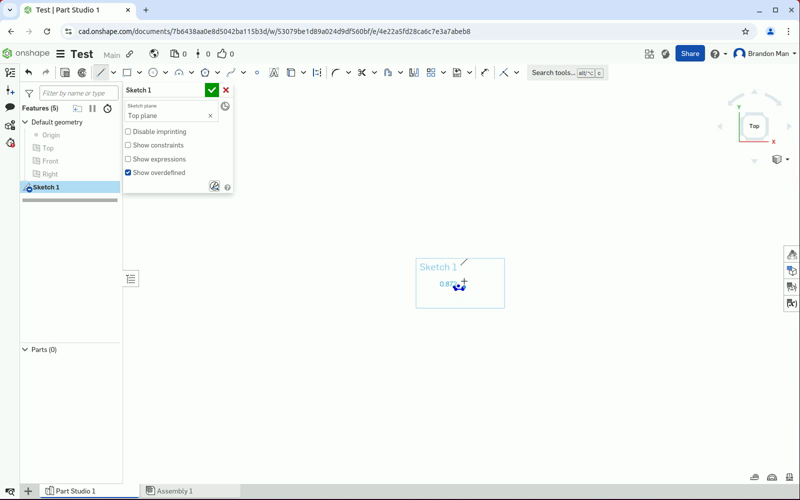
scroll(6)
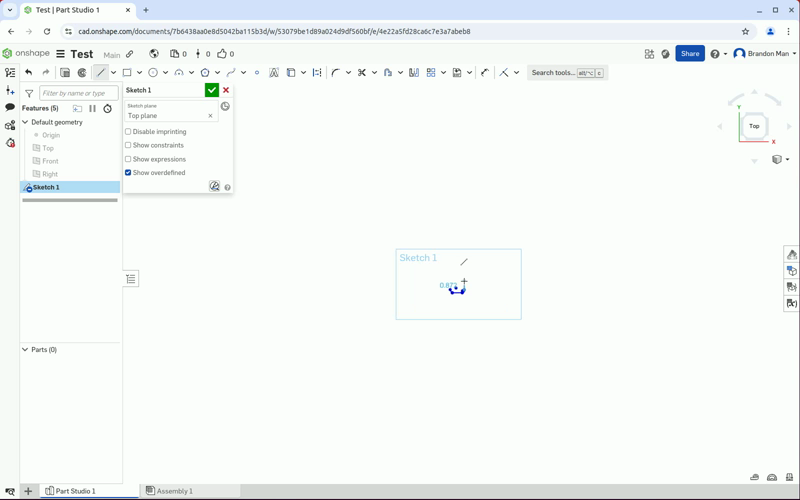
scroll(6)
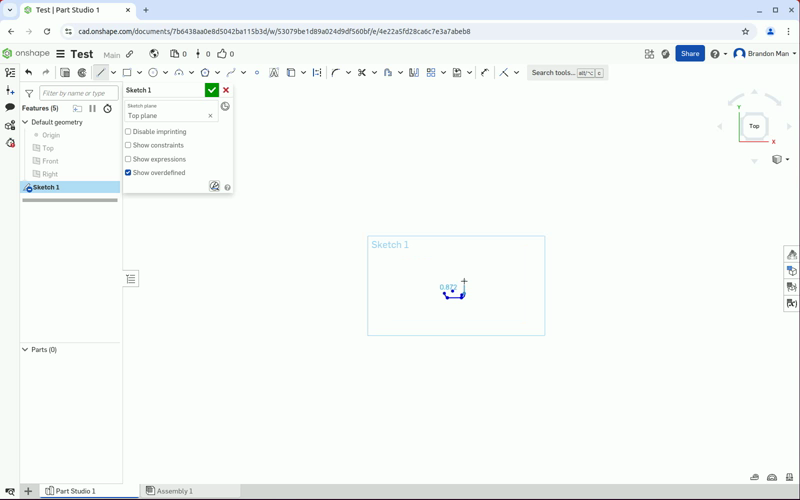
scroll(6)
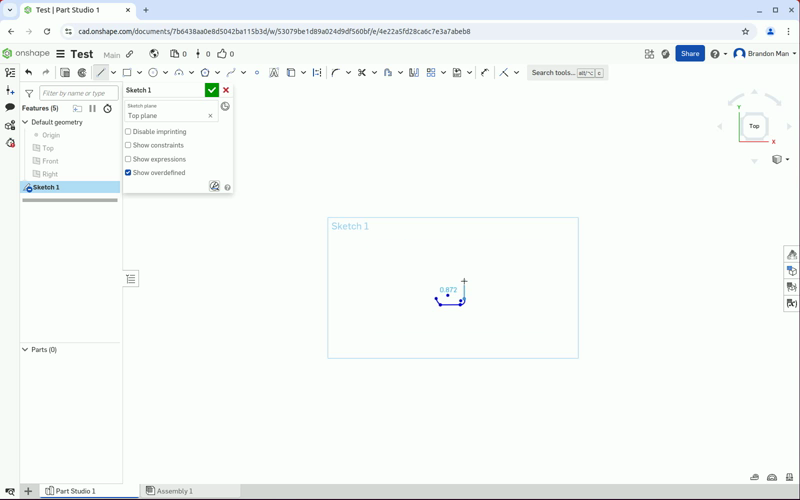
scroll(6)
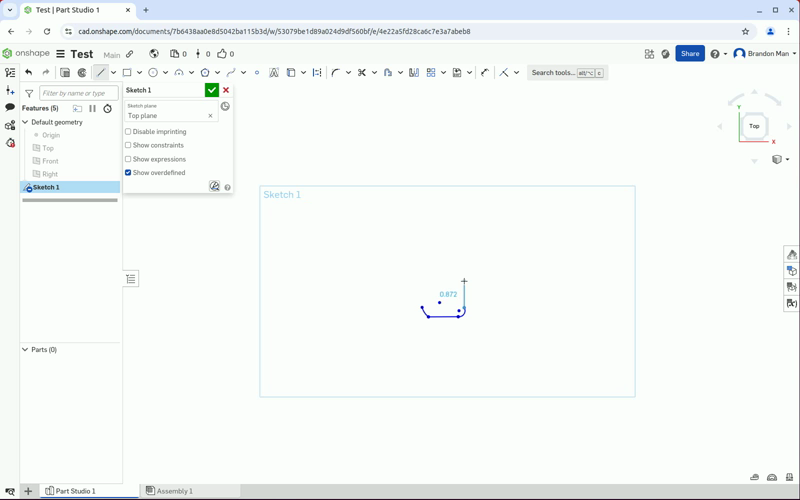
scroll(6)
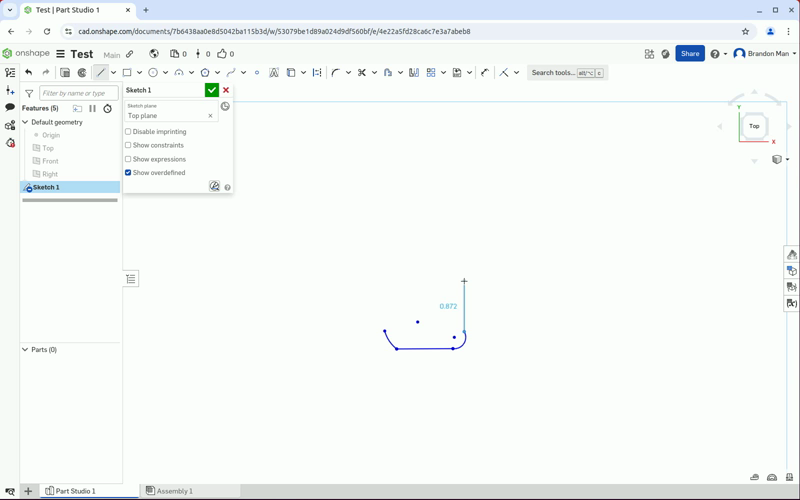
click(464, 280)
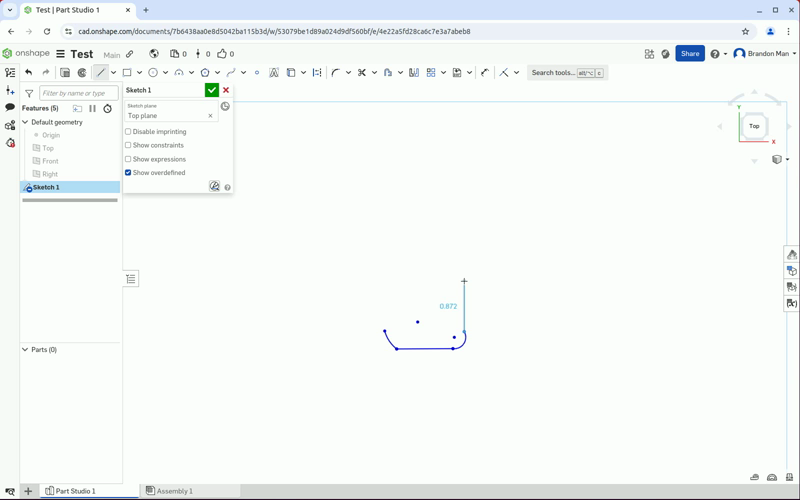
scroll(-6)
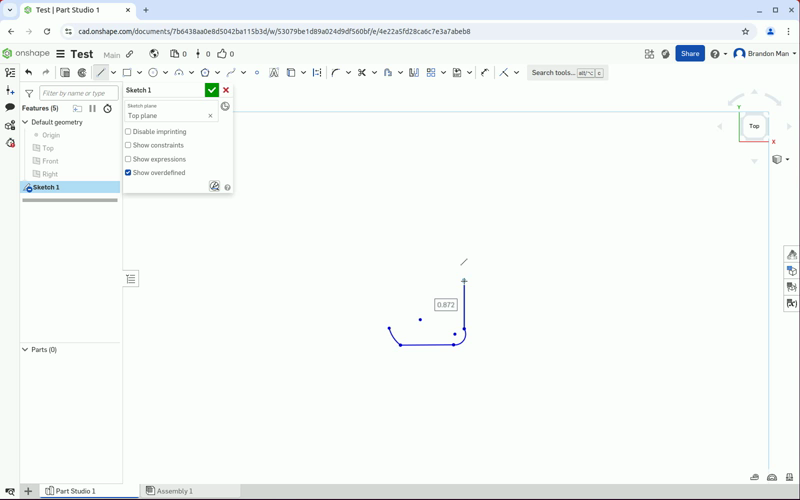
scroll(-6)
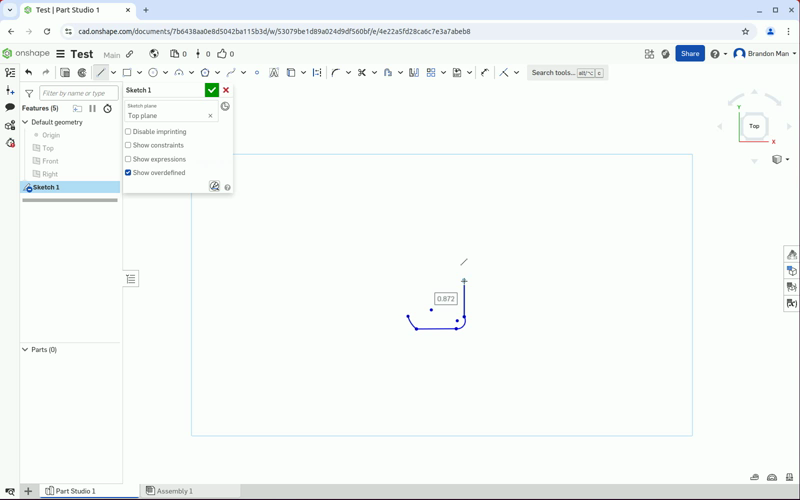
scroll(-6)
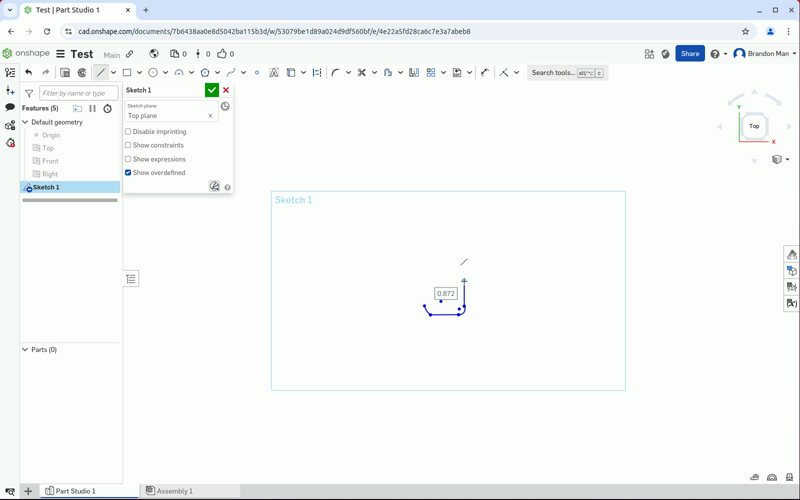
scroll(-6)
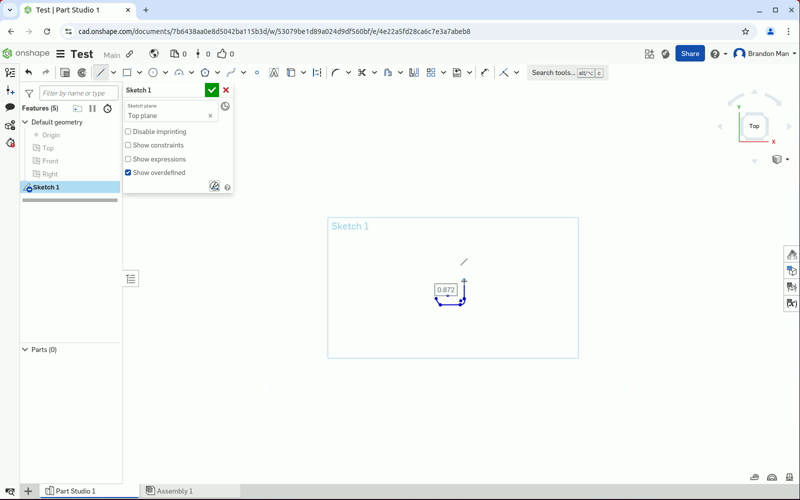
scroll(-6)
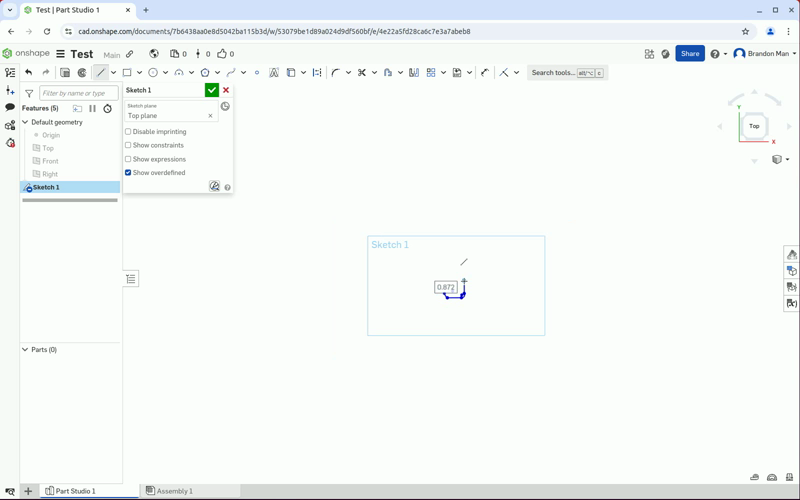
scroll(-6)
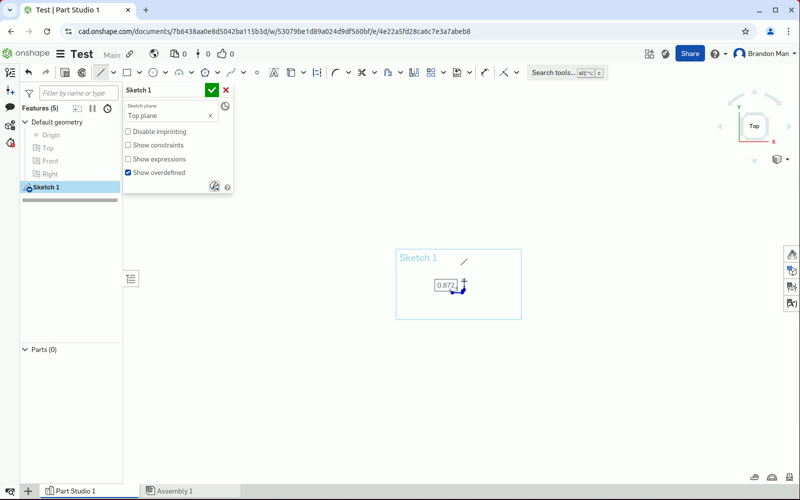
scroll(-6)
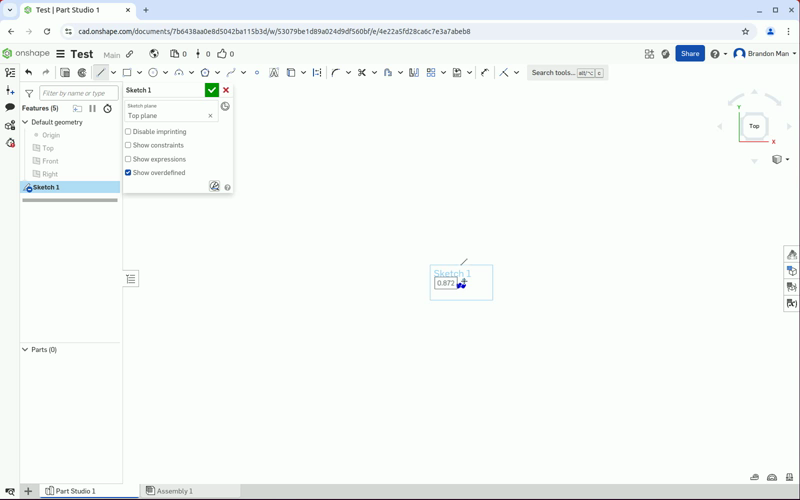
key_up(shift)
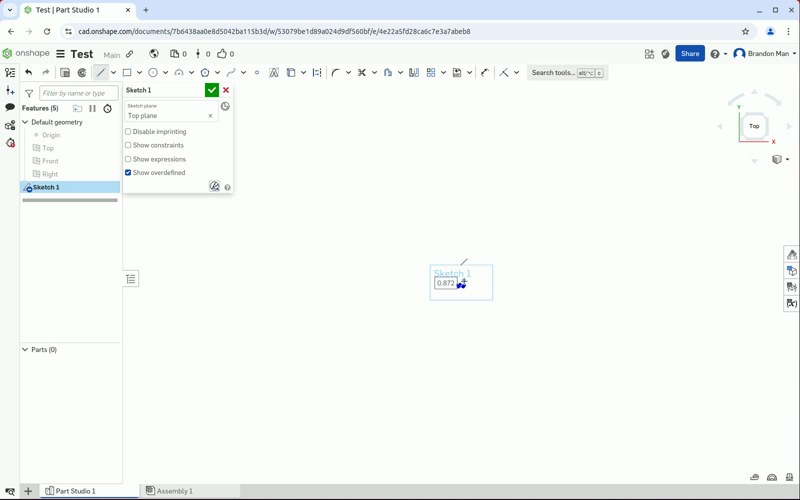
key(esc)
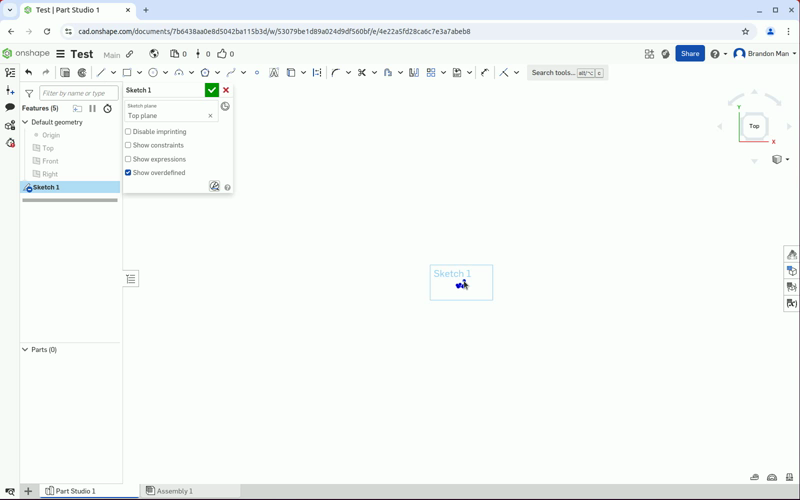
key(a)
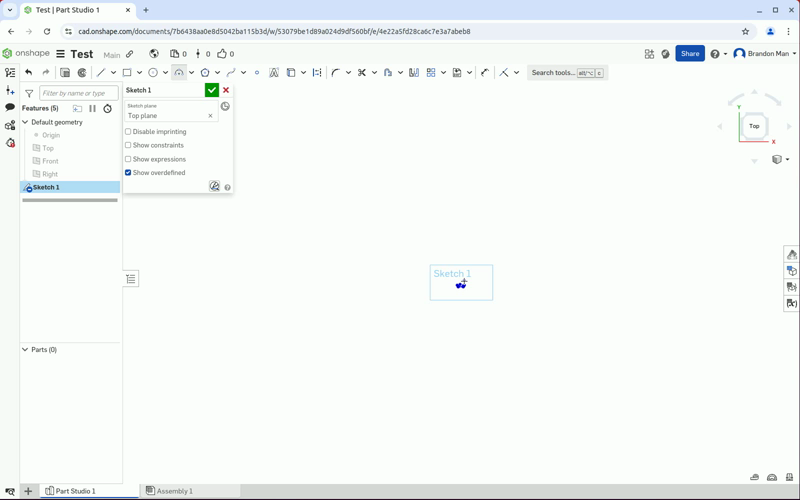
mouse_move(464, 280)
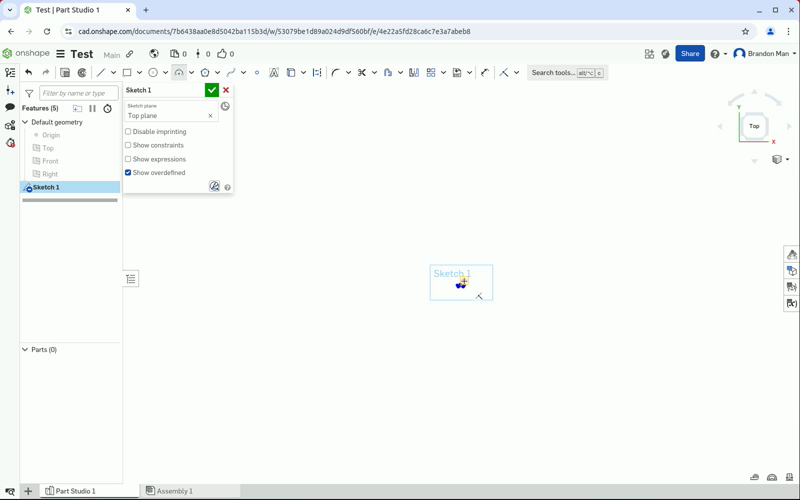
click(464, 280)
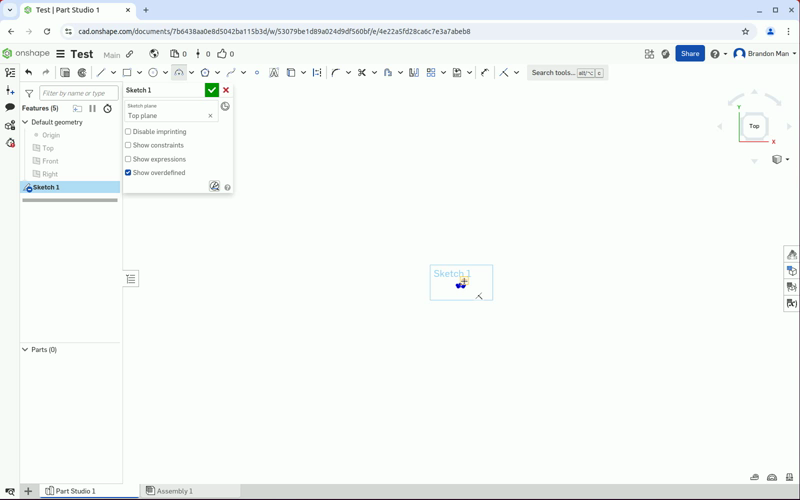
key_down(shift)
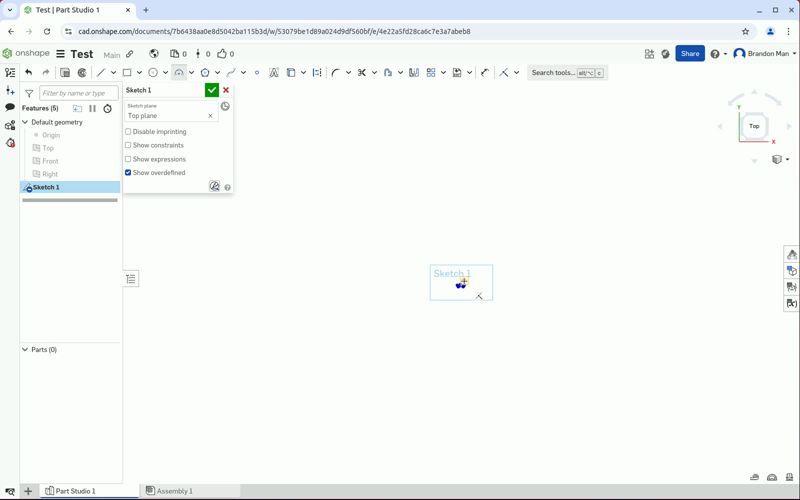
mouse_move(463, 279)
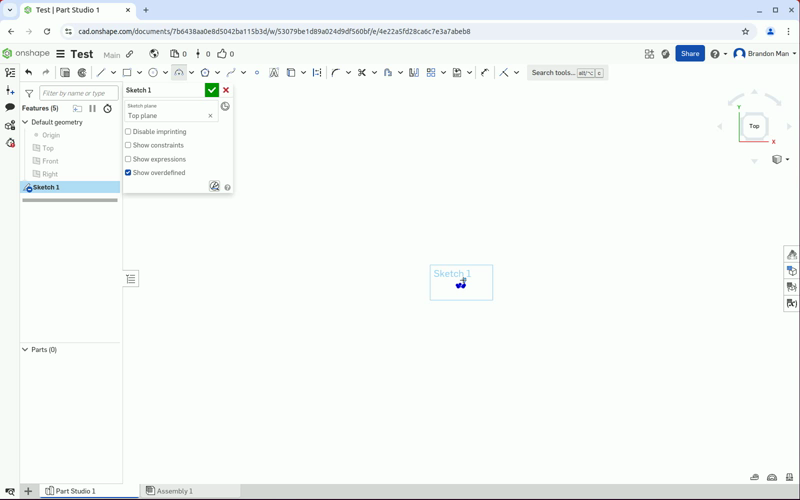
scroll(6)
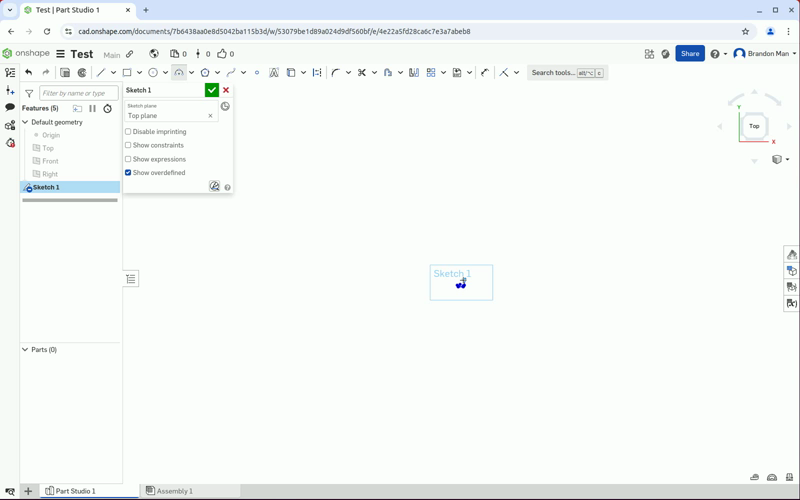
scroll(6)
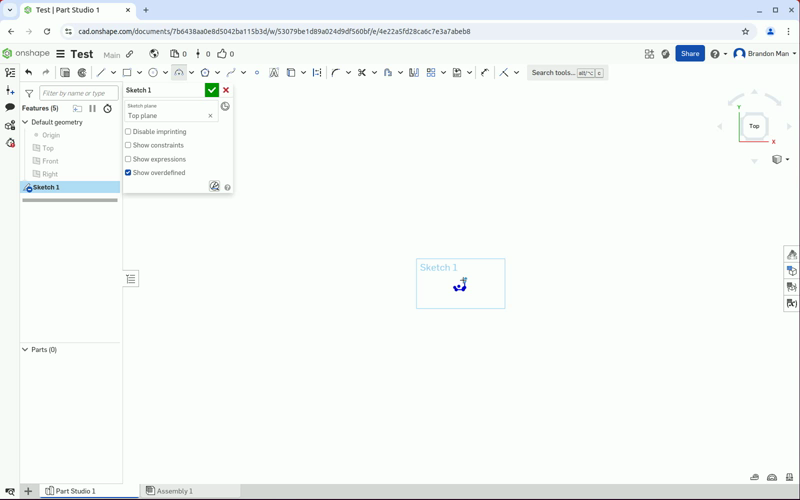
scroll(6)
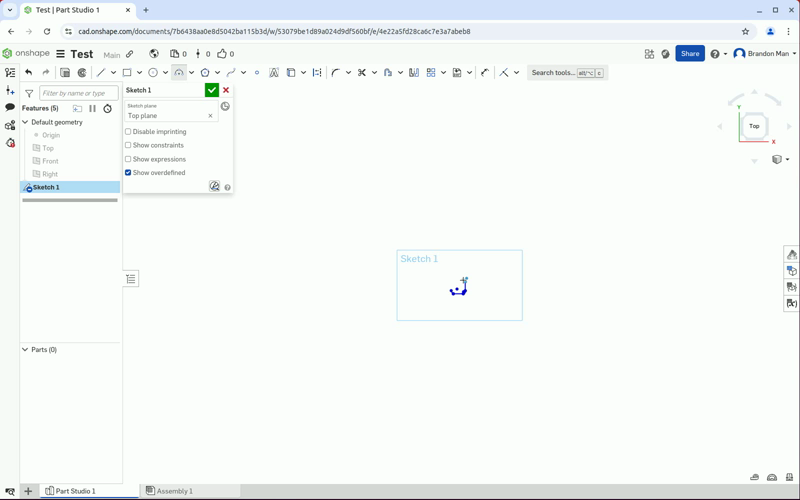
scroll(6)
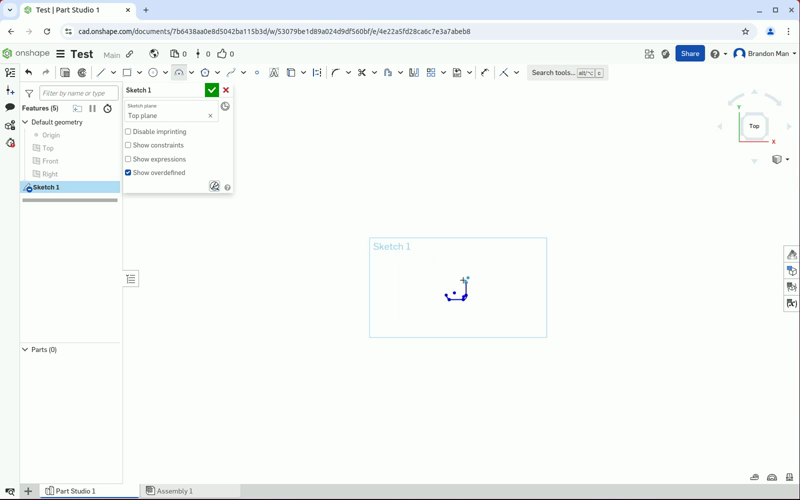
scroll(6)
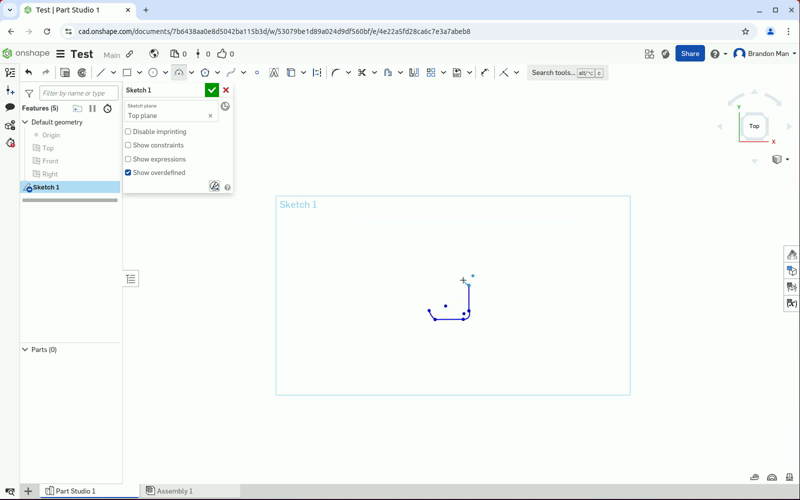
scroll(6)
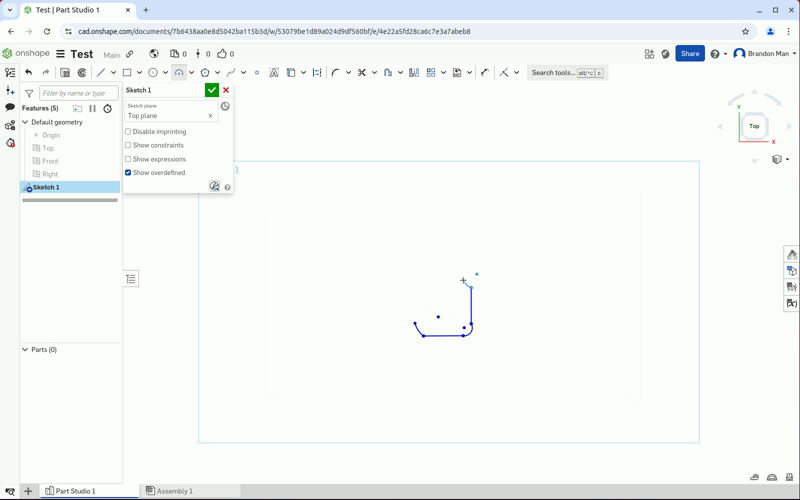
scroll(6)
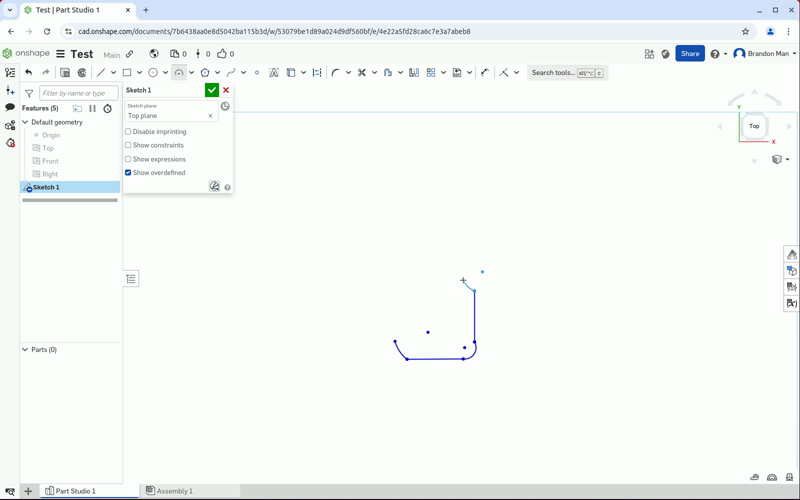
click(463, 279)
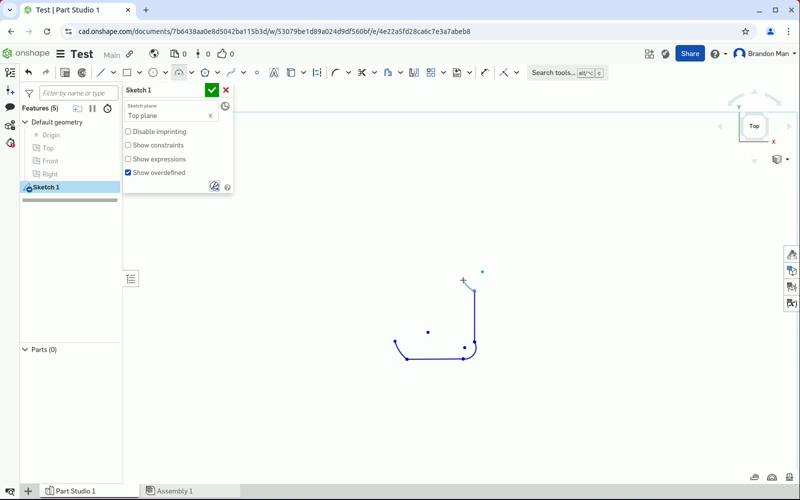
scroll(-6)
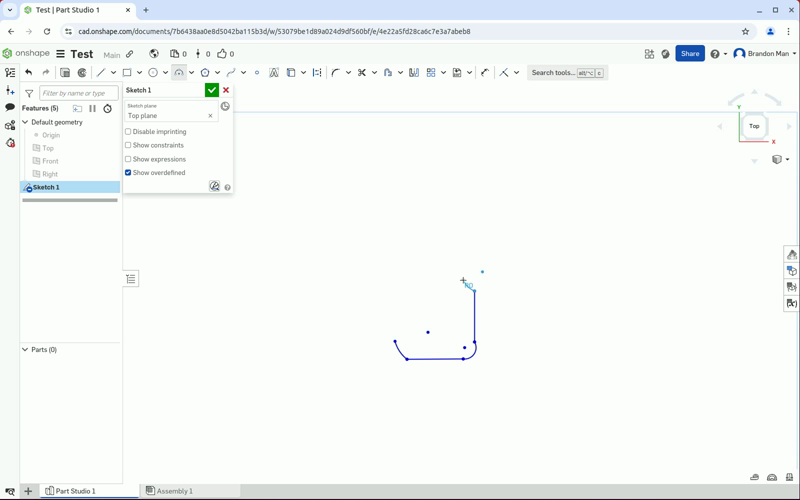
scroll(-6)
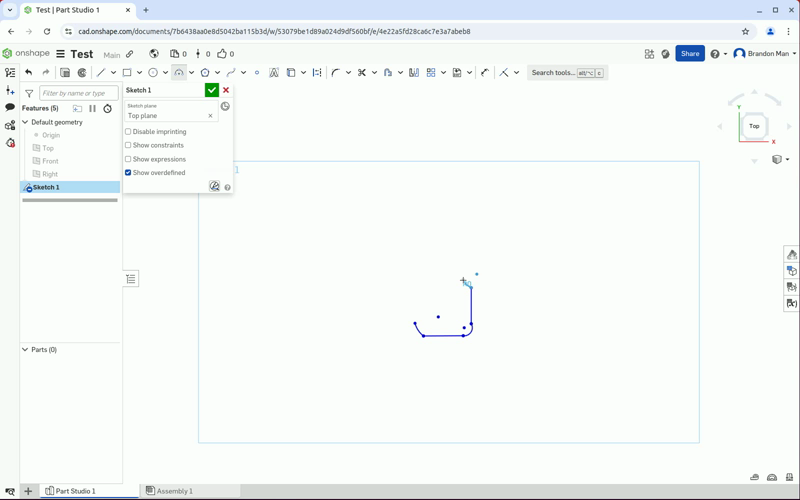
scroll(-6)
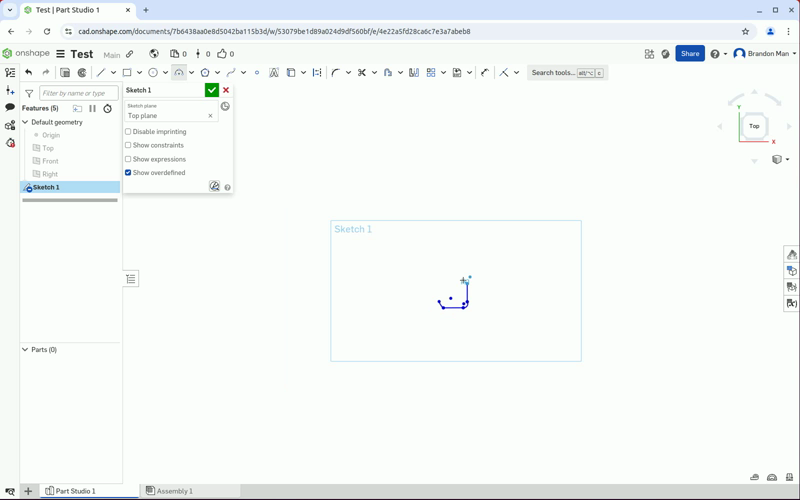
scroll(-6)
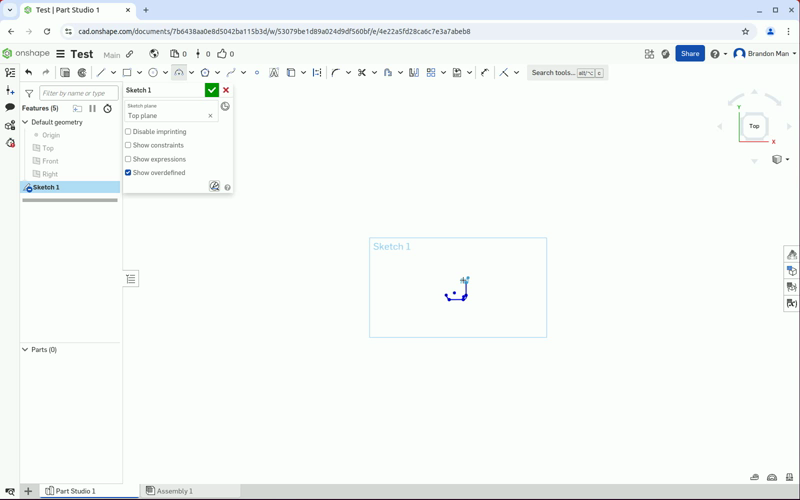
scroll(-6)
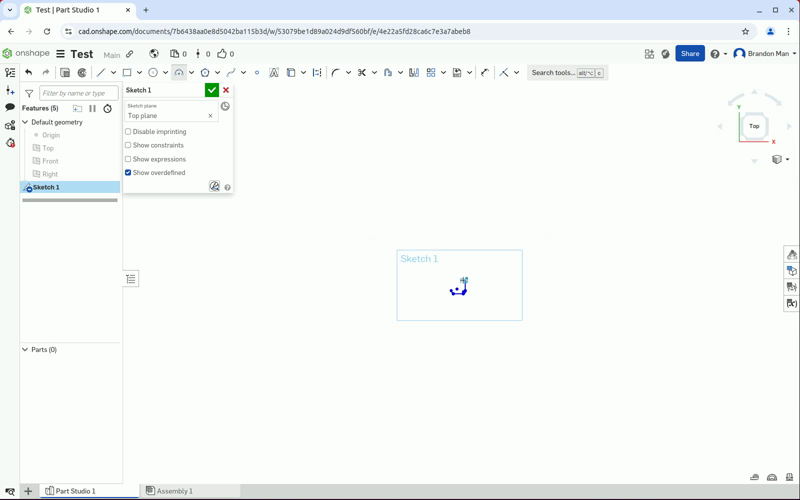
scroll(-6)
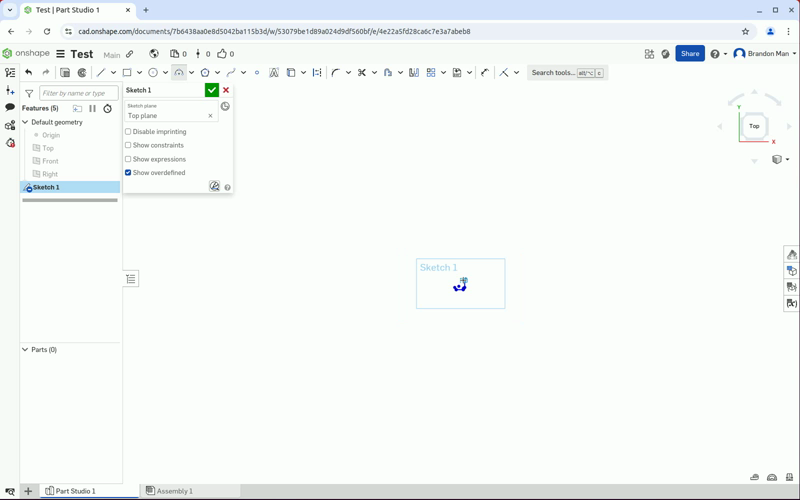
scroll(-6)
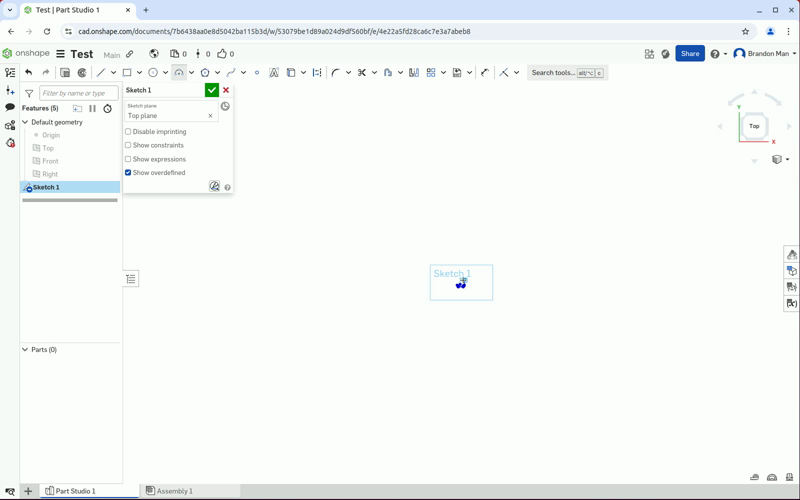
mouse_move(464, 279)
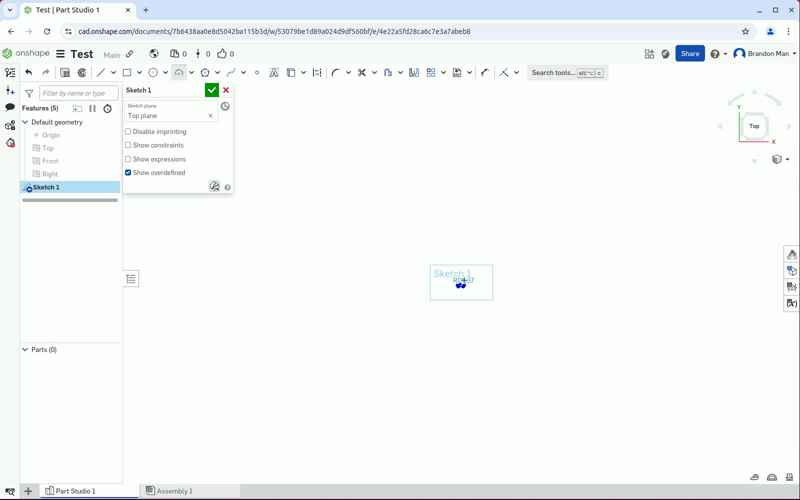
scroll(6)
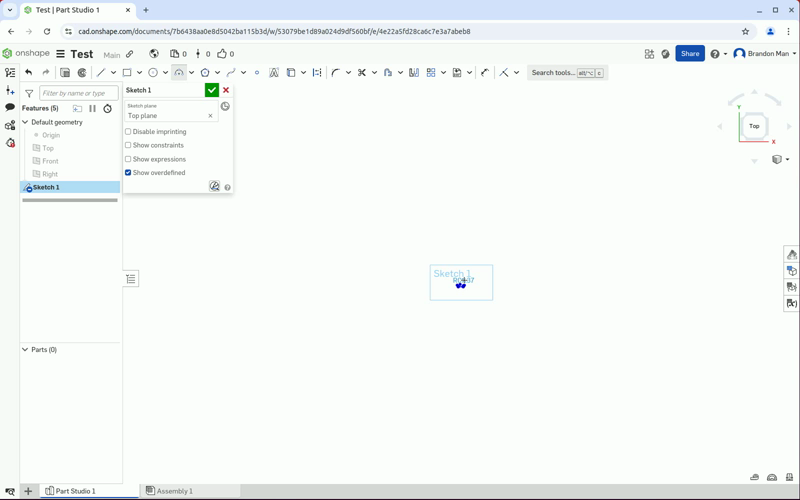
scroll(6)
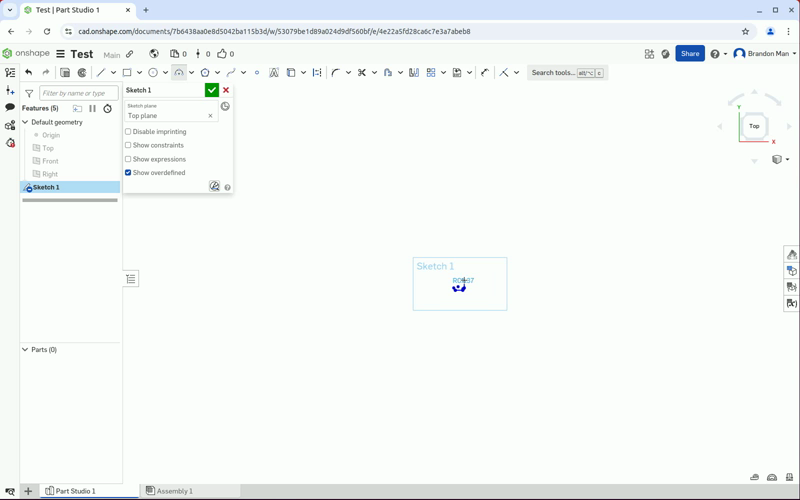
scroll(6)
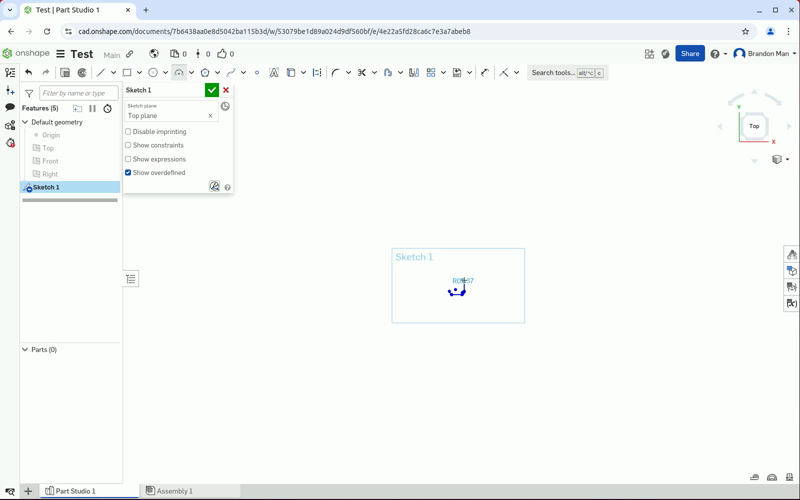
scroll(6)
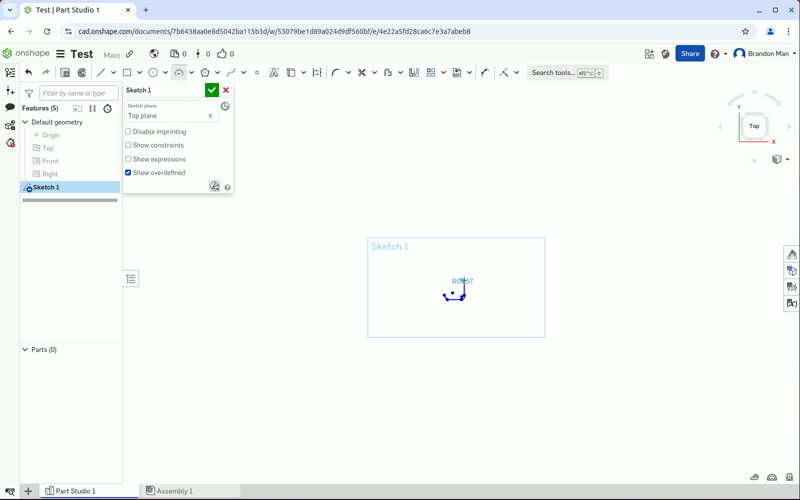
scroll(6)
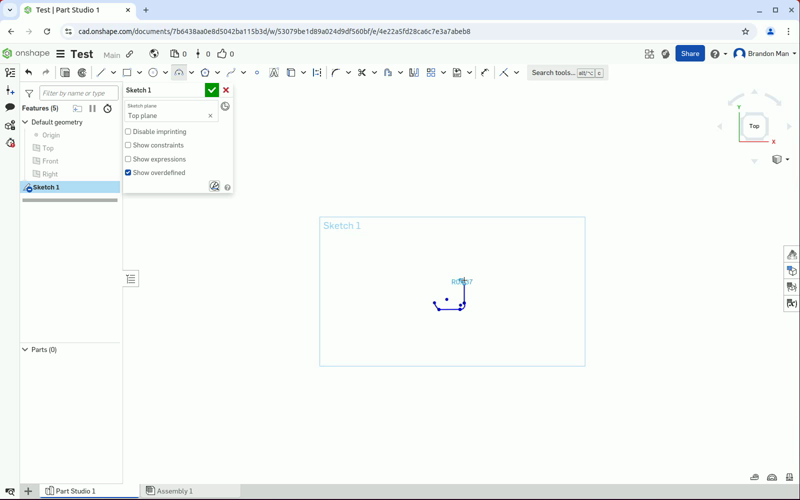
scroll(6)
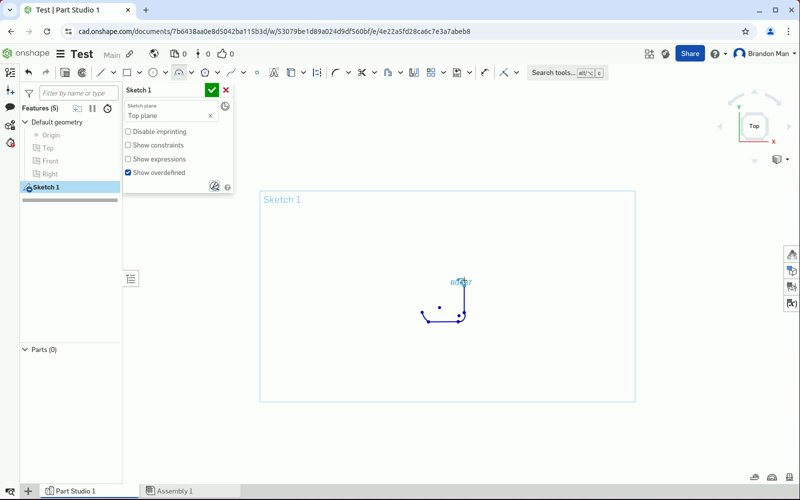
scroll(6)
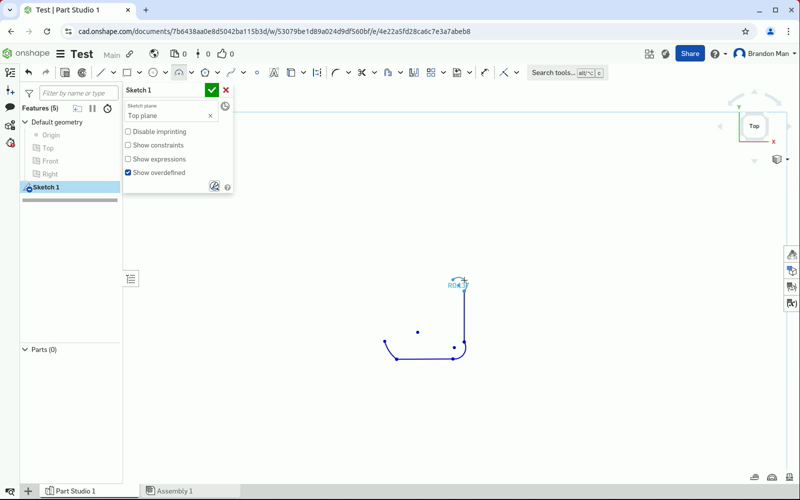
click(464, 279)
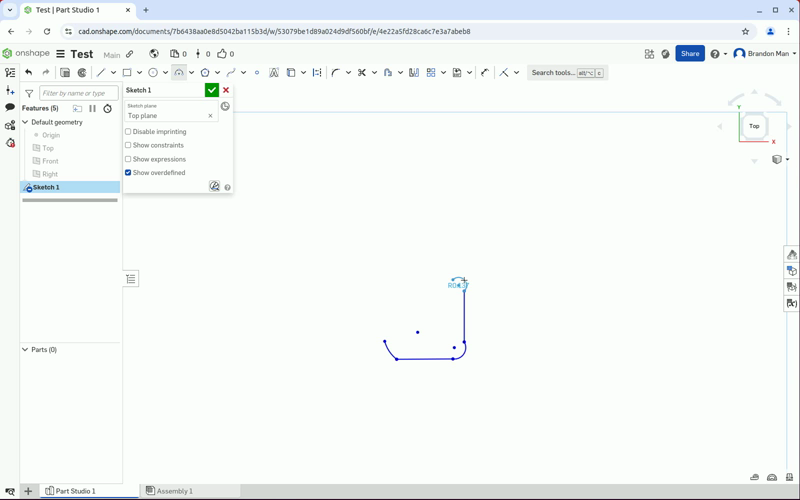
scroll(-6)
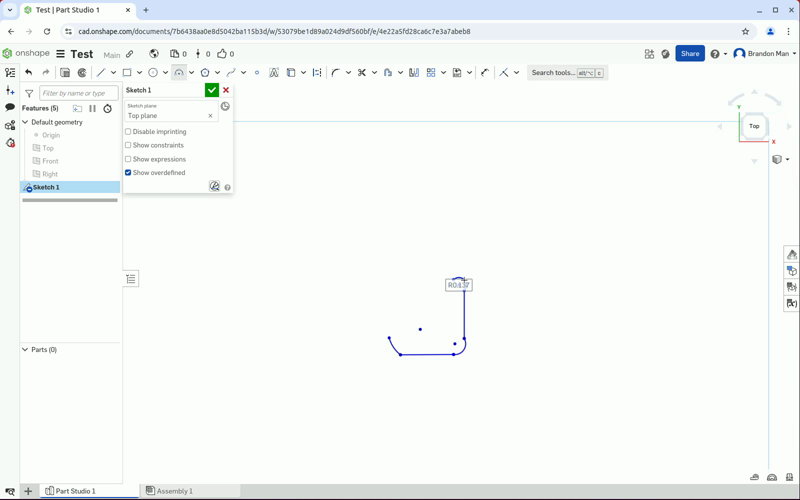
scroll(-6)
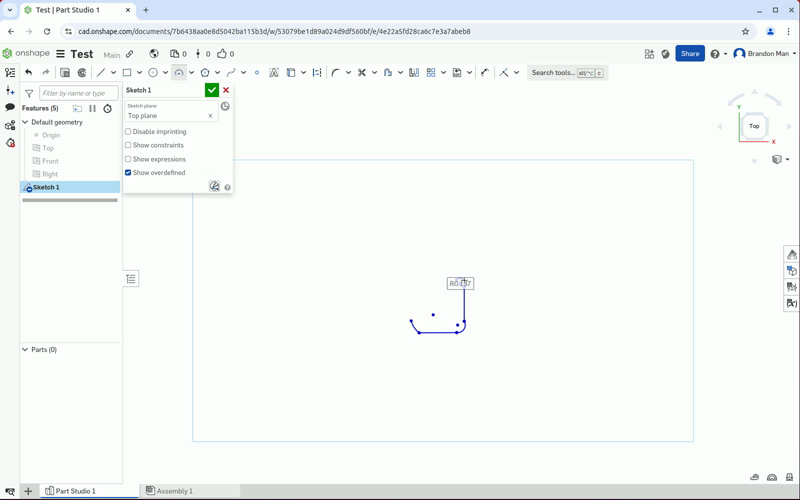
scroll(-6)
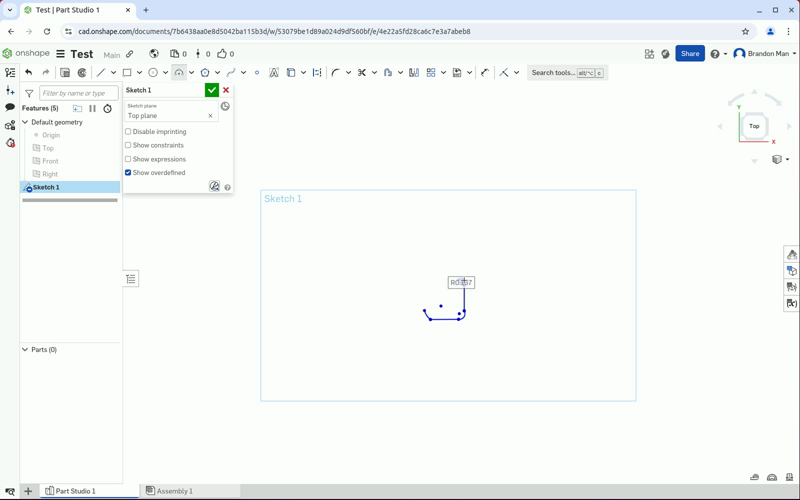
scroll(-6)
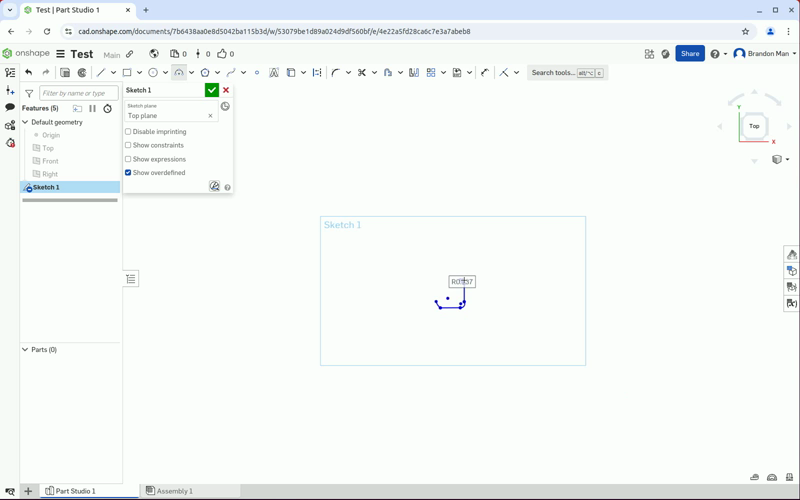
scroll(-6)
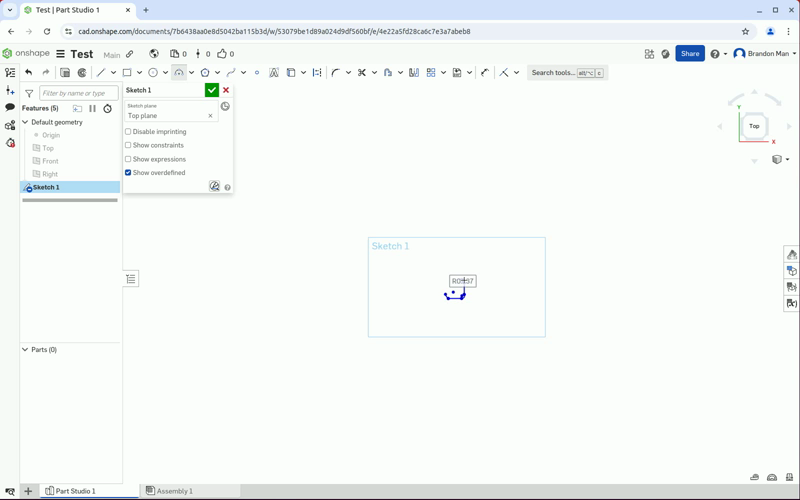
scroll(-6)
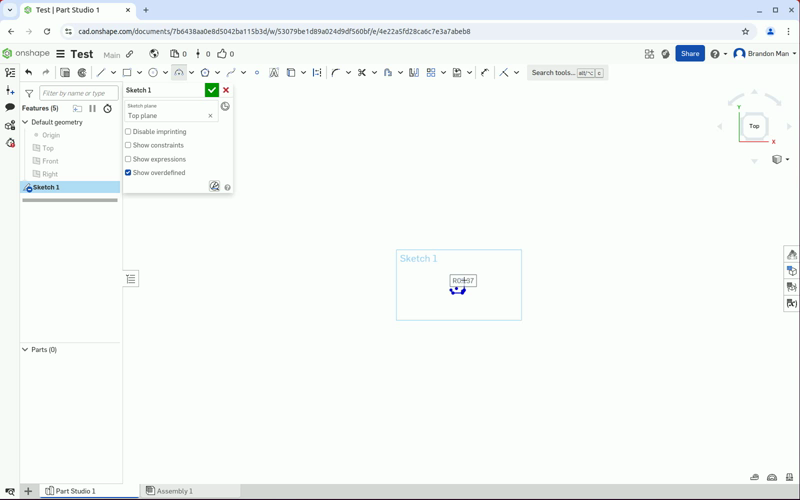
scroll(-6)
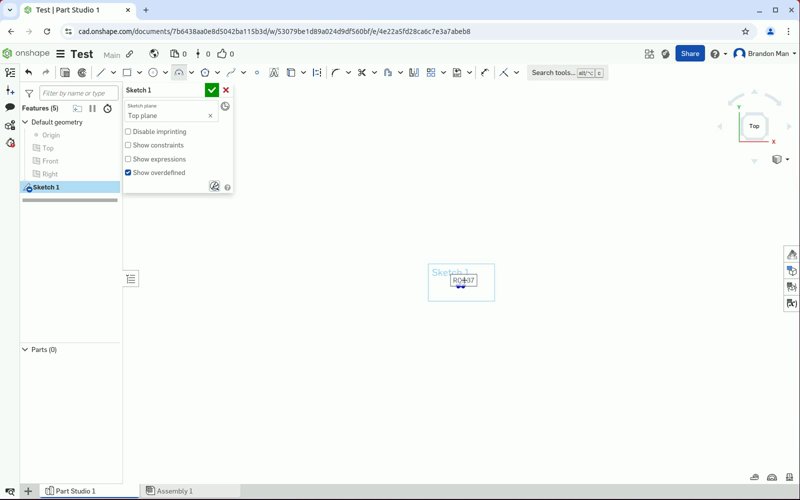
key_up(shift)
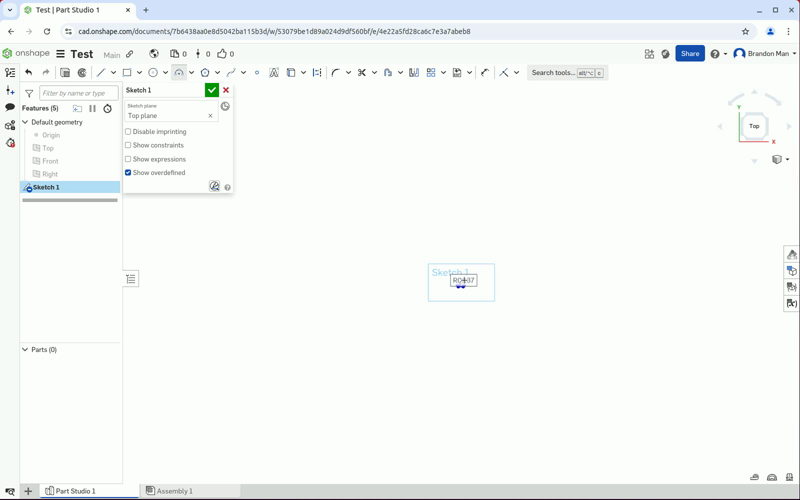
key(esc)
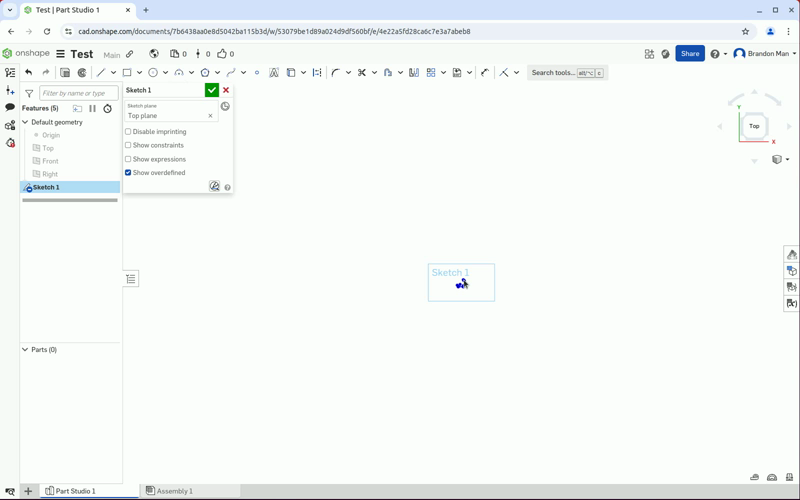
key(l)
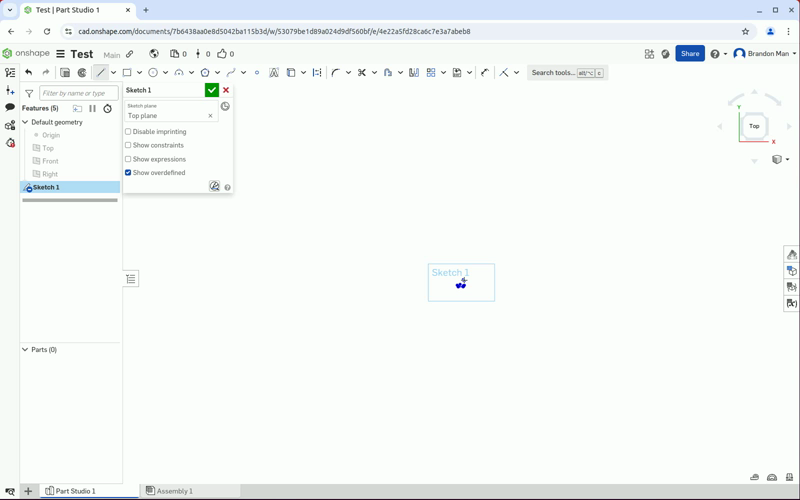
mouse_move(463, 279)
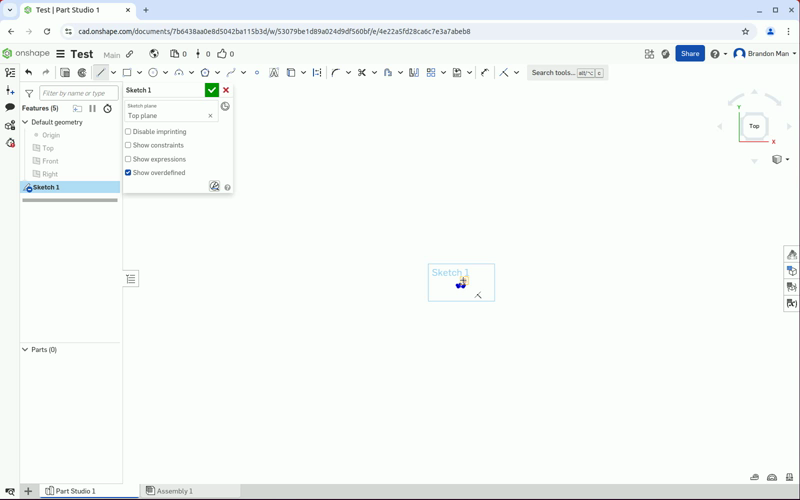
scroll(6)
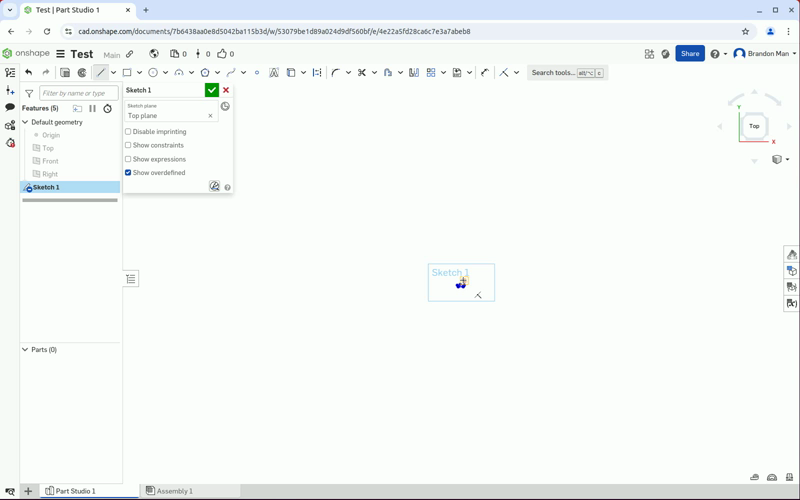
scroll(6)
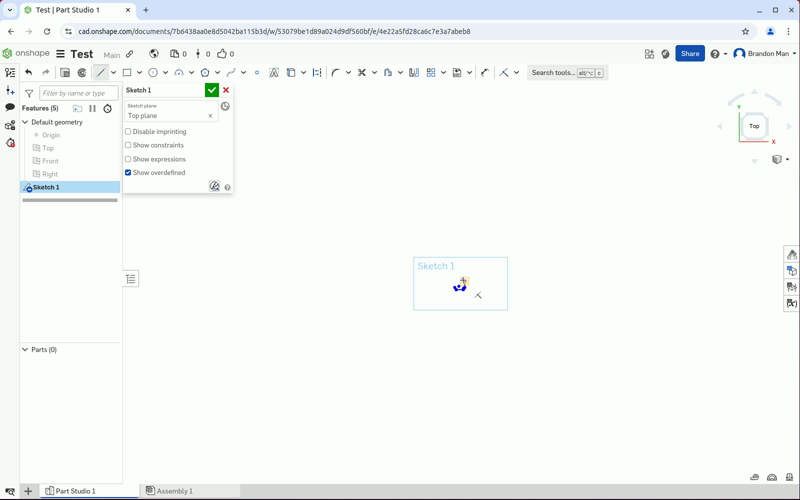
scroll(6)
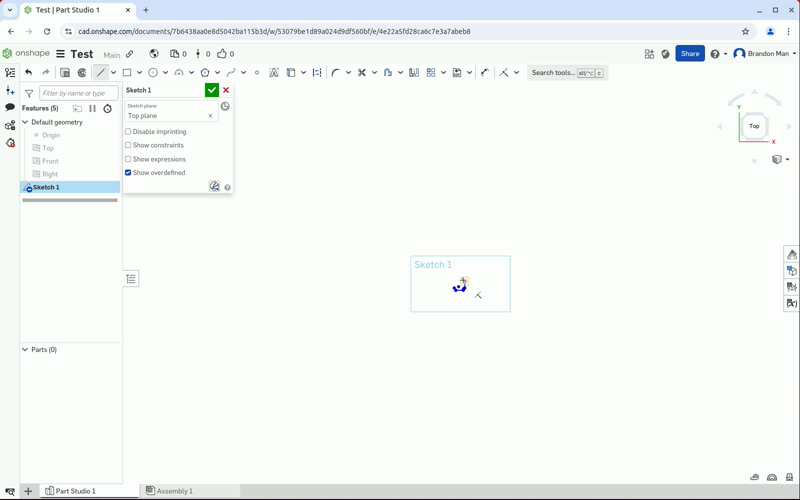
scroll(6)
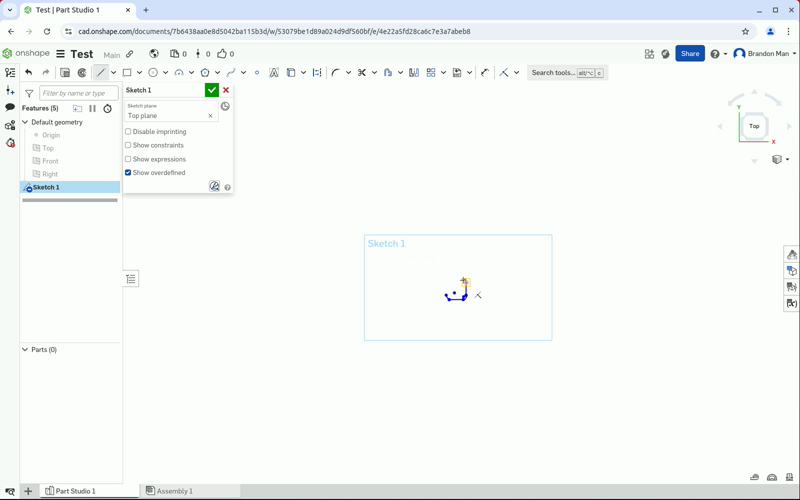
scroll(6)
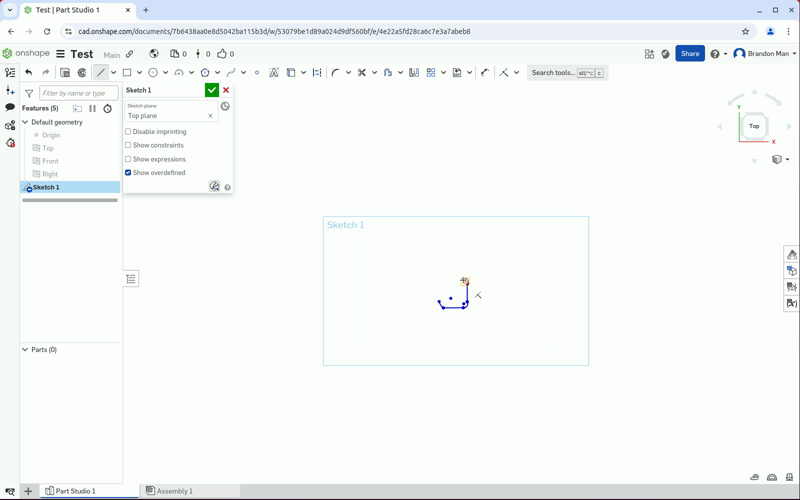
scroll(6)
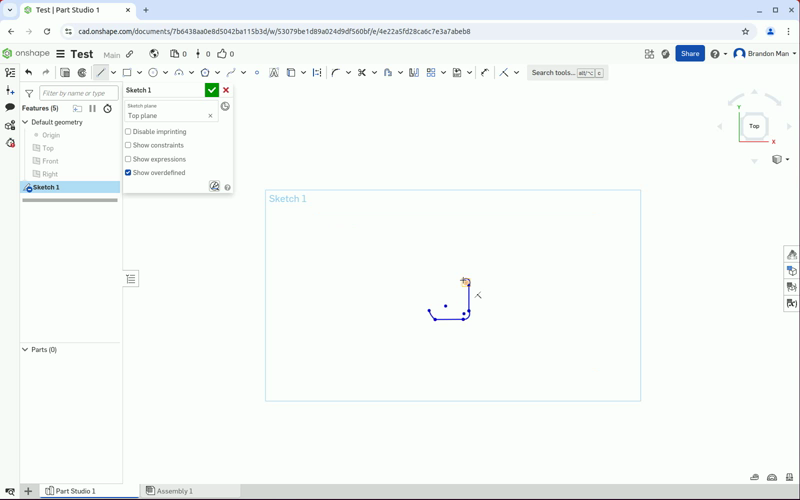
scroll(6)
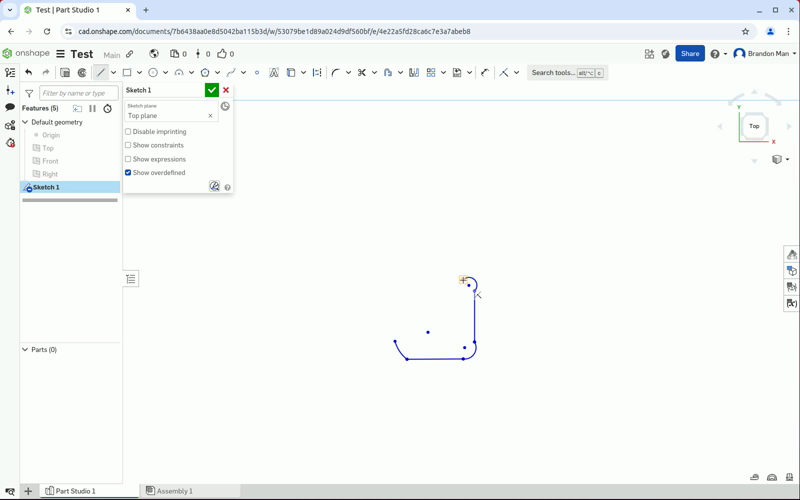
click(463, 279)
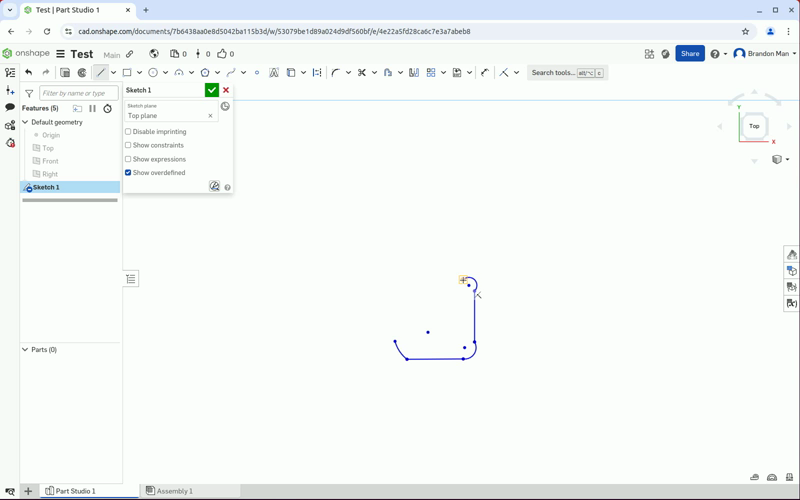
scroll(-6)
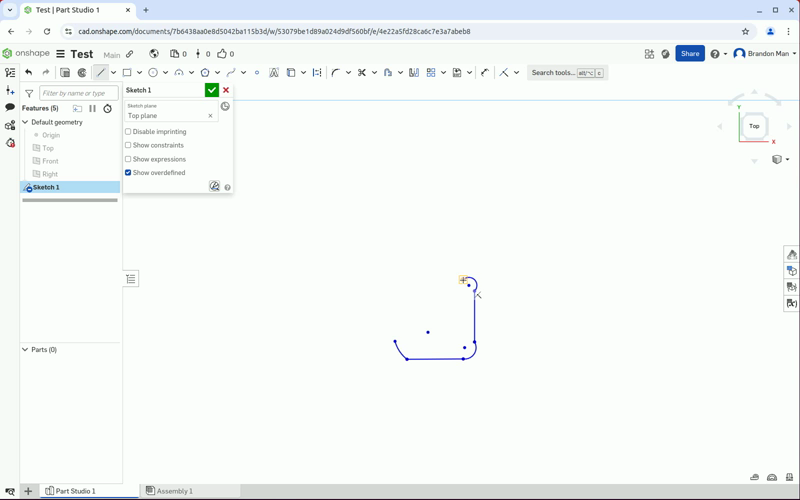
scroll(-6)
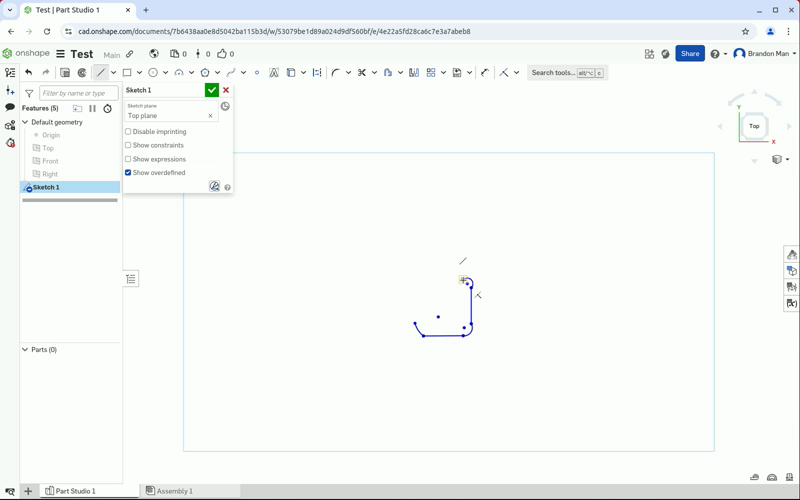
scroll(-6)
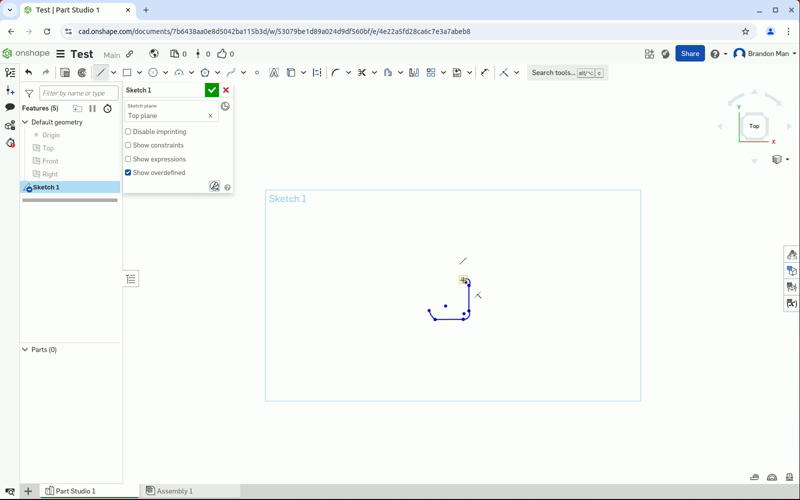
scroll(-6)
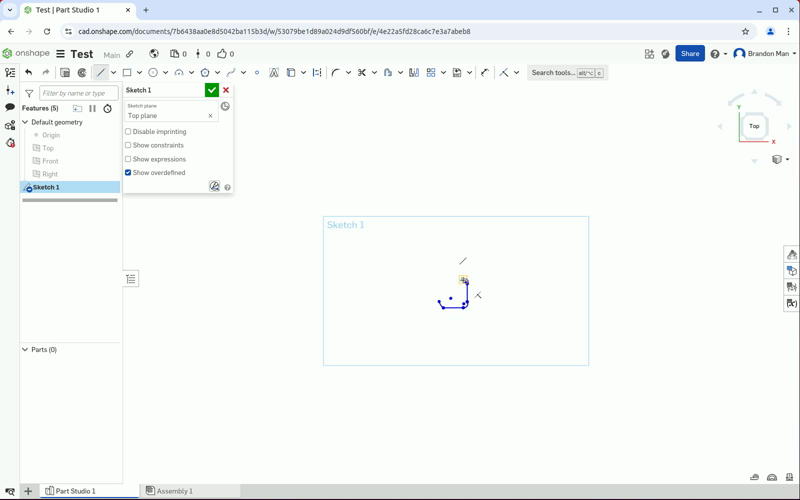
scroll(-6)
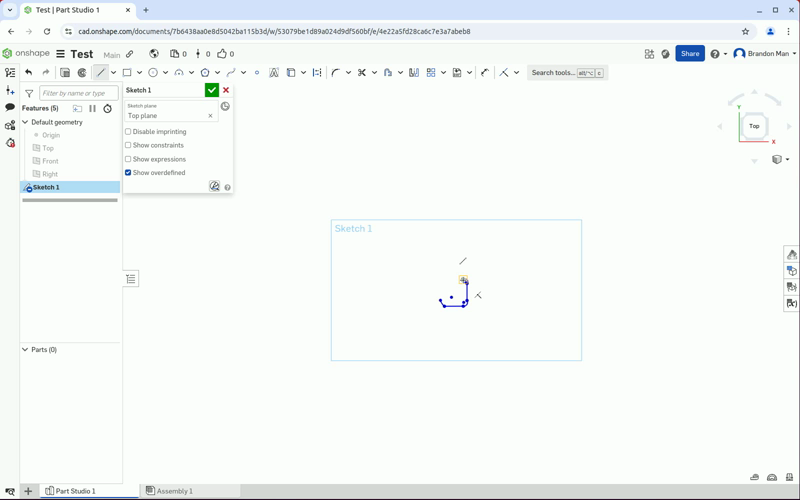
scroll(-6)
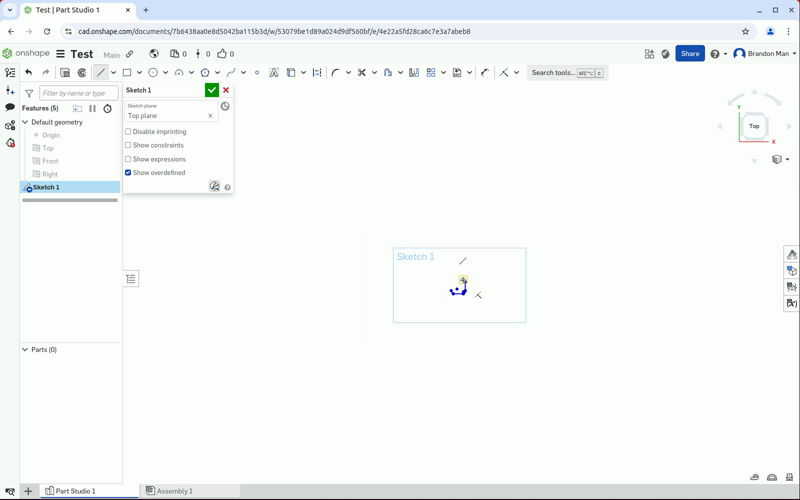
scroll(-6)
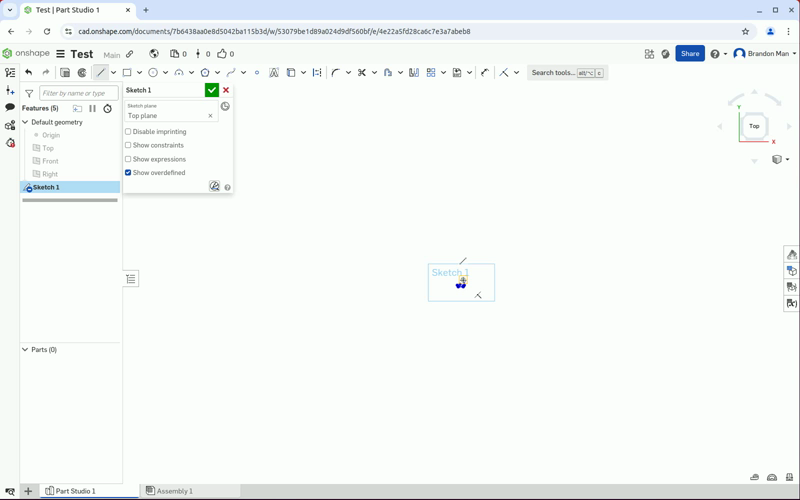
key_down(shift)
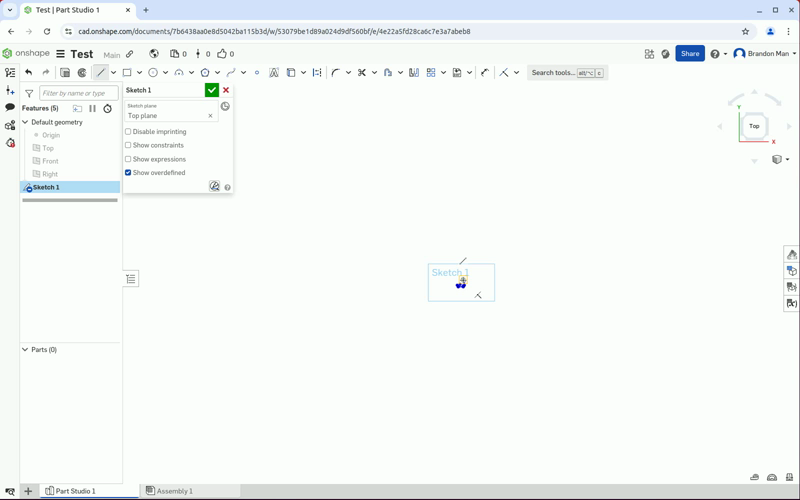
mouse_move(493, 279)
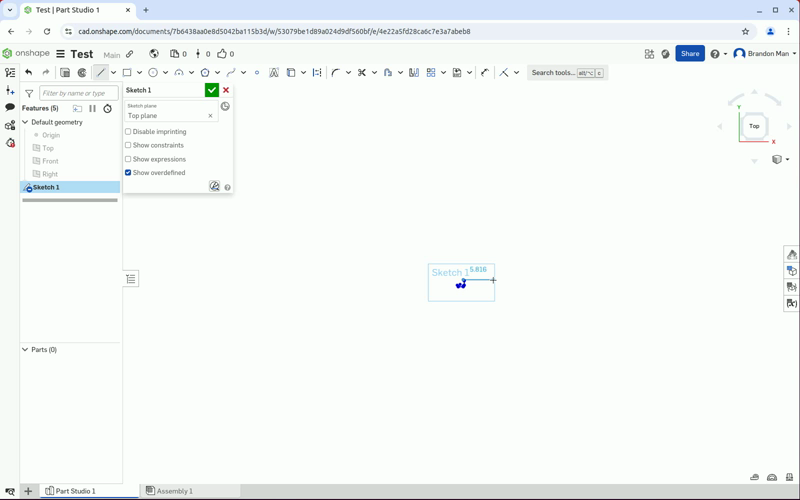
mouse_move(458, 279)
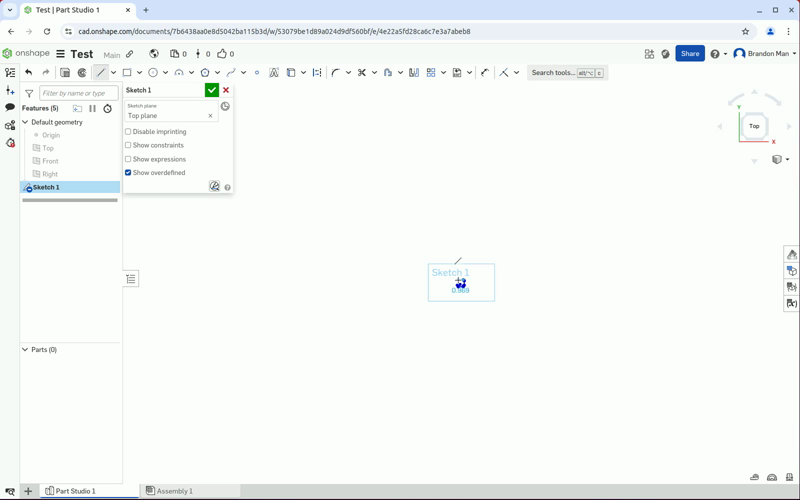
scroll(6)
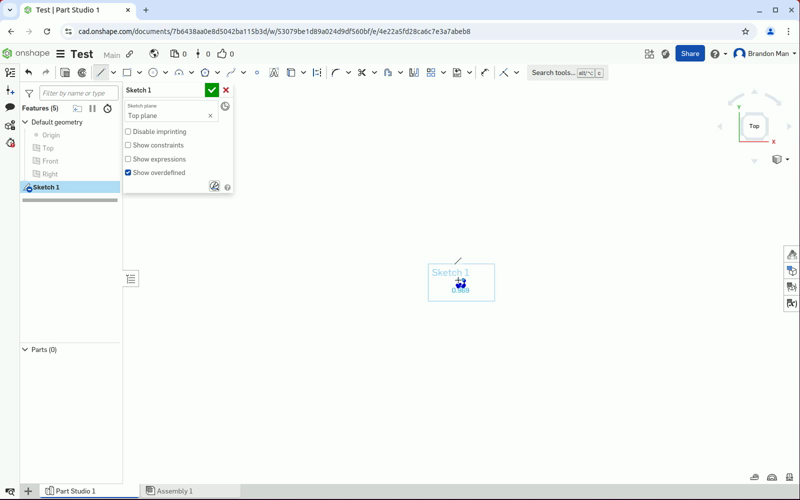
scroll(6)
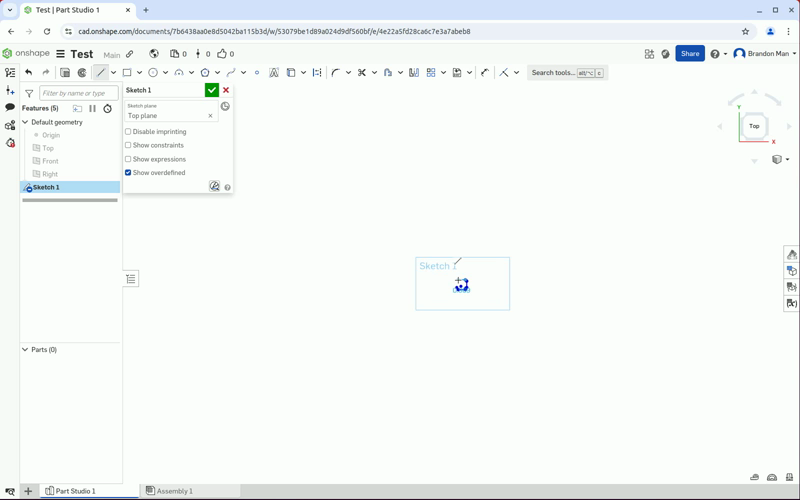
scroll(6)
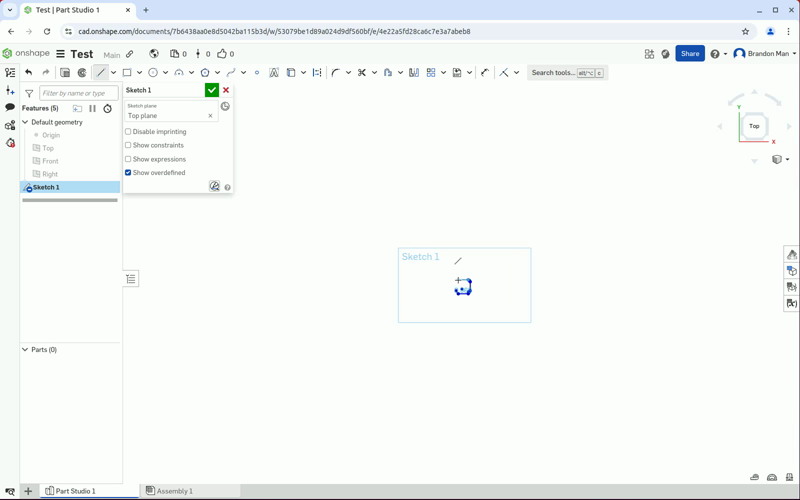
scroll(6)
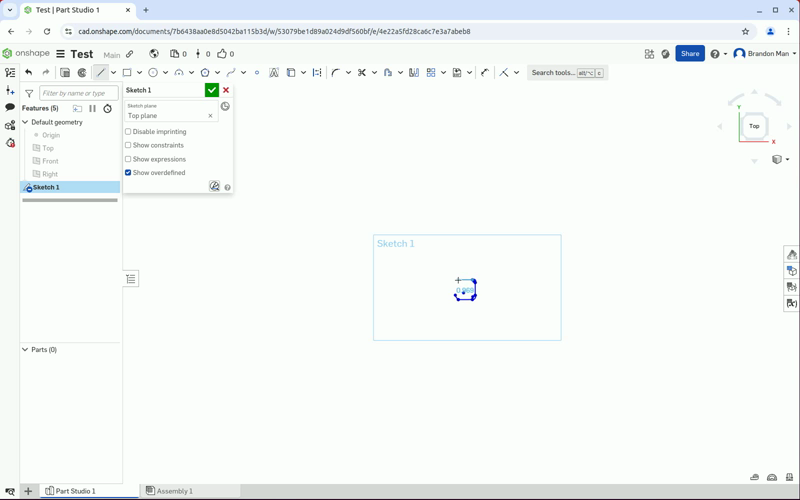
scroll(6)
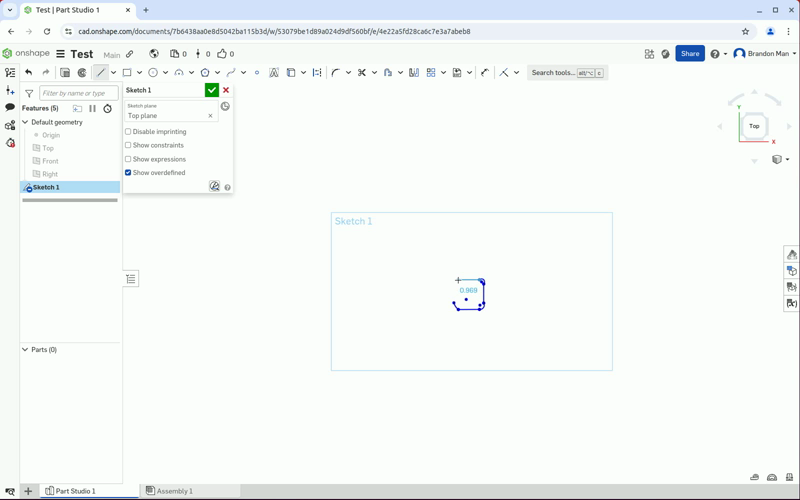
scroll(6)
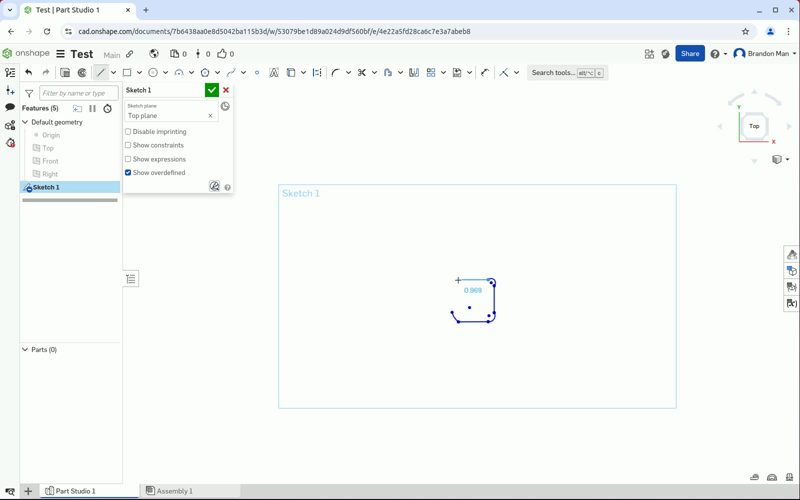
scroll(6)
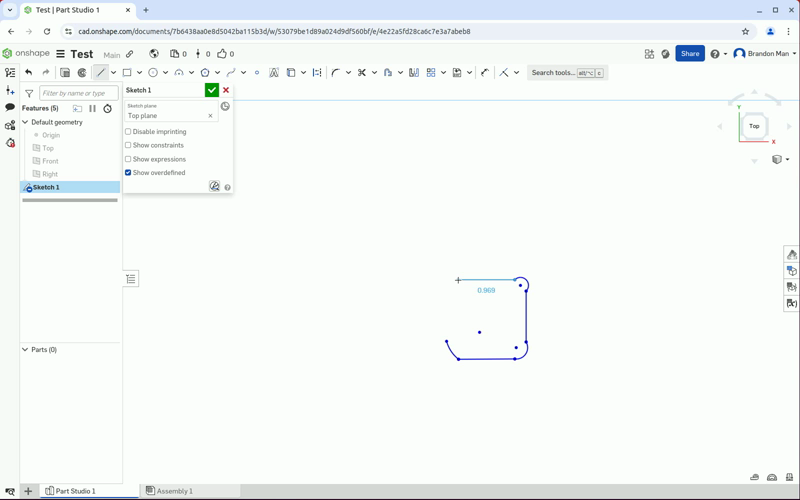
click(458, 279)
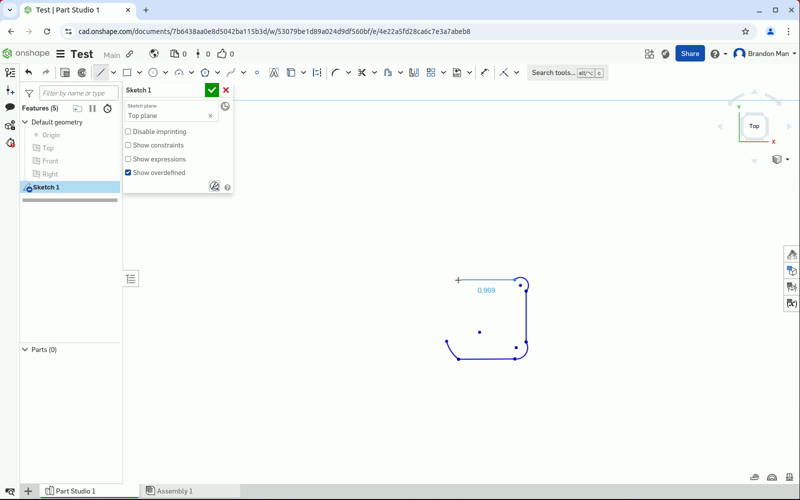
scroll(-6)
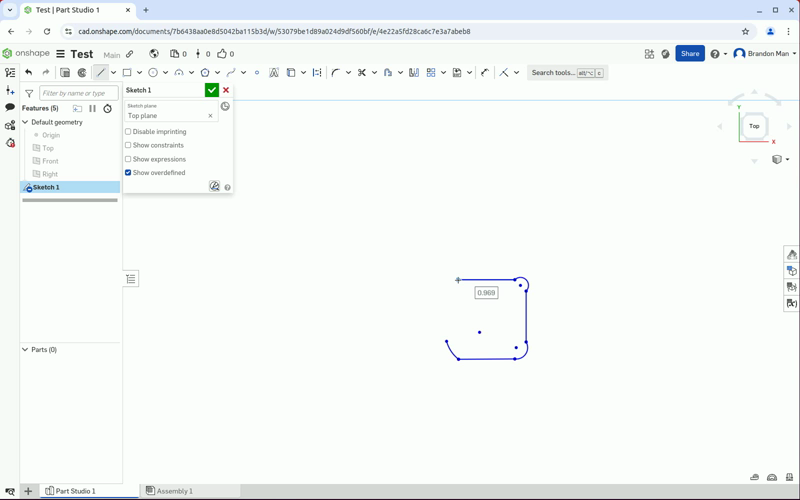
scroll(-6)
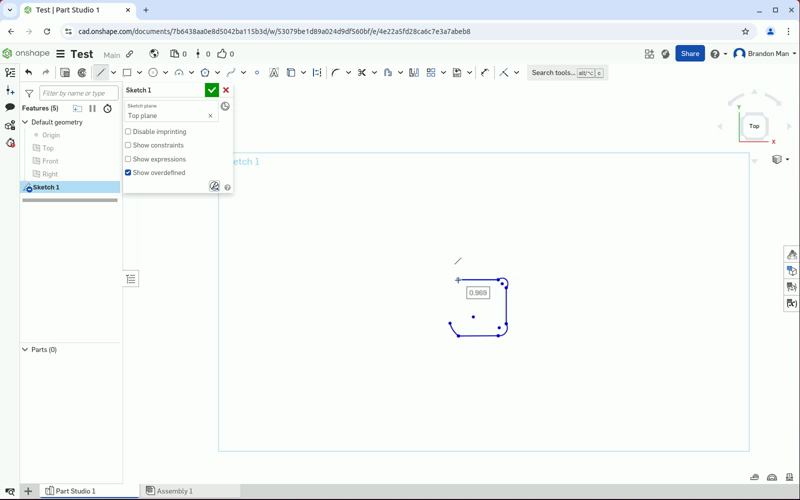
scroll(-6)
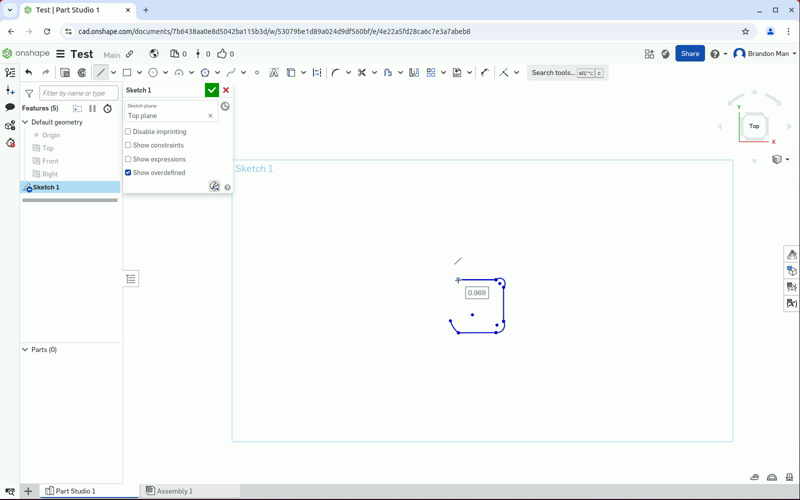
scroll(-6)
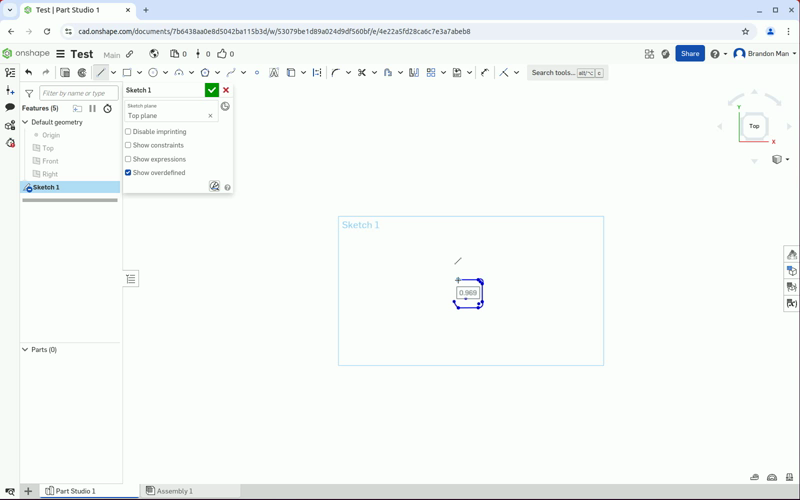
scroll(-6)
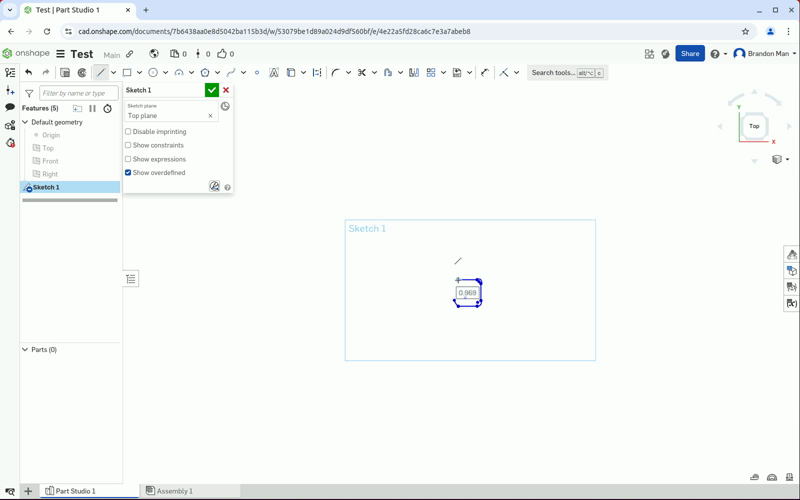
scroll(-6)
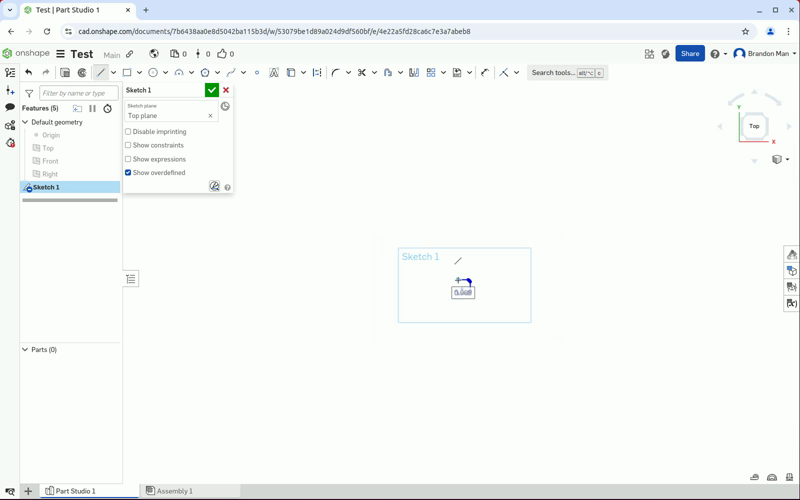
scroll(-6)
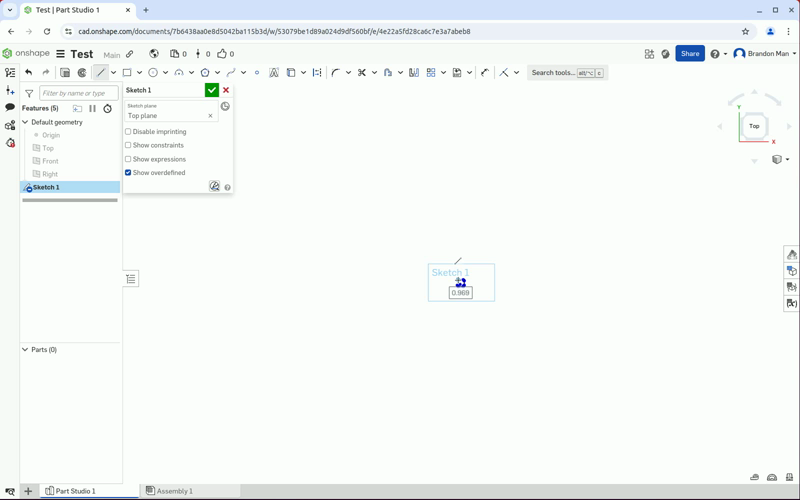
key_up(shift)
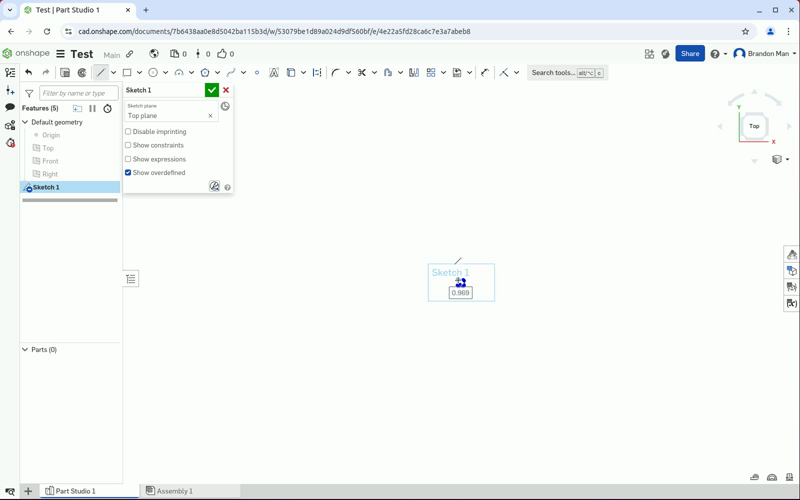
key(esc)
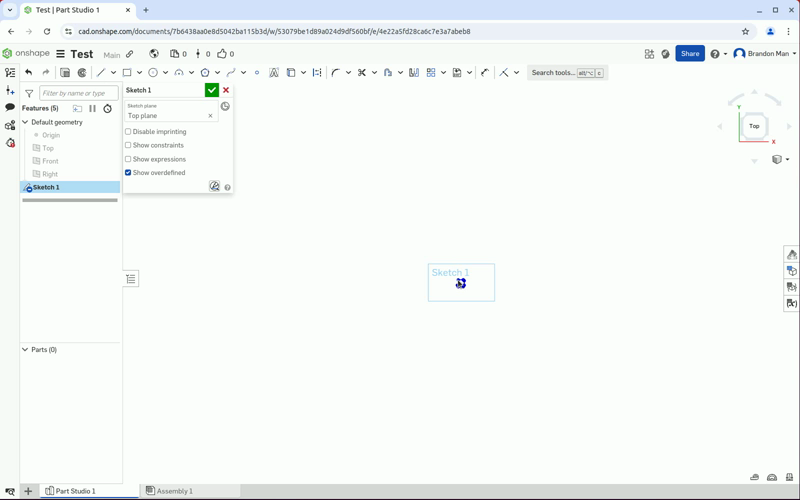
key(a)
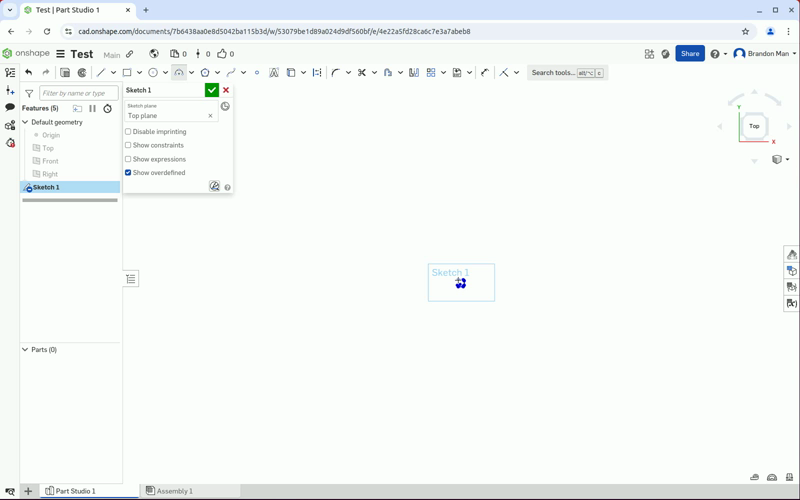
mouse_move(458, 279)
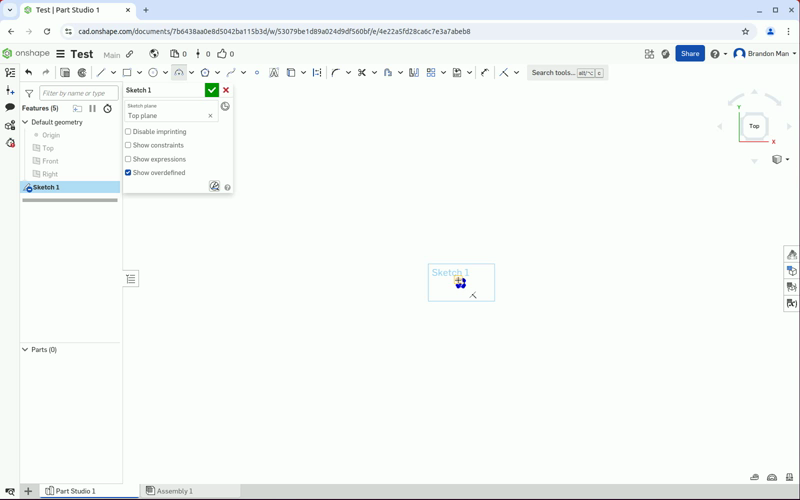
click(458, 279)
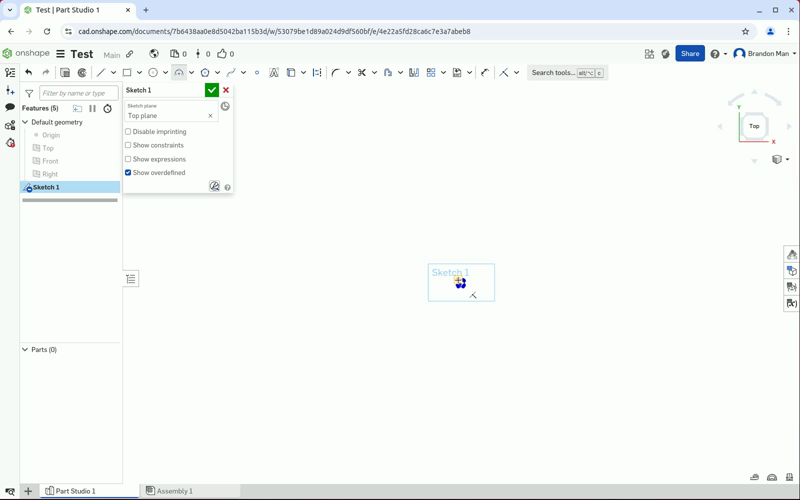
key_down(shift)
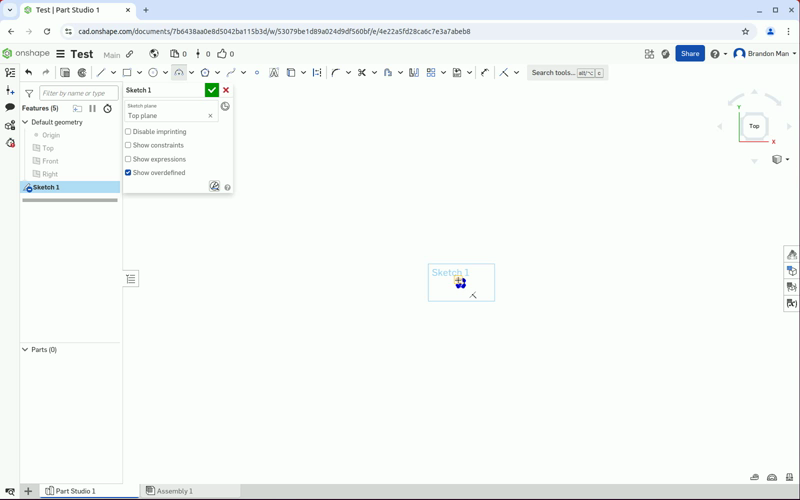
mouse_move(457, 280)
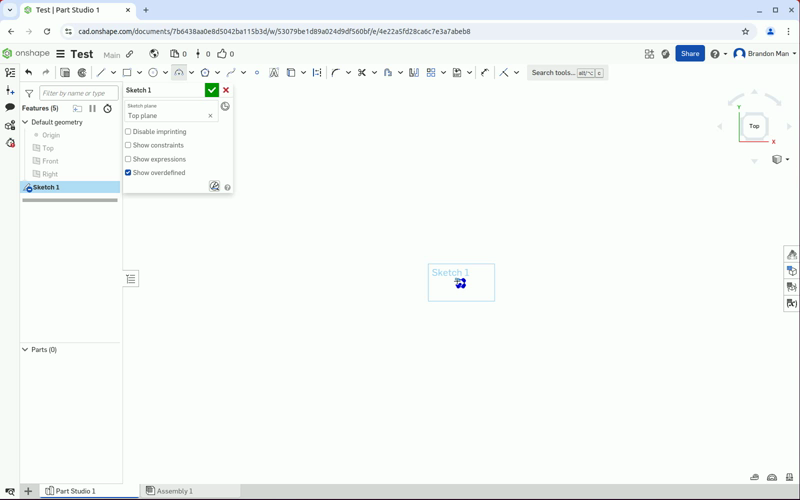
scroll(6)
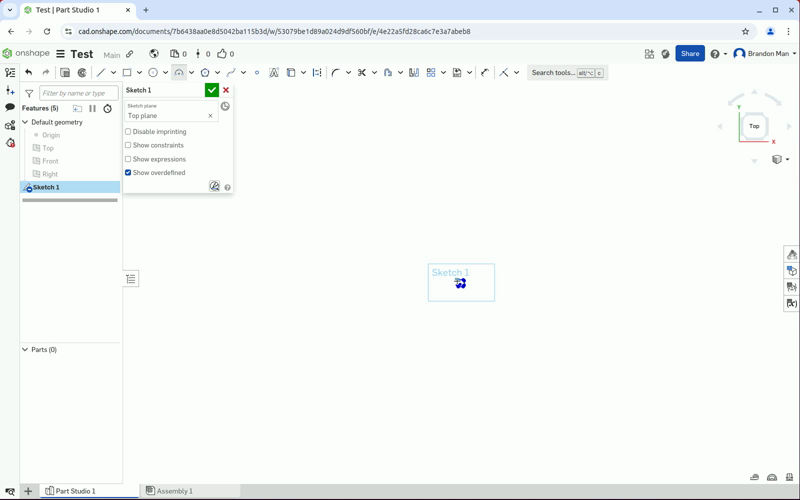
scroll(6)
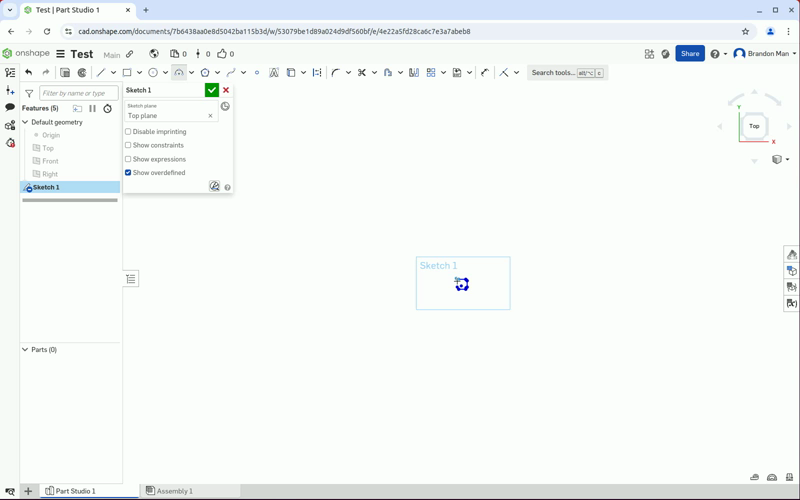
scroll(6)
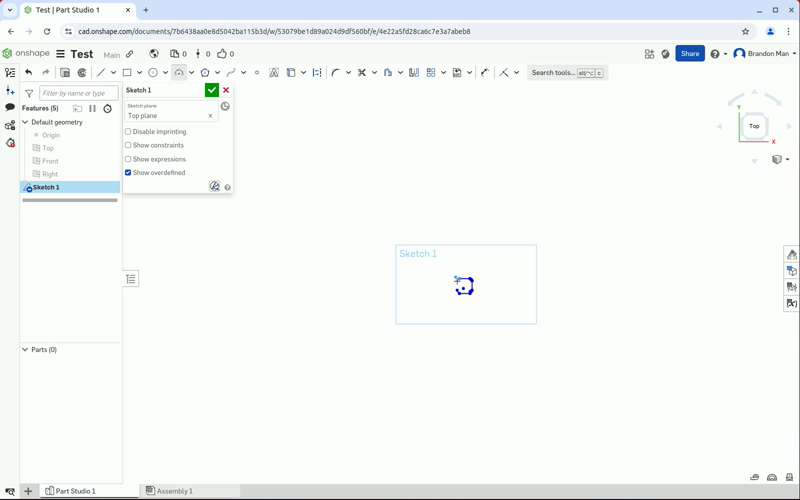
scroll(6)
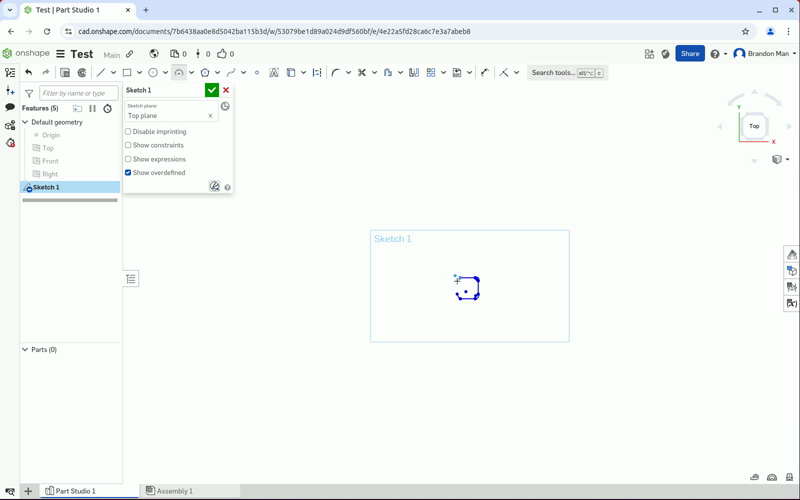
scroll(6)
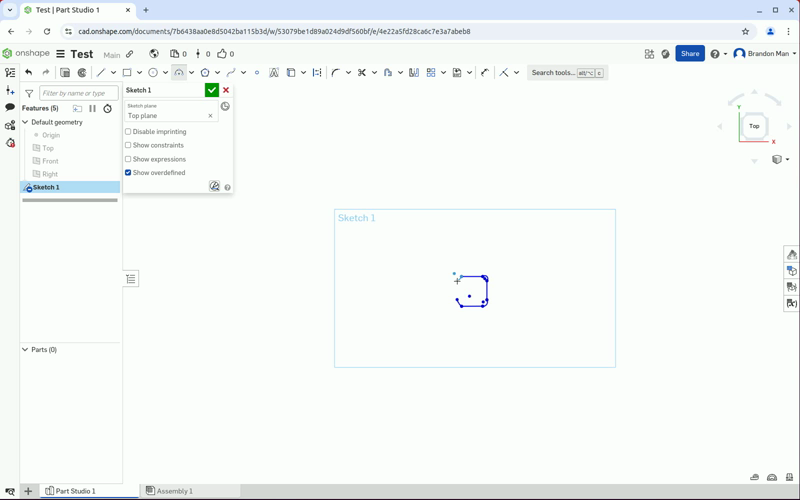
scroll(6)
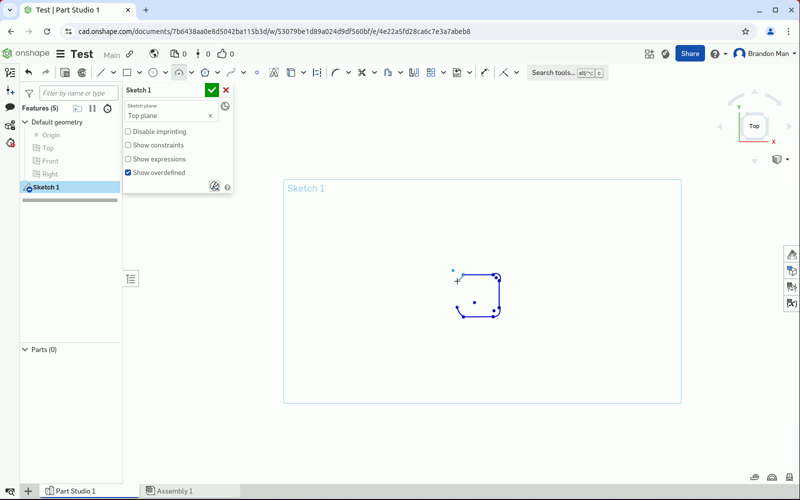
scroll(6)
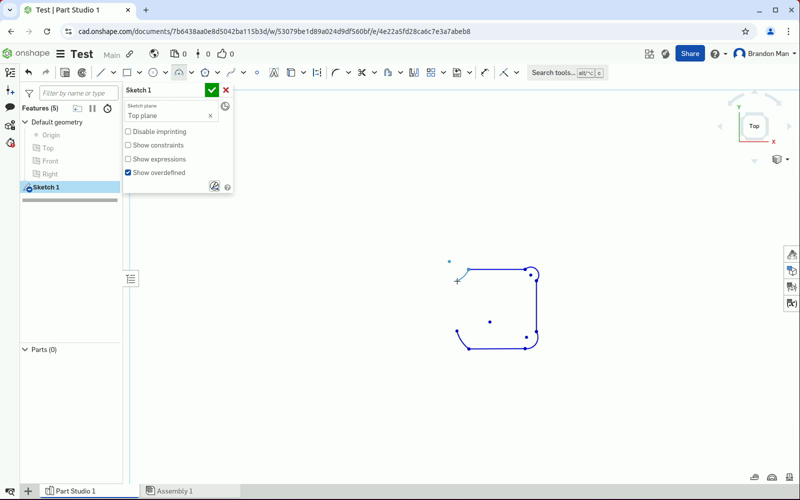
click(457, 280)
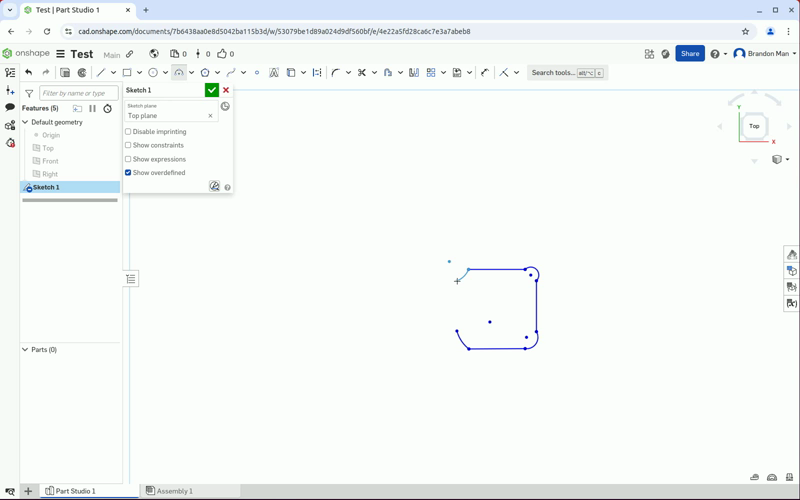
scroll(-6)
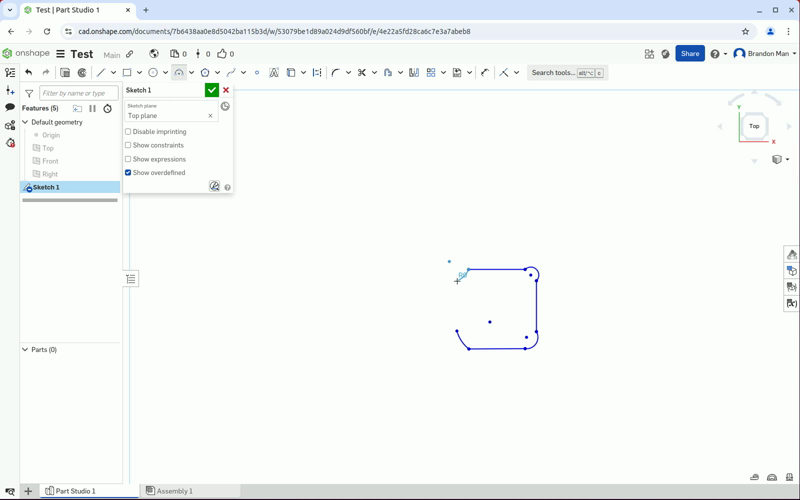
scroll(-6)
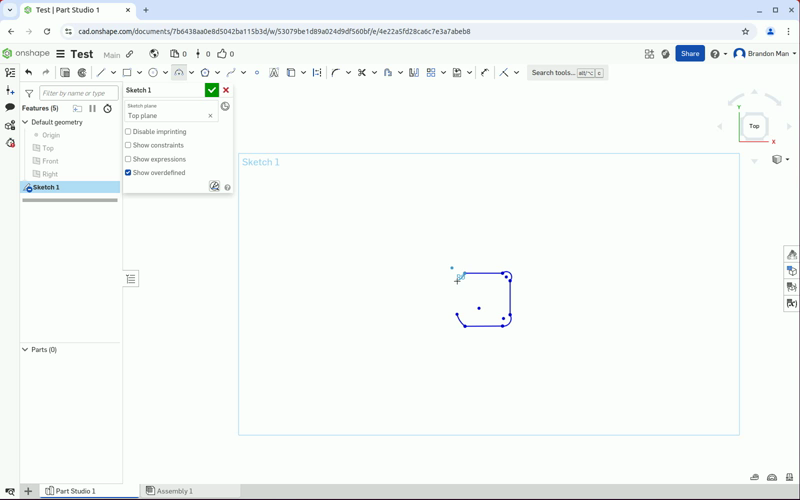
scroll(-6)
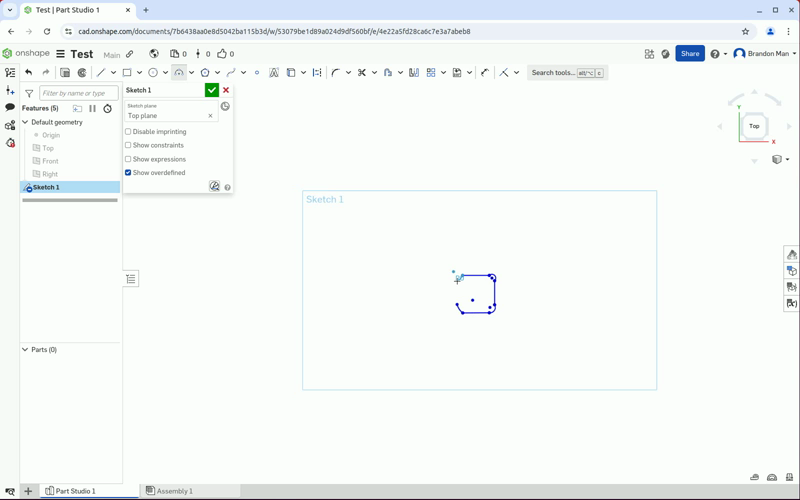
scroll(-6)
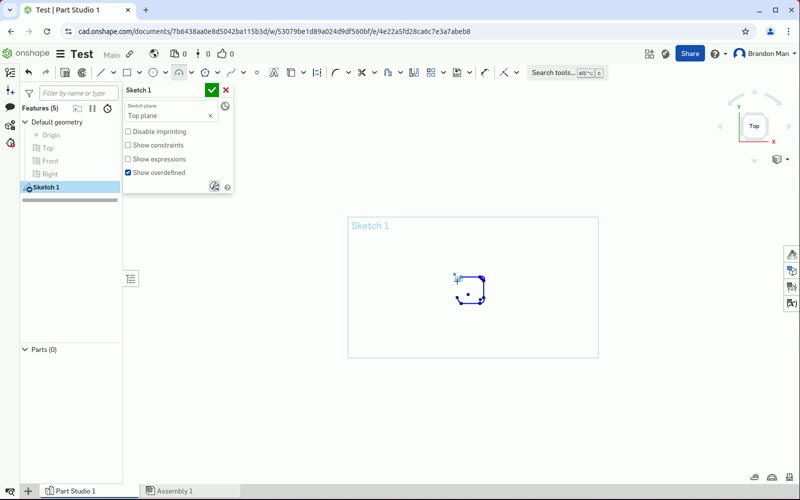
scroll(-6)
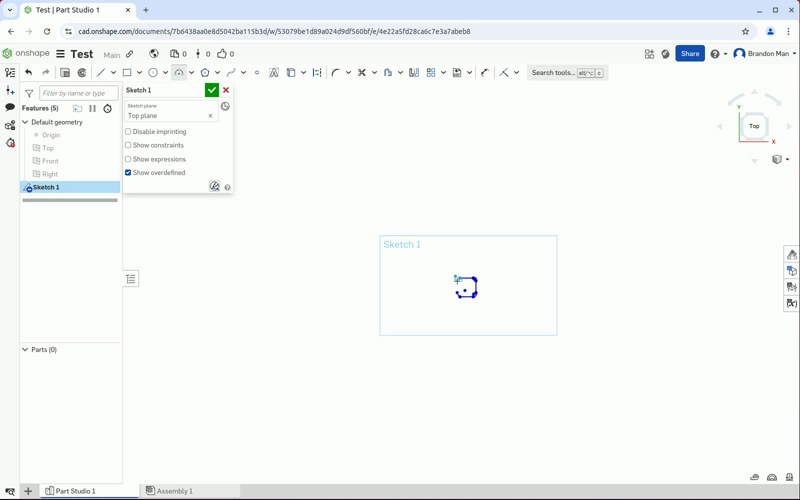
scroll(-6)
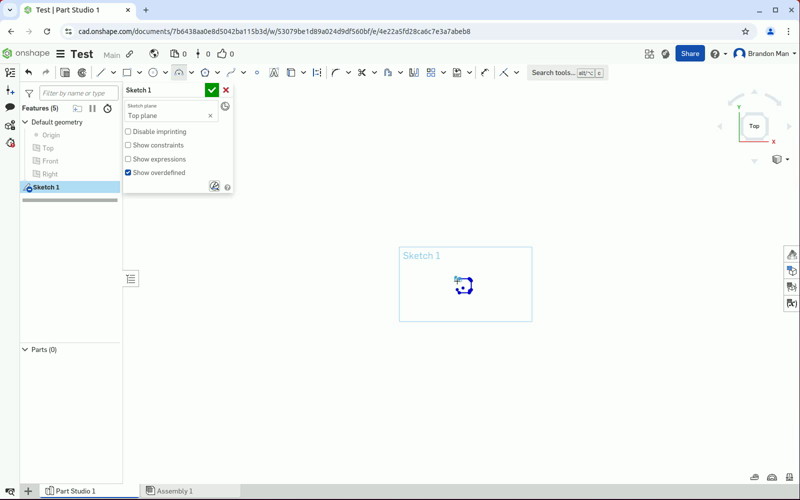
scroll(-6)
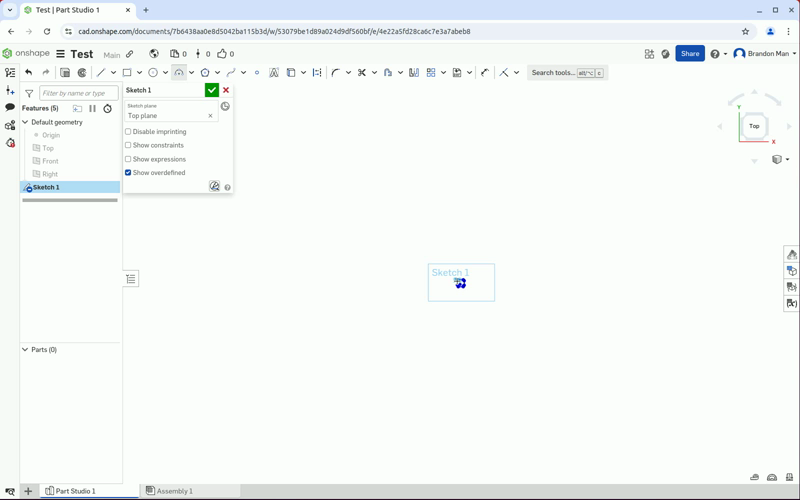
mouse_move(457, 279)
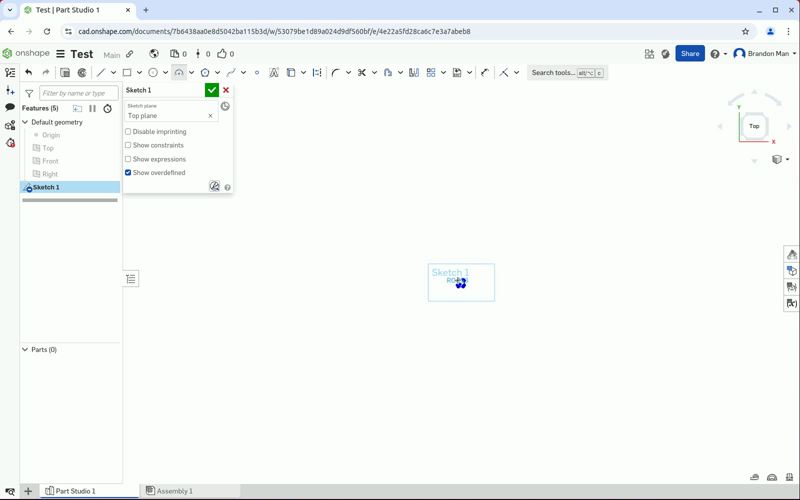
scroll(6)
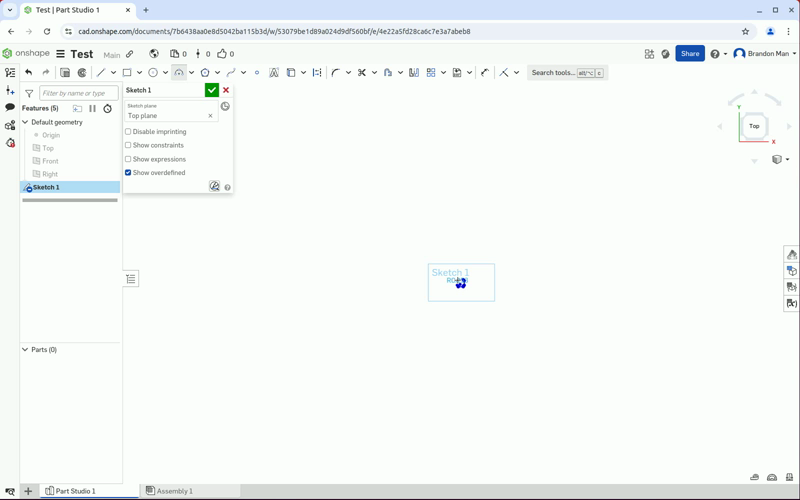
scroll(6)
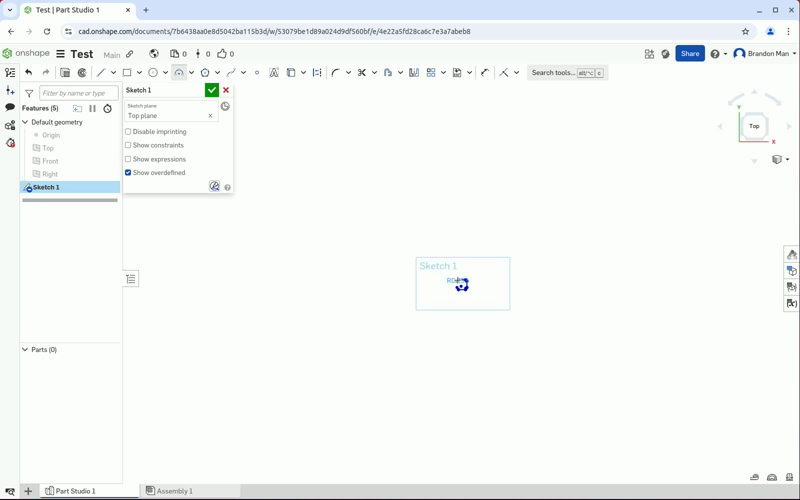
scroll(6)
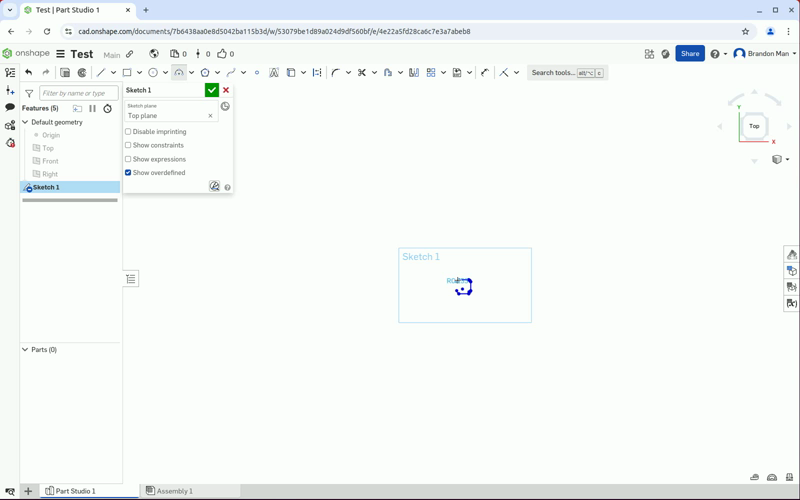
scroll(6)
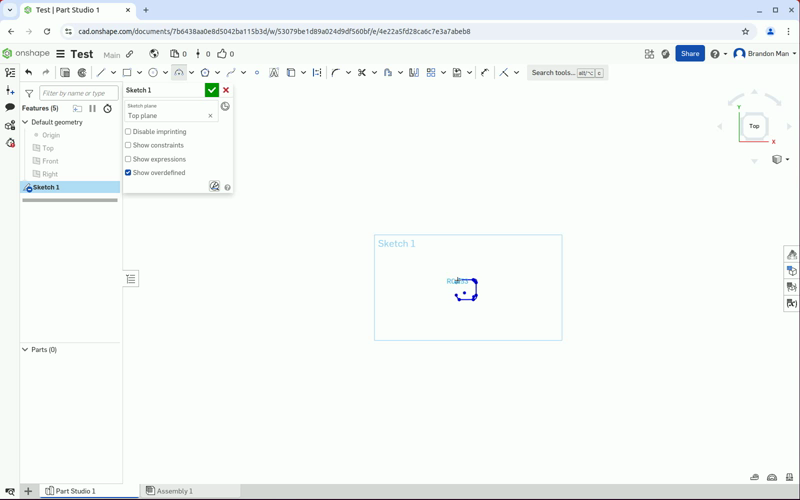
scroll(6)
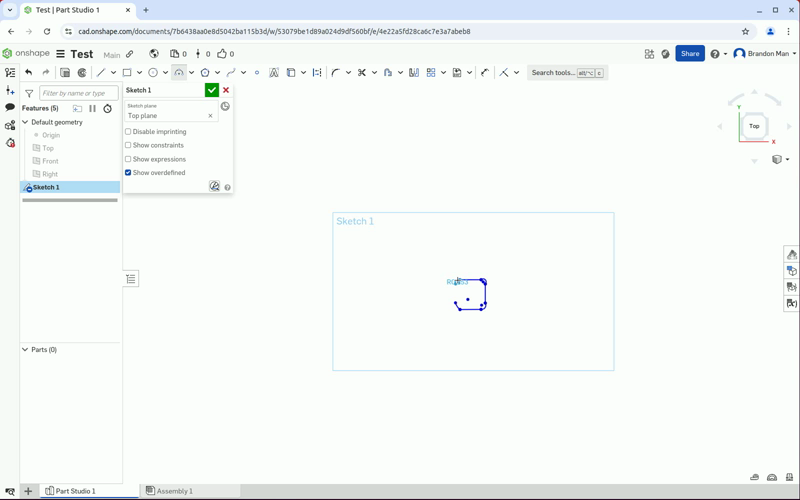
scroll(6)
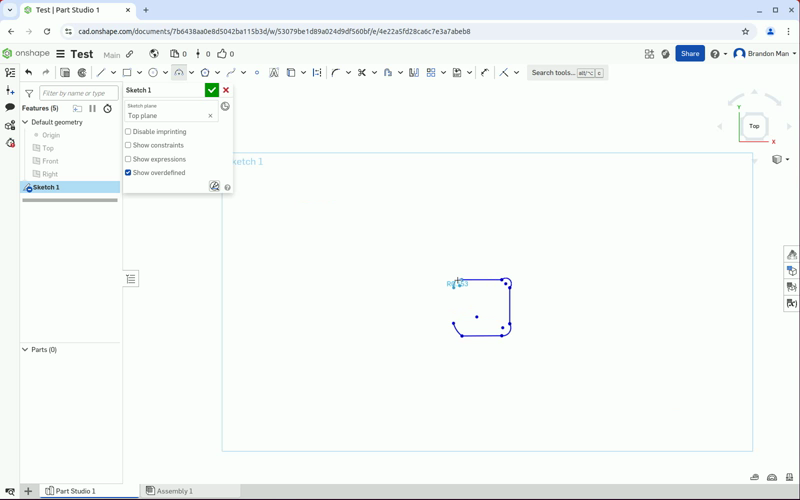
scroll(6)
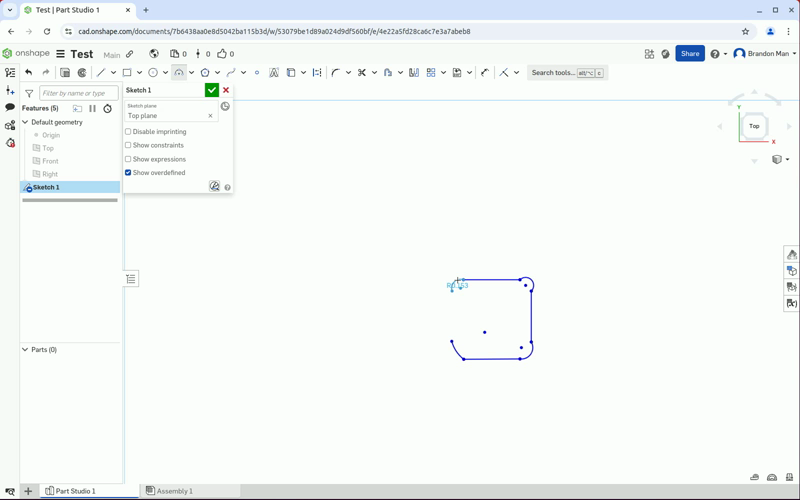
click(457, 279)
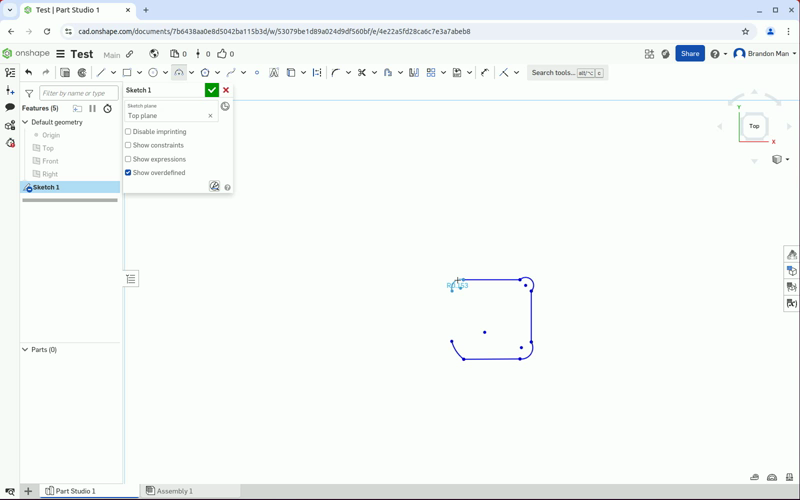
scroll(-6)
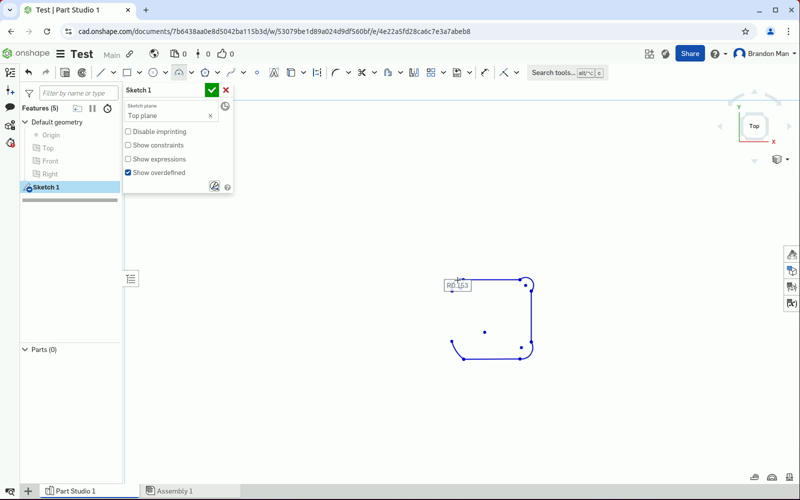
scroll(-6)
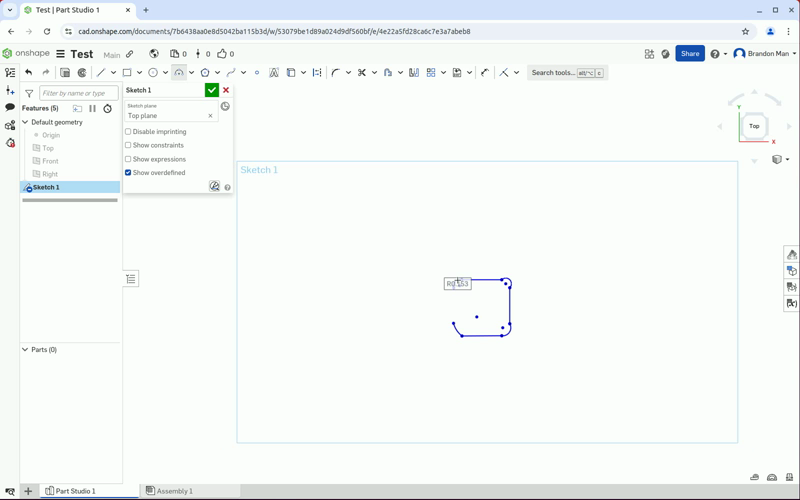
scroll(-6)
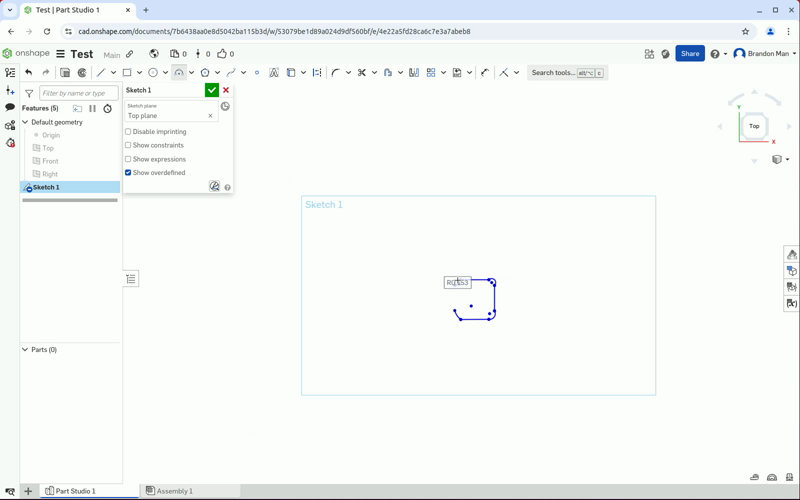
scroll(-6)
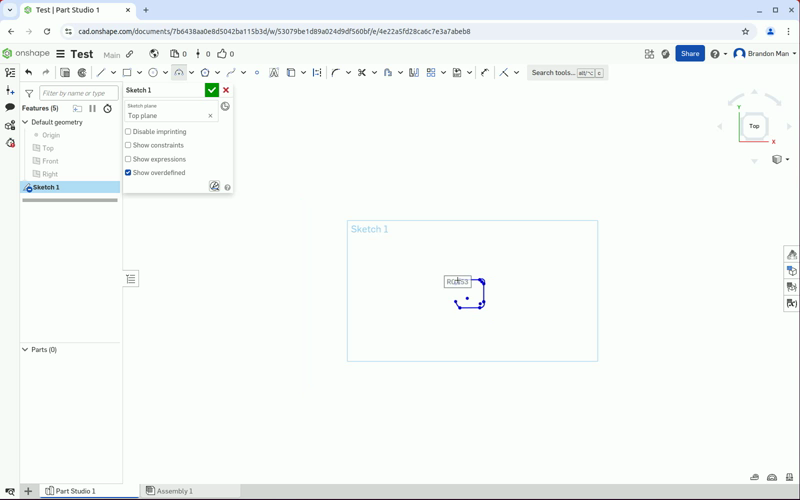
scroll(-6)
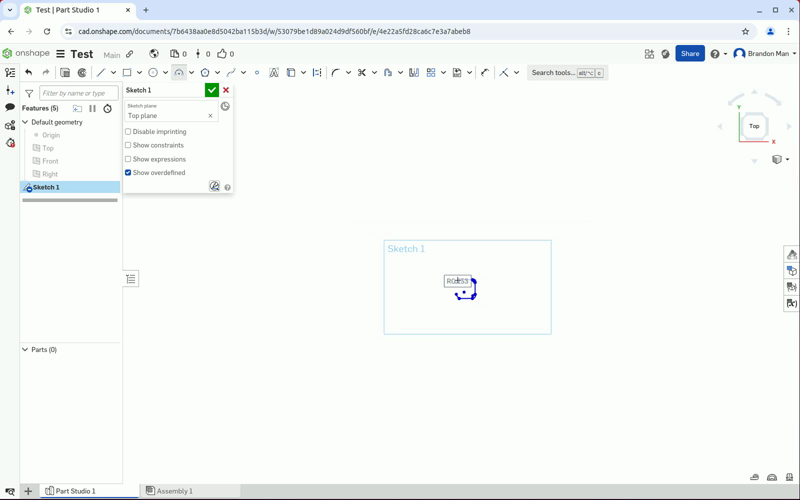
scroll(-6)
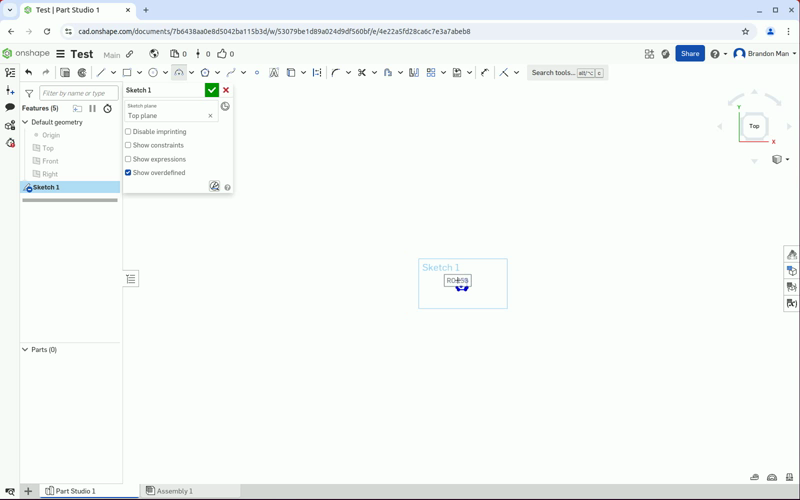
scroll(-6)
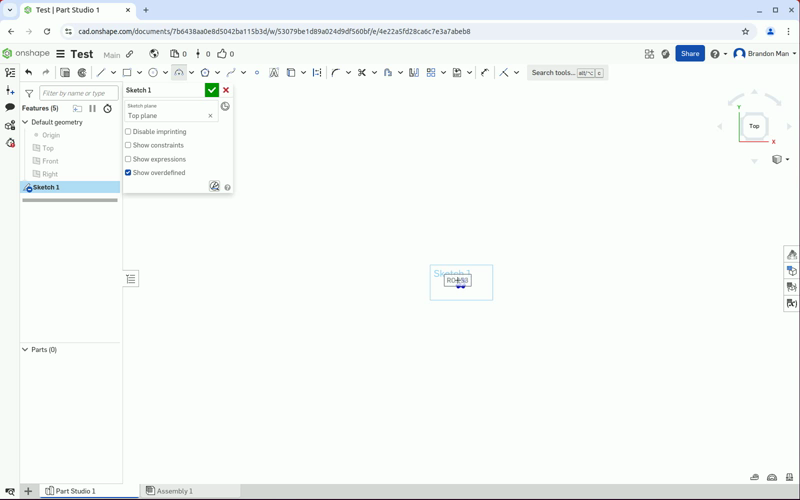
key_up(shift)
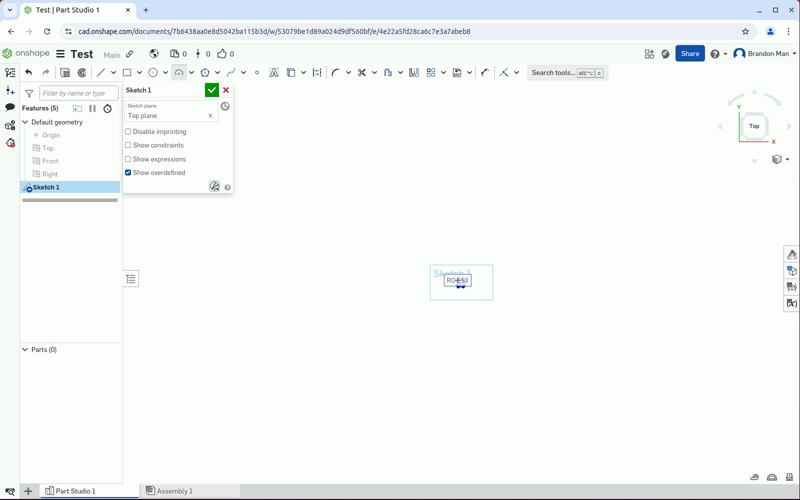
key(esc)
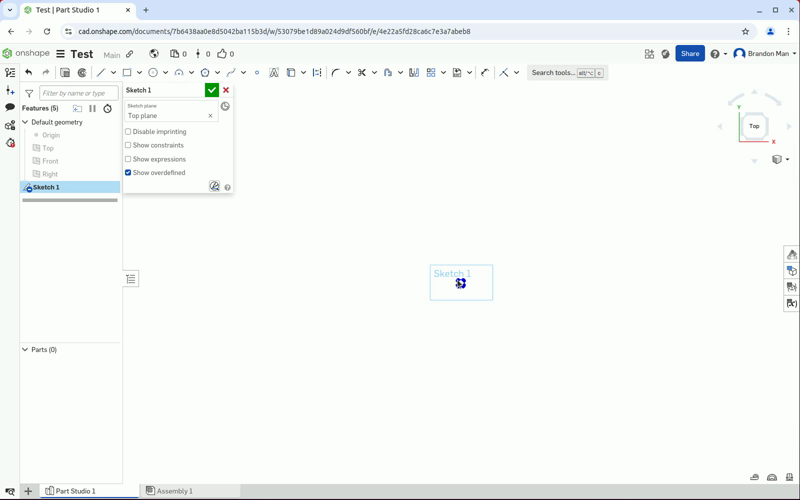
key(l)
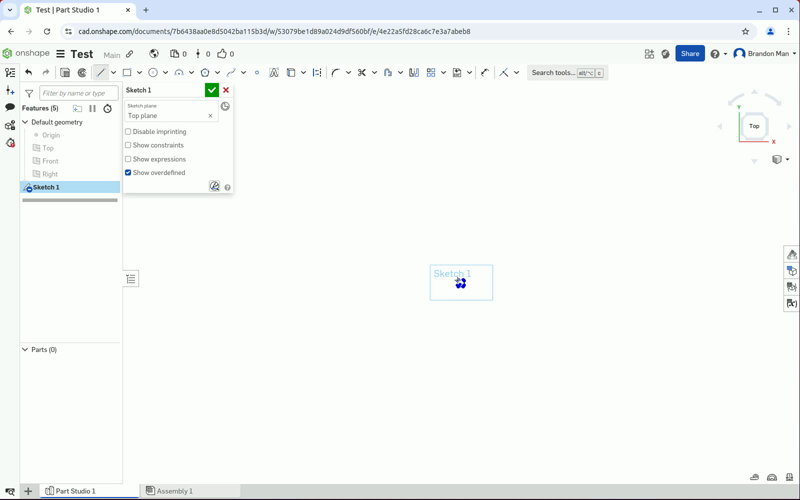
mouse_move(457, 280)
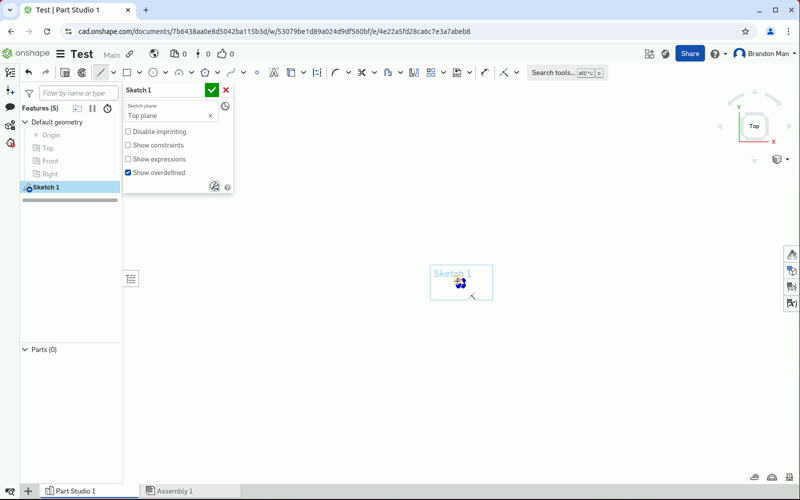
scroll(6)
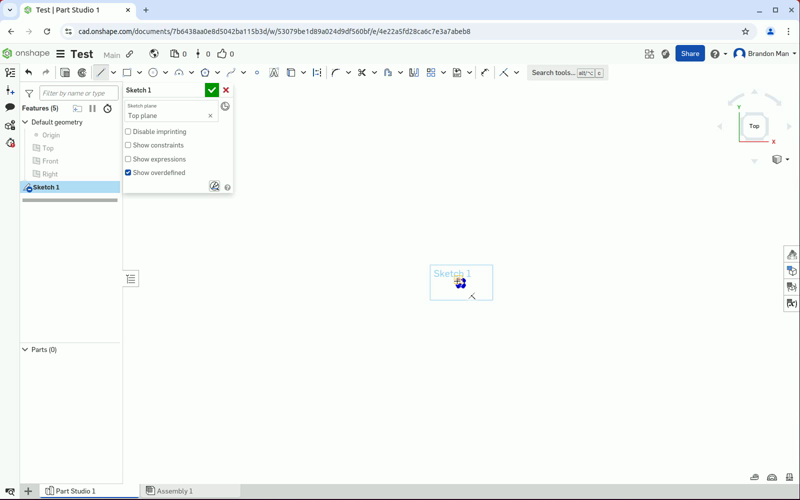
scroll(6)
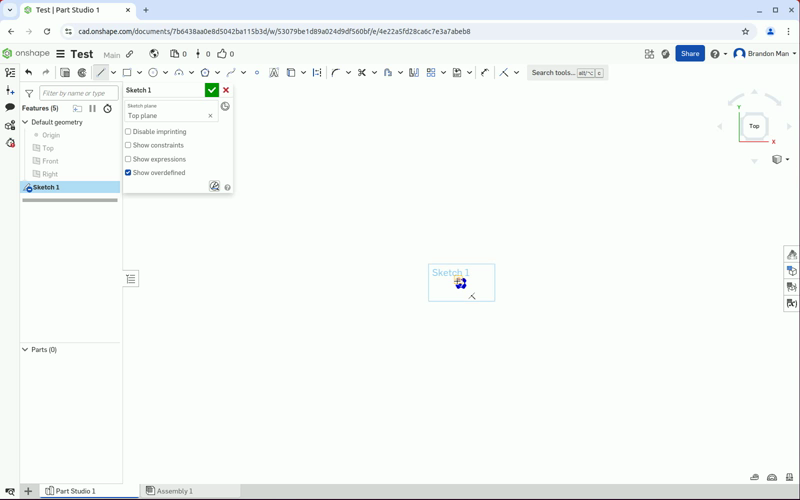
scroll(6)
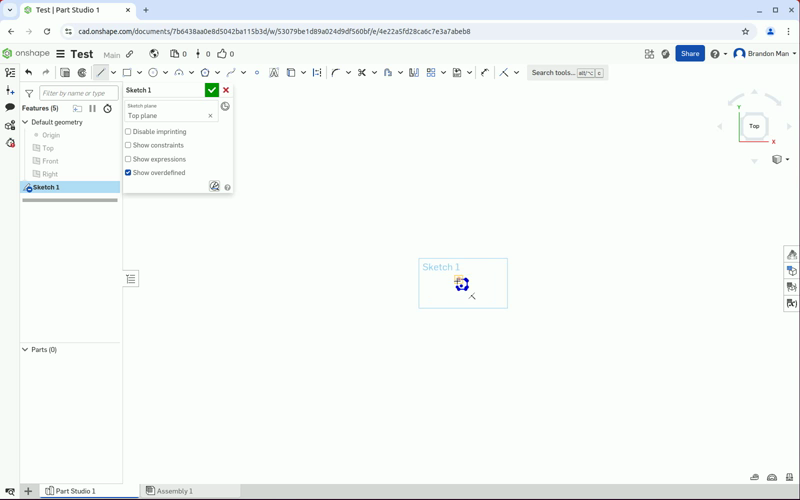
scroll(6)
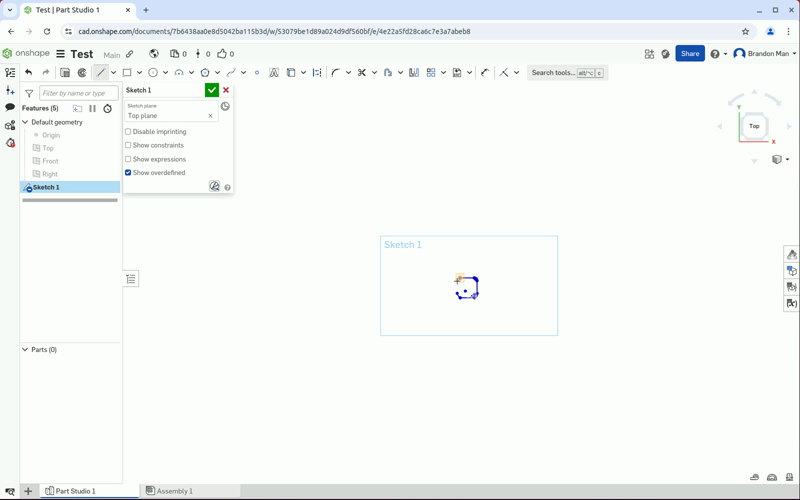
scroll(6)
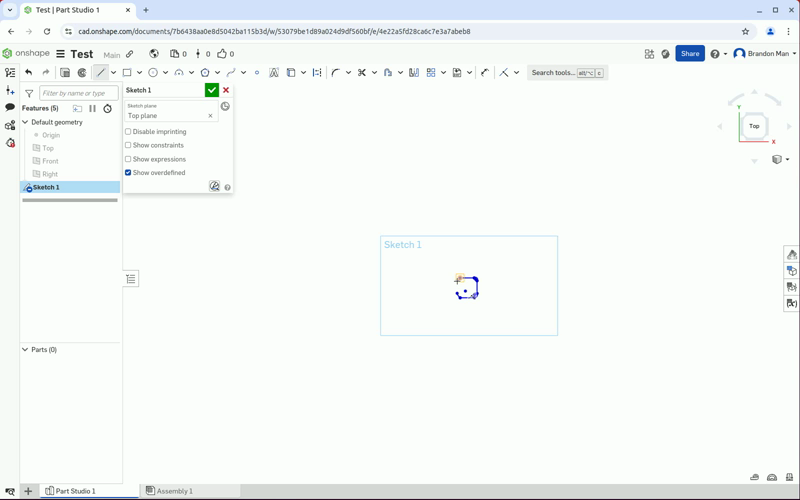
scroll(6)
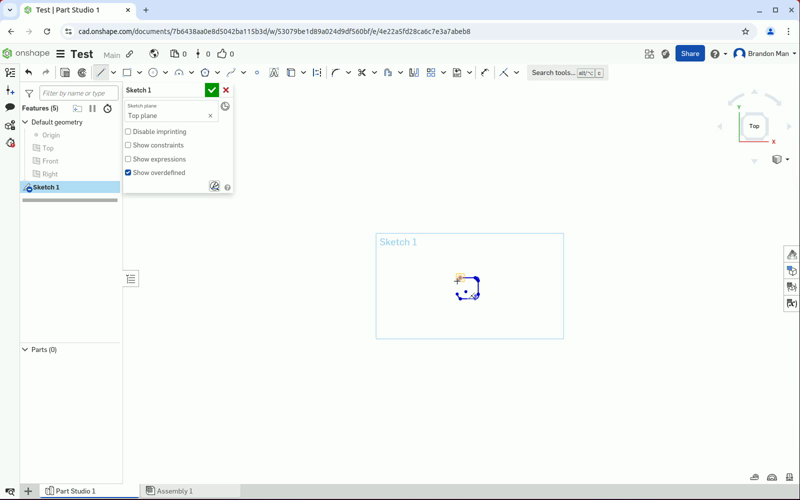
scroll(6)
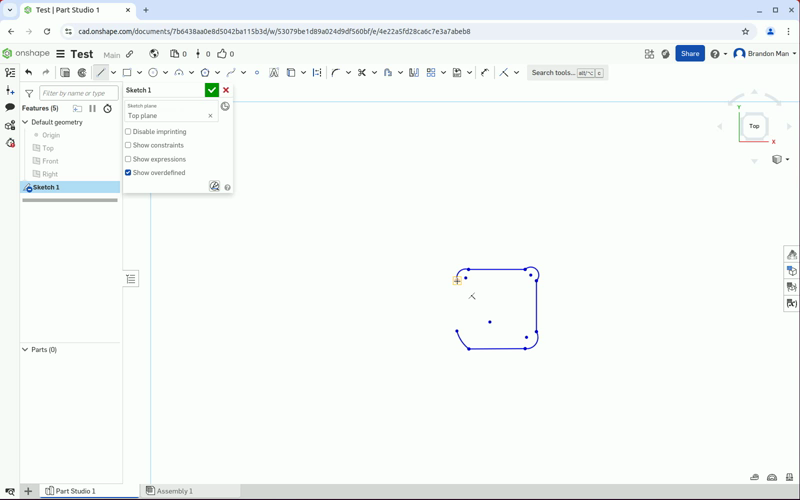
click(457, 280)
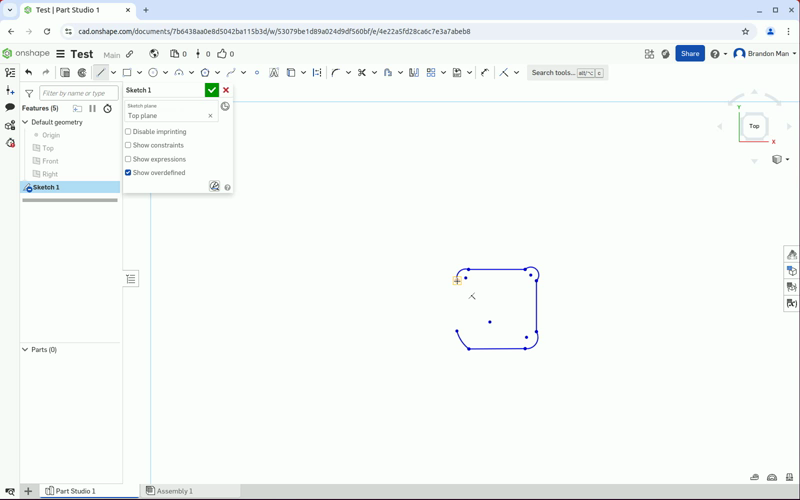
scroll(-6)
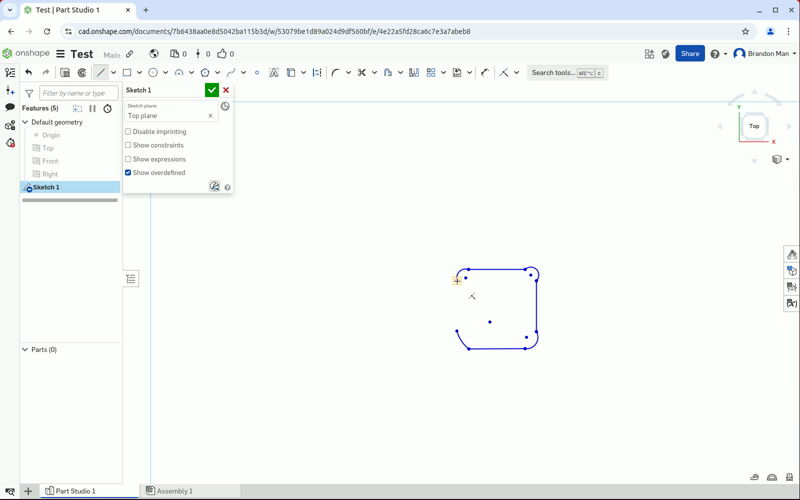
scroll(-6)
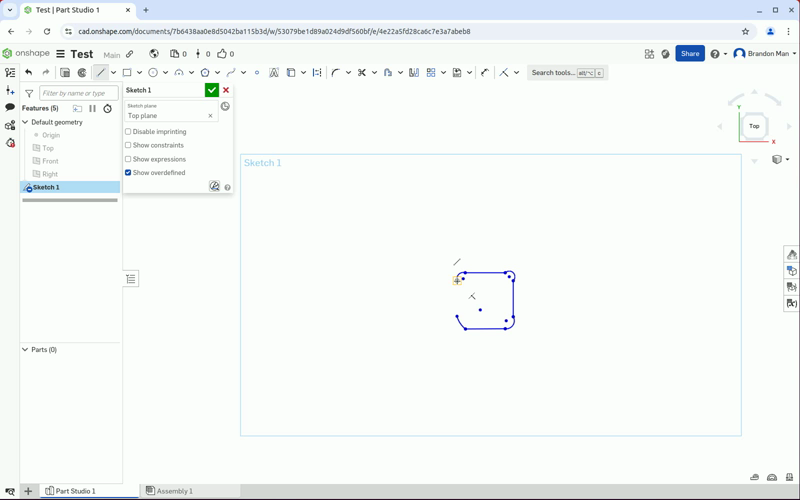
scroll(-6)
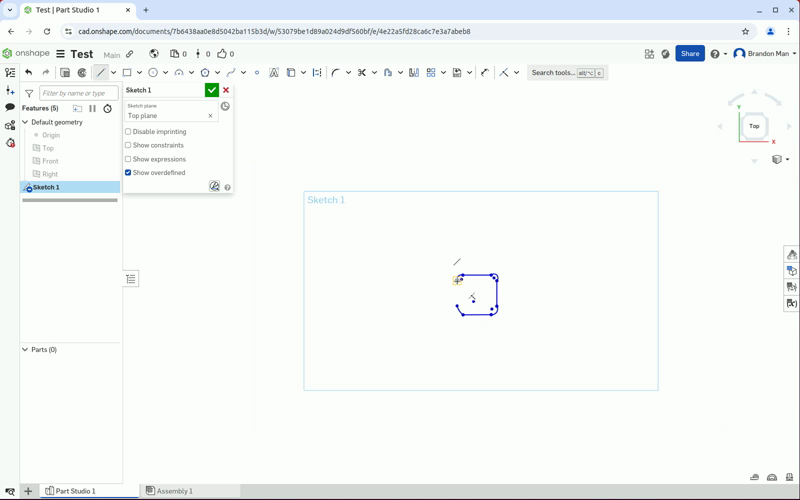
scroll(-6)
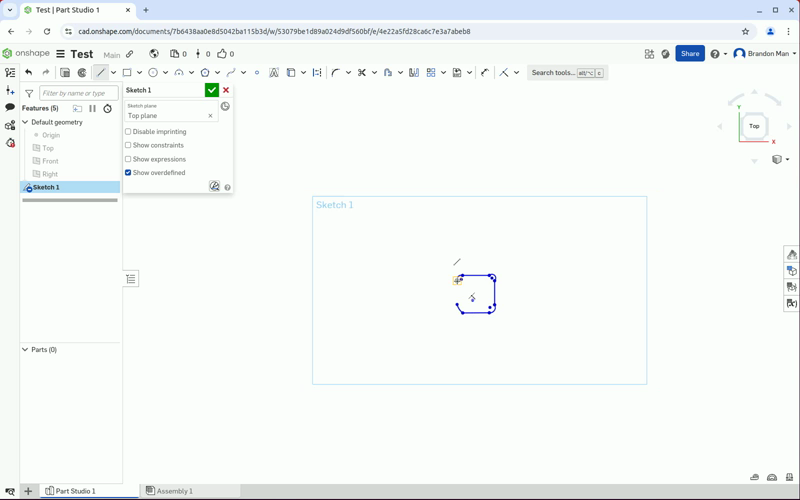
scroll(-6)
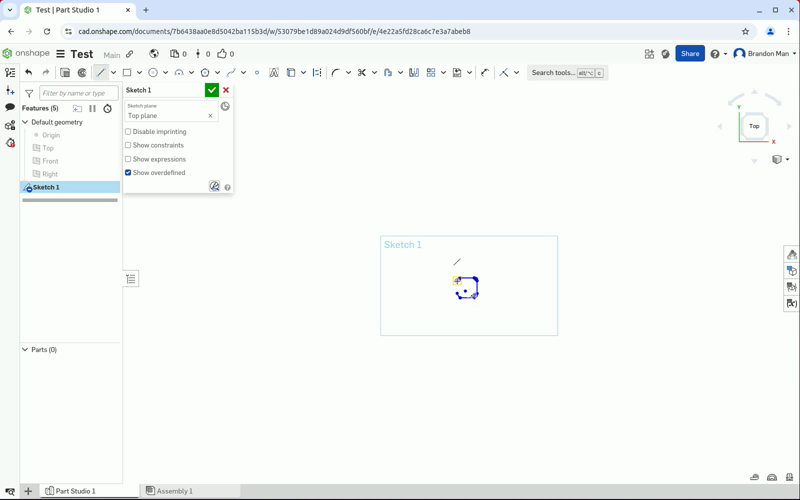
scroll(-6)
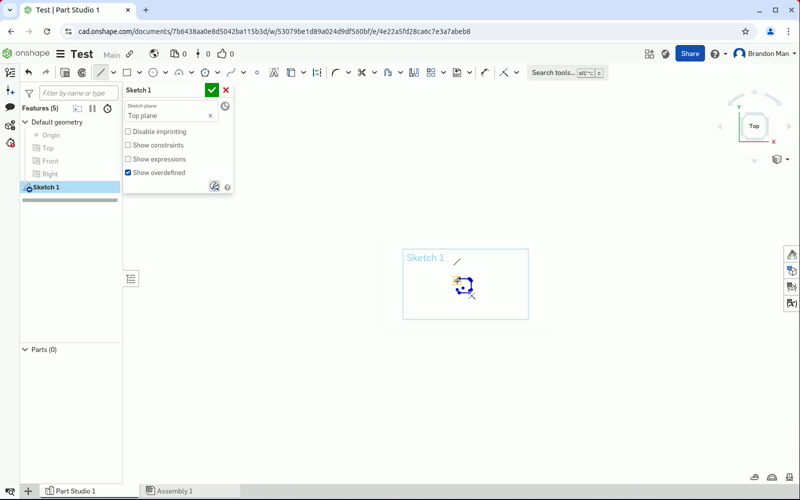
scroll(-6)
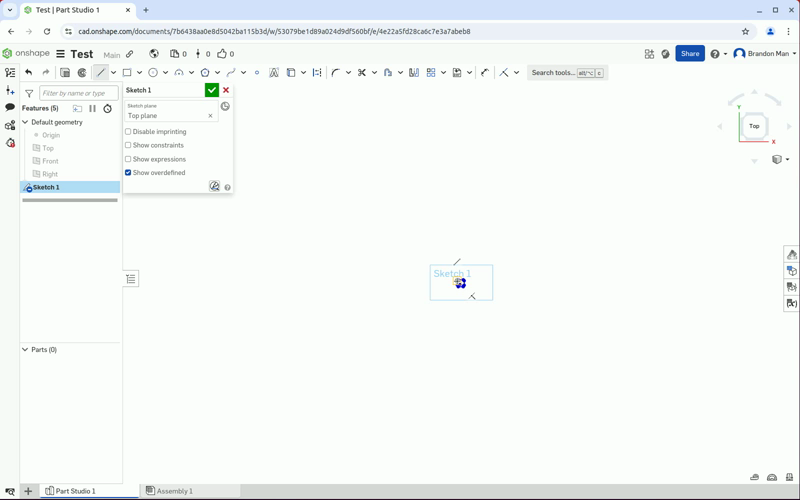
mouse_move(487, 280)
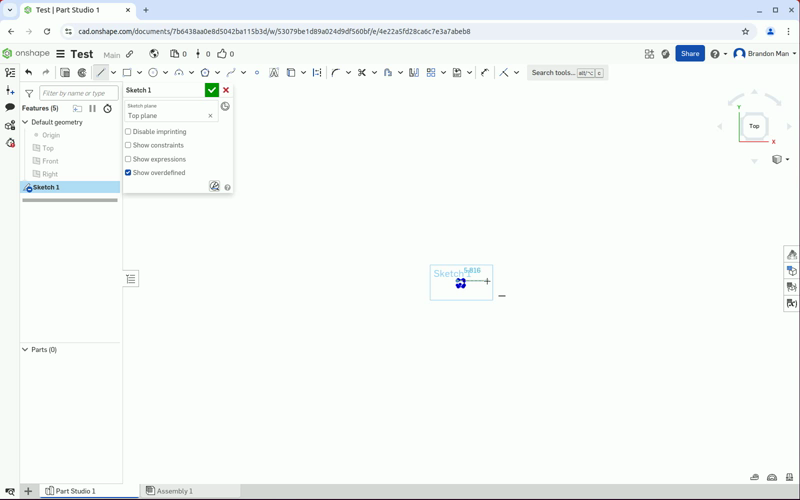
key_down(shift)
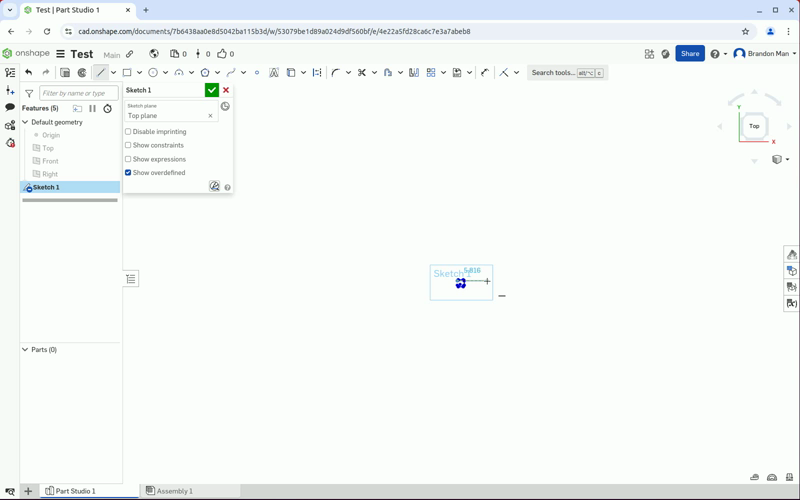
mouse_move(457, 285)
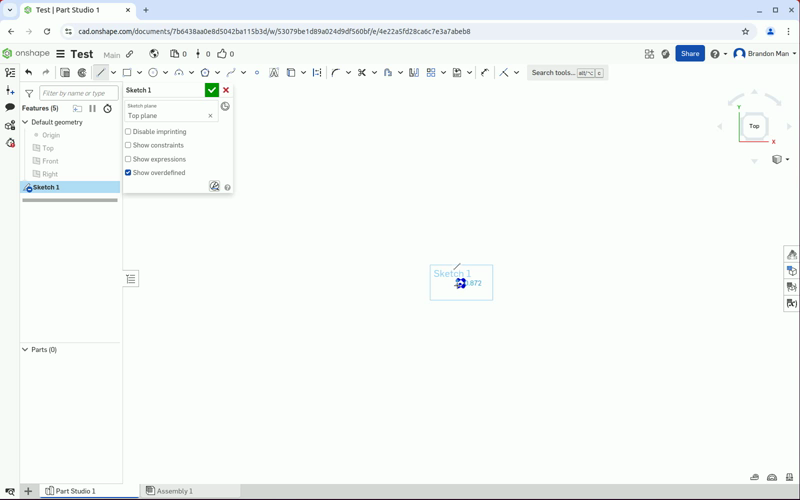
scroll(6)
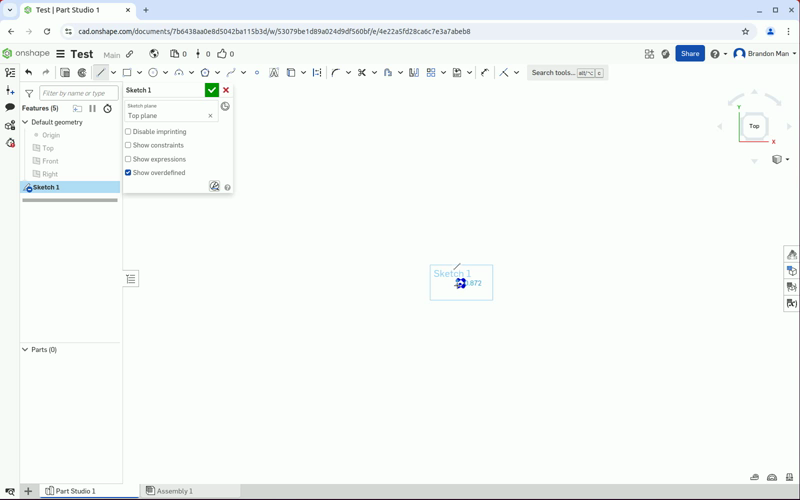
scroll(6)
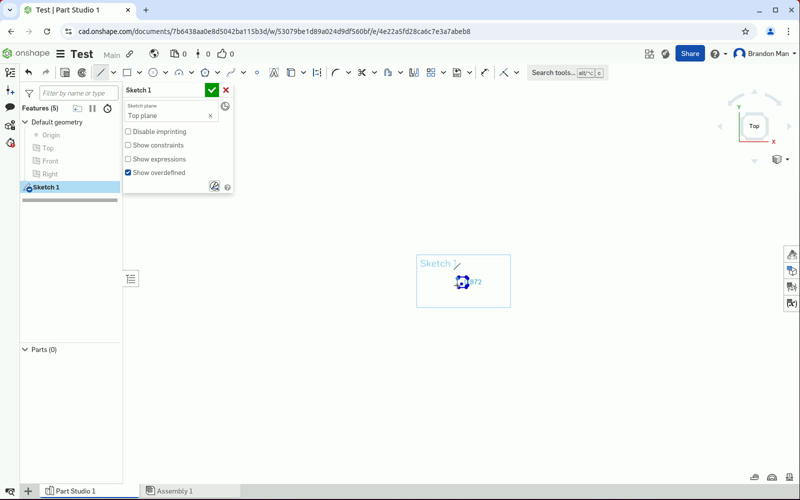
scroll(6)
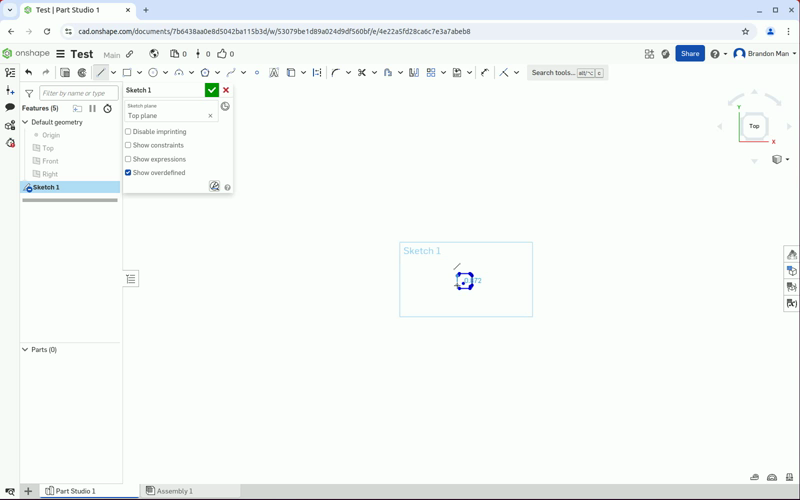
scroll(6)
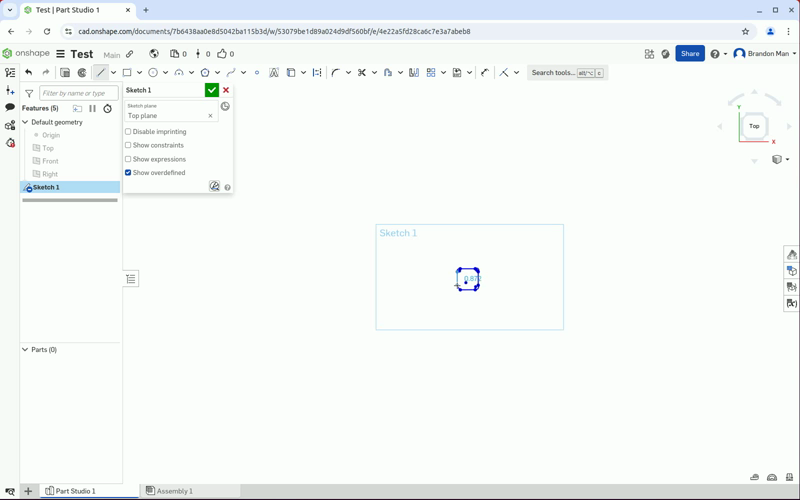
scroll(6)
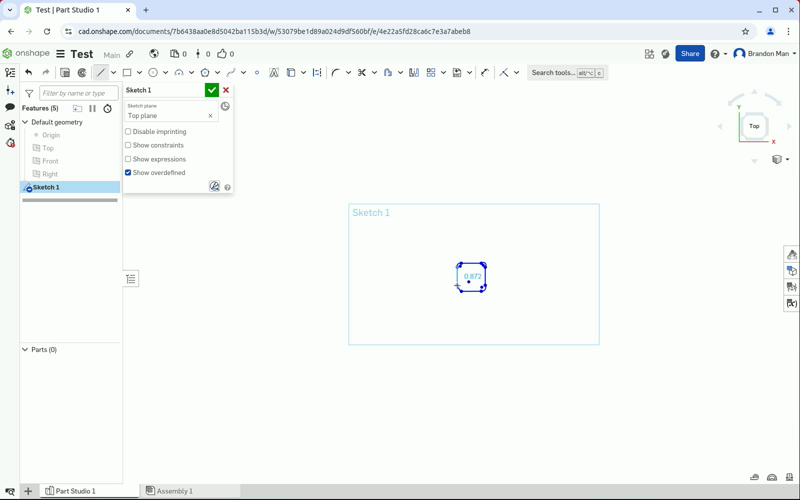
scroll(6)
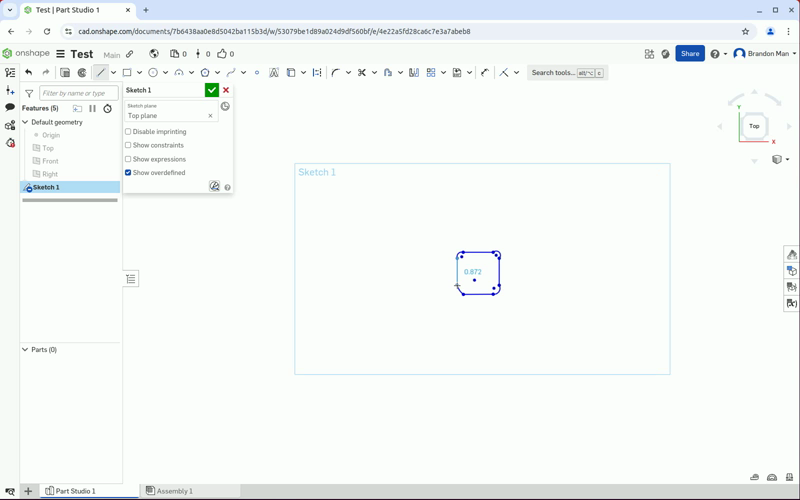
scroll(6)
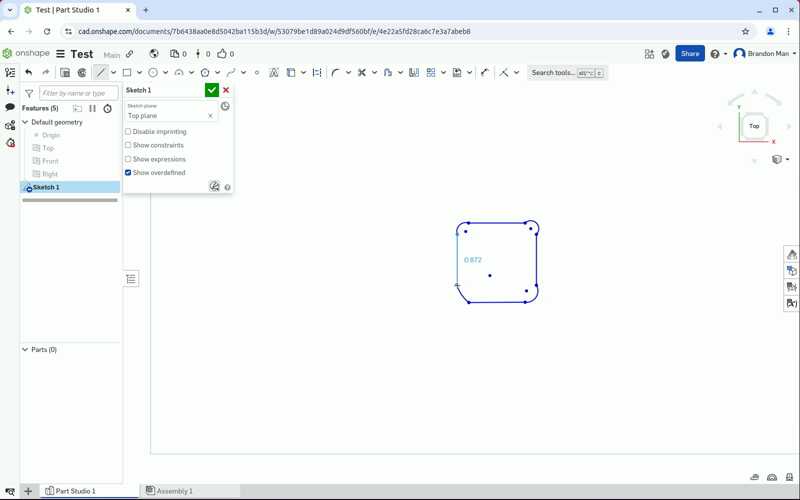
key_up(shift)
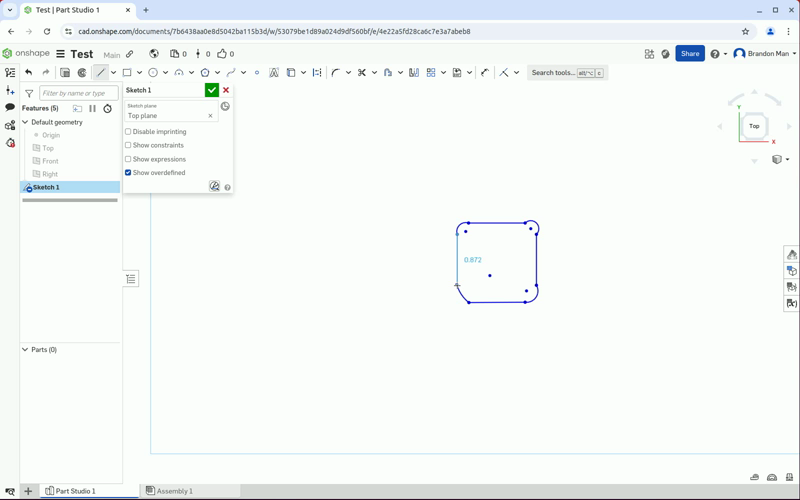
click(457, 285)
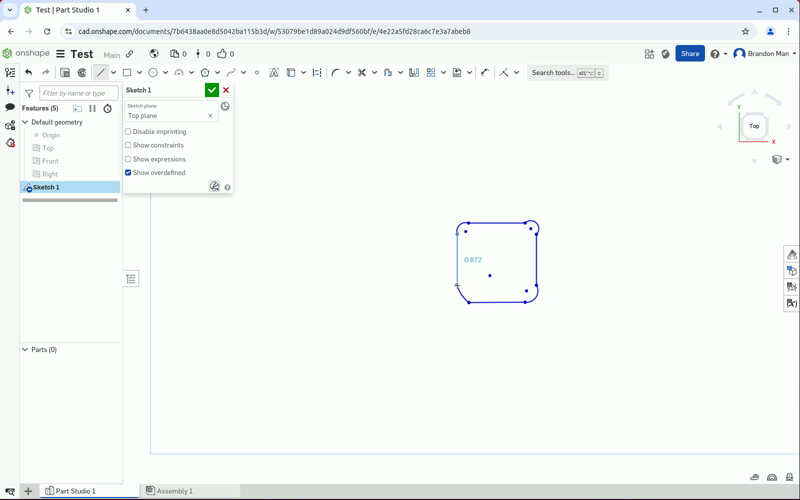
scroll(-6)
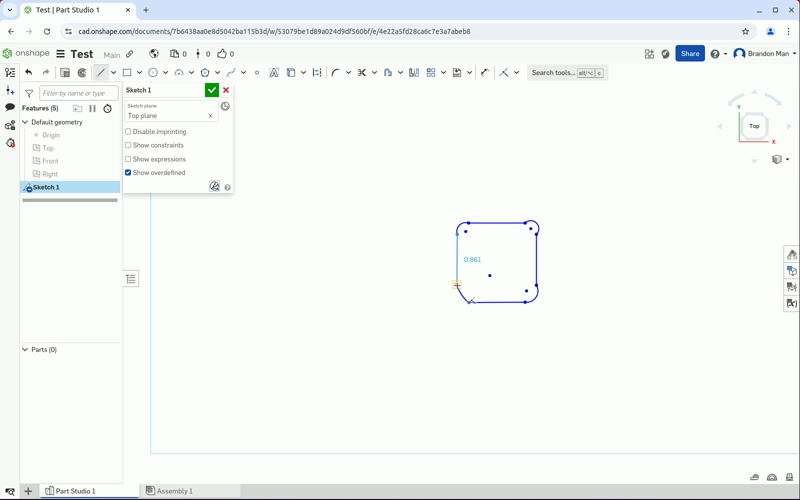
scroll(-6)
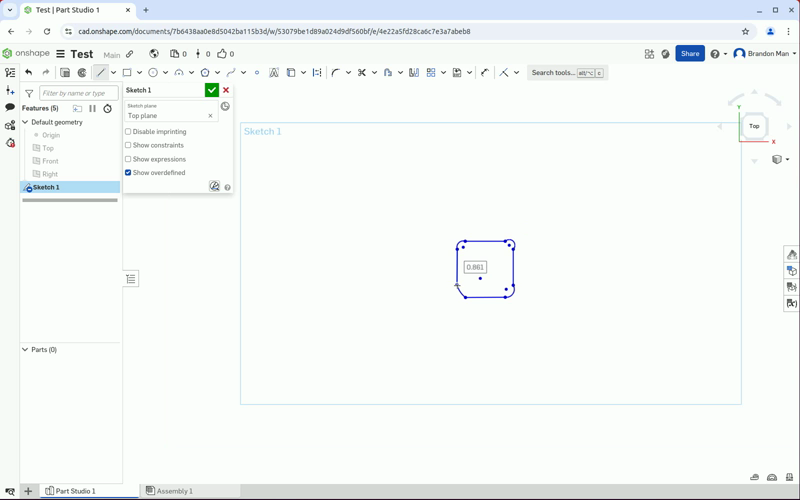
scroll(-6)
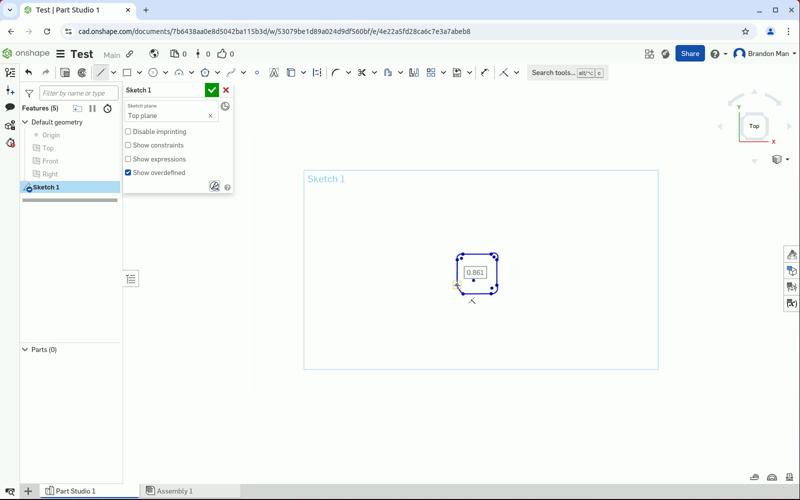
scroll(-6)
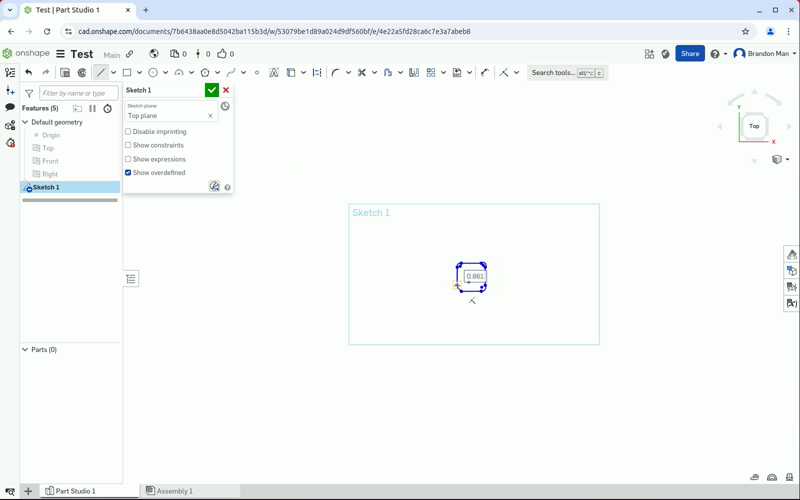
scroll(-6)
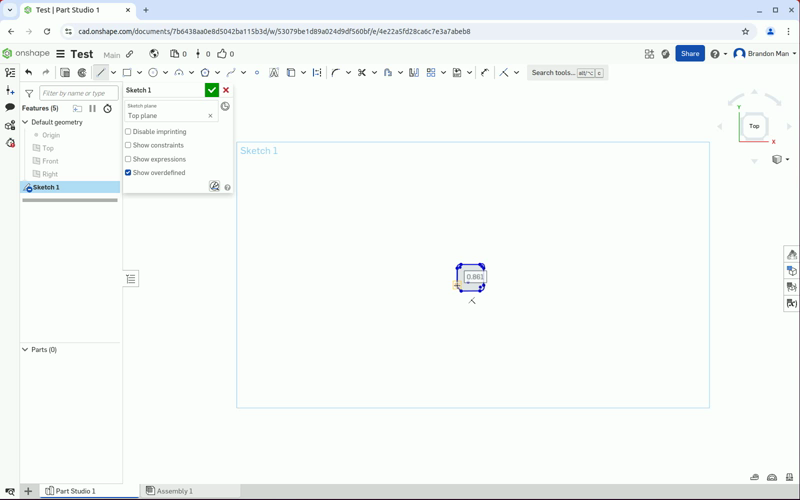
scroll(-6)
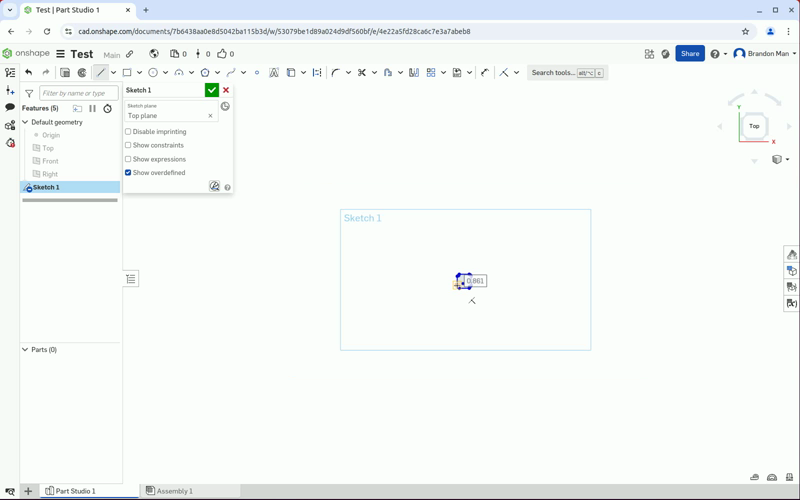
scroll(-6)
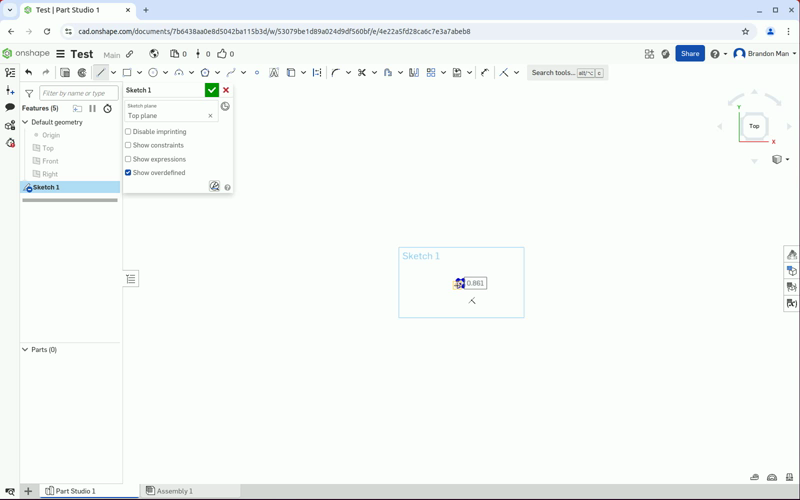
key(esc)
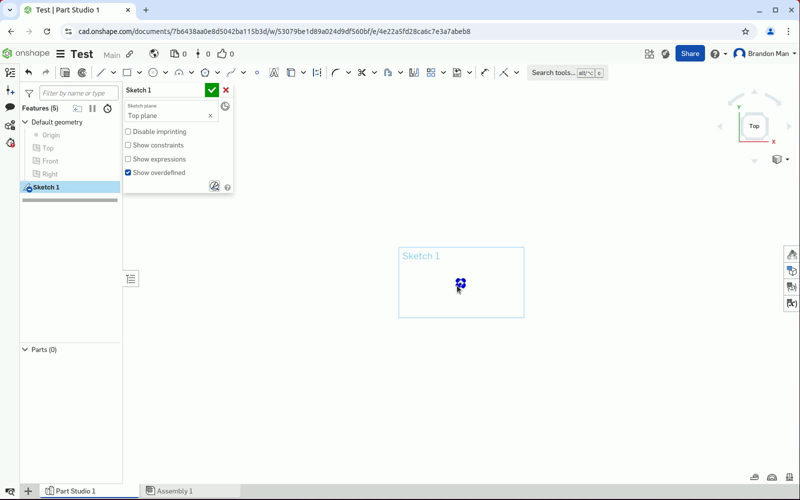
mouse_move(458, 283)
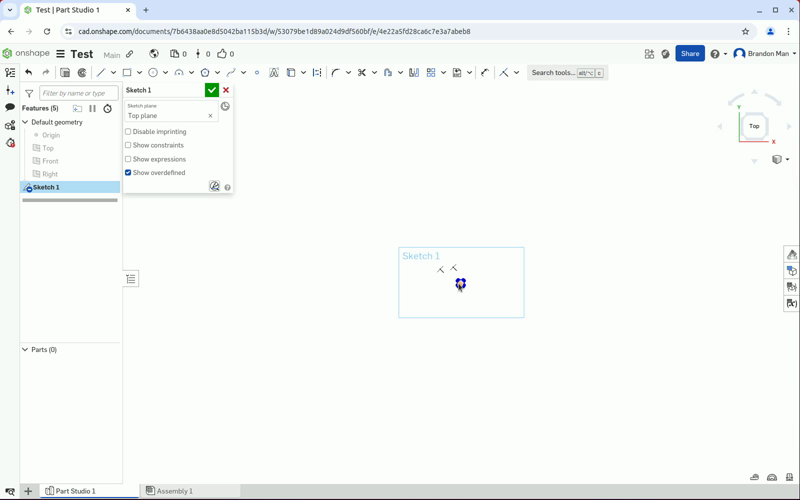
scroll(6)
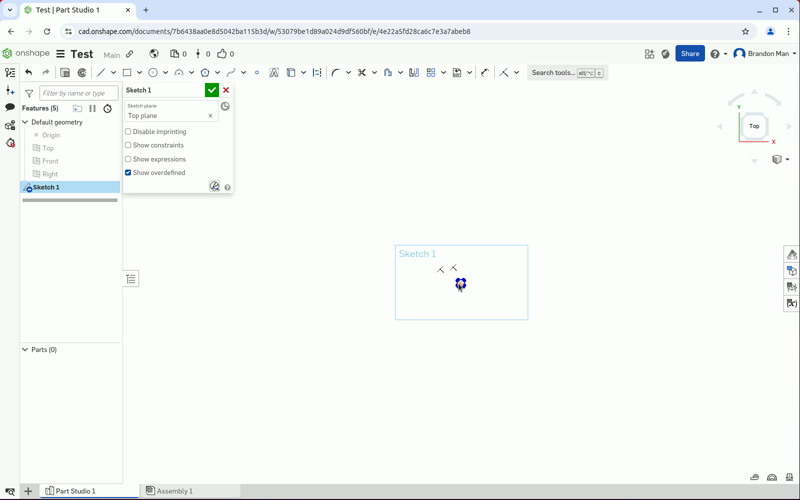
scroll(6)
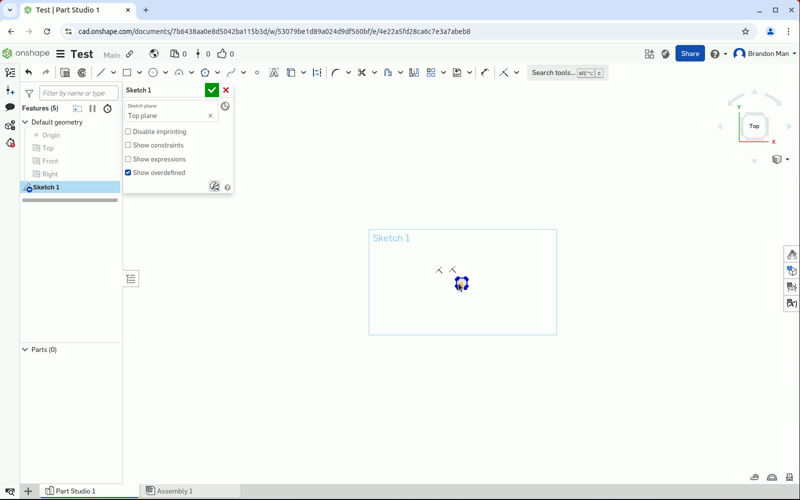
scroll(6)
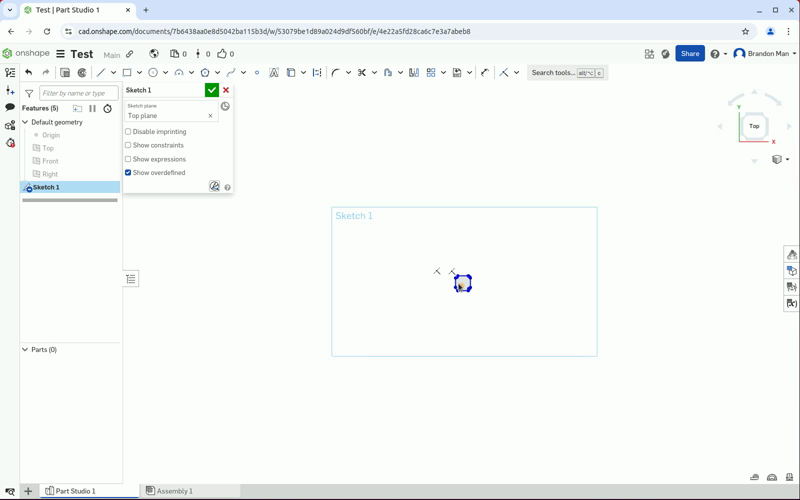
scroll(6)
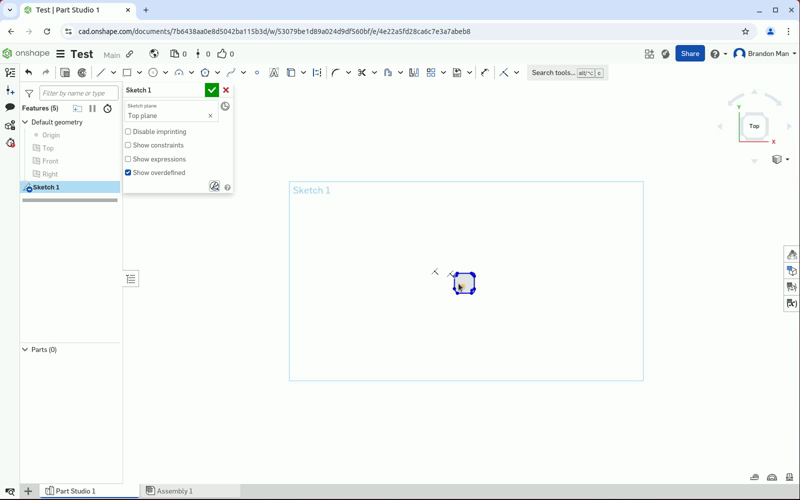
scroll(6)
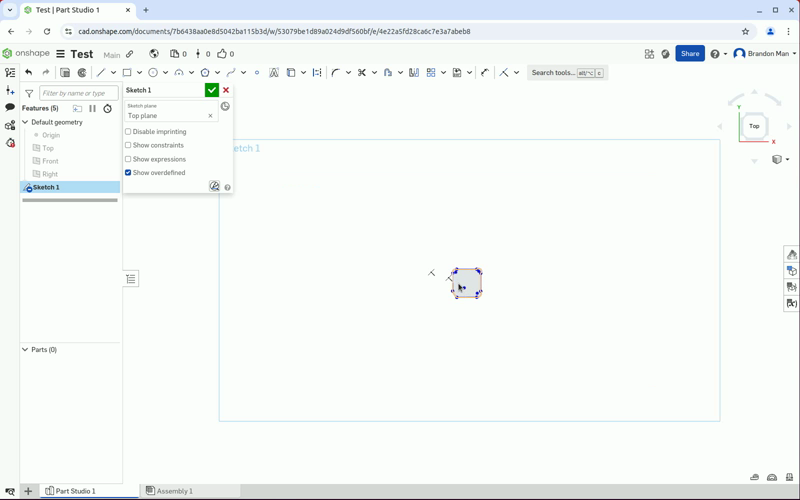
scroll(6)
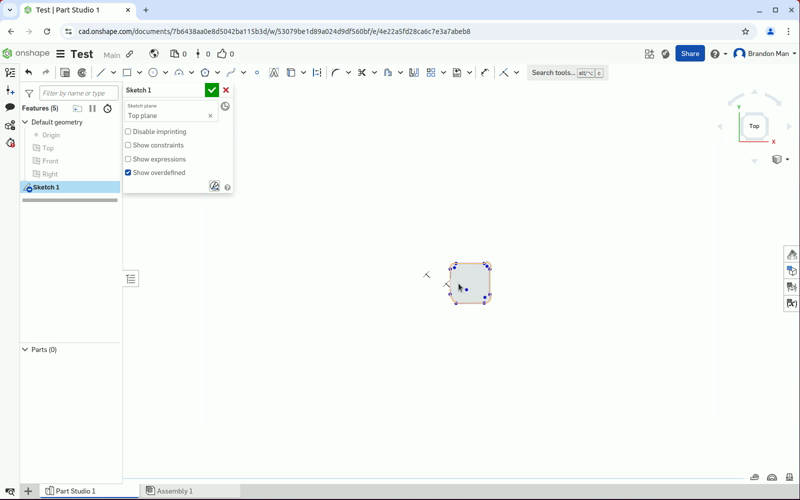
scroll(6)
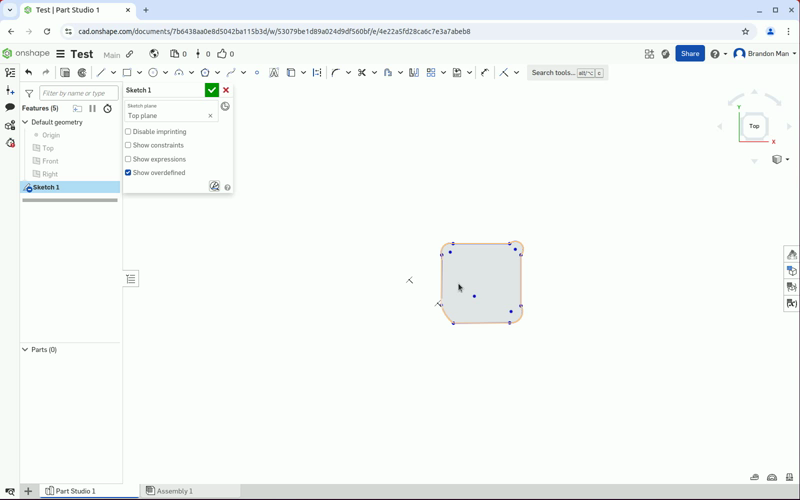
click(458, 283)
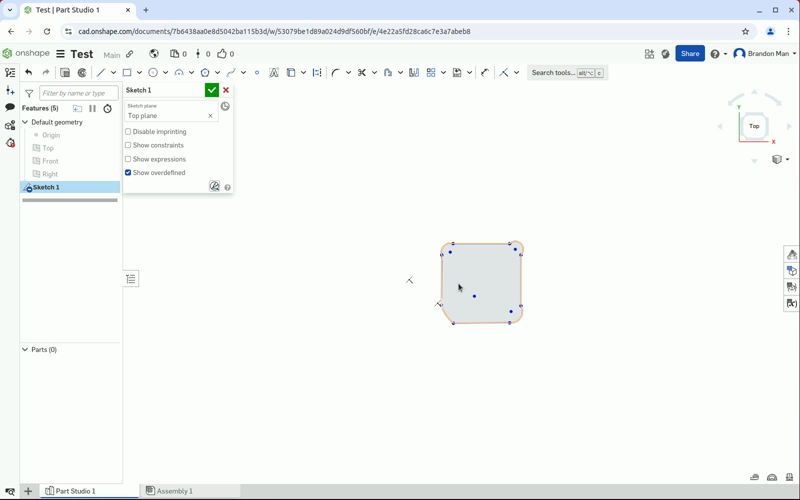
scroll(-6)
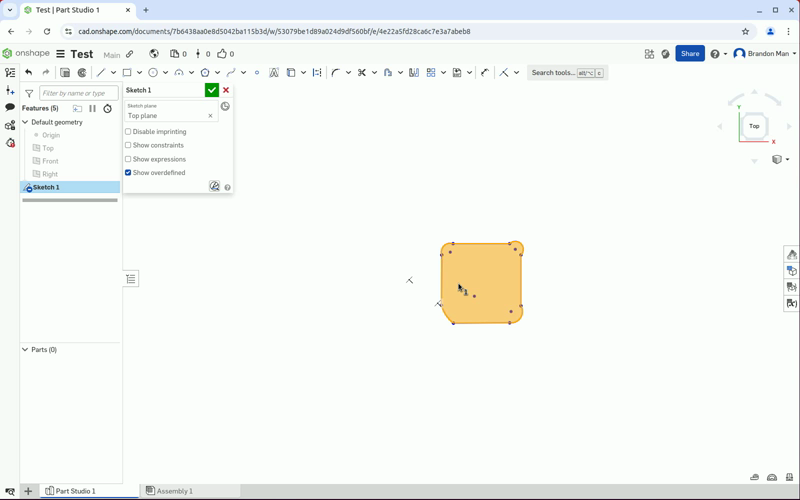
scroll(-6)
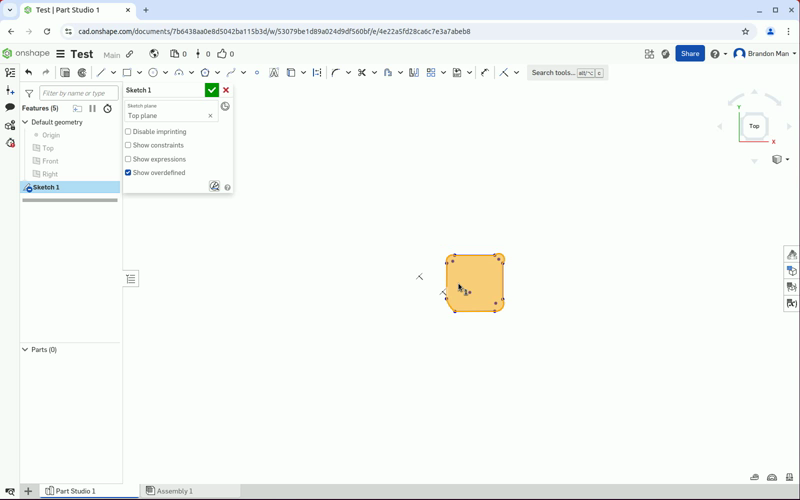
scroll(-6)
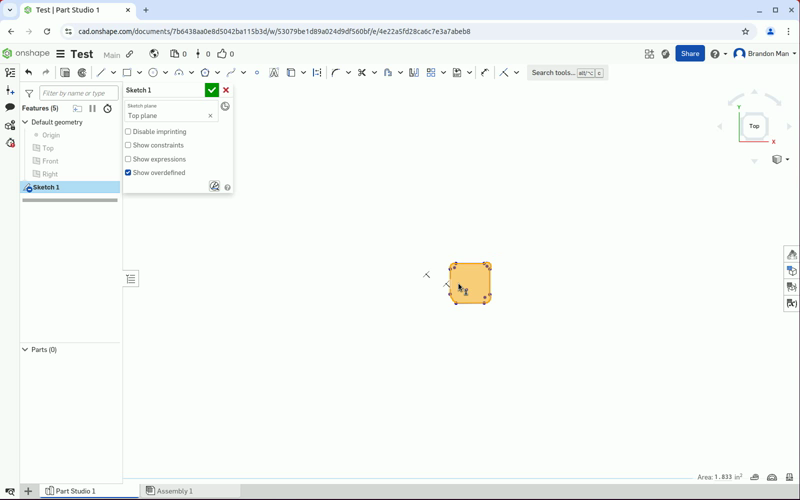
scroll(-6)
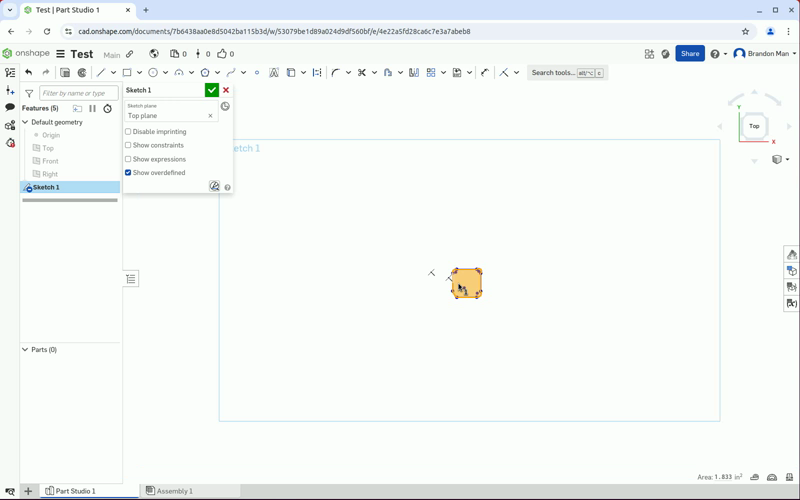
scroll(-6)
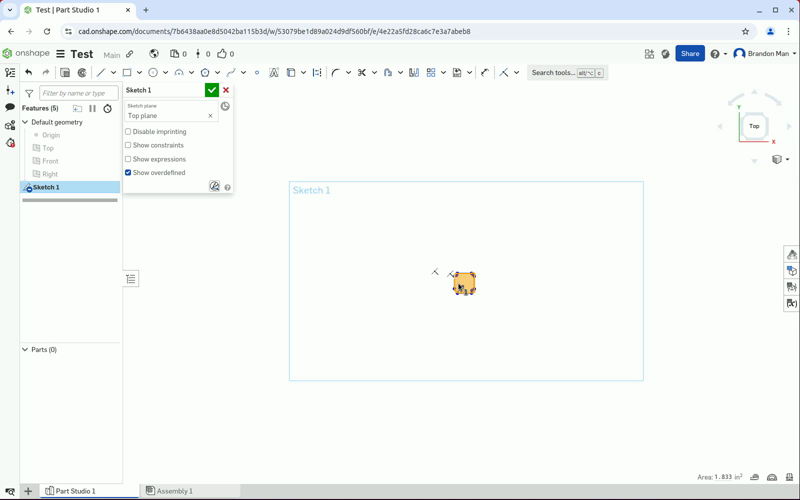
scroll(-6)
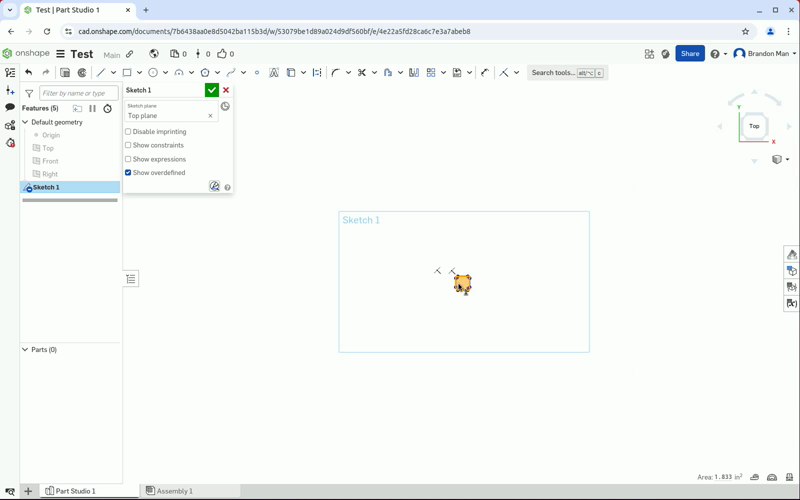
scroll(-6)
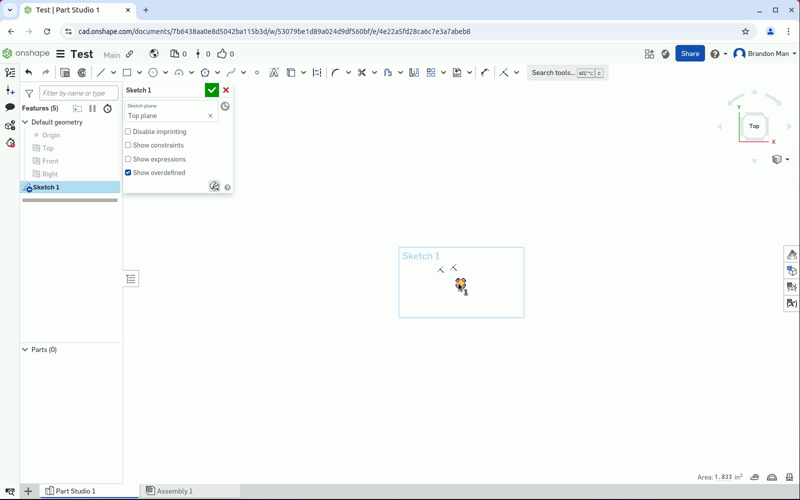
mouse_move(73, 352)
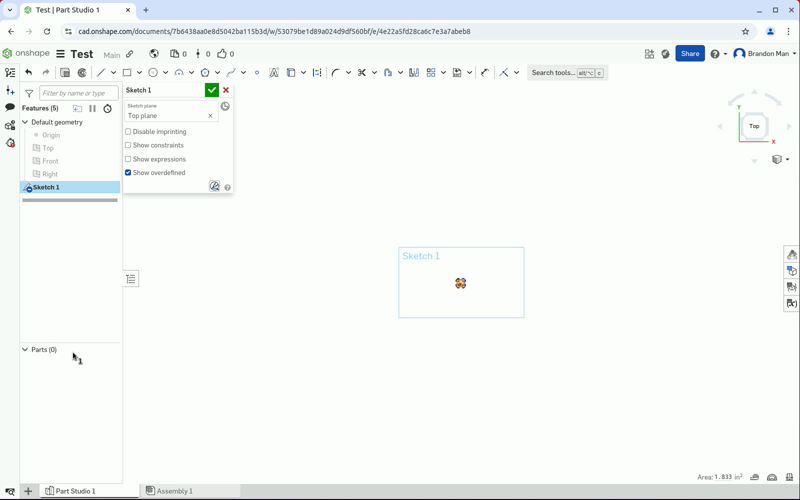
key(shift+y)
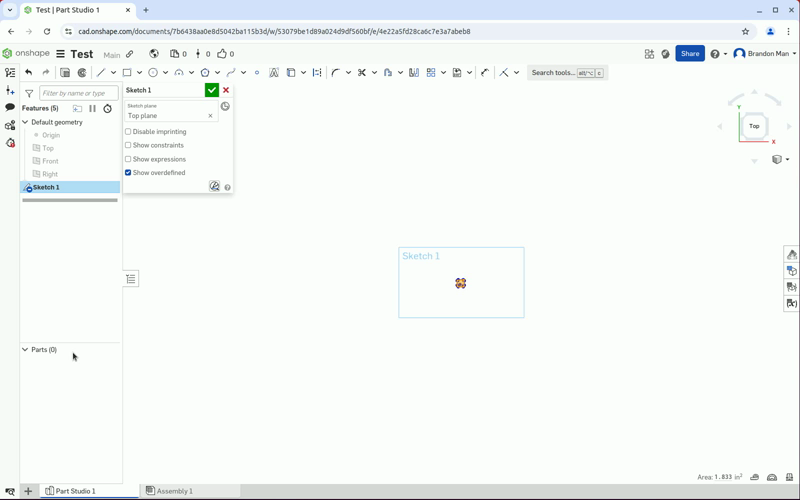
key(shift+e)
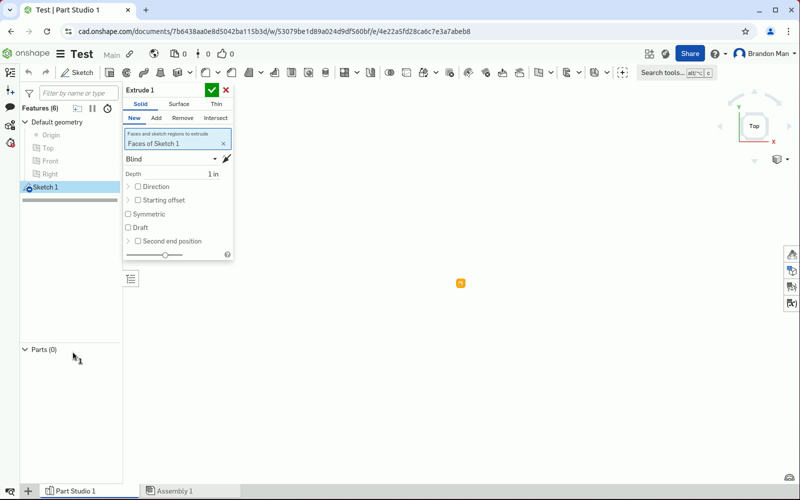
mouse_move(143, 106)
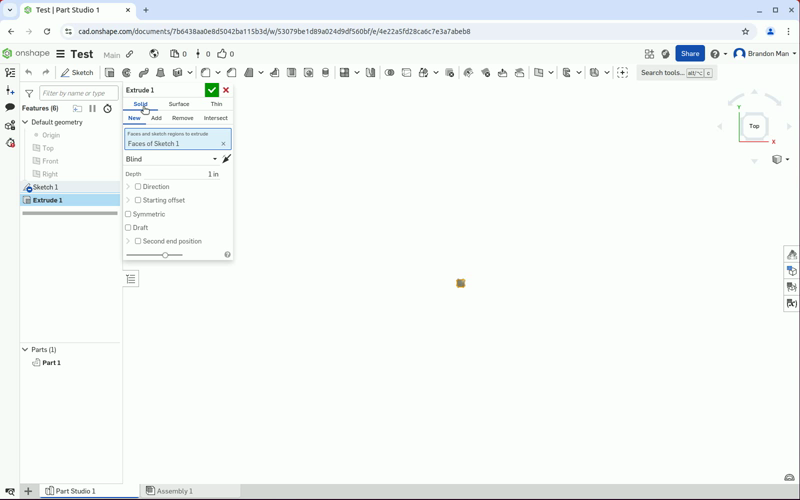
click(143, 106)
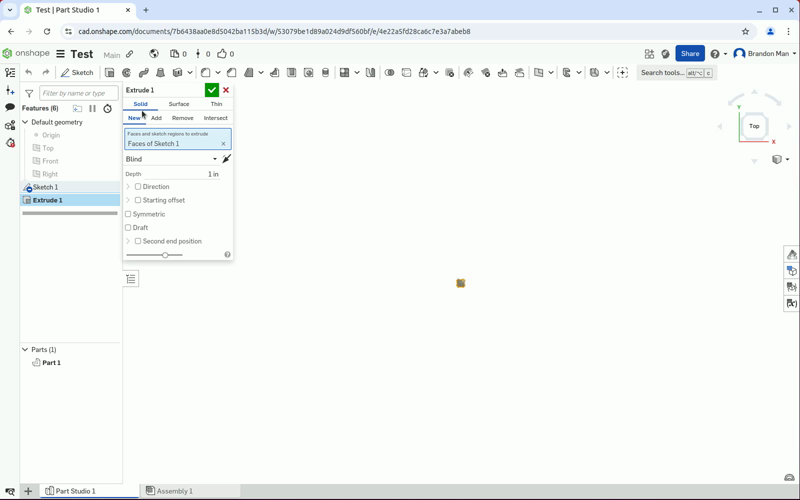
mouse_move(137, 120)
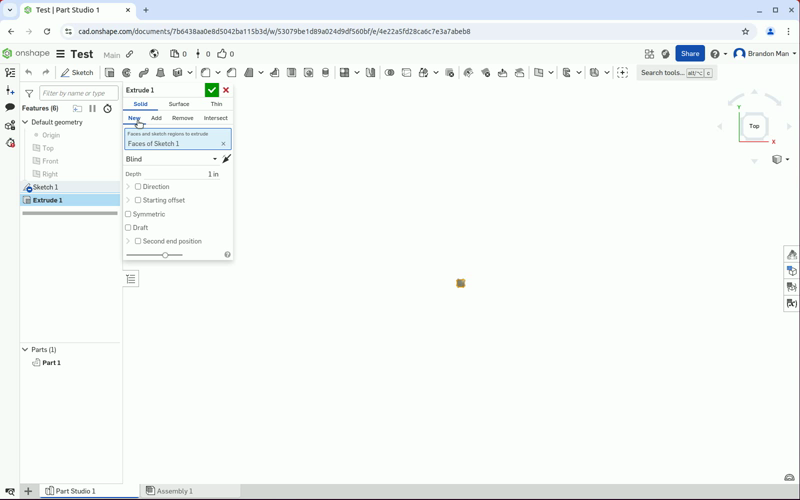
click(137, 120)
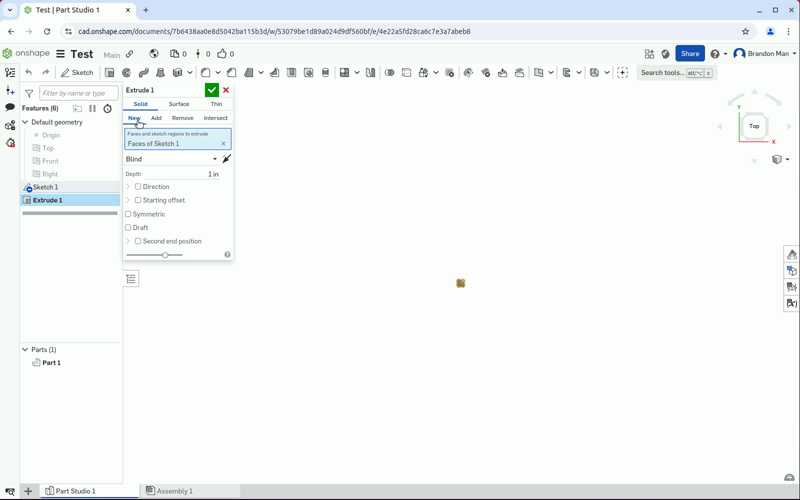
key(tab, 4)
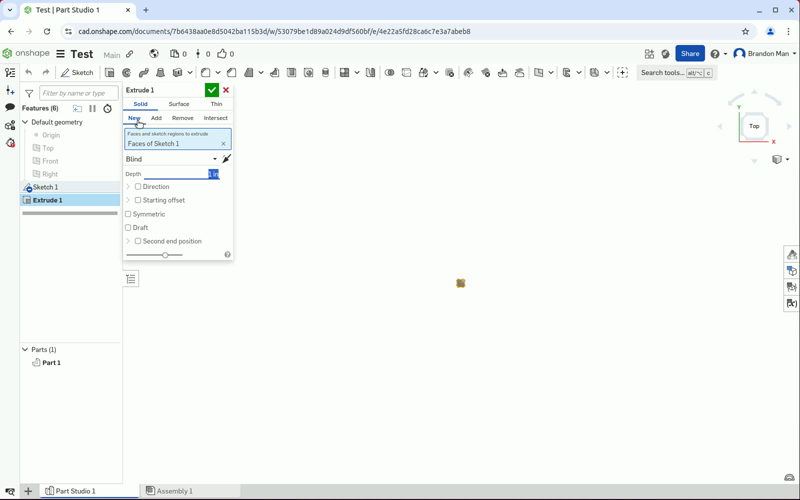
text(23.108)
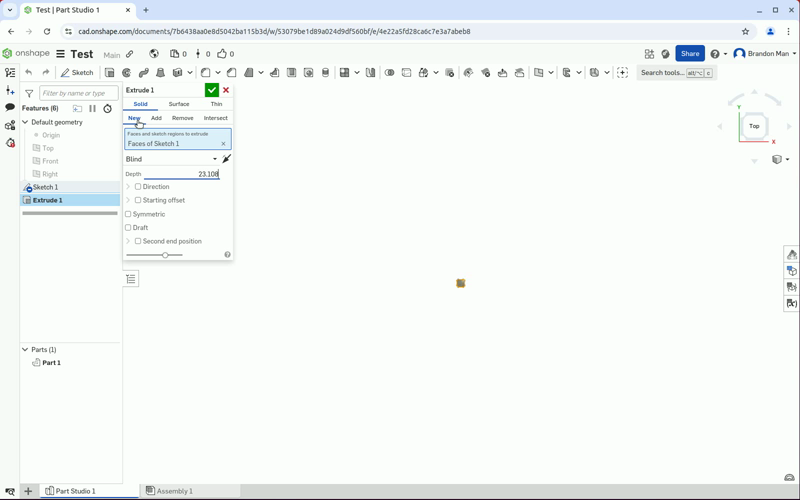
key(enter)
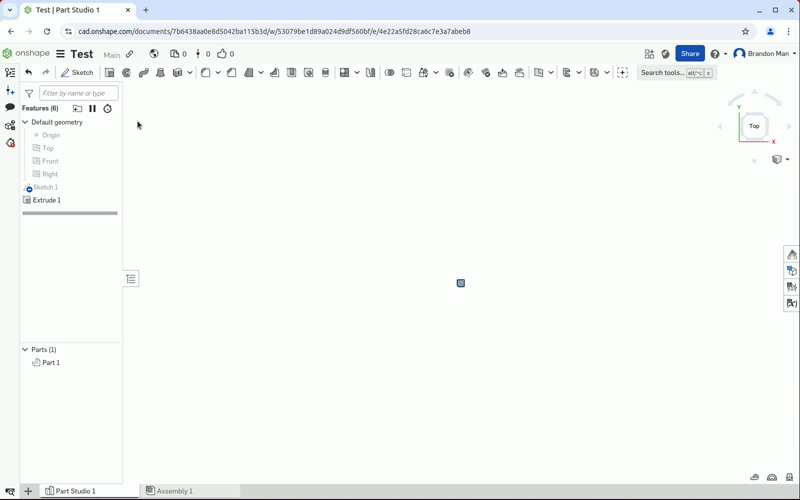
key(shift+h)
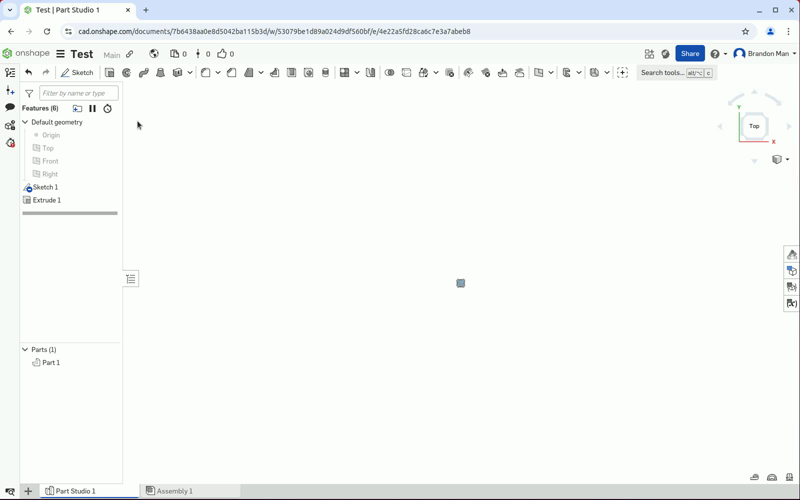
key(shift+h)
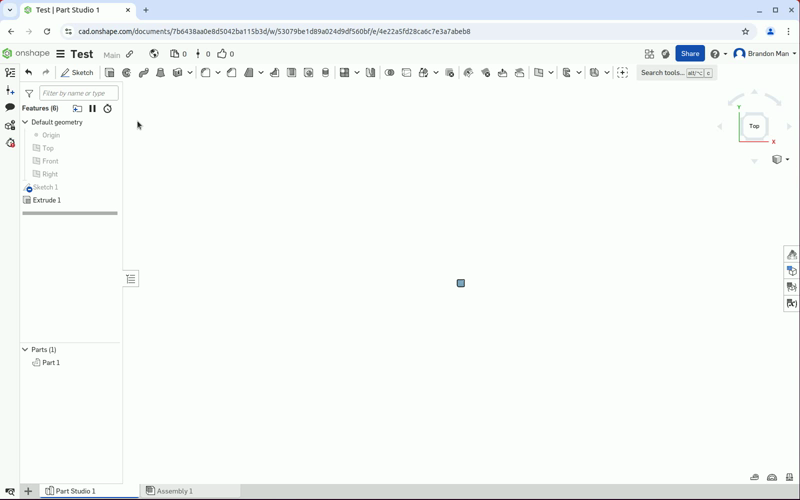
mouse_move(73, 189)
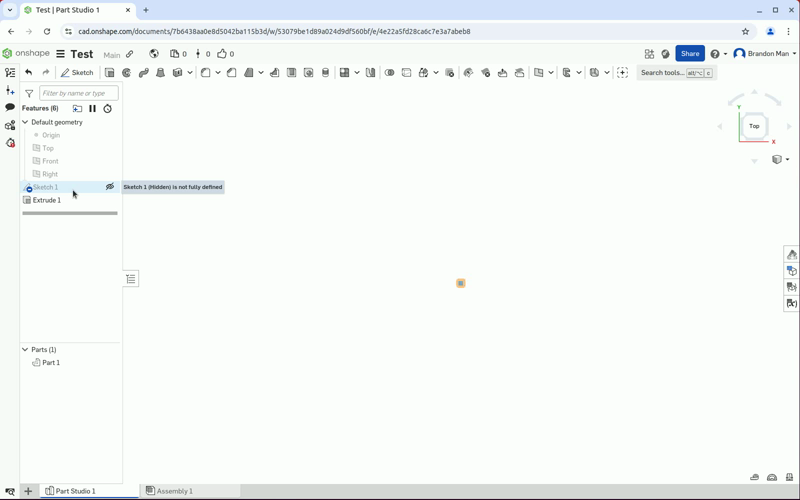
click(73, 189)
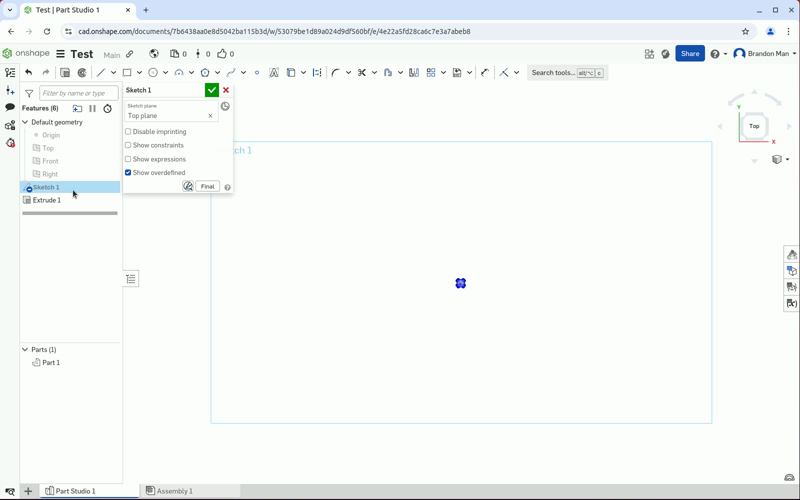
mouse_move(229, 92)
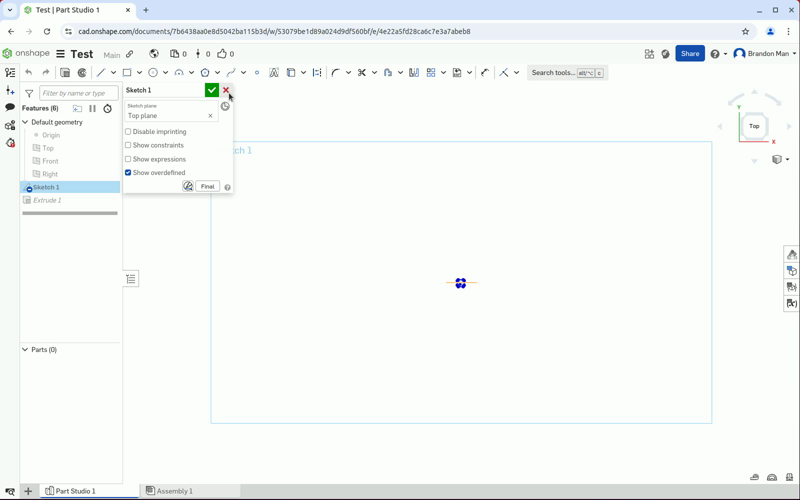
click(229, 92)
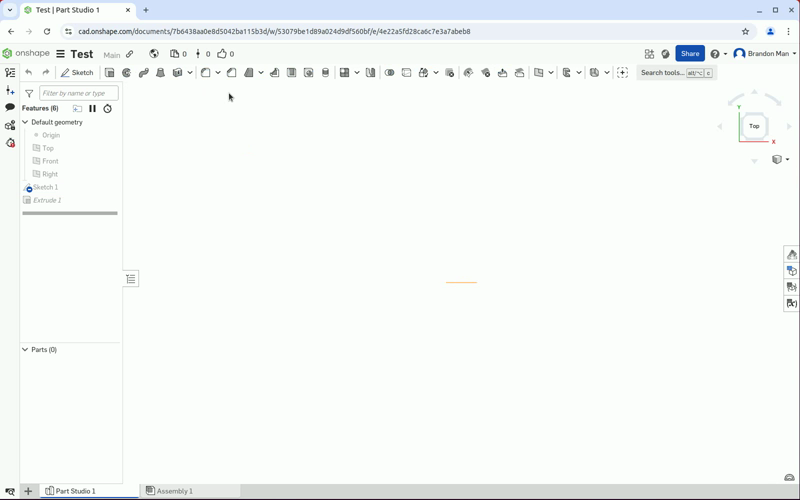
mouse_move(73, 352)
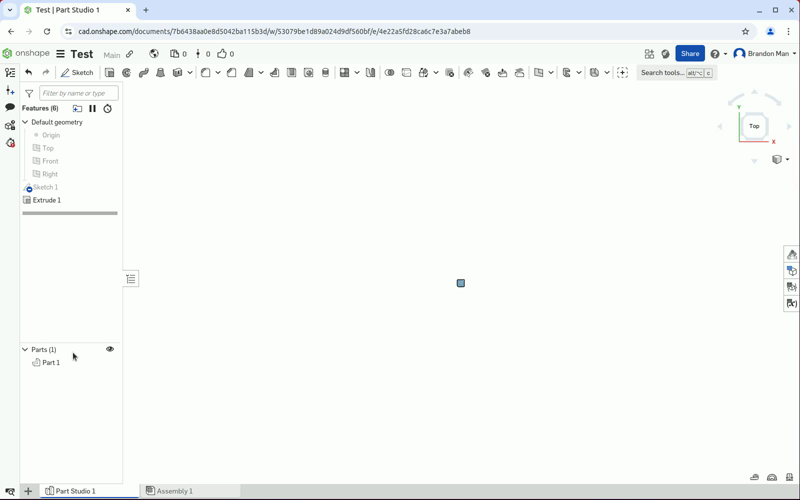
key(y)
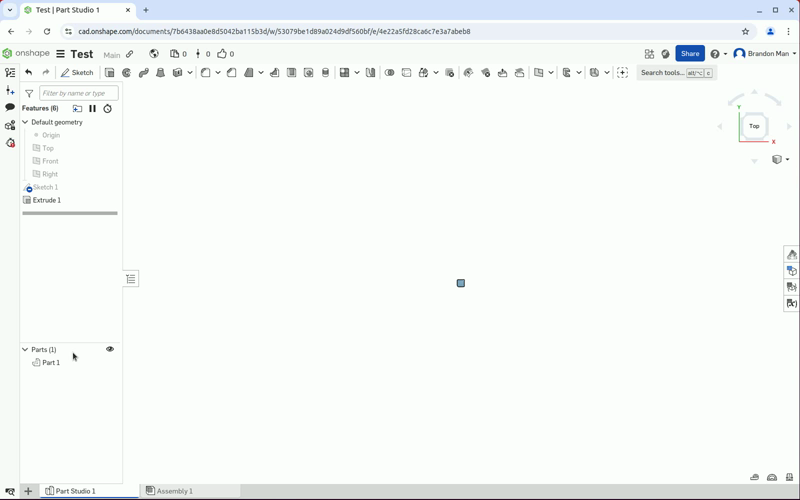
key(shift+p)
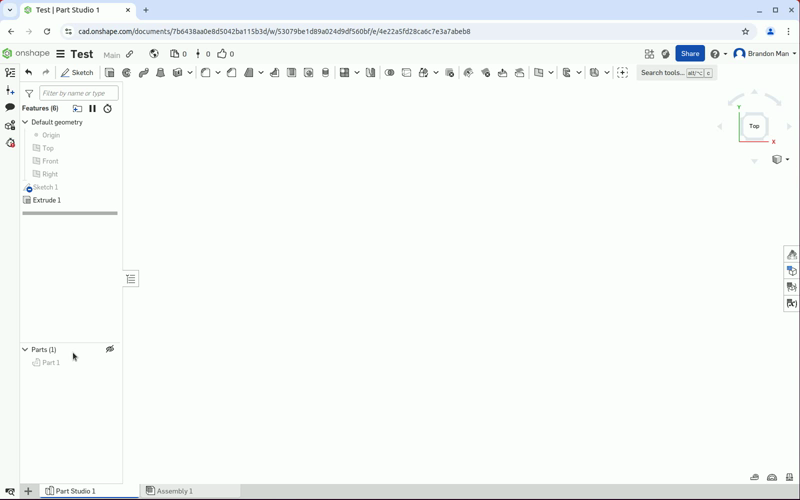
key(space)
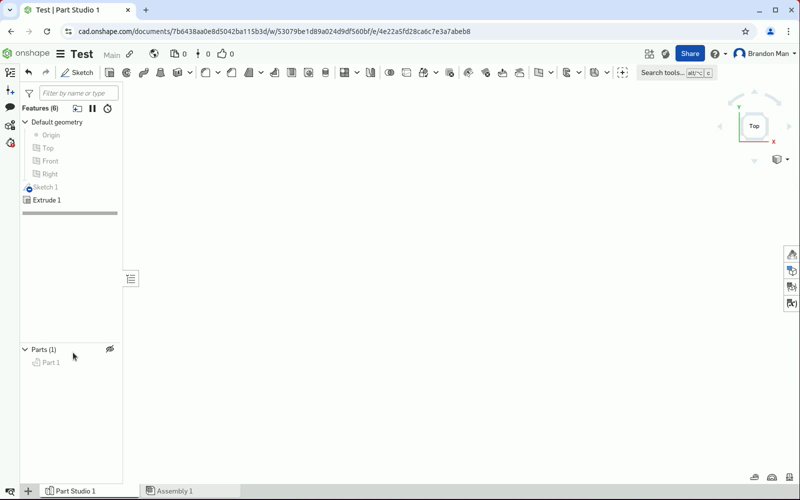
key_down(shift)
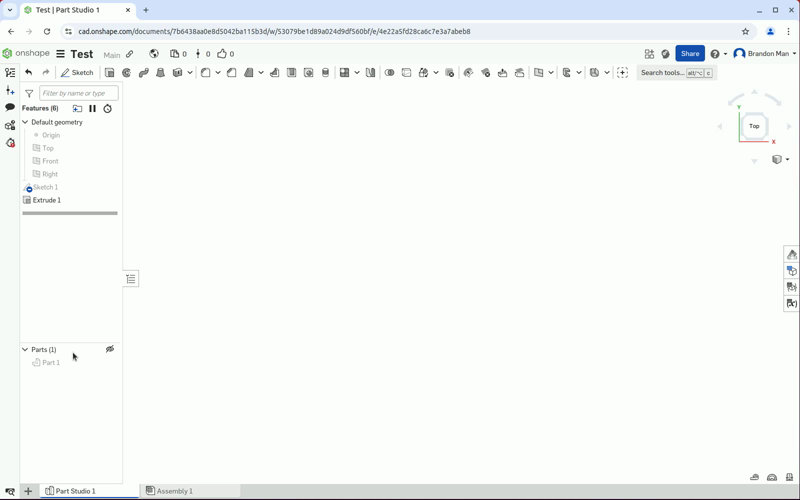
key(up)
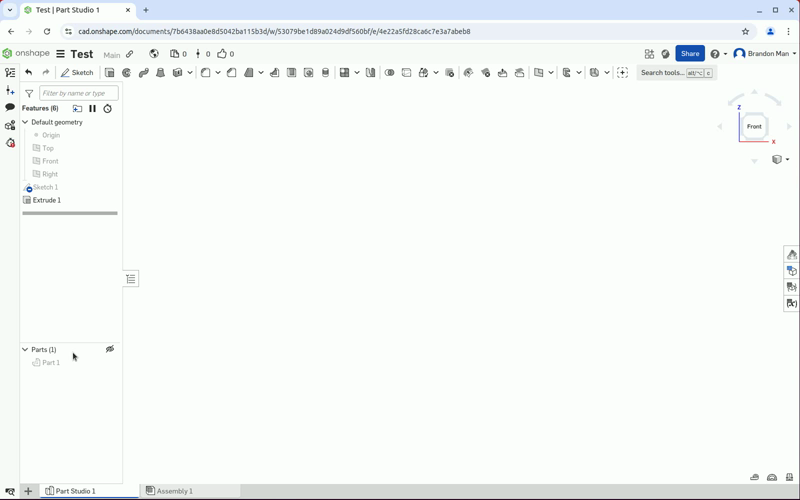
key_up(shift)
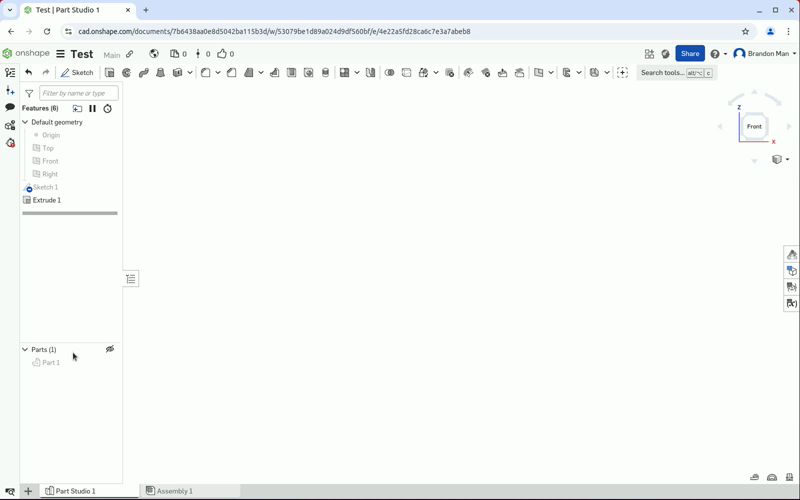
key(space)
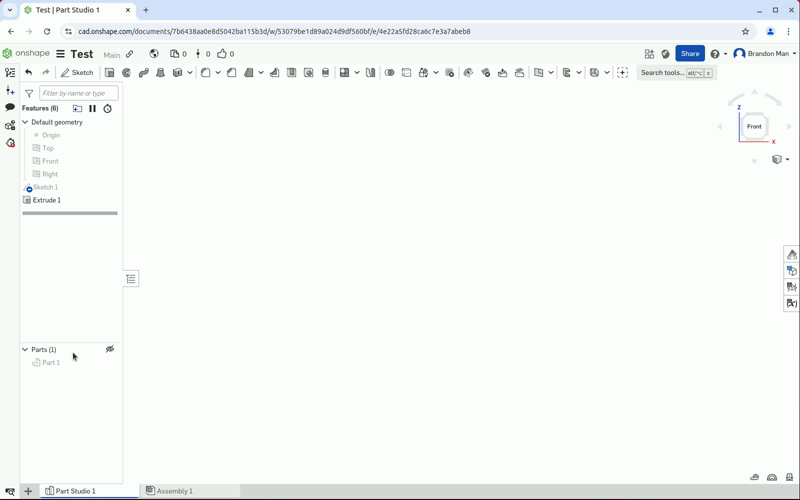
key_down(shift)
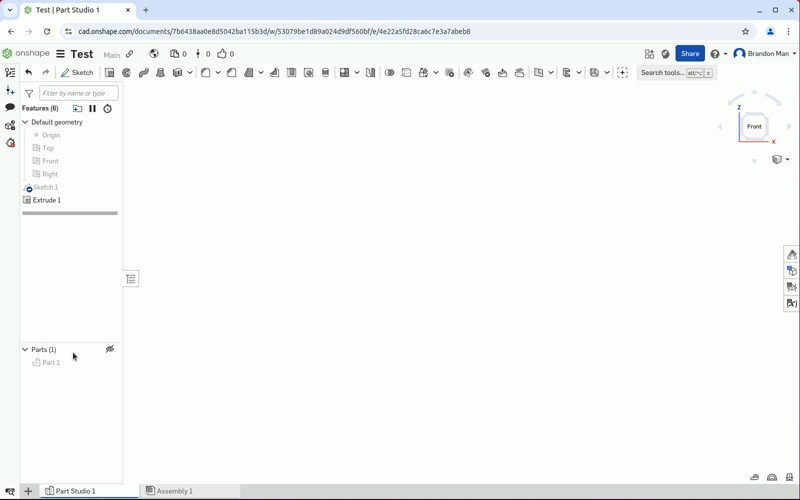
key(left)
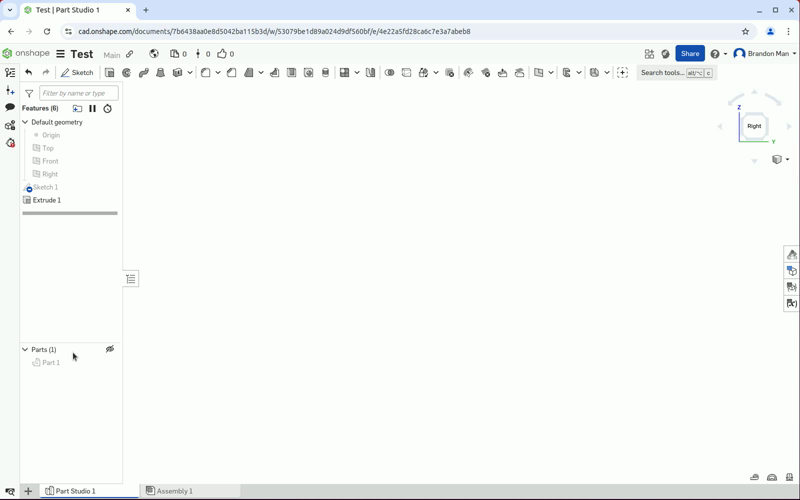
key_up(shift)
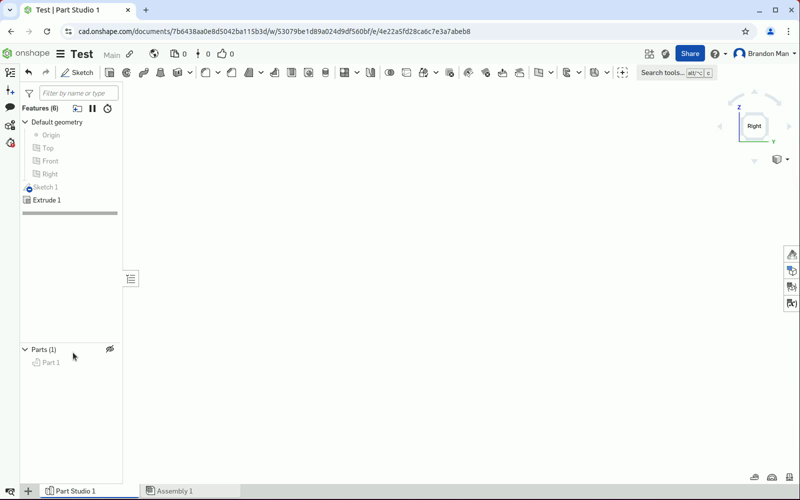
mouse_move(73, 352)
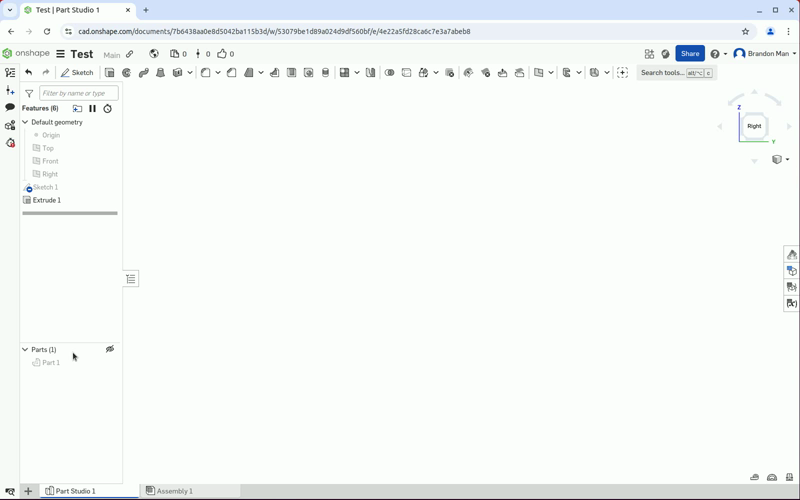
key(shift+y)
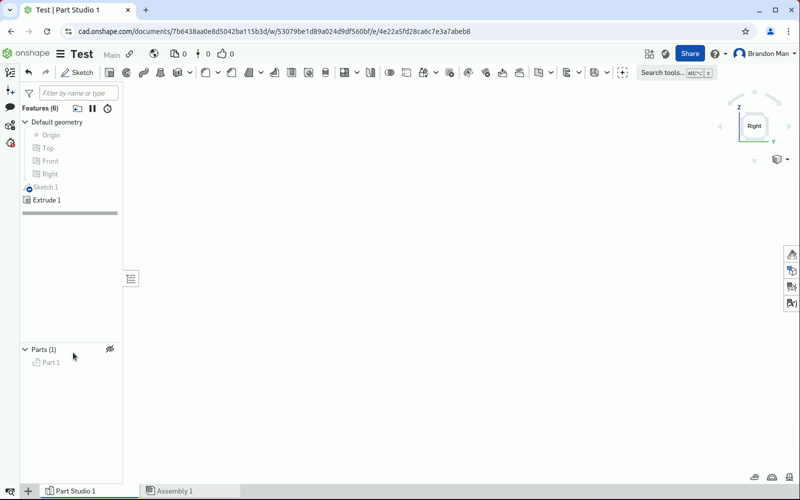
key(shift+s)
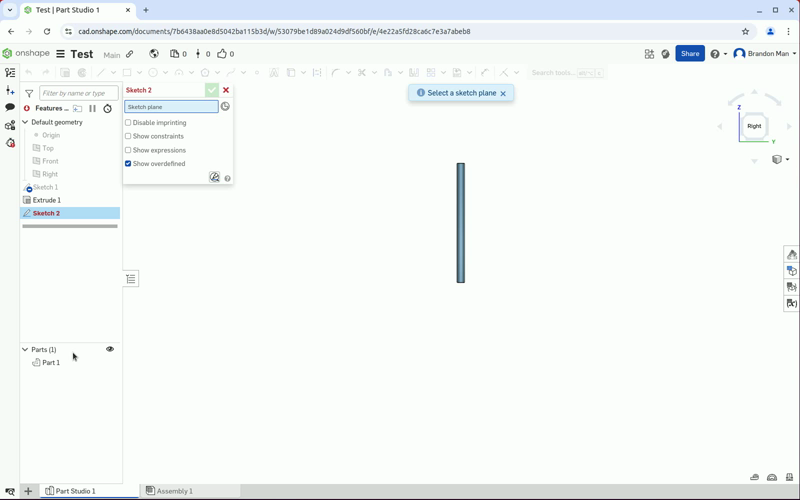
mouse_move(73, 176)
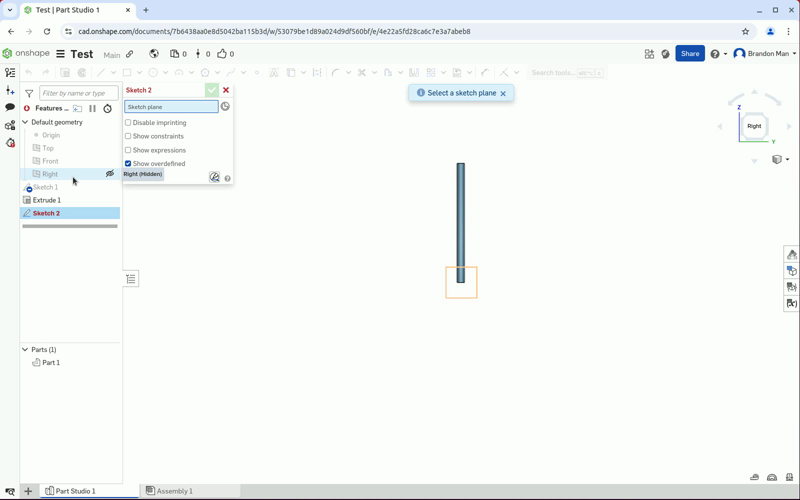
click(73, 176)
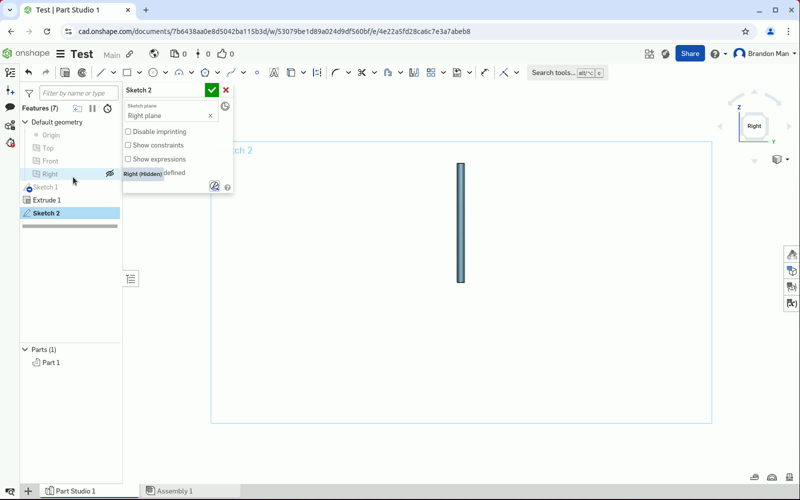
mouse_move(73, 352)
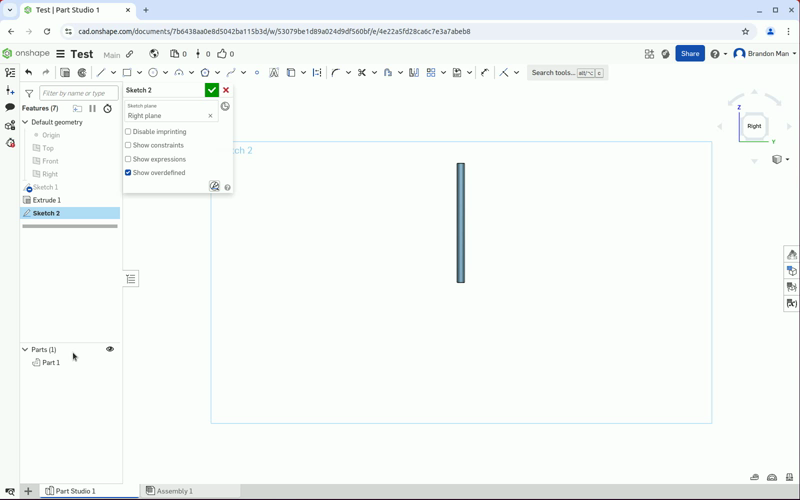
key(y)
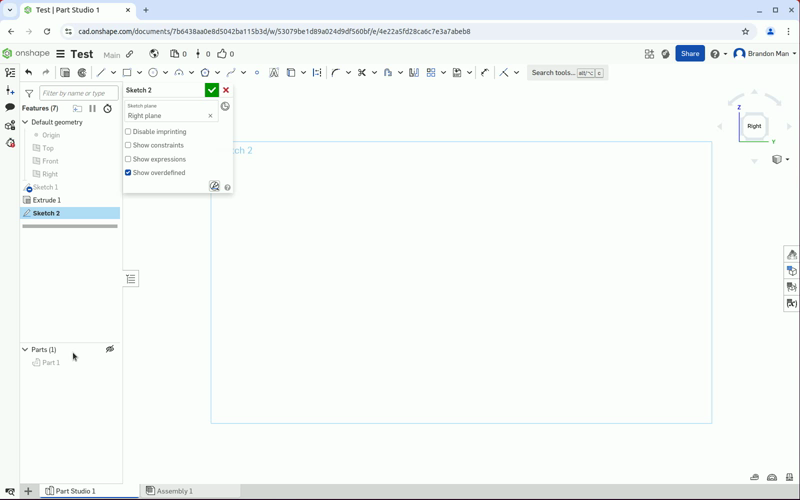
key(l)
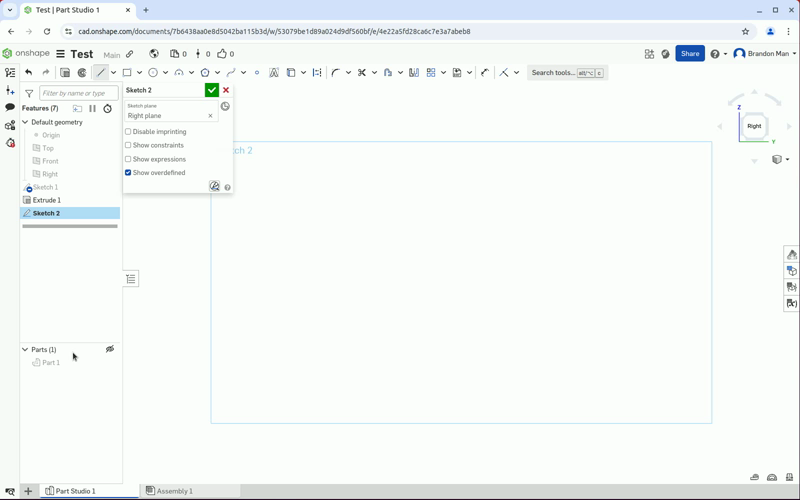
key_down(shift)
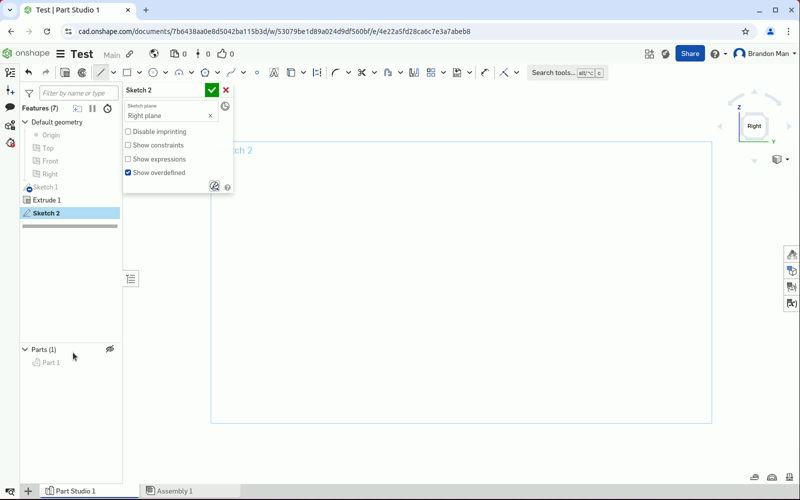
mouse_move(427, 294)
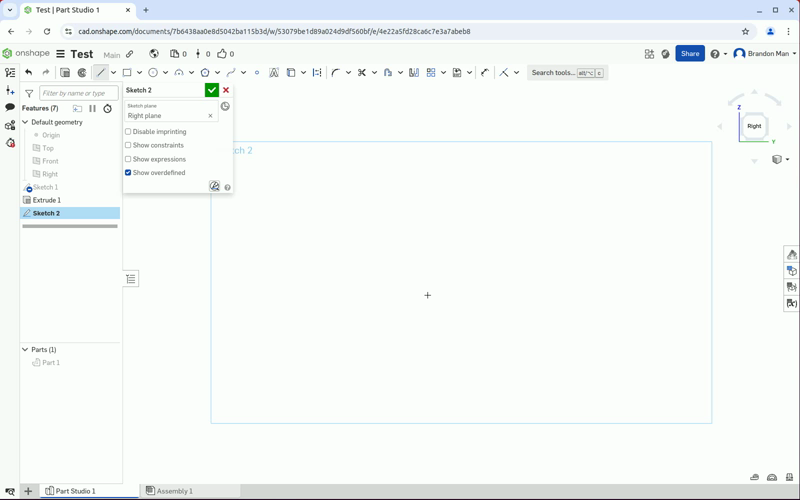
click(427, 294)
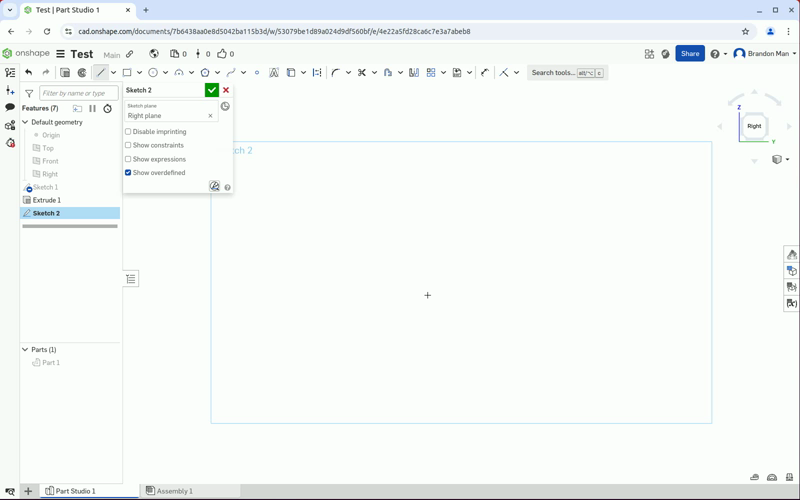
key_up(shift)
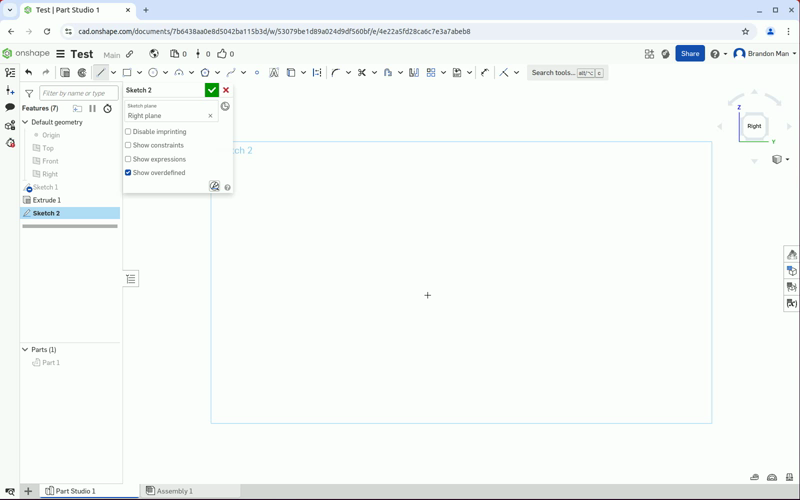
key_down(shift)
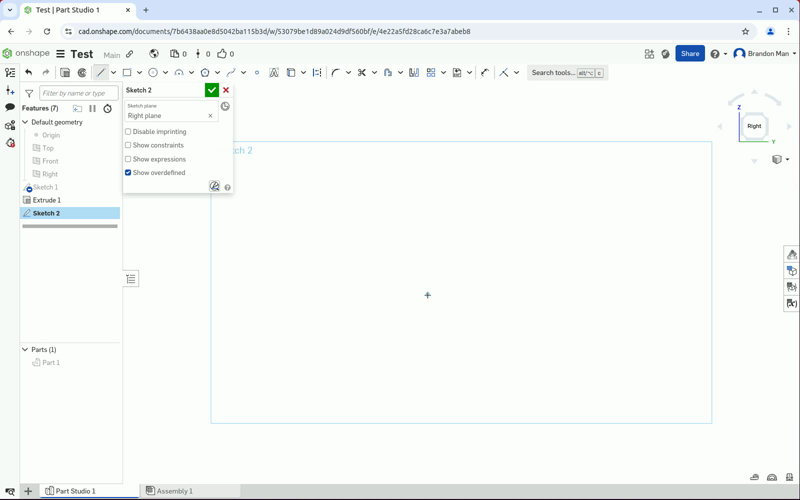
mouse_move(457, 294)
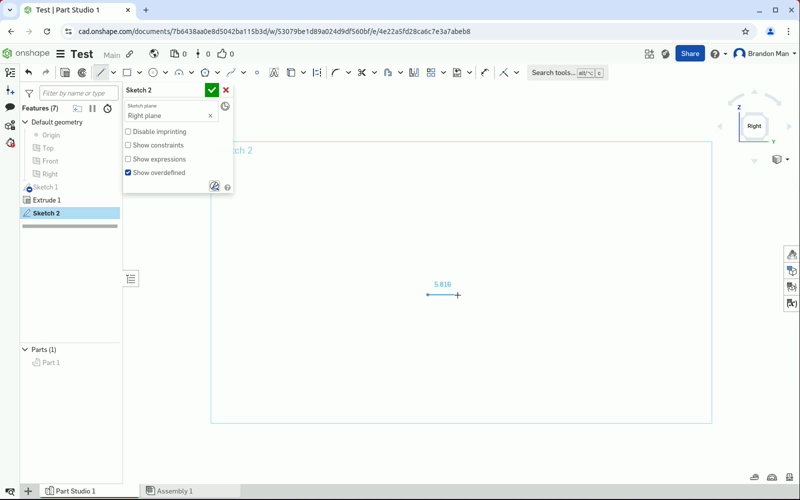
mouse_move(429, 294)
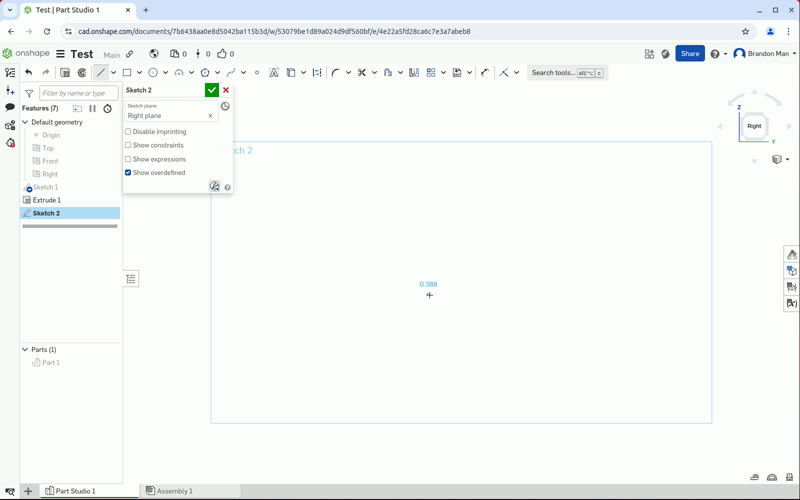
scroll(6)
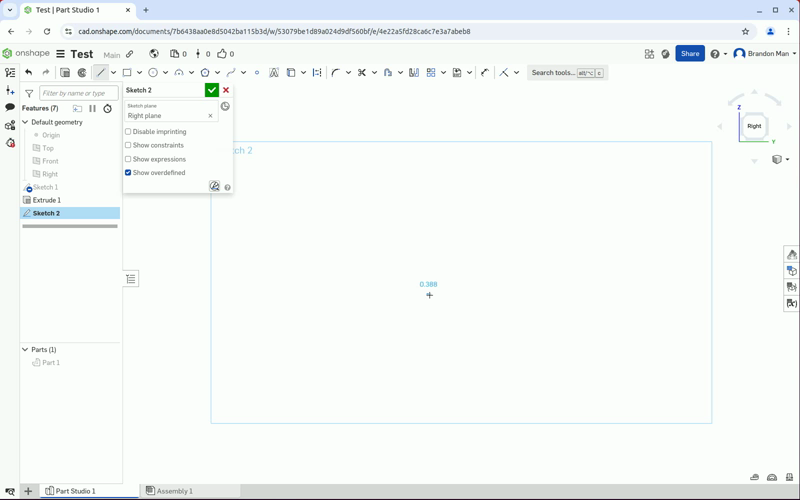
scroll(6)
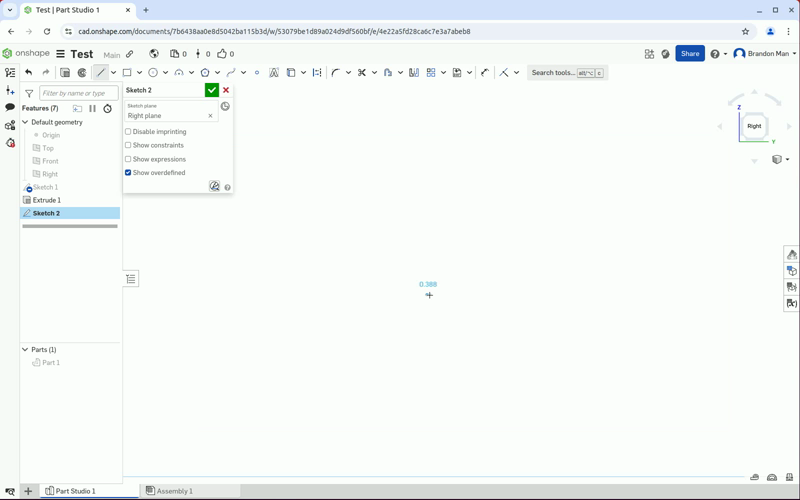
scroll(6)
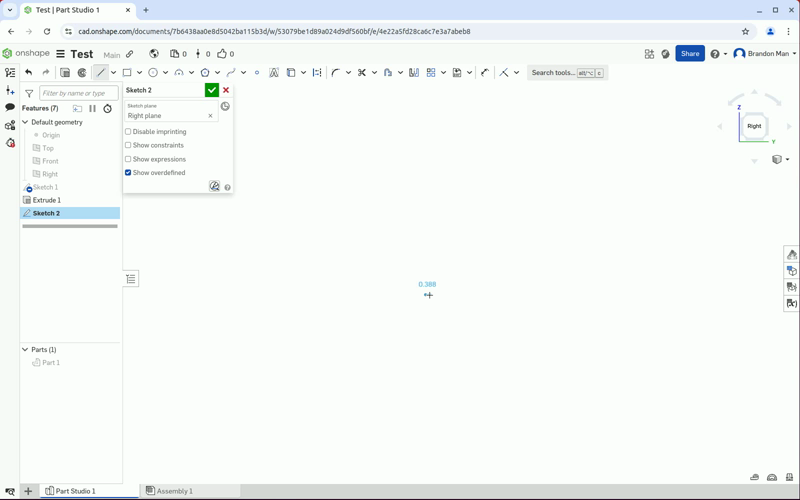
scroll(6)
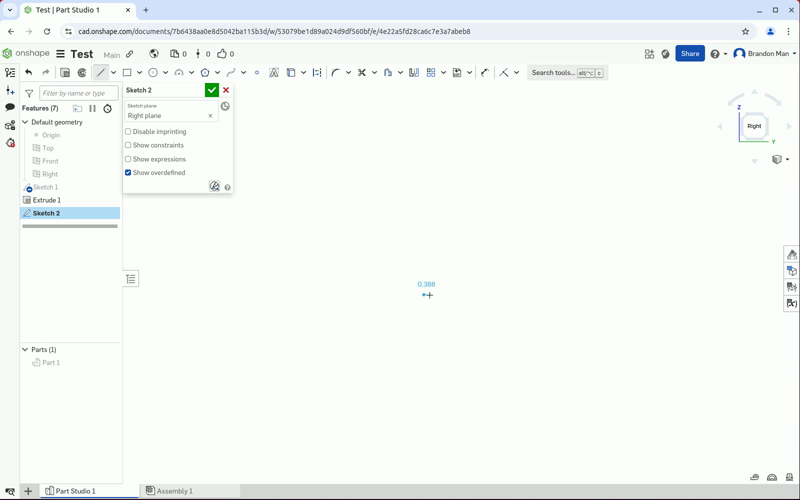
scroll(6)
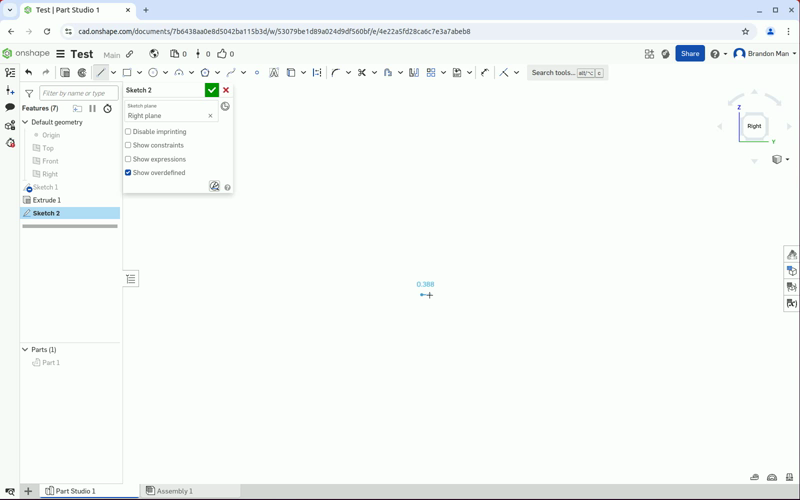
scroll(6)
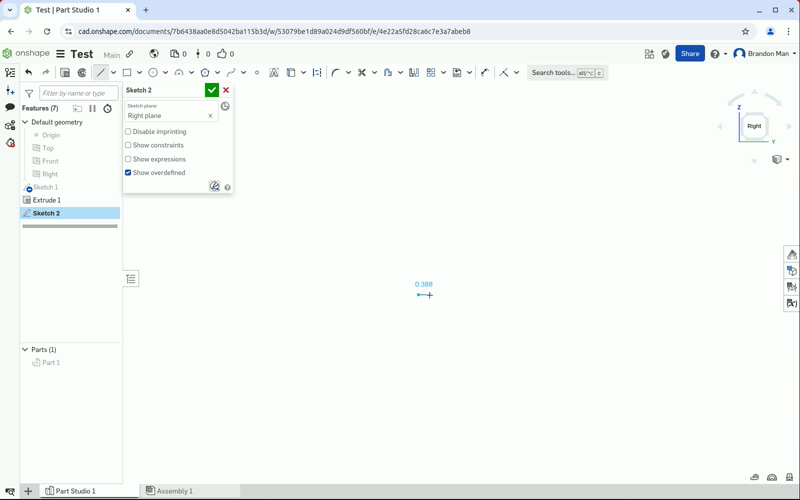
scroll(6)
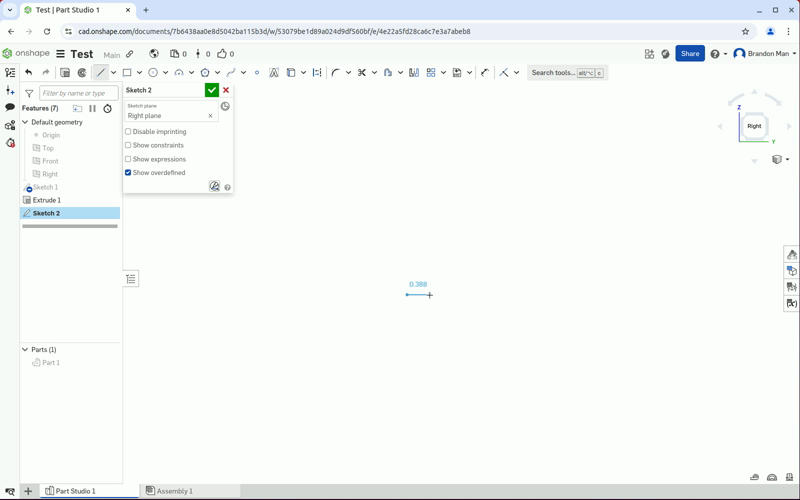
click(429, 294)
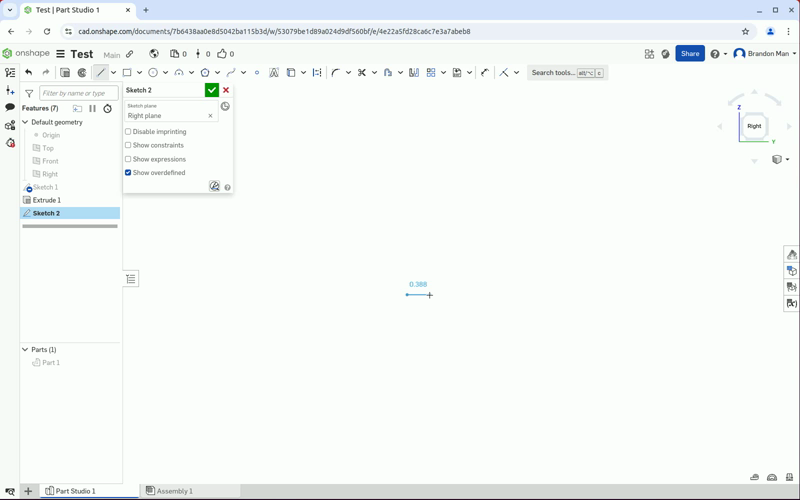
scroll(-6)
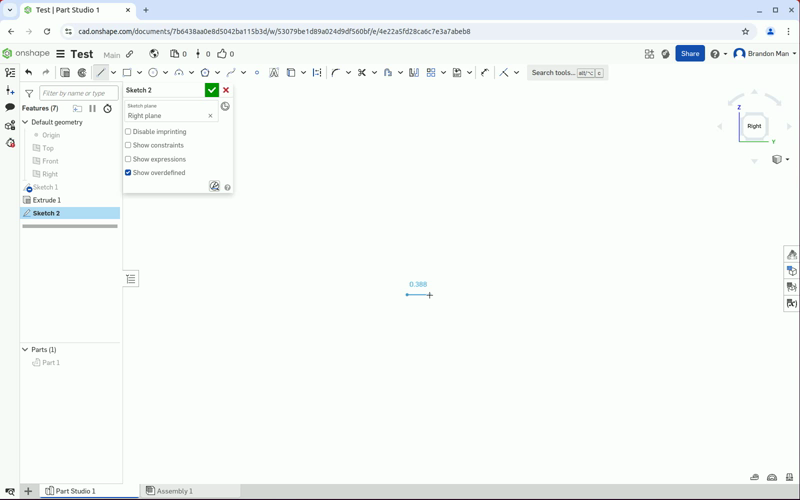
scroll(-6)
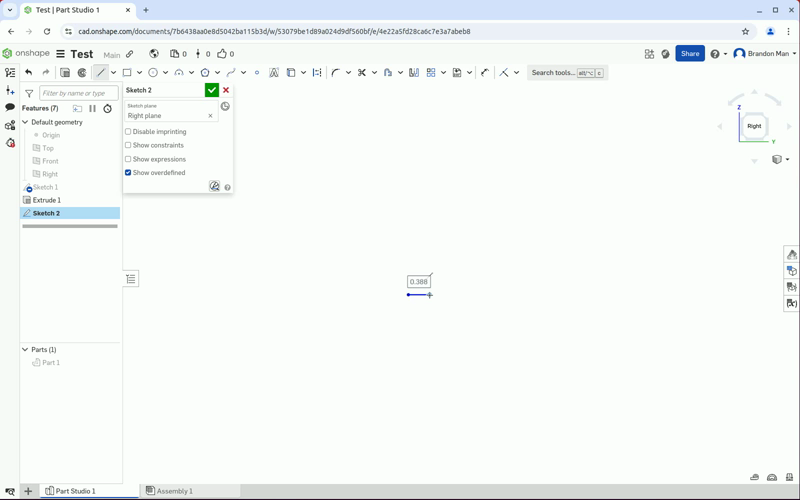
scroll(-6)
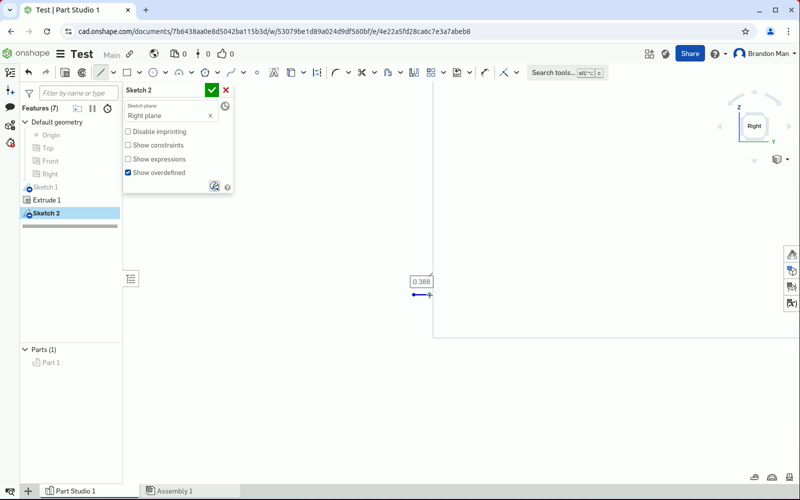
scroll(-6)
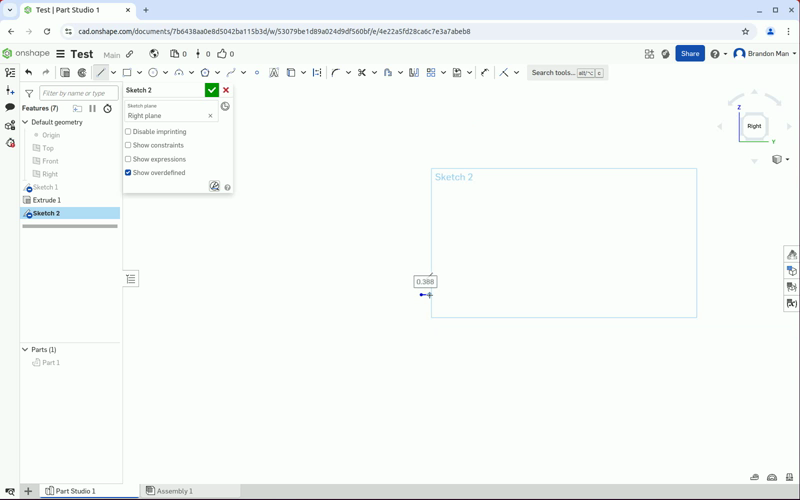
scroll(-6)
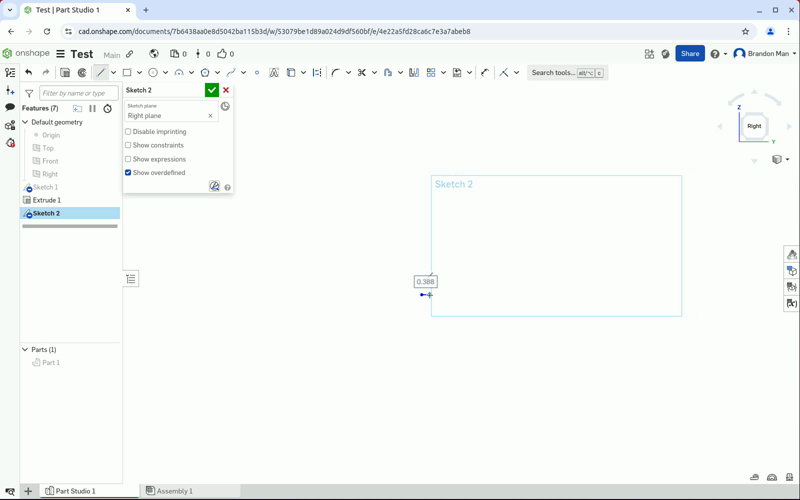
scroll(-6)
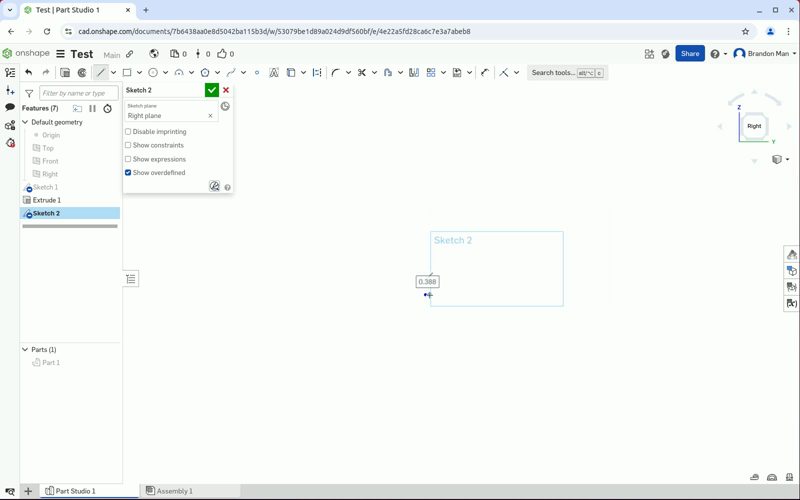
scroll(-6)
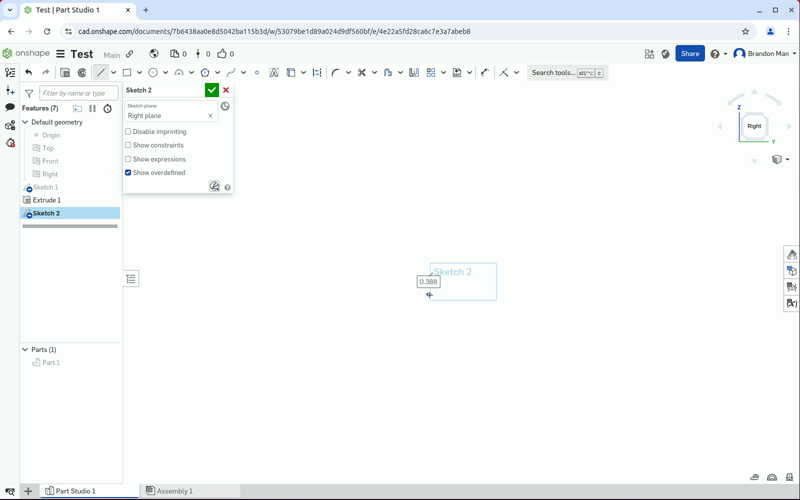
key_up(shift)
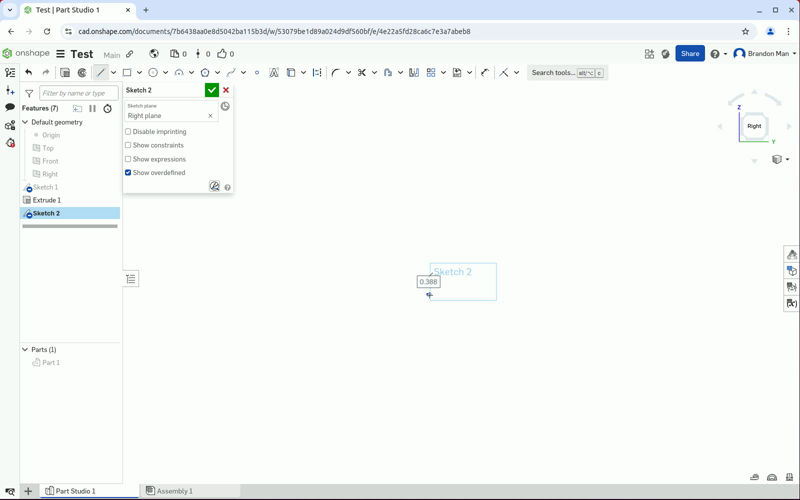
key_down(shift)
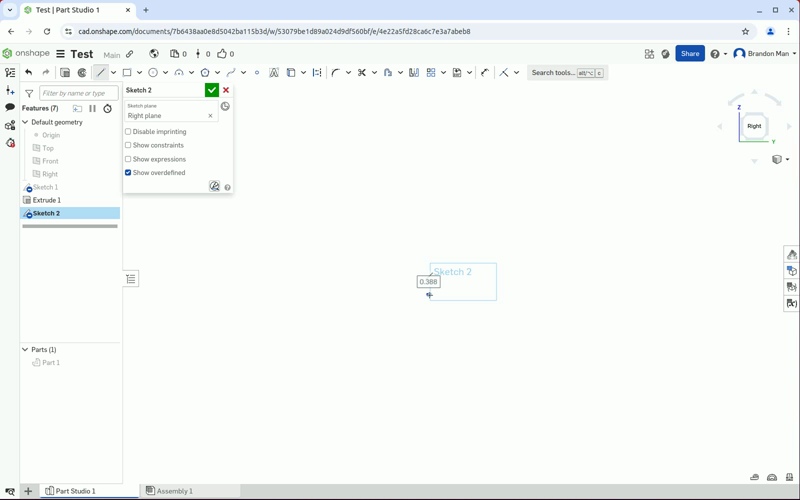
mouse_move(459, 294)
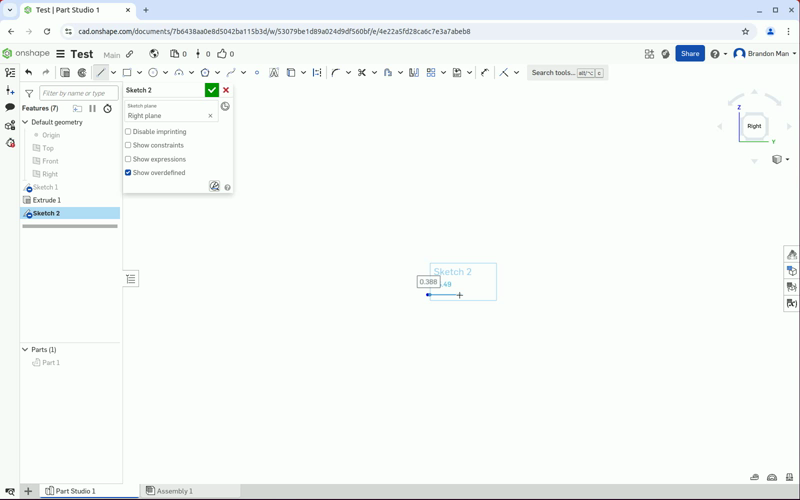
mouse_move(429, 262)
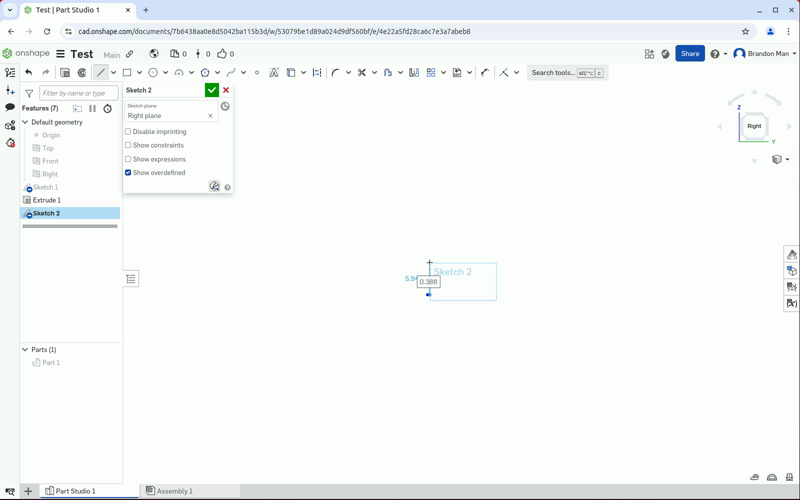
click(429, 262)
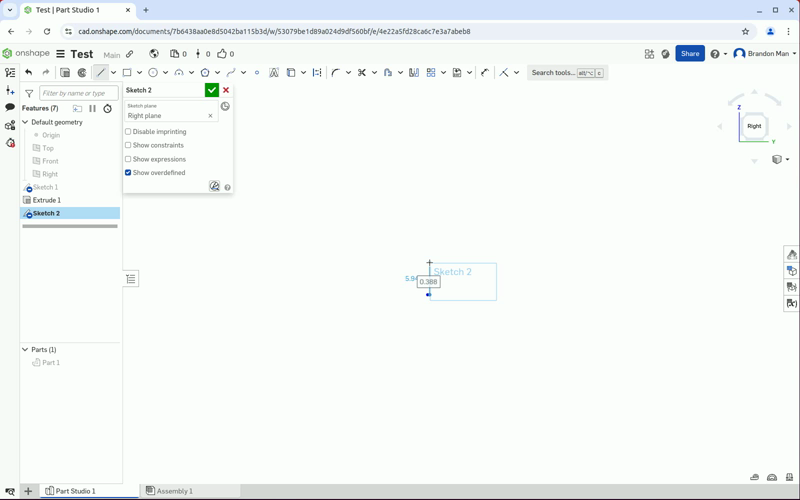
key_up(shift)
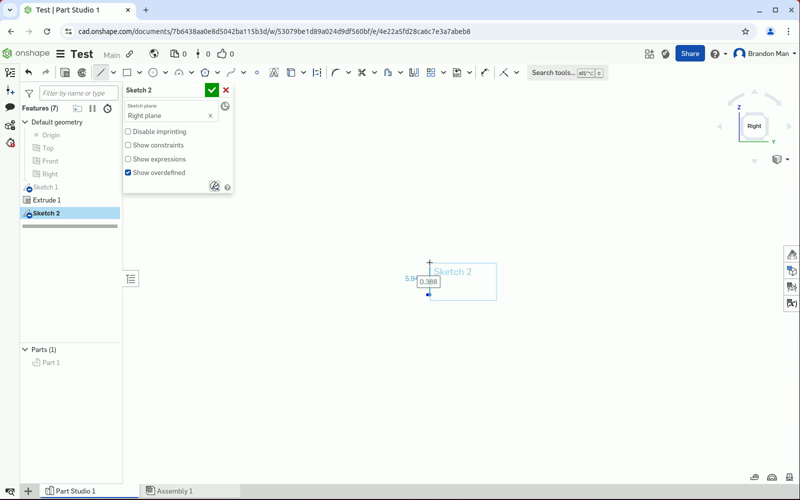
key_down(shift)
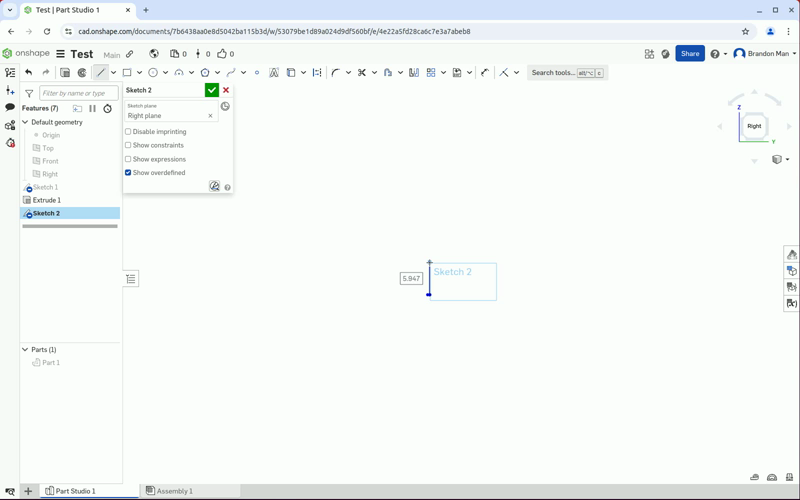
mouse_move(459, 262)
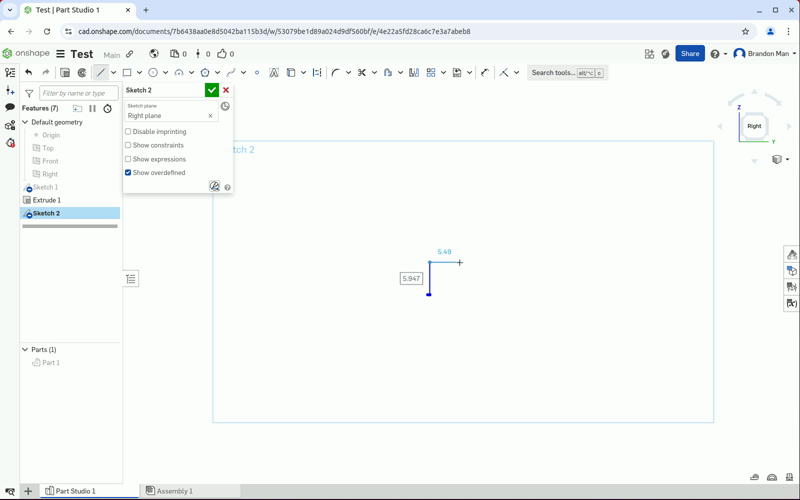
mouse_move(427, 262)
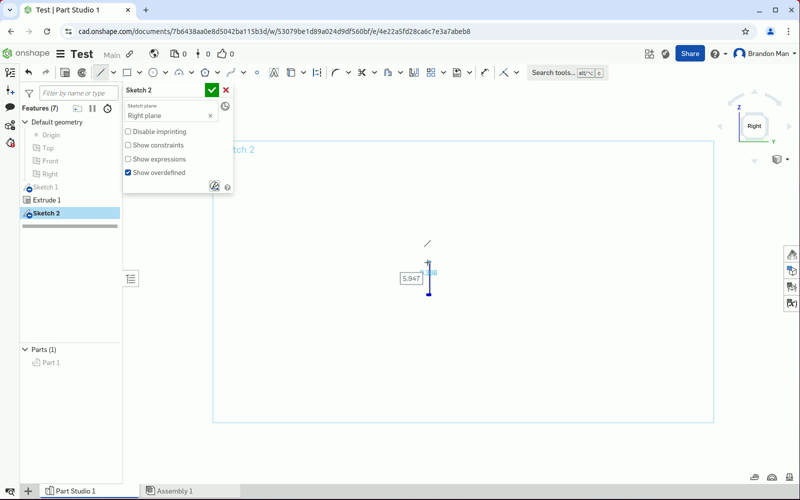
scroll(6)
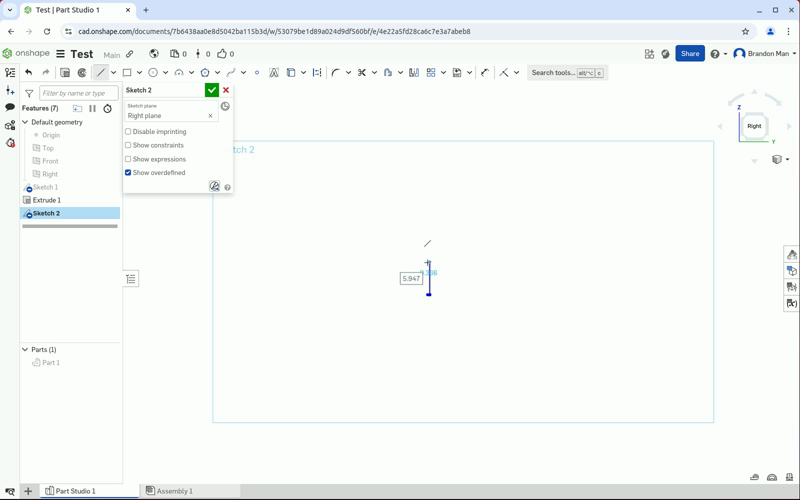
scroll(6)
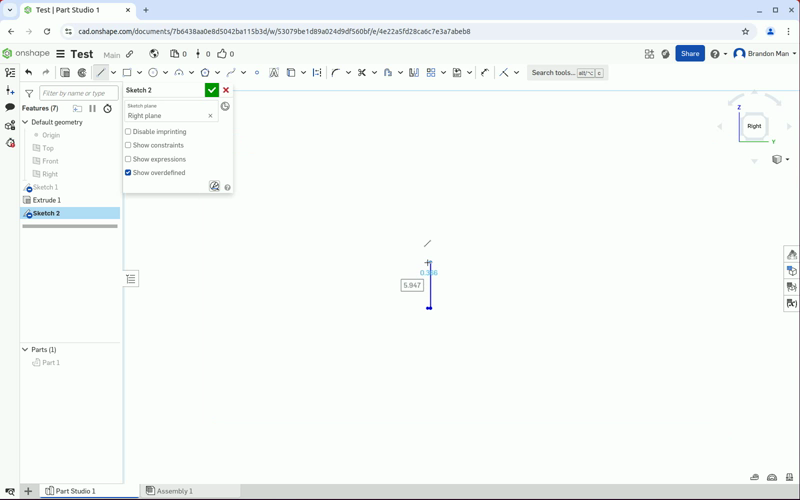
scroll(6)
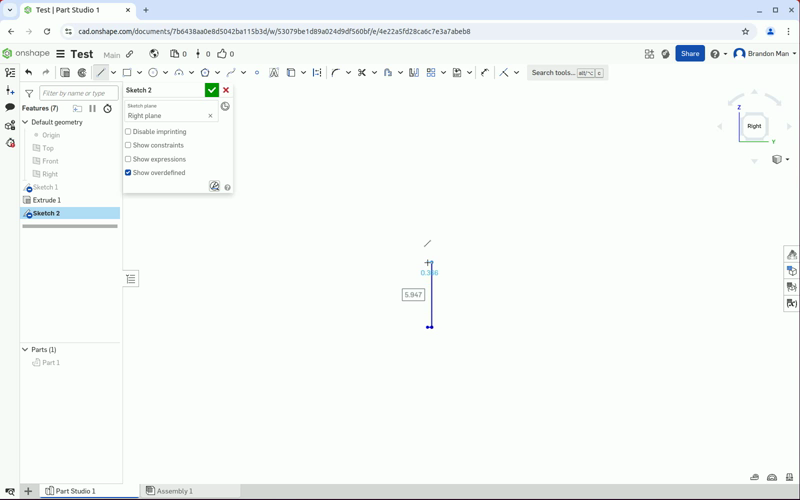
scroll(6)
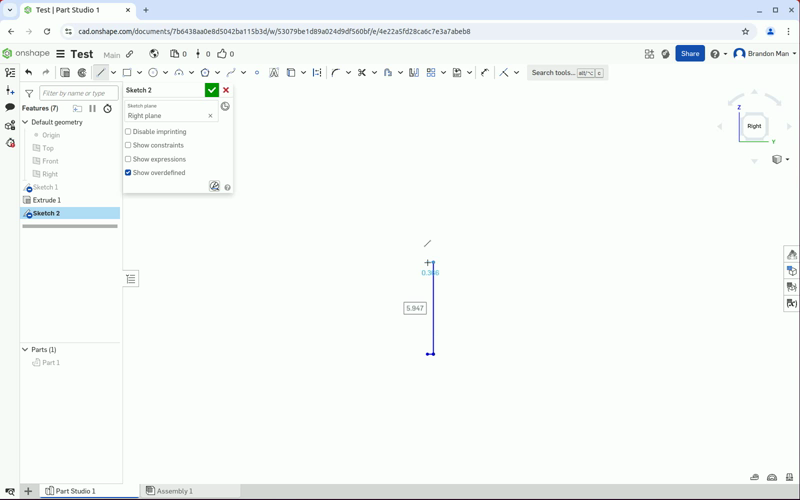
scroll(6)
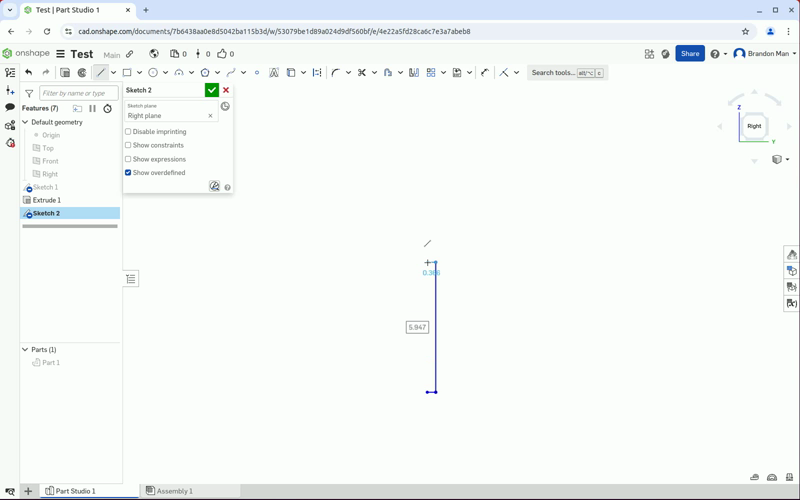
scroll(6)
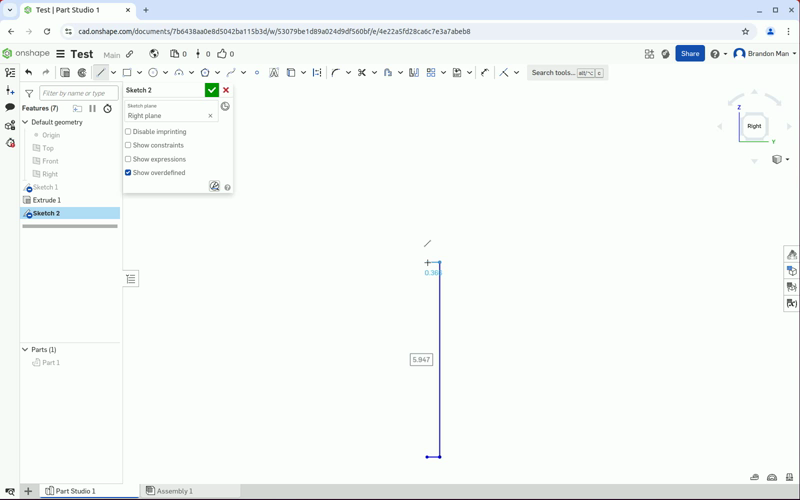
scroll(6)
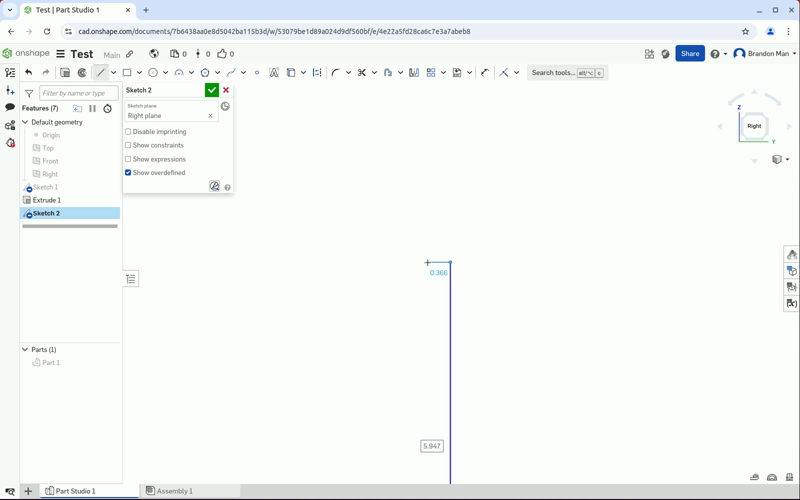
click(427, 262)
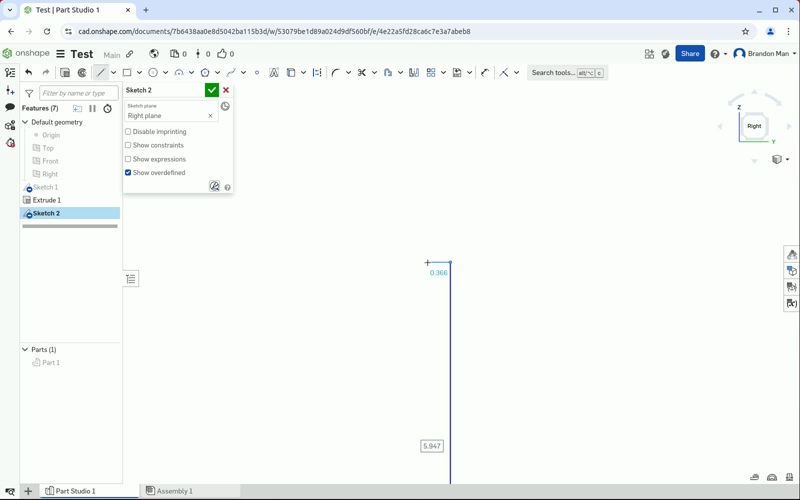
scroll(-6)
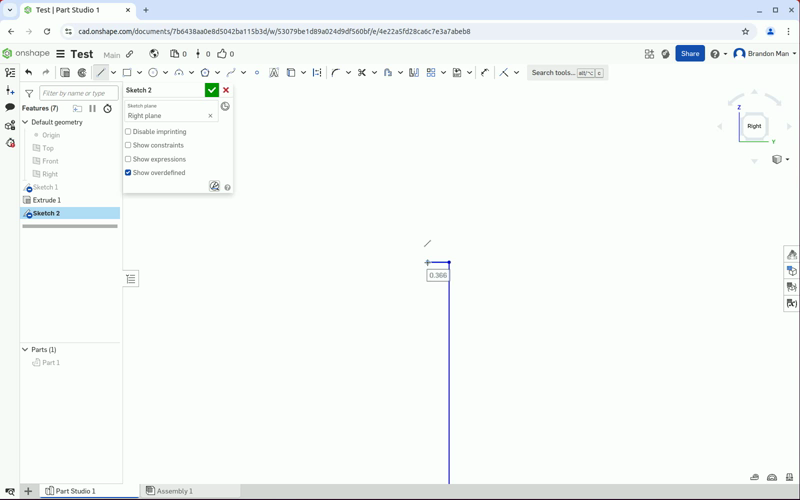
scroll(-6)
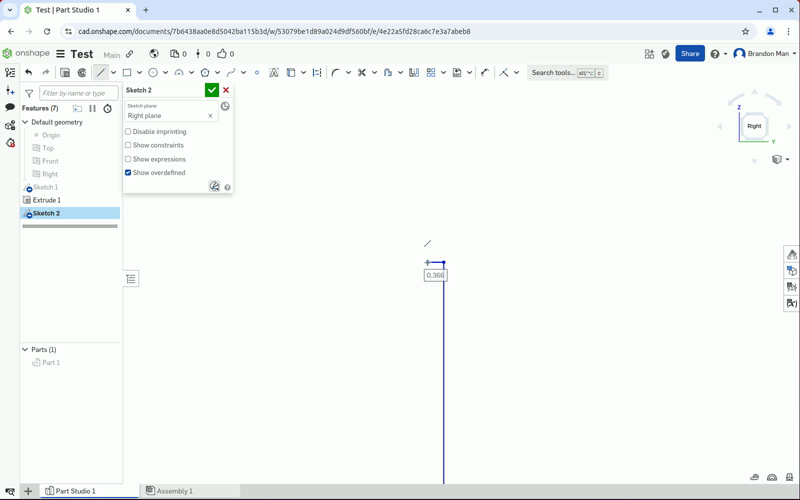
scroll(-6)
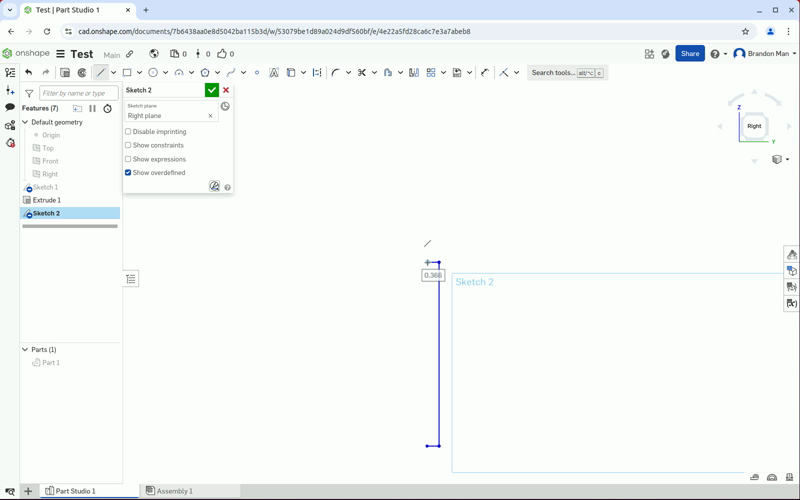
scroll(-6)
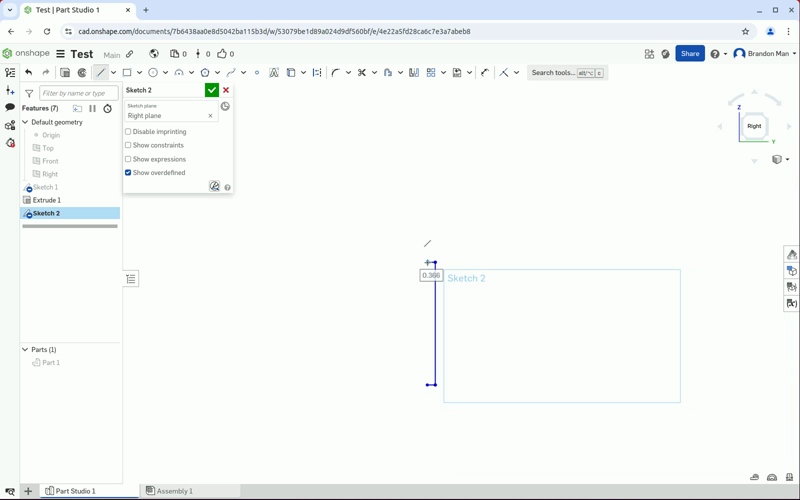
scroll(-6)
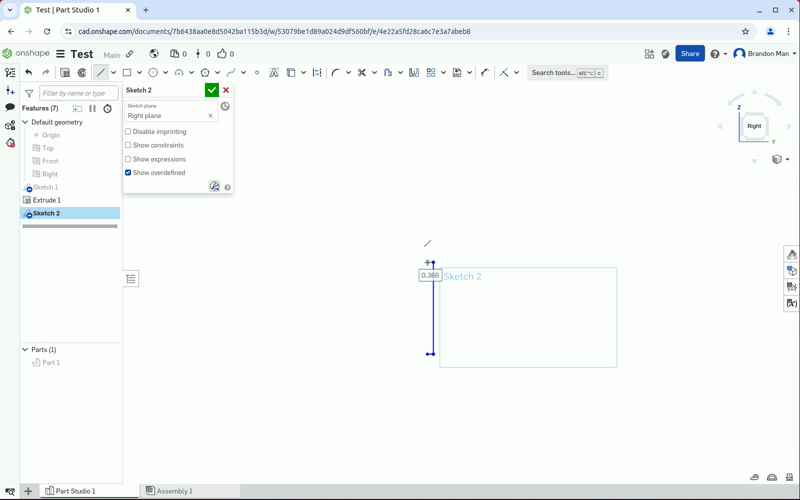
scroll(-6)
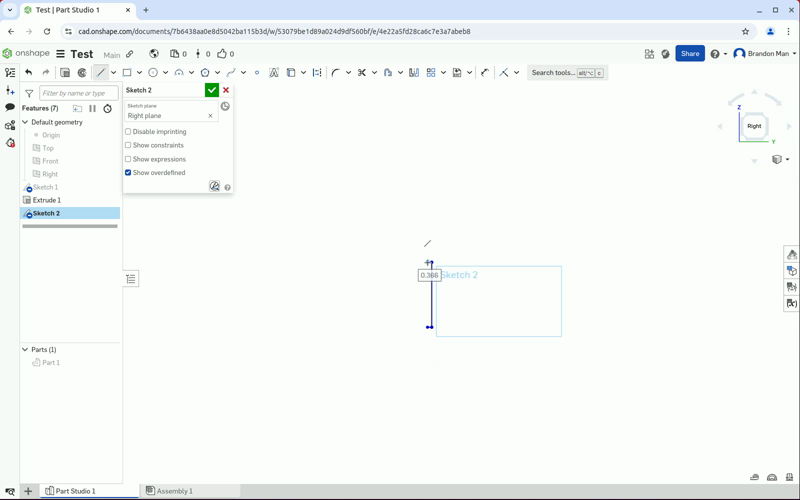
scroll(-6)
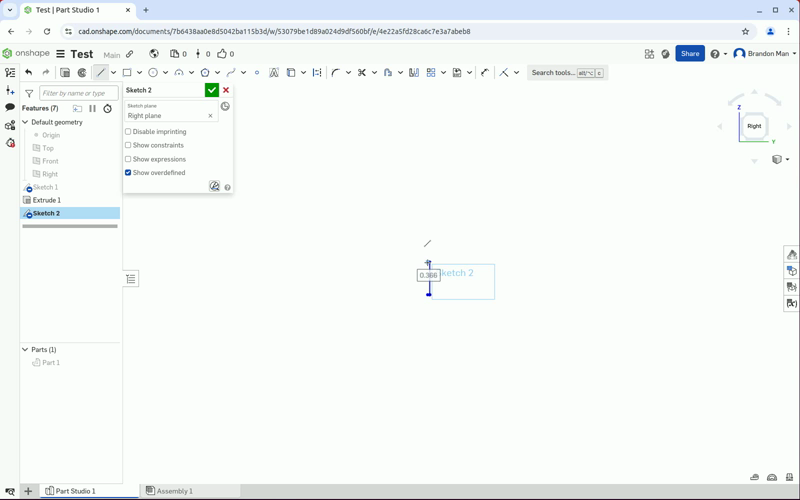
key_up(shift)
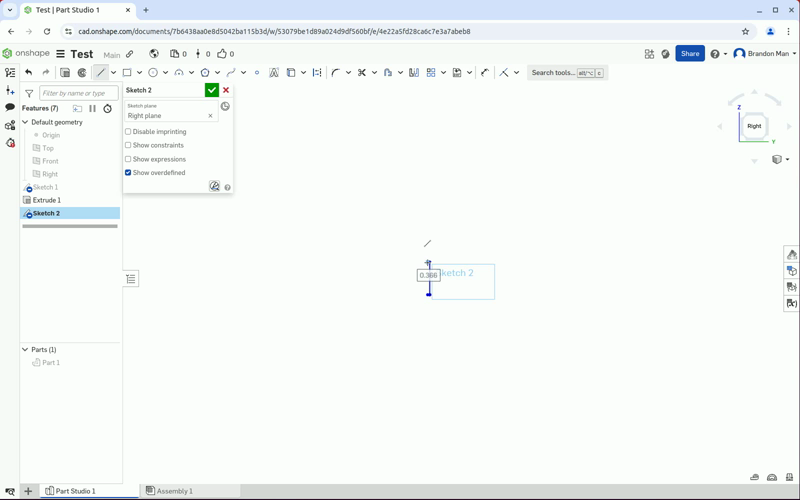
mouse_move(457, 262)
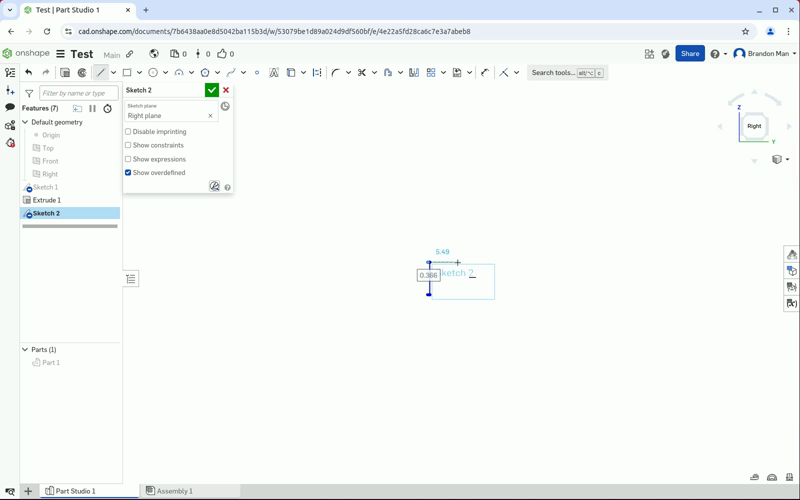
key_down(shift)
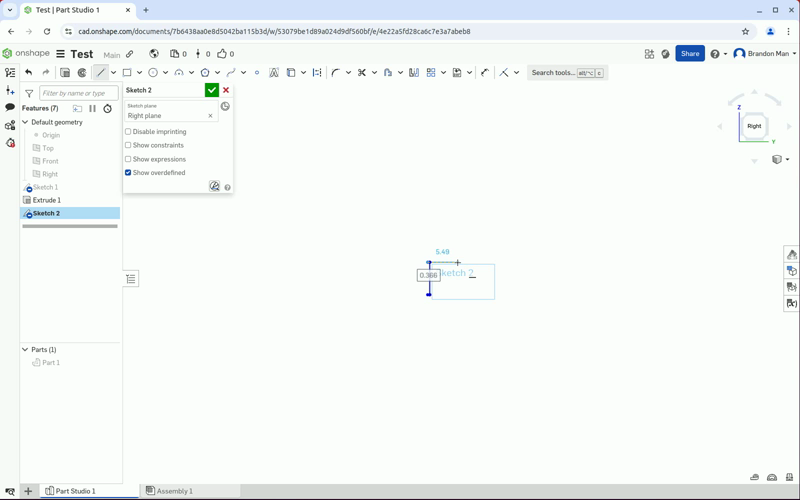
mouse_move(427, 294)
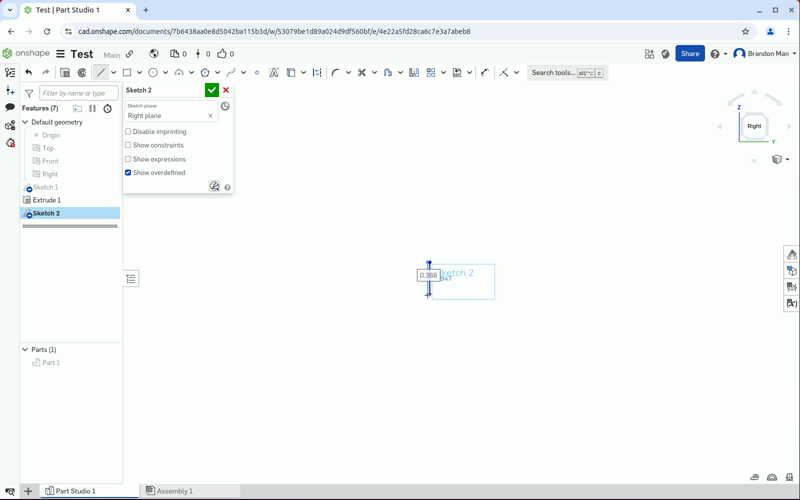
scroll(6)
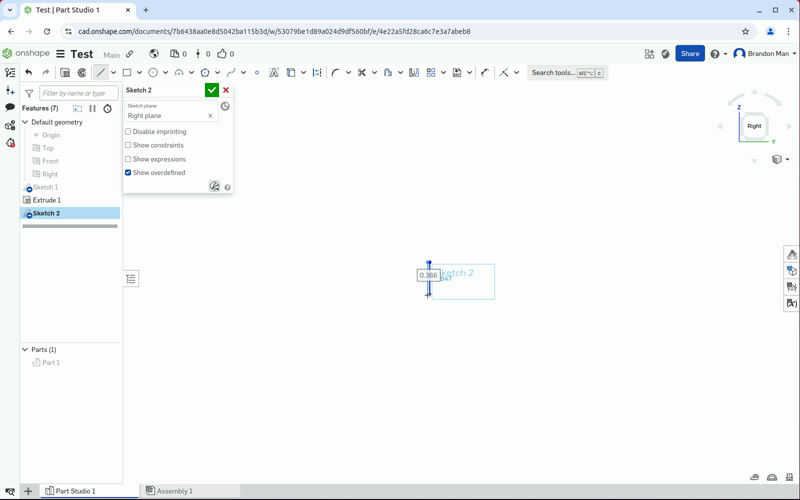
scroll(6)
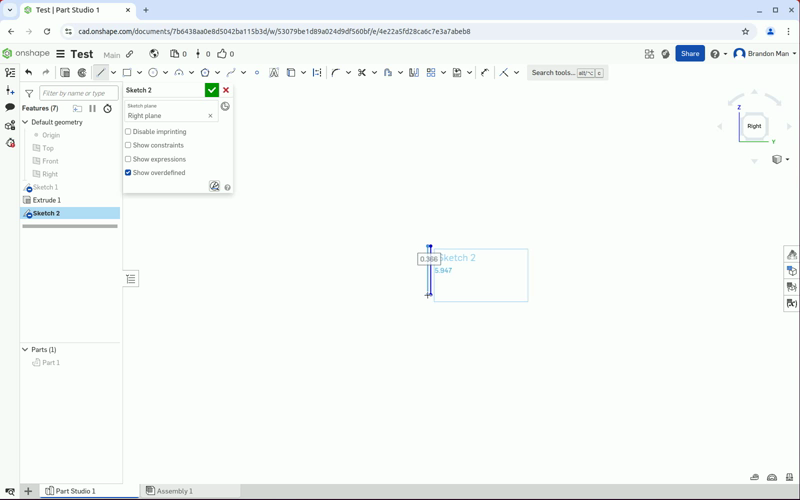
scroll(6)
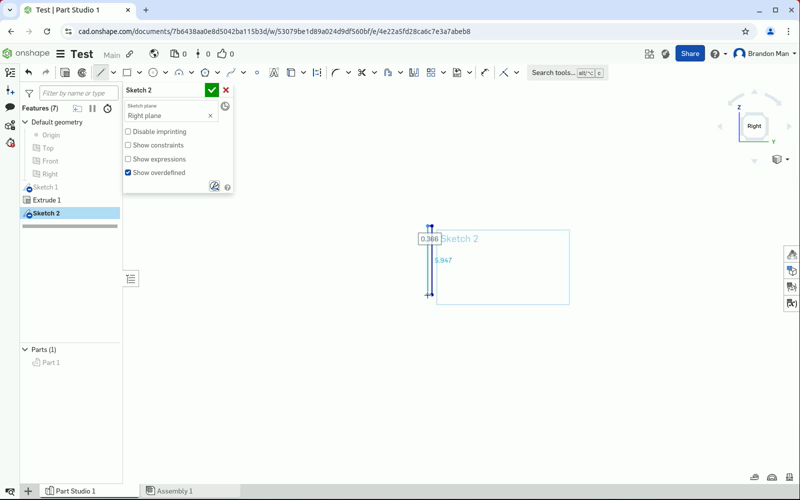
scroll(6)
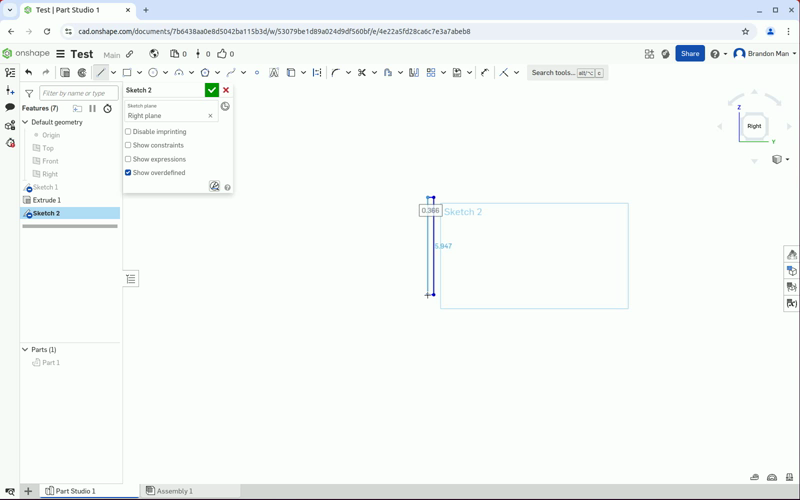
scroll(6)
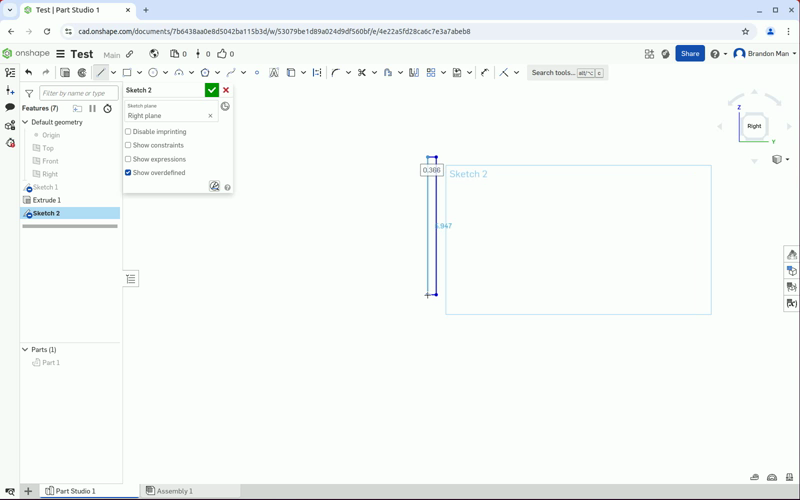
scroll(6)
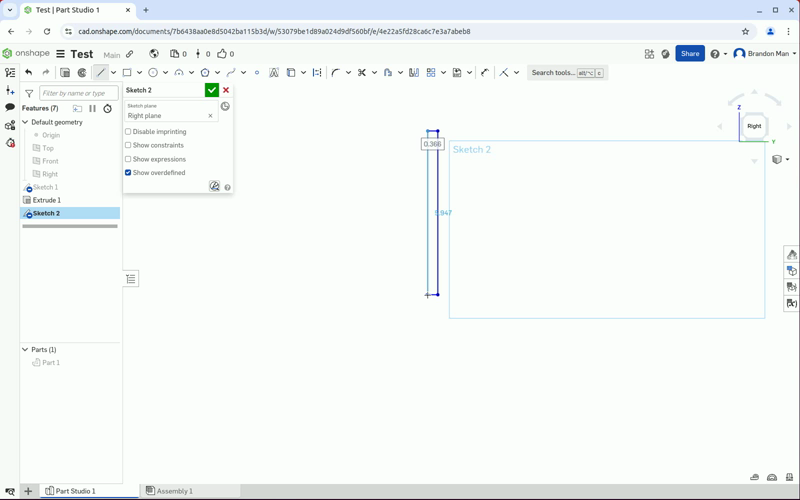
scroll(6)
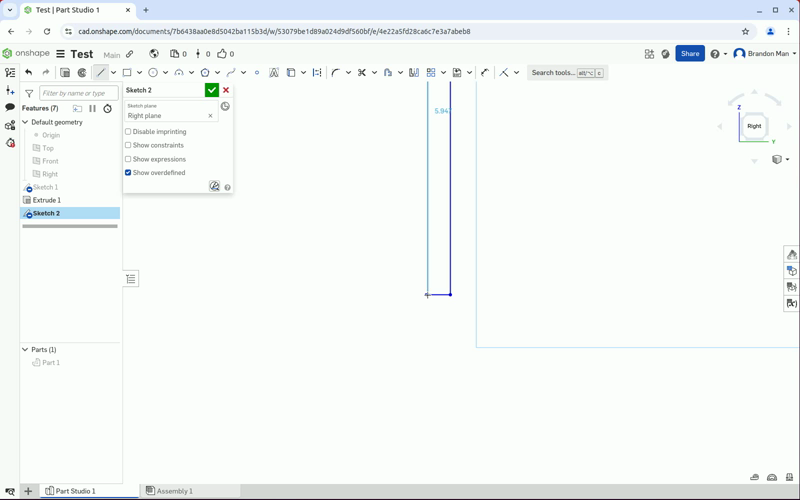
key_up(shift)
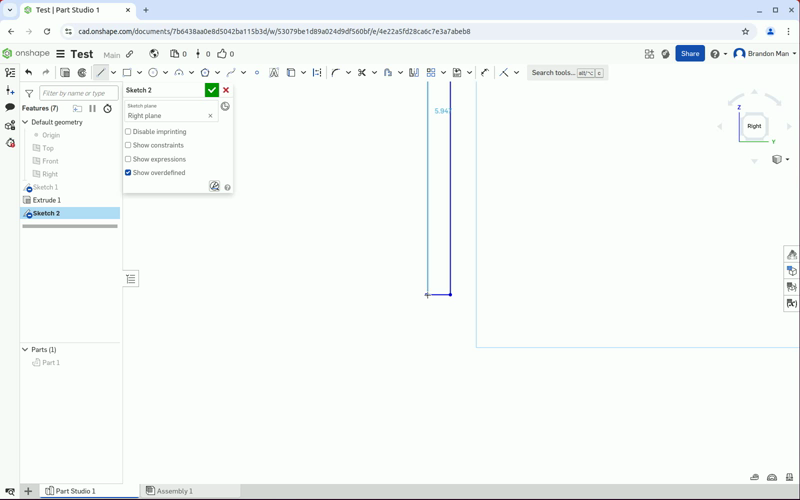
click(427, 294)
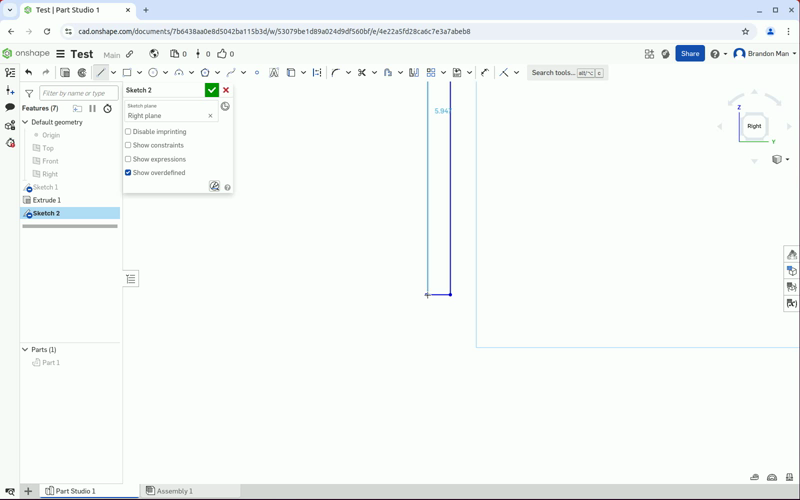
scroll(-6)
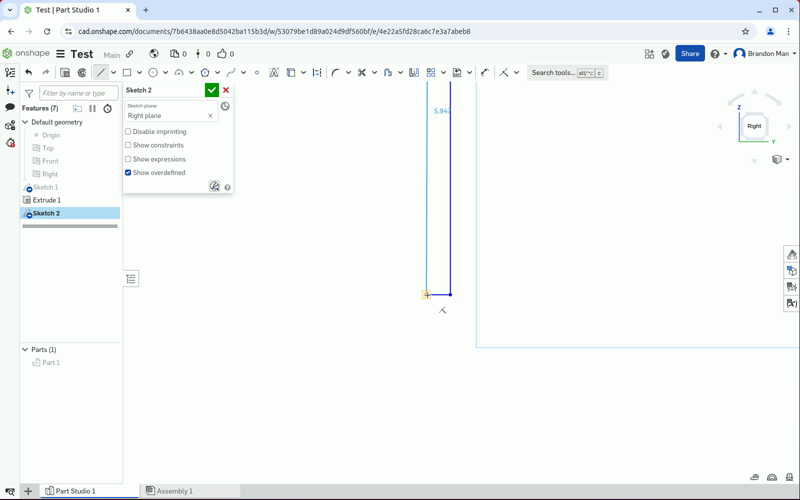
scroll(-6)
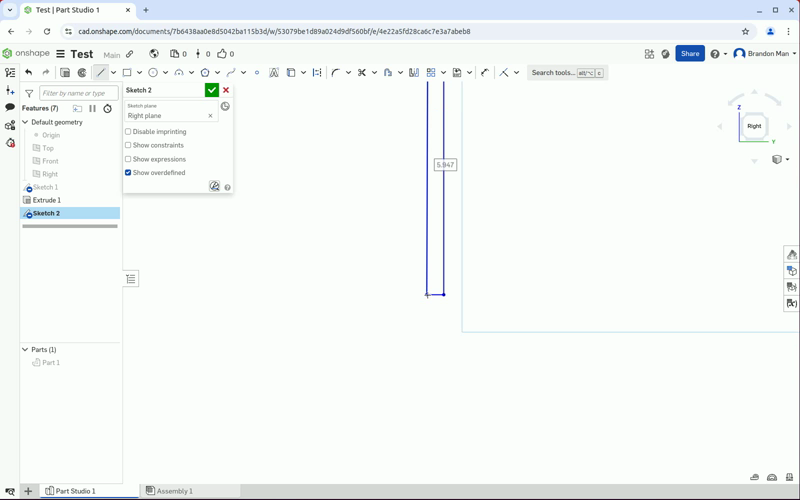
scroll(-6)
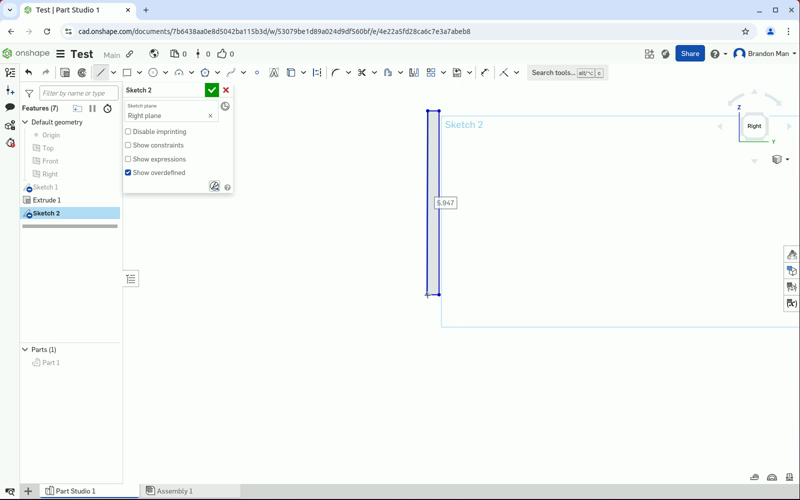
scroll(-6)
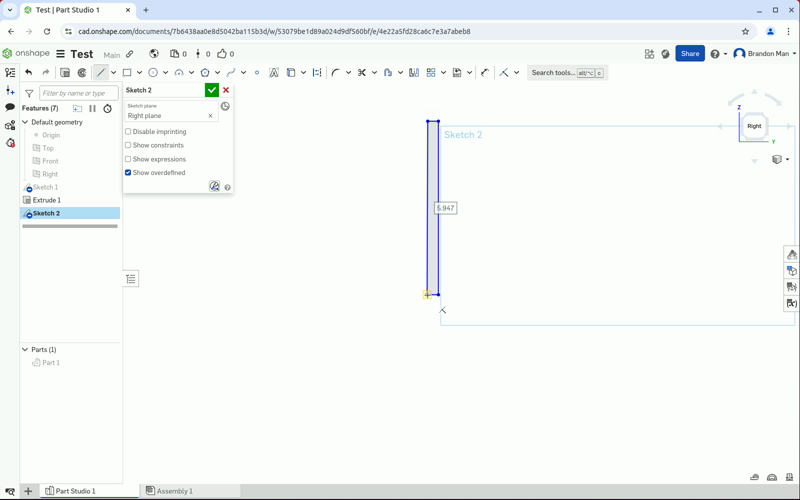
scroll(-6)
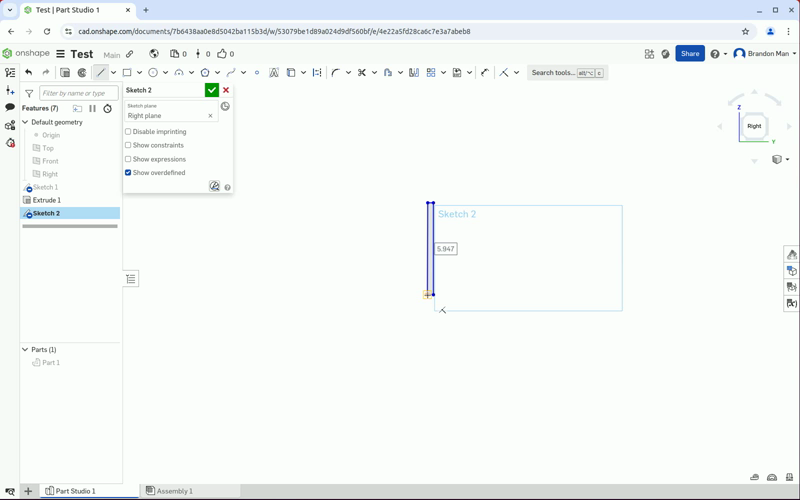
scroll(-6)
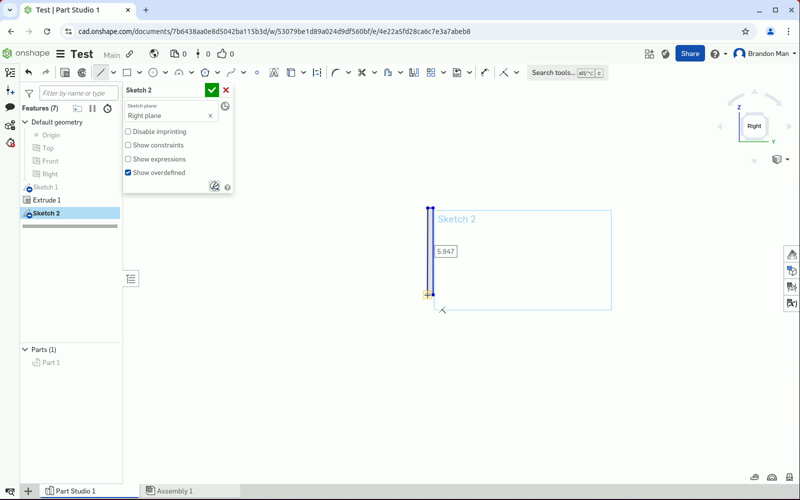
scroll(-6)
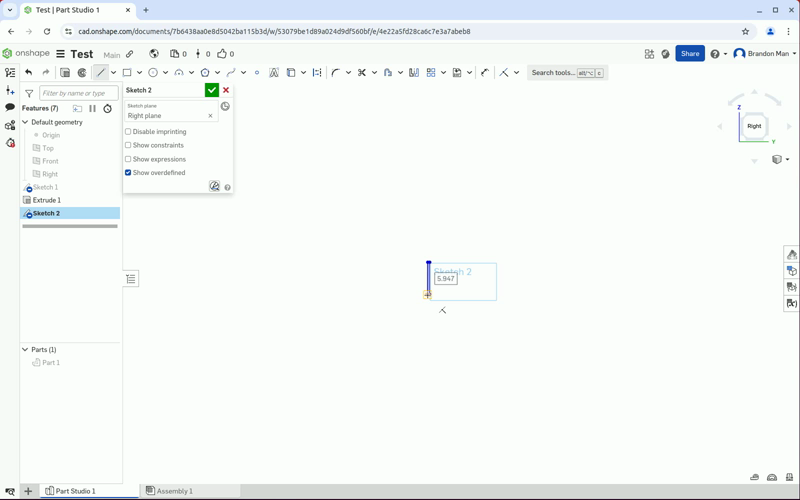
key(esc)
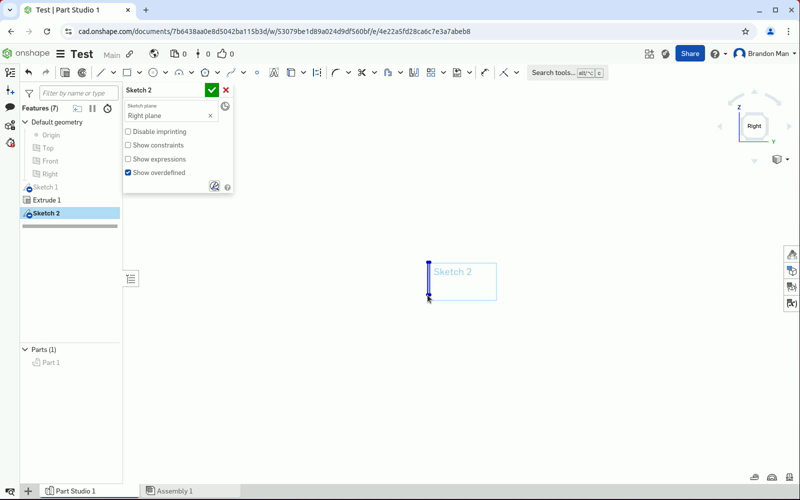
mouse_move(428, 292)
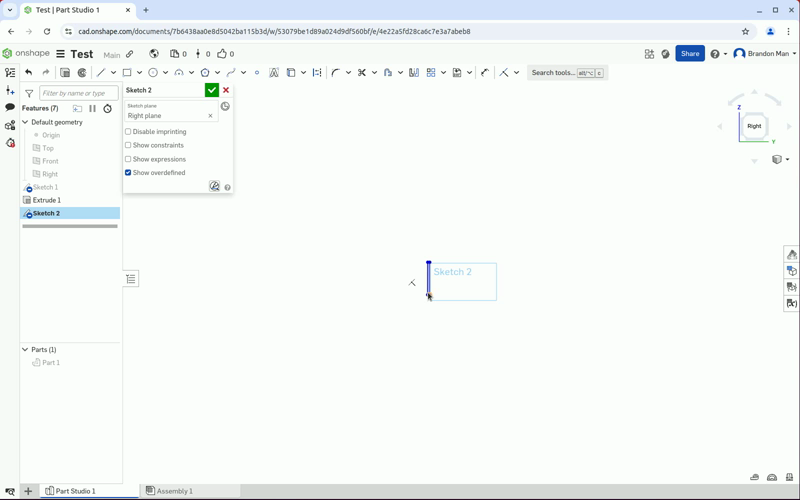
scroll(6)
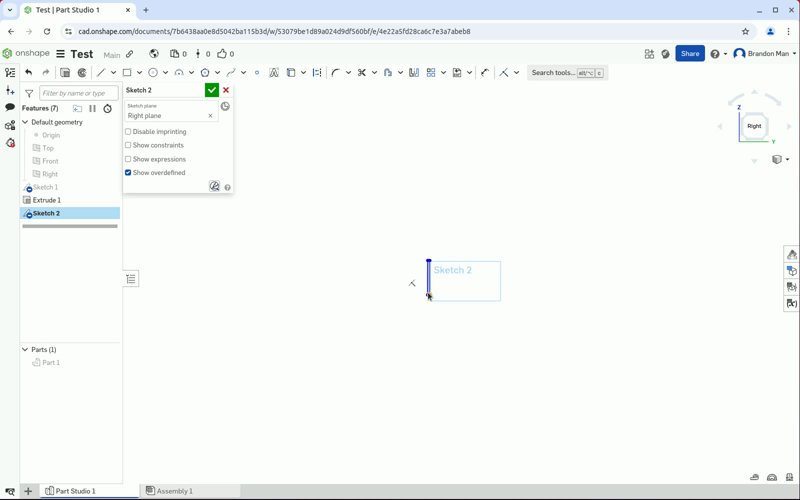
scroll(6)
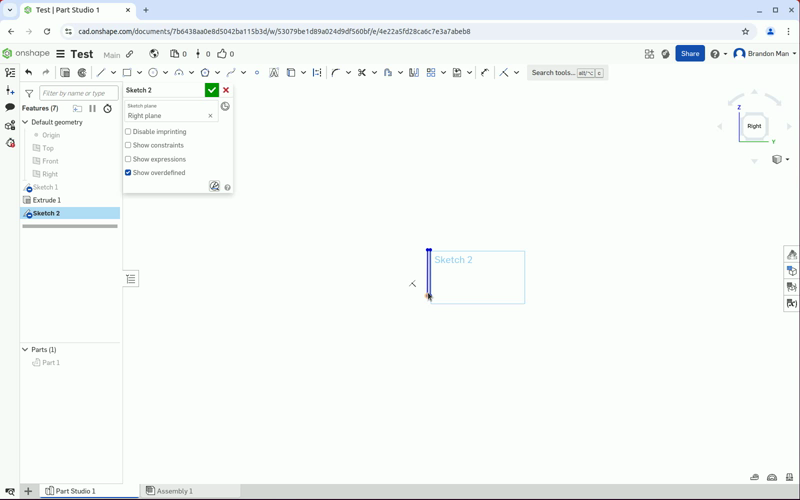
scroll(6)
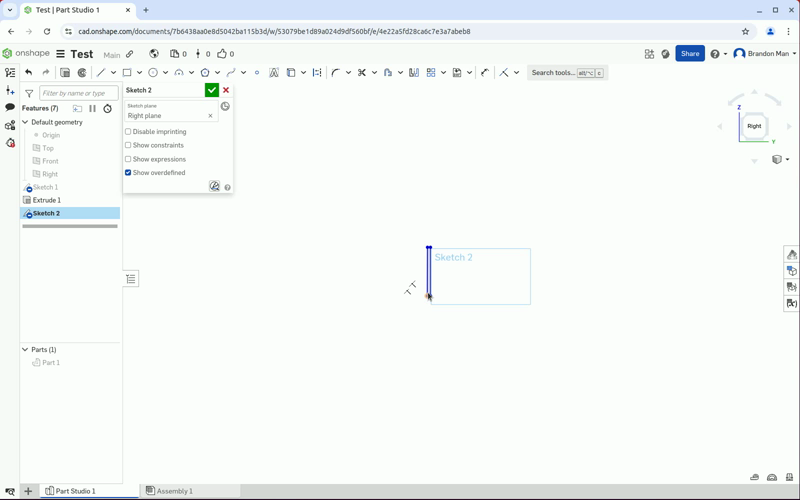
scroll(6)
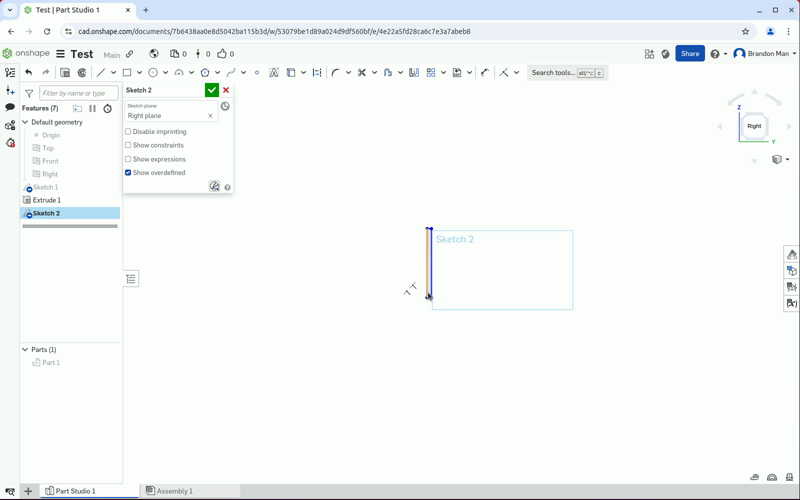
scroll(6)
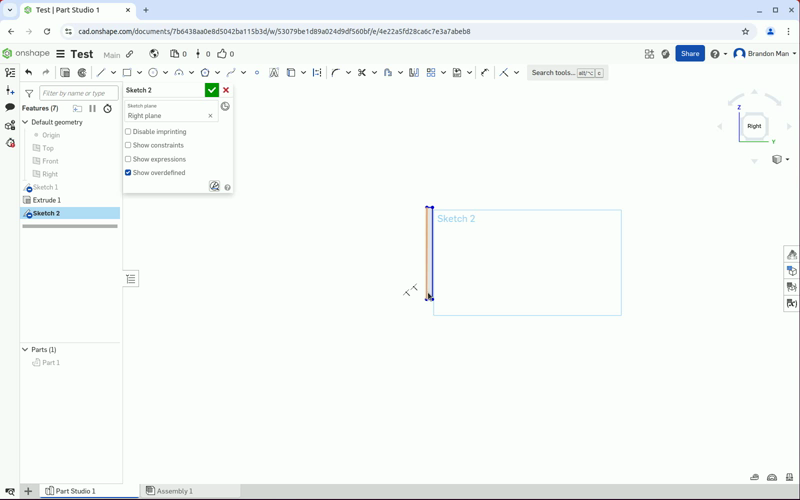
scroll(6)
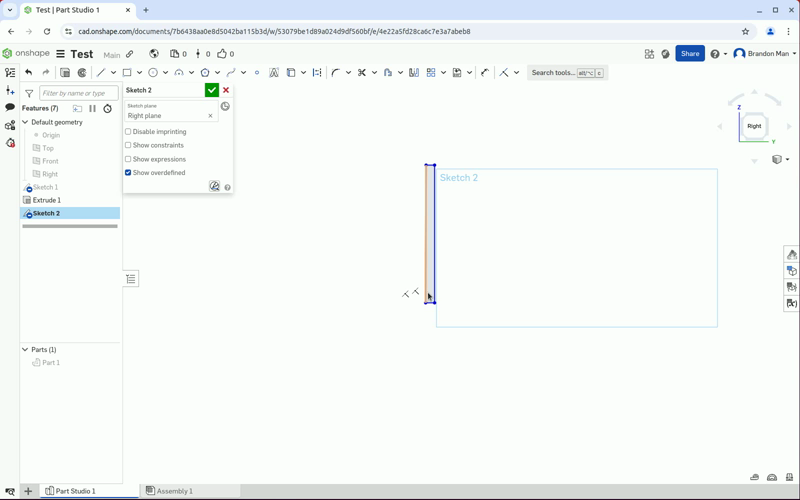
scroll(6)
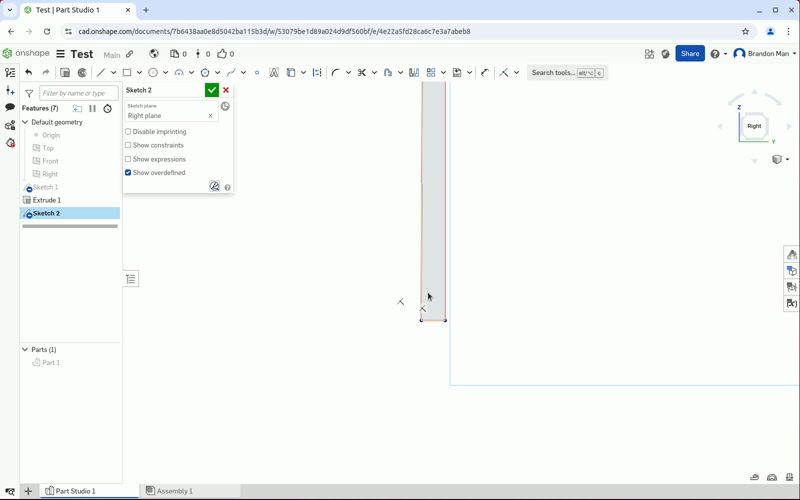
click(428, 292)
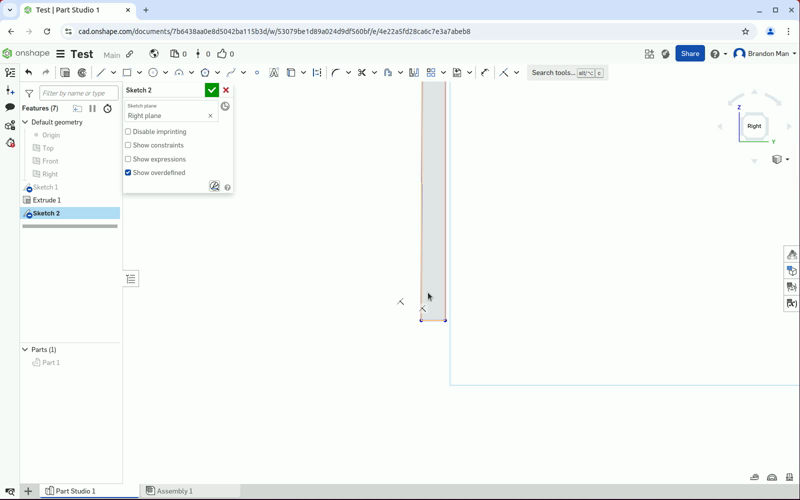
scroll(-6)
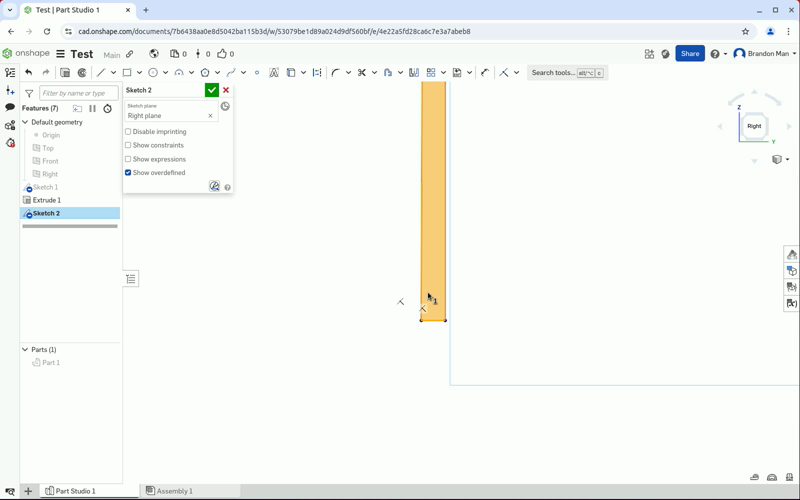
scroll(-6)
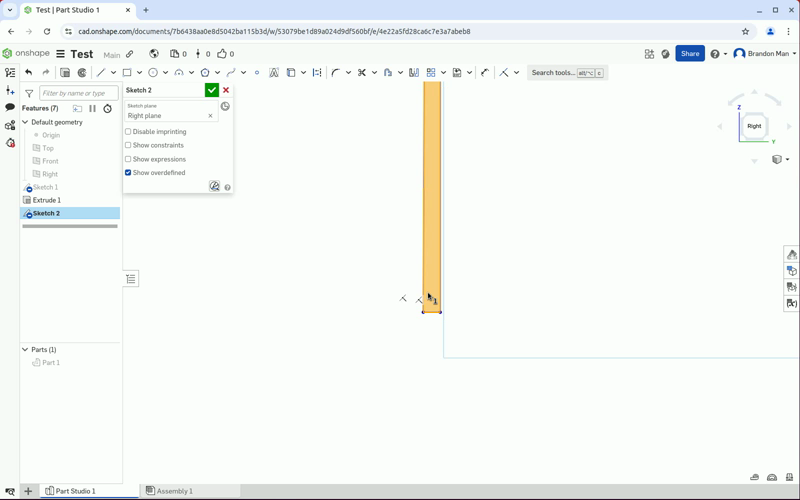
scroll(-6)
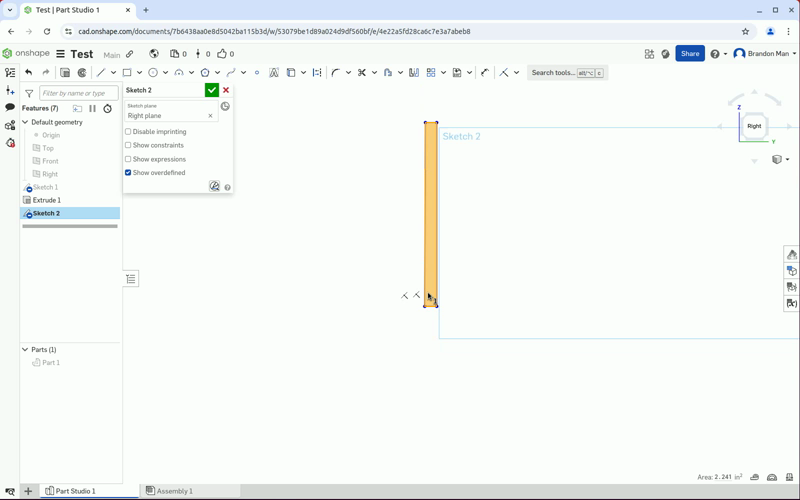
scroll(-6)
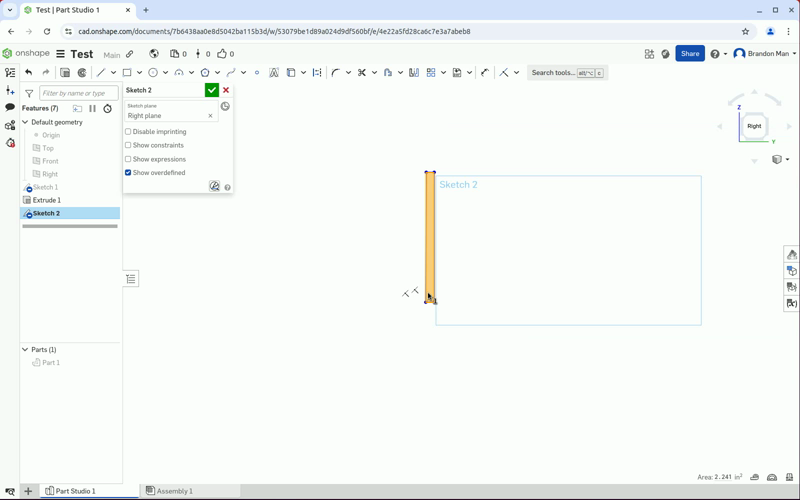
scroll(-6)
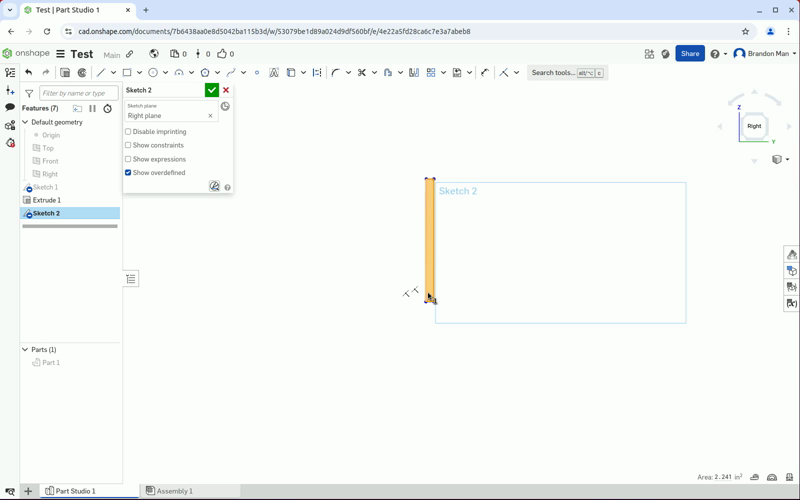
scroll(-6)
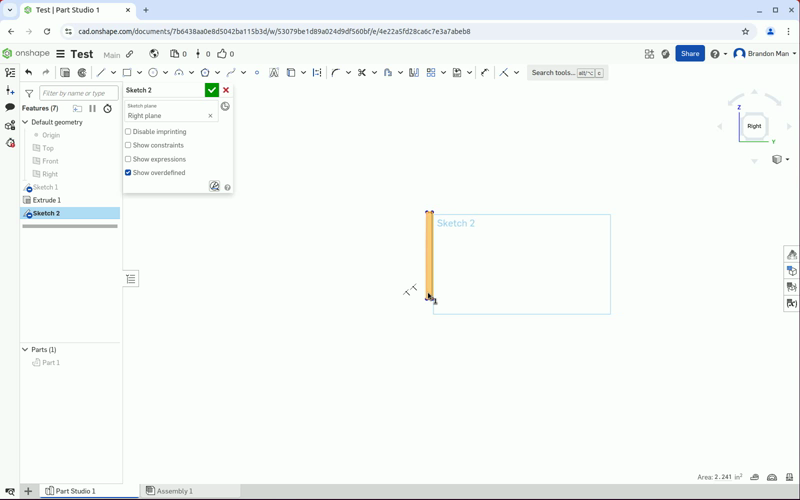
scroll(-6)
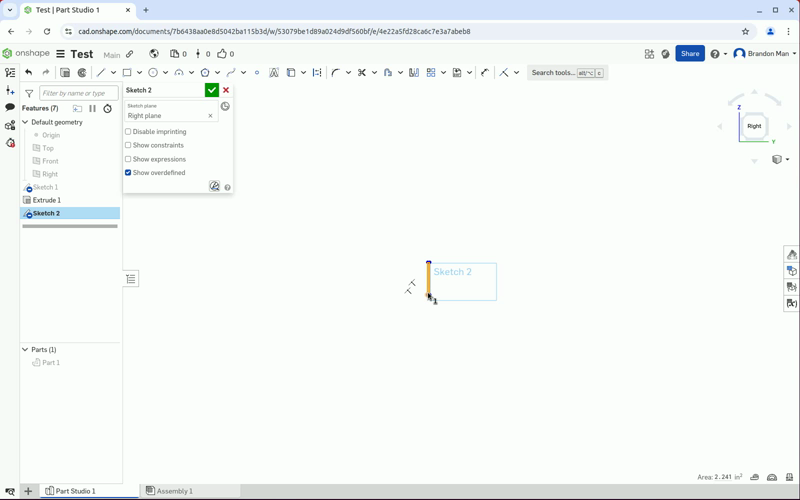
mouse_move(73, 352)
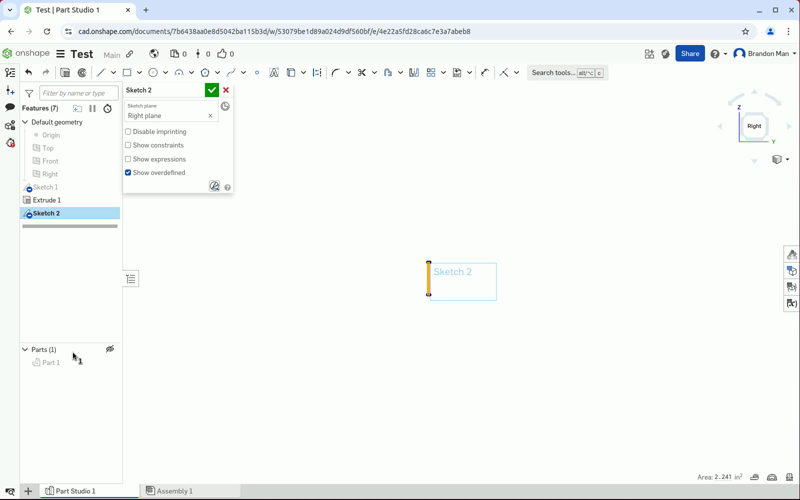
key(shift+y)
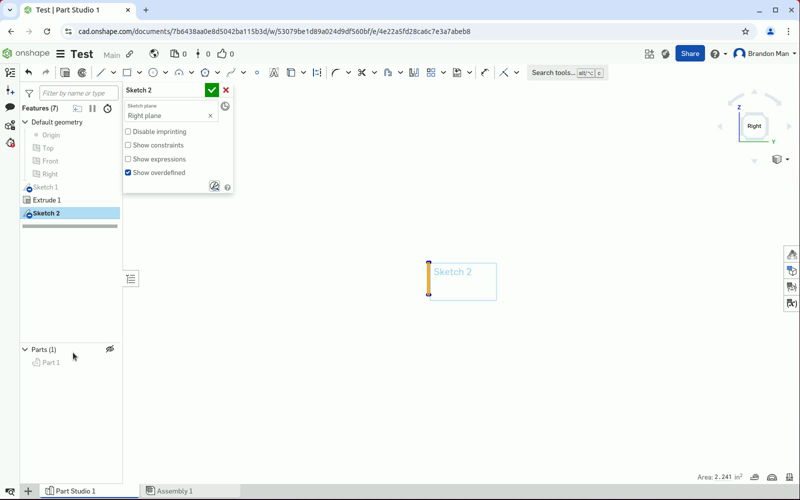
key(shift+e)
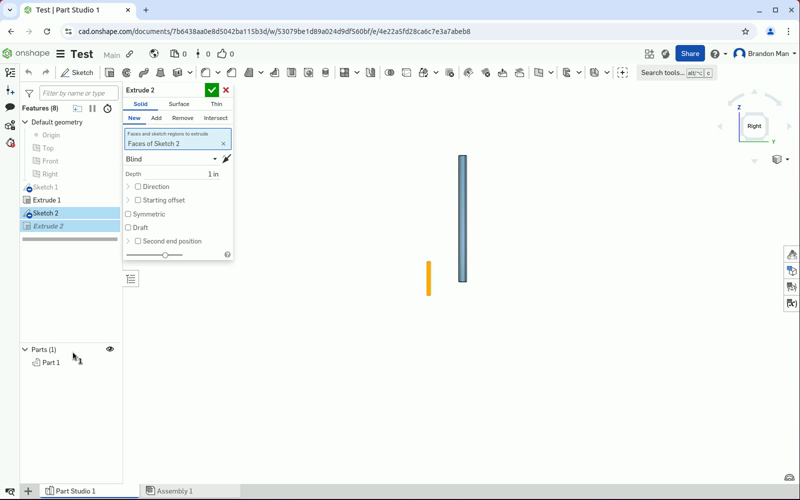
mouse_move(143, 106)
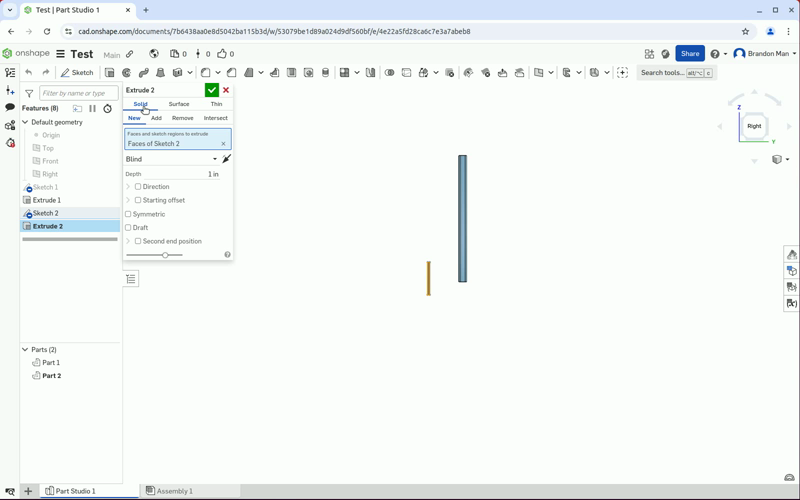
click(143, 106)
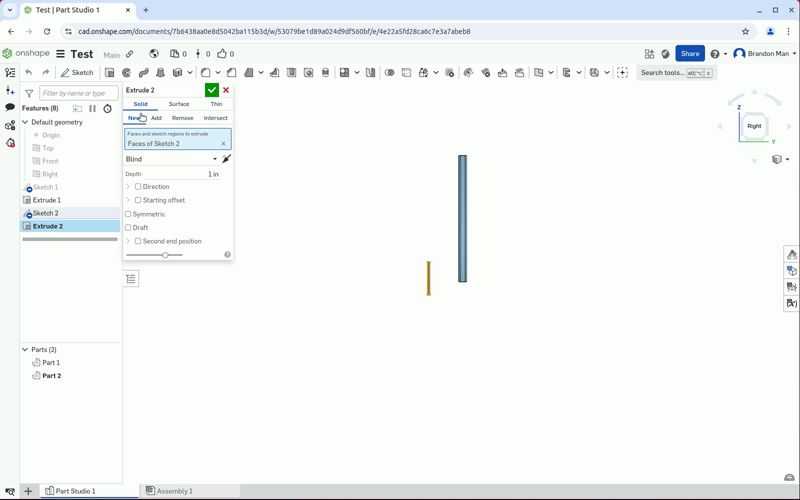
mouse_move(137, 120)
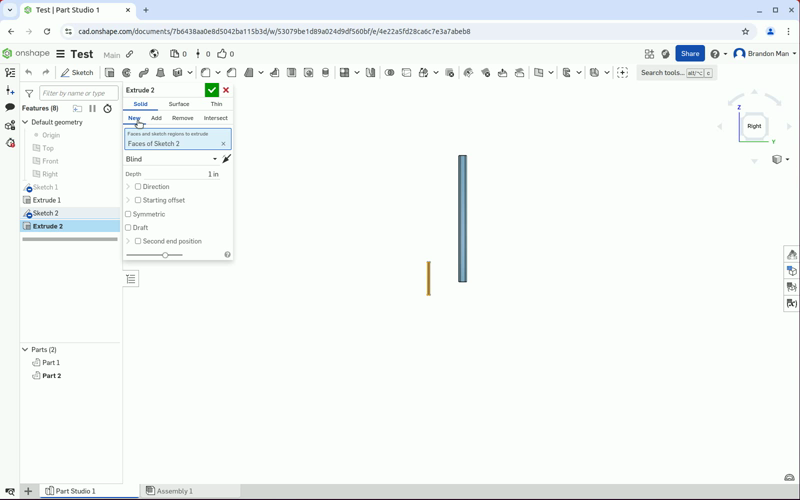
click(137, 120)
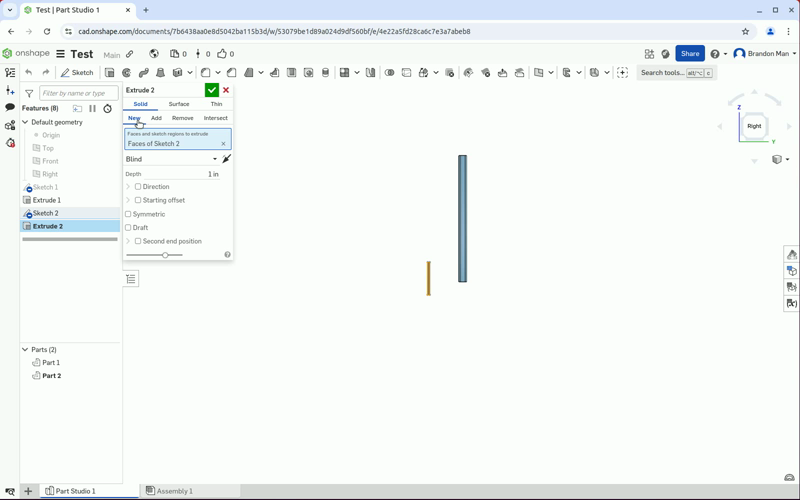
key(tab, 4)
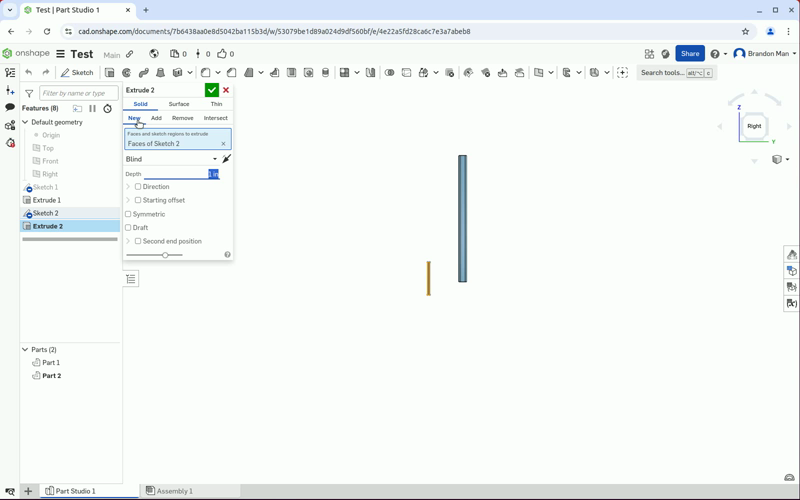
text(-0.241)
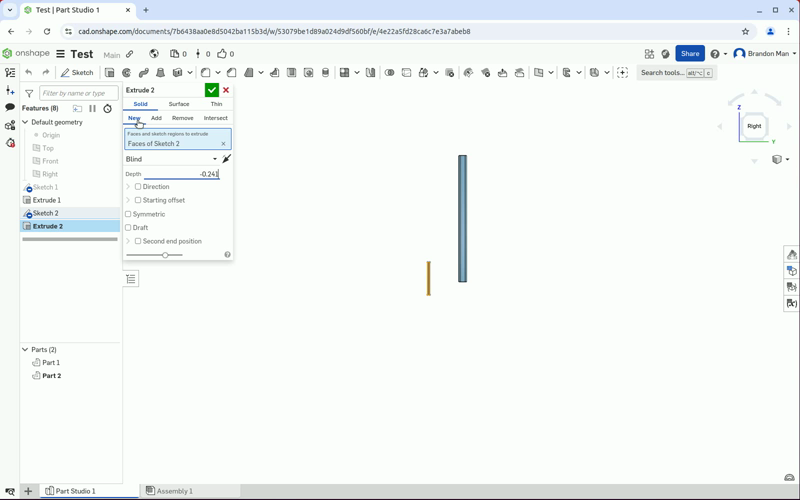
key(enter)
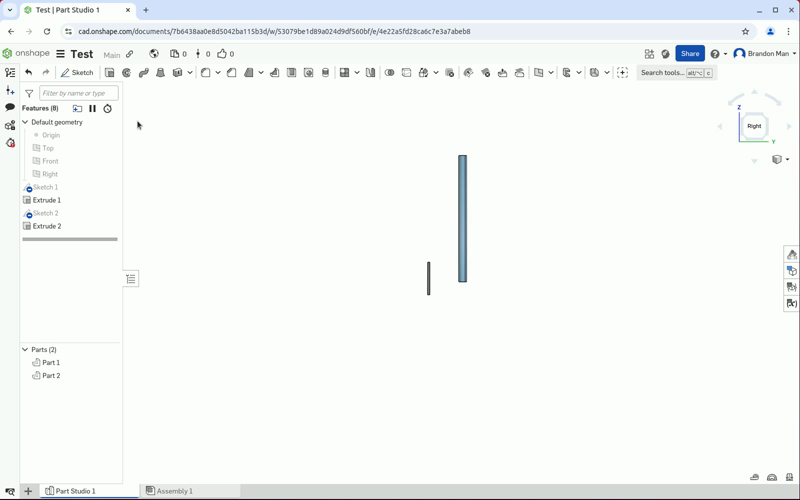
key(shift+h)
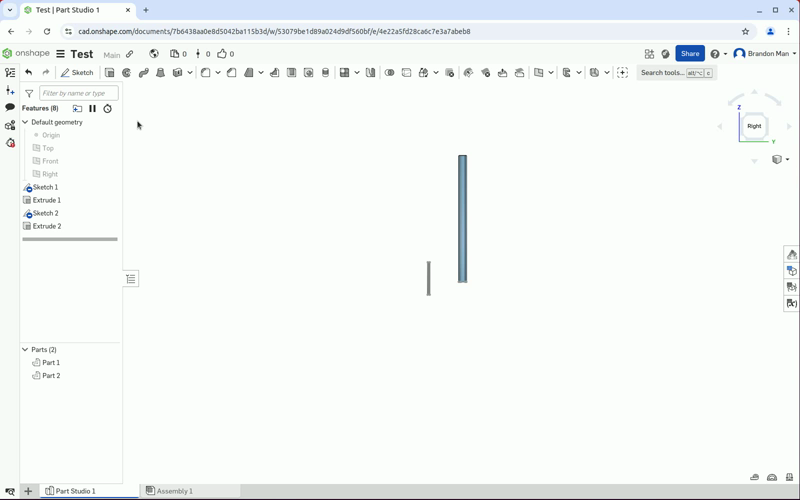
key(shift+h)
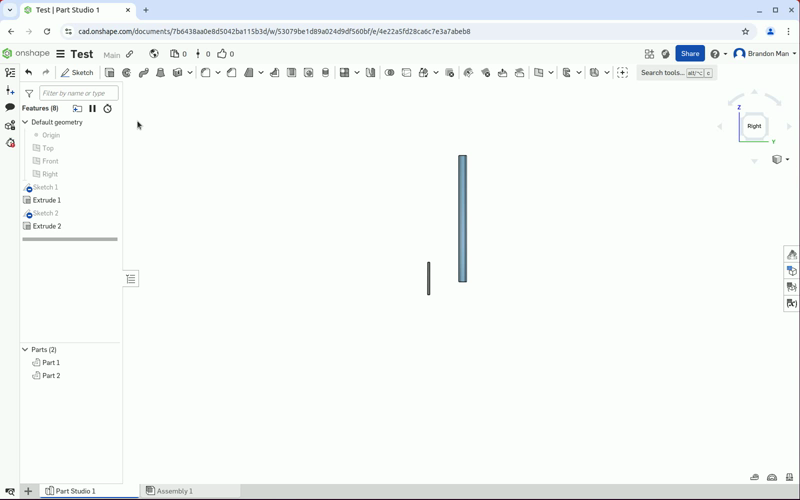
mouse_move(73, 189)
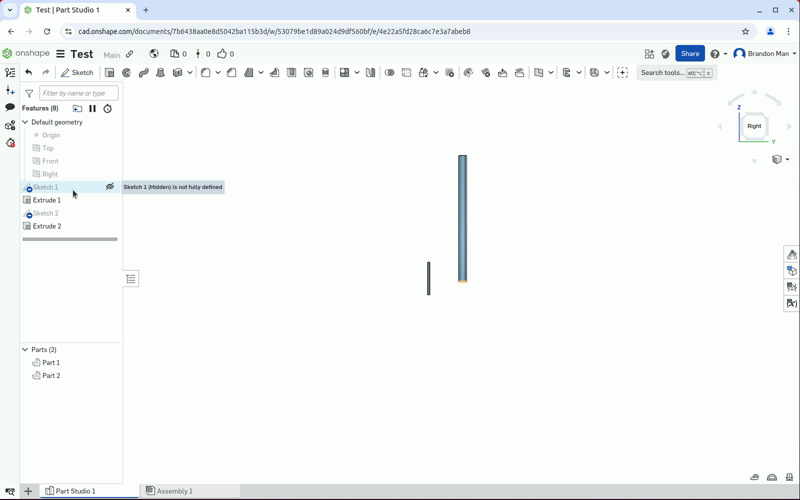
click(73, 189)
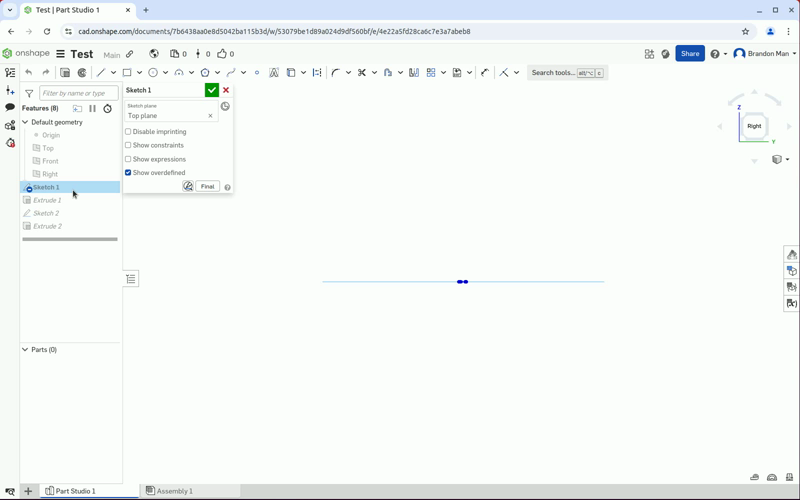
mouse_move(229, 92)
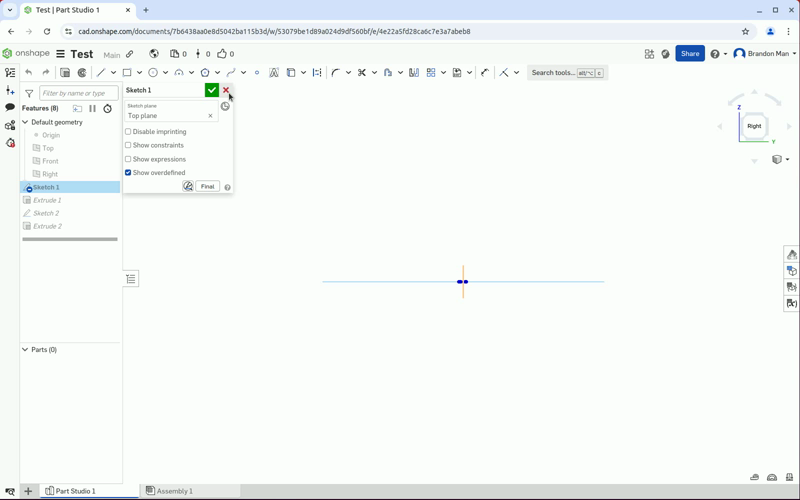
click(229, 92)
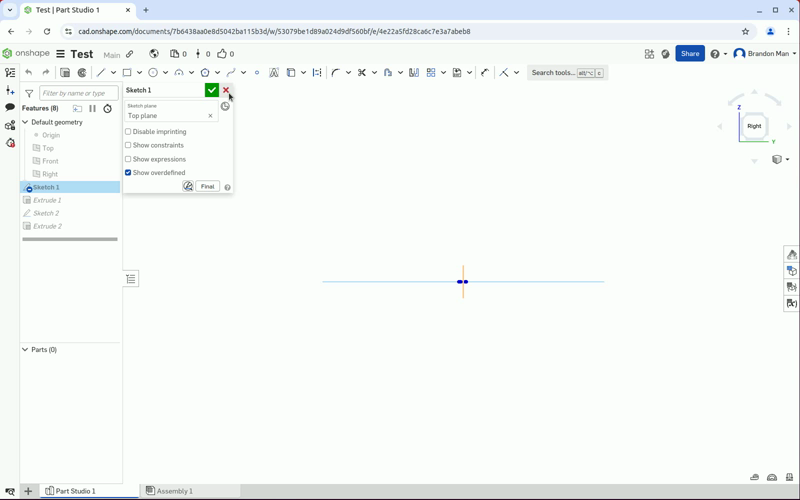
key(shift+s)
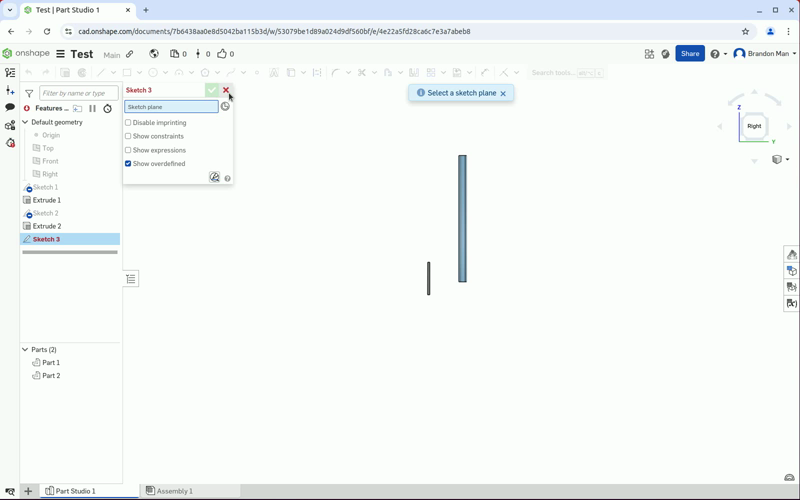
mouse_move(73, 176)
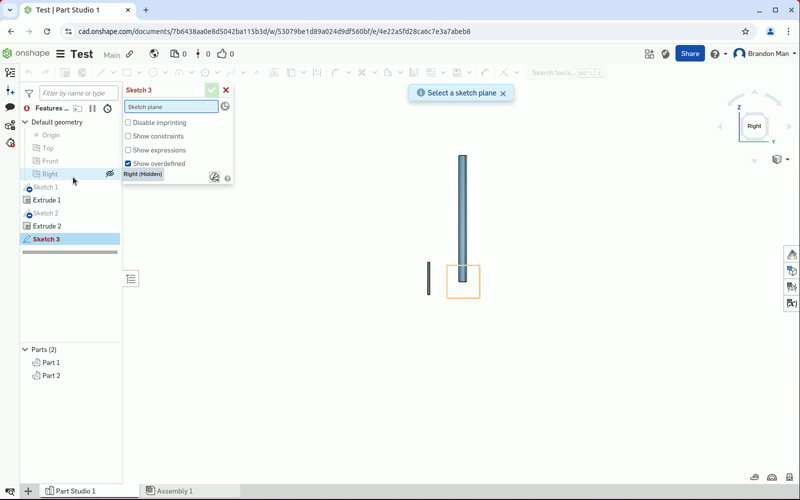
click(73, 176)
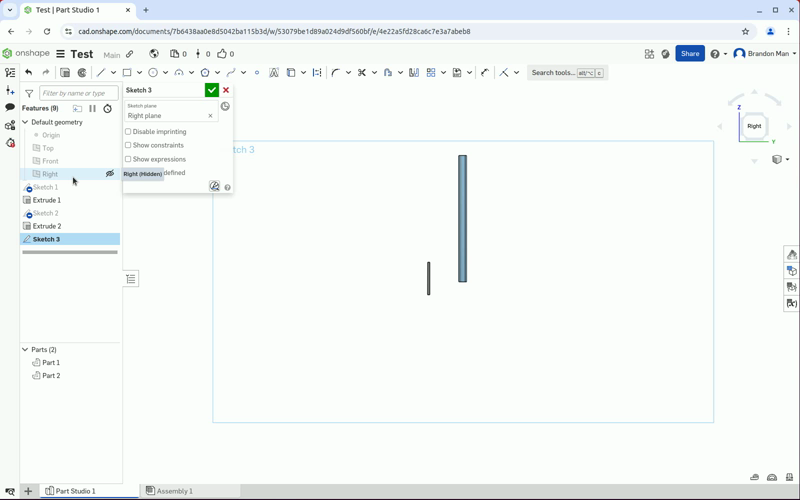
mouse_move(73, 352)
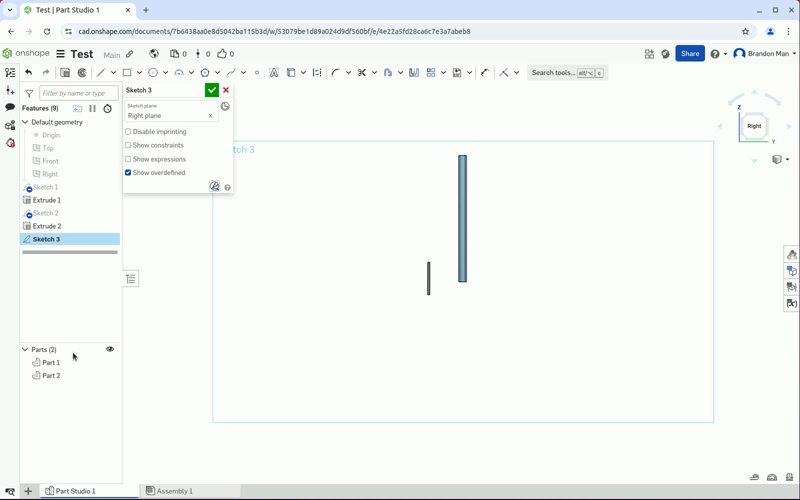
key(y)
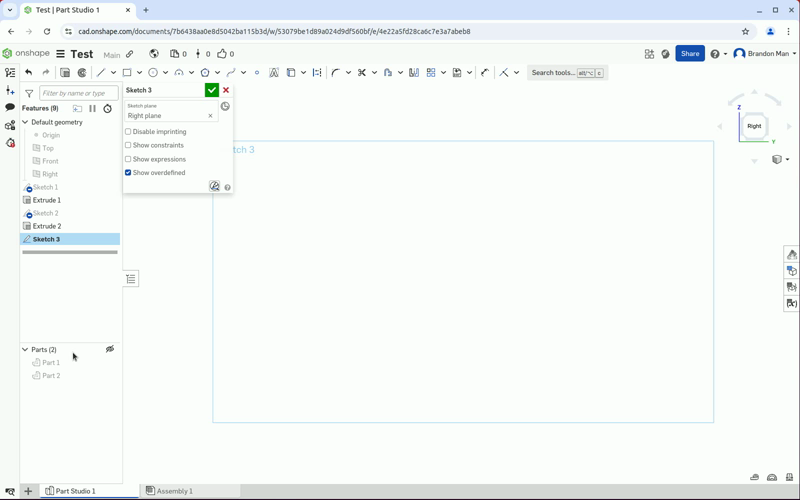
key(l)
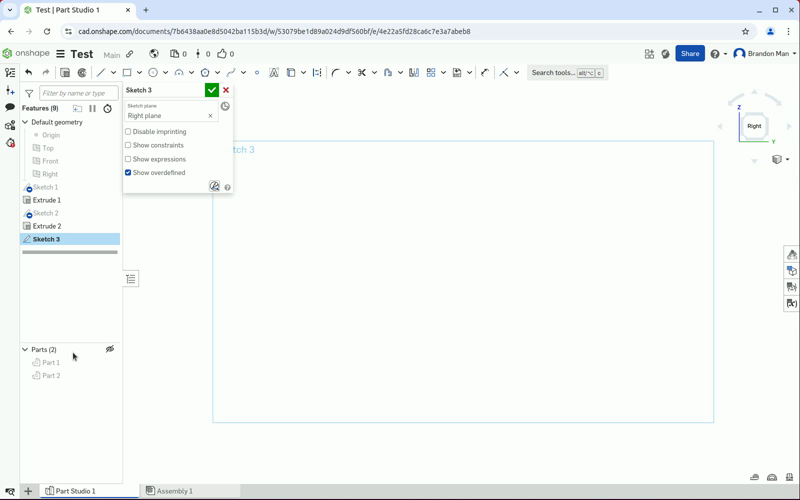
key_down(shift)
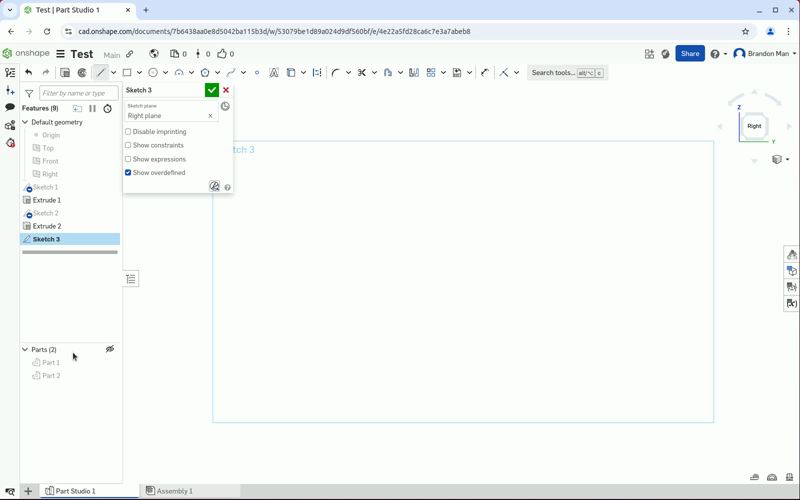
mouse_move(489, 294)
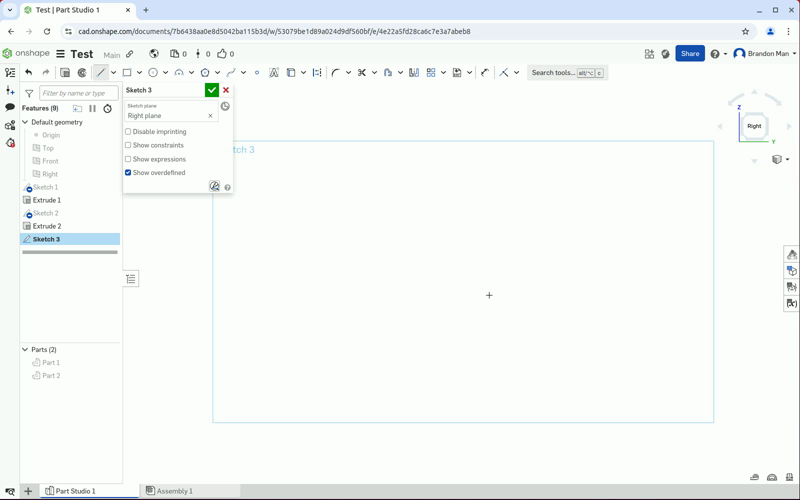
click(489, 294)
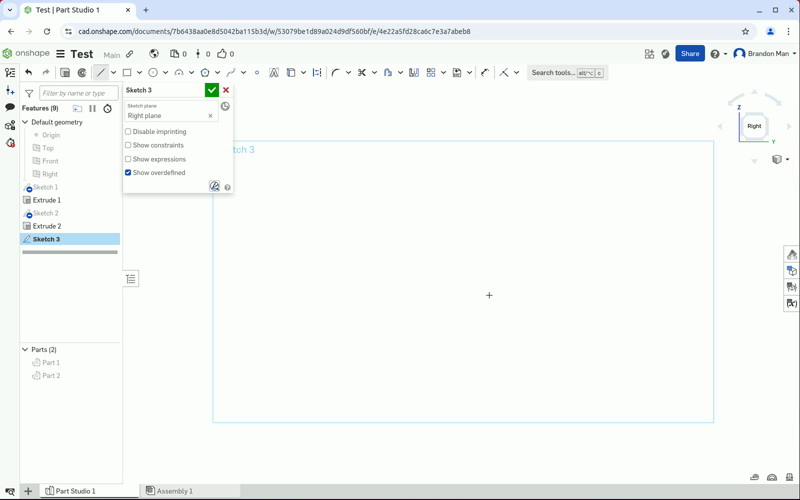
key_up(shift)
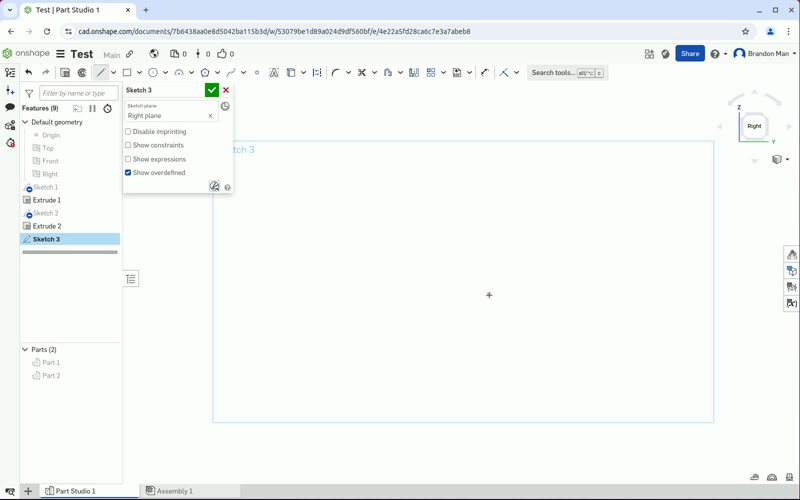
key_down(shift)
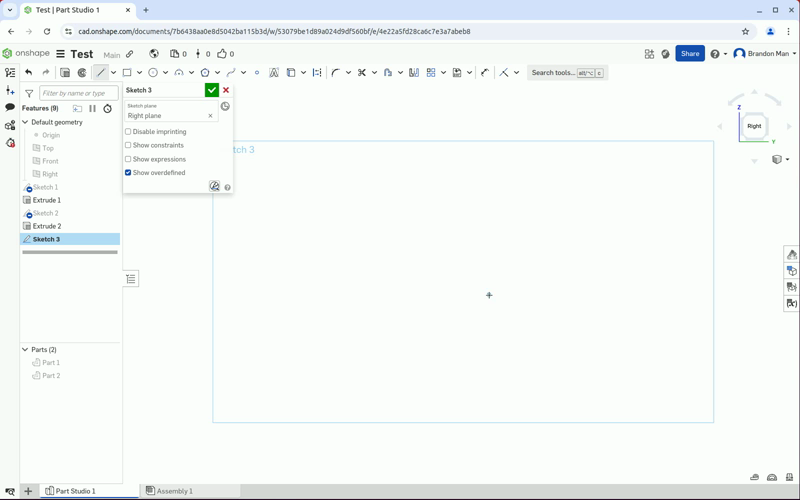
mouse_move(519, 294)
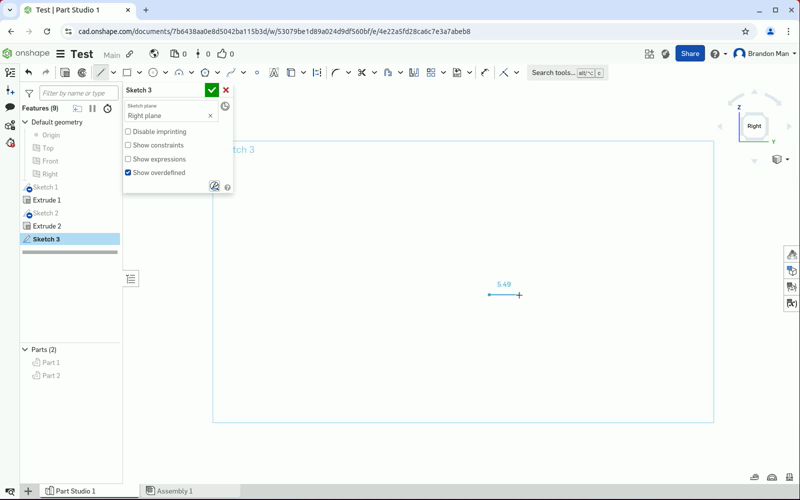
mouse_move(491, 294)
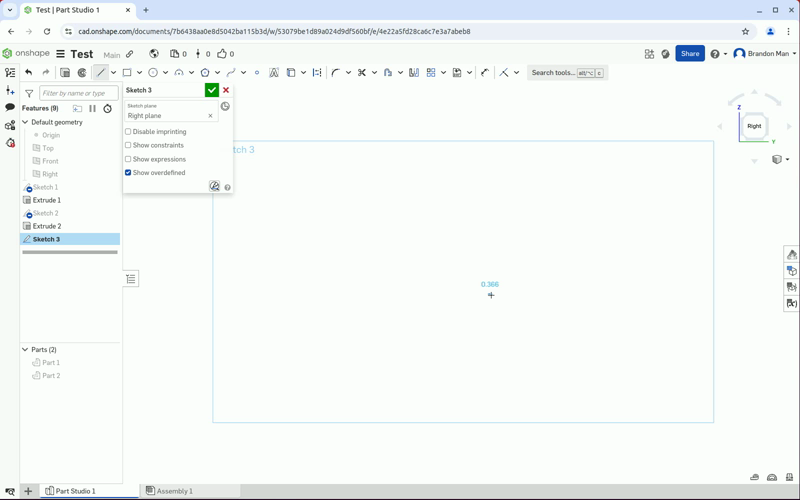
scroll(6)
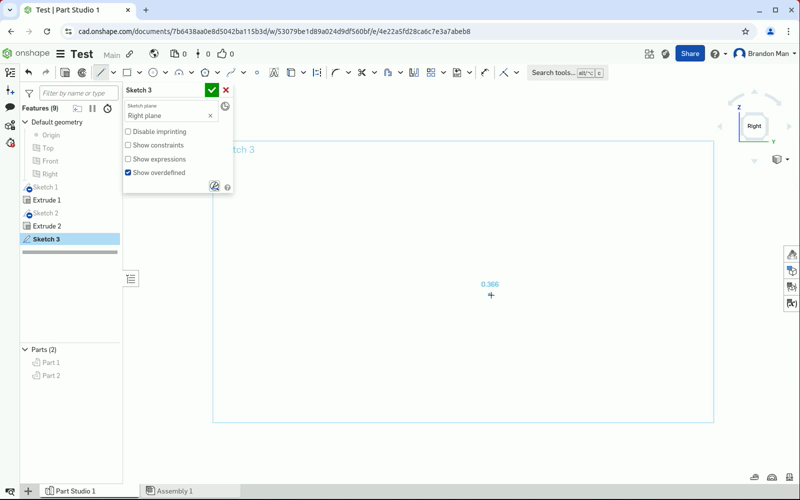
scroll(6)
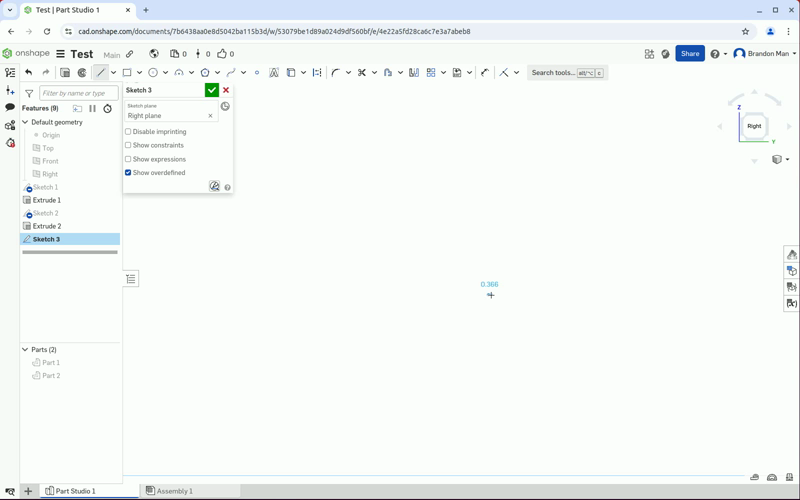
scroll(6)
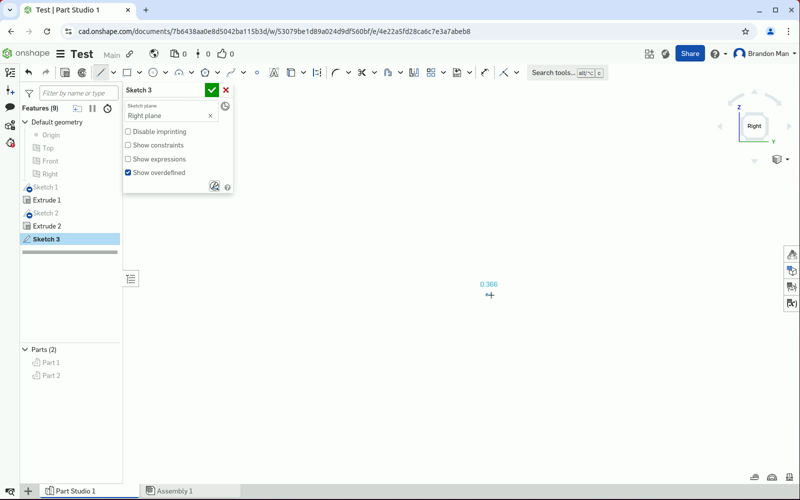
scroll(6)
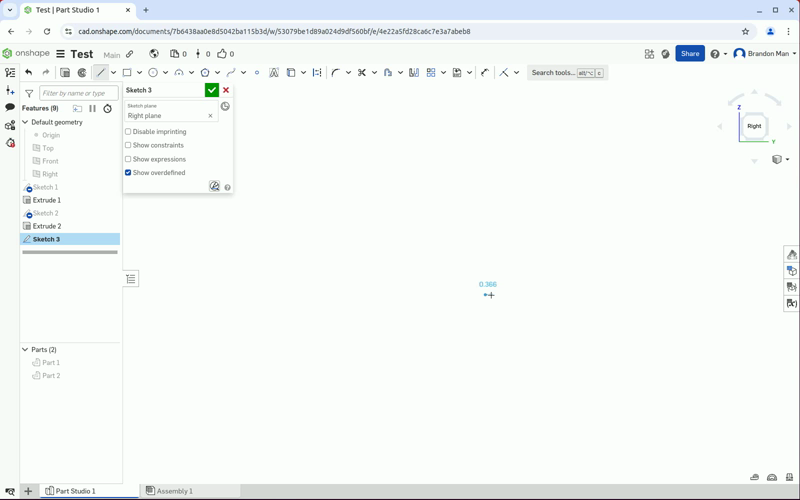
scroll(6)
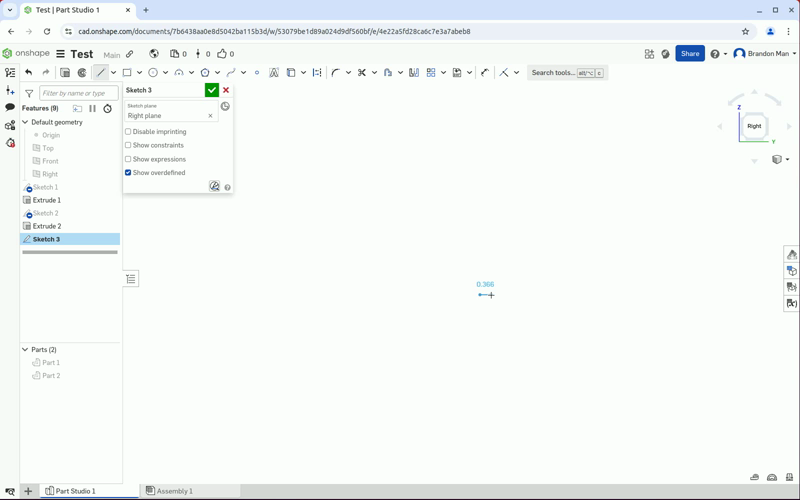
scroll(6)
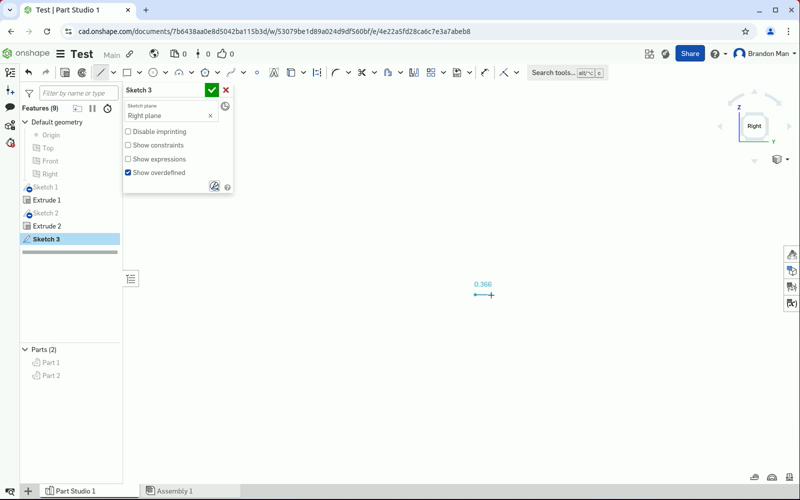
scroll(6)
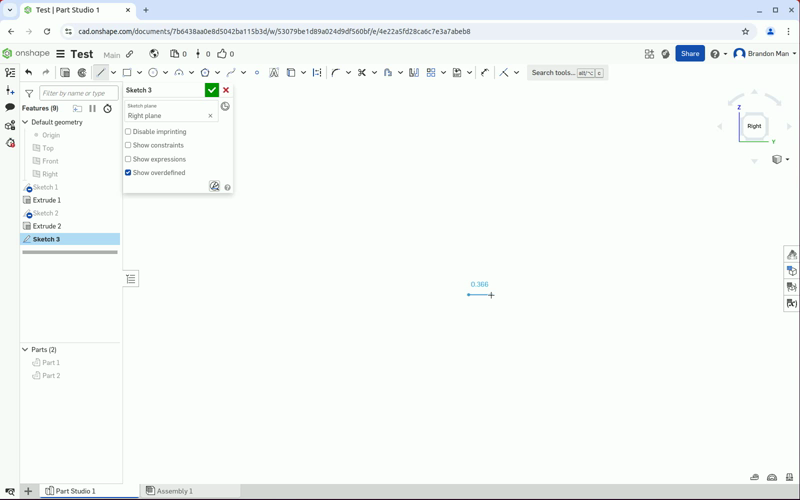
click(491, 294)
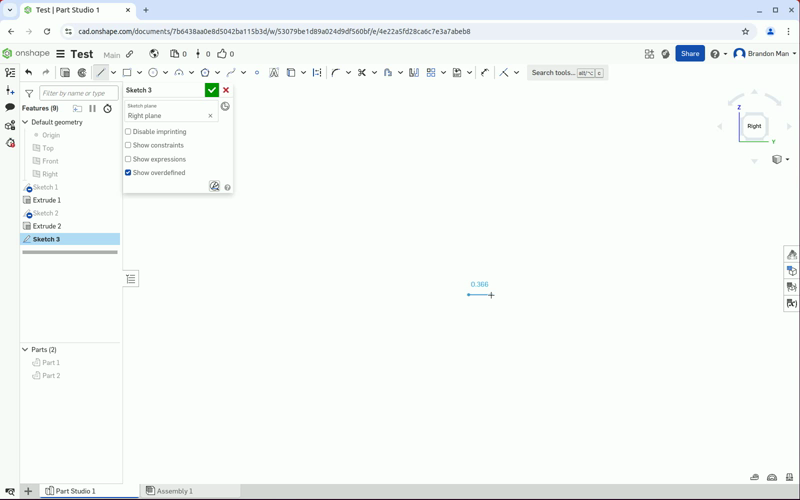
scroll(-6)
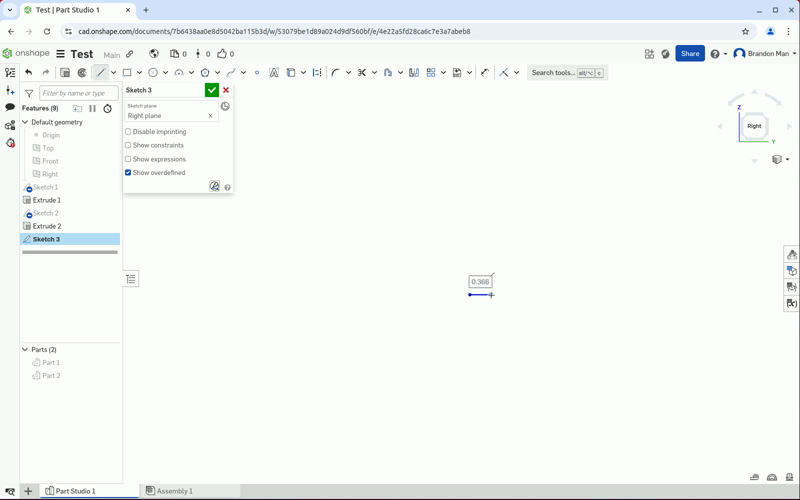
scroll(-6)
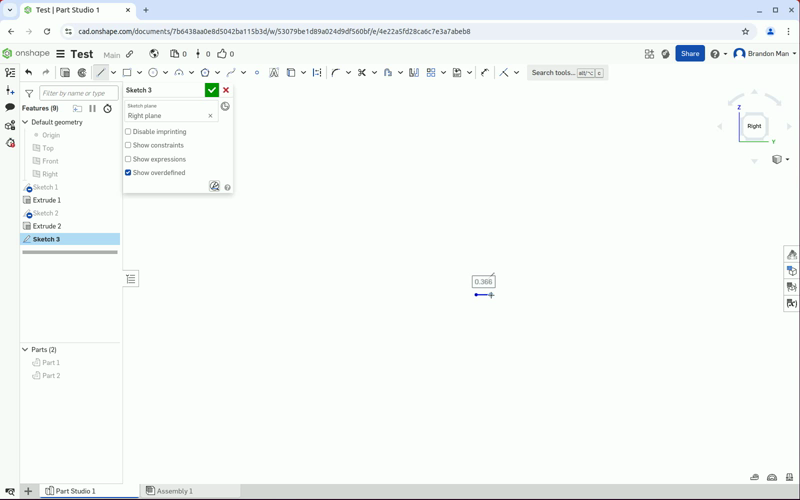
scroll(-6)
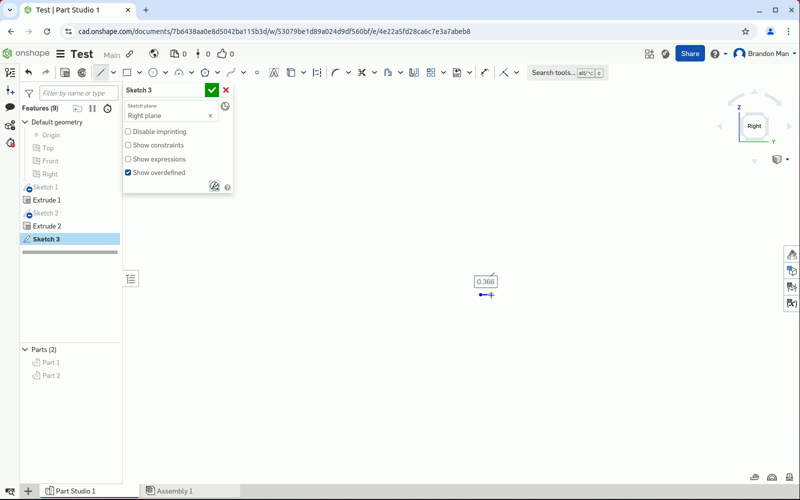
scroll(-6)
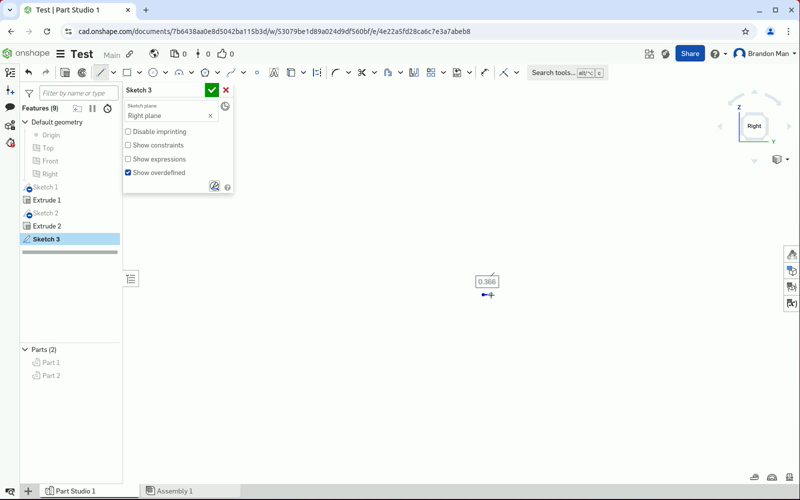
scroll(-6)
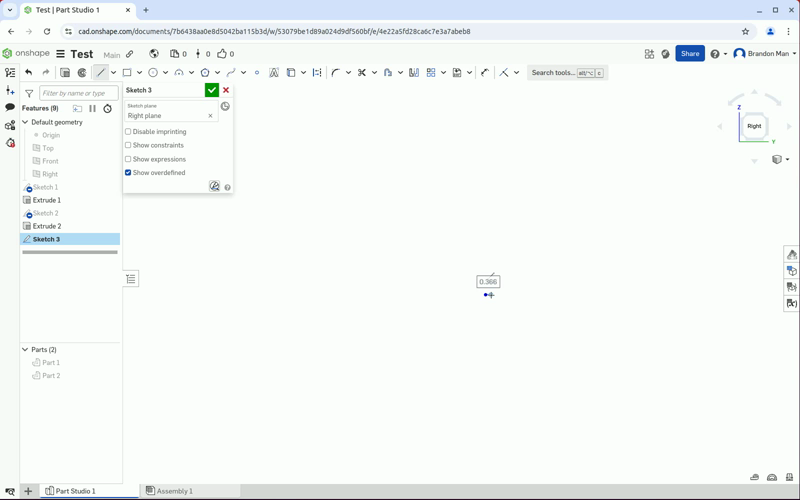
scroll(-6)
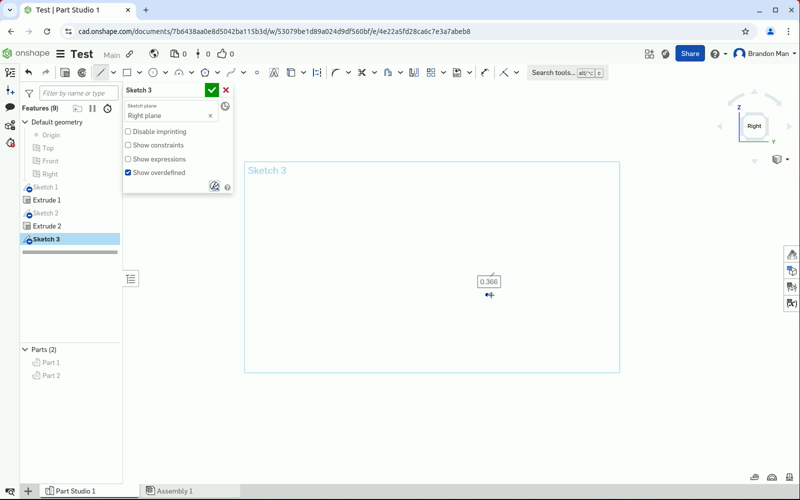
scroll(-6)
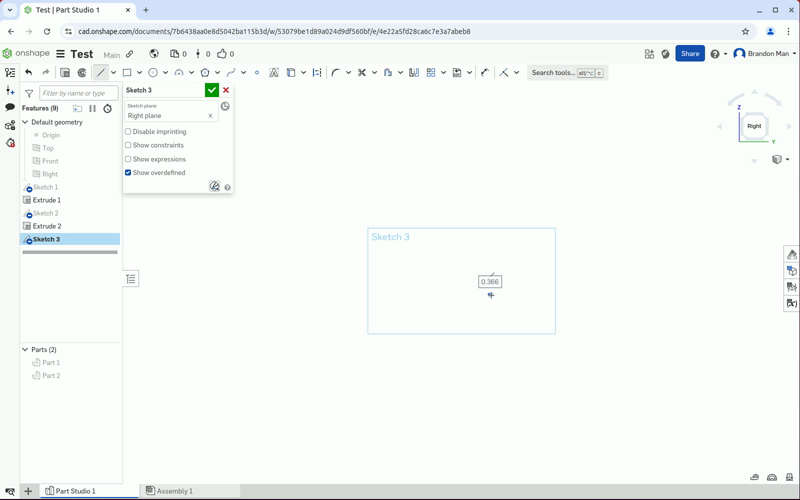
key_up(shift)
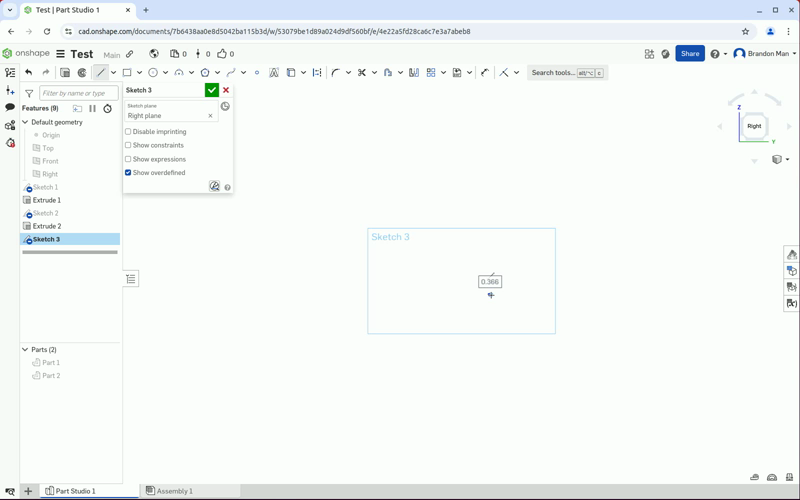
key_down(shift)
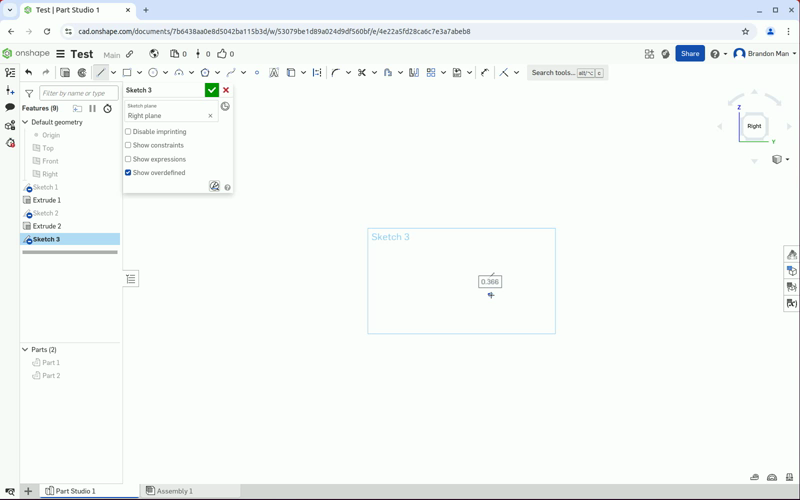
mouse_move(521, 294)
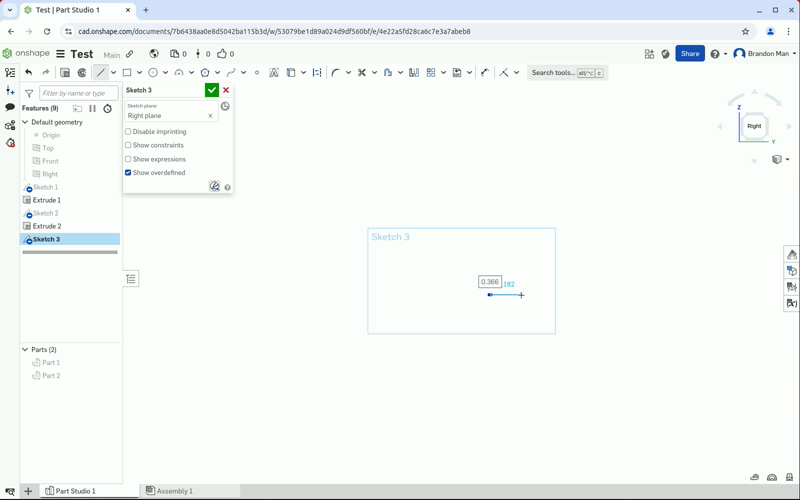
mouse_move(491, 262)
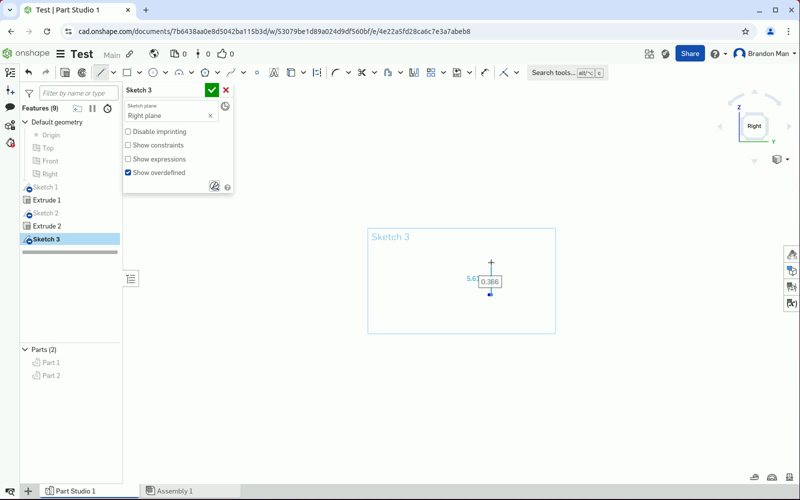
click(491, 262)
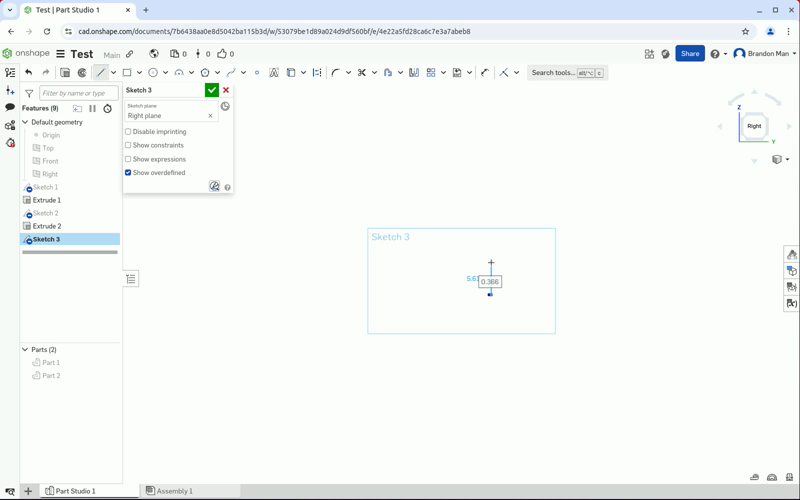
key_up(shift)
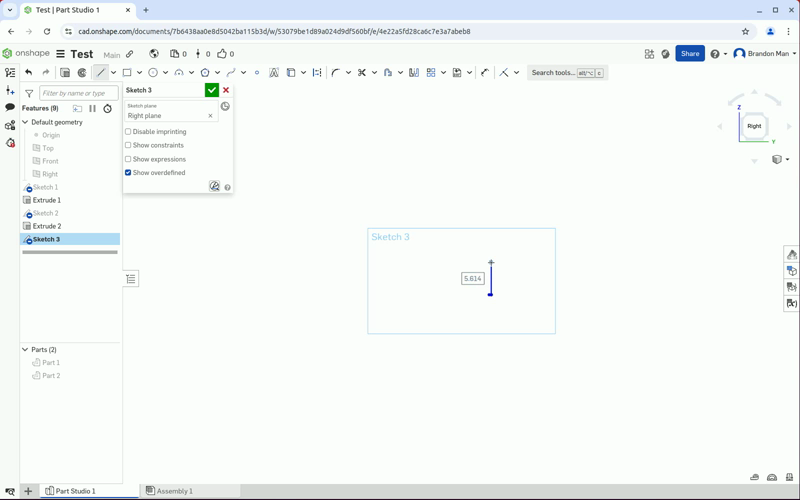
key_down(shift)
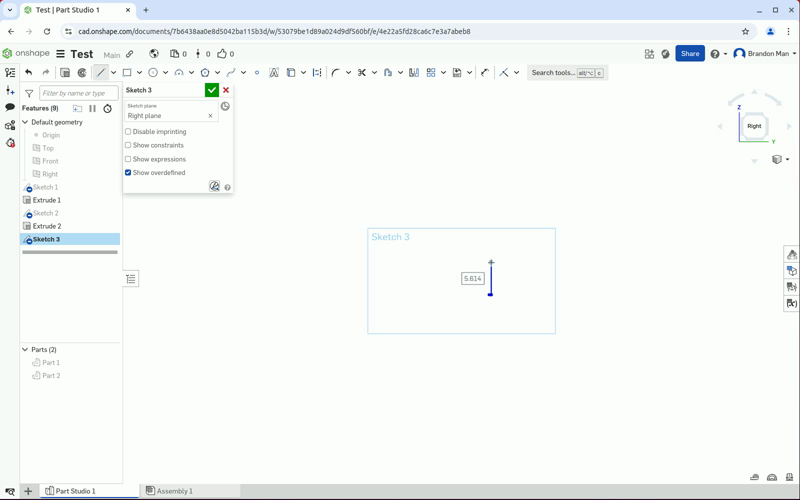
mouse_move(521, 262)
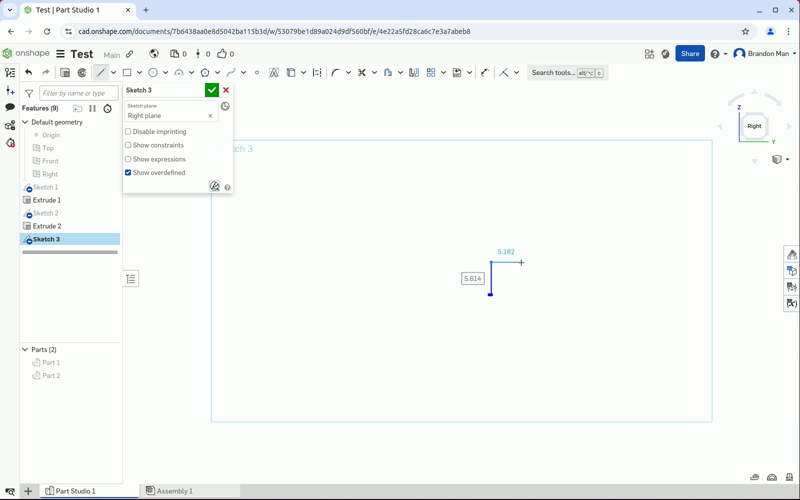
mouse_move(489, 262)
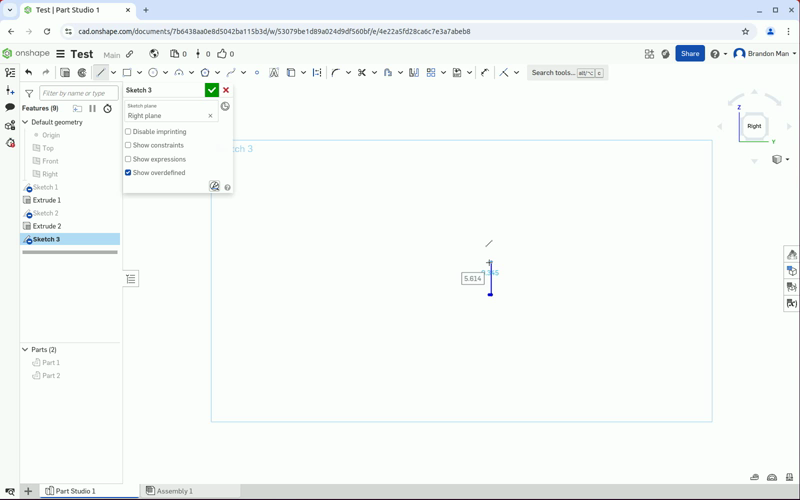
scroll(6)
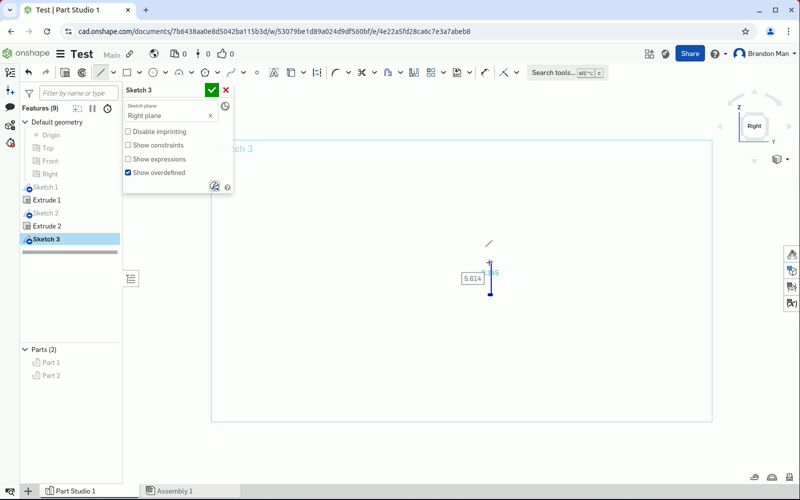
scroll(6)
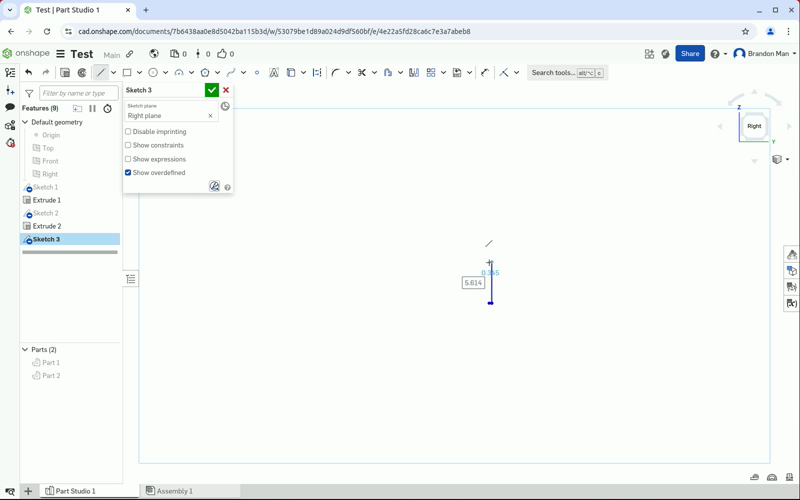
scroll(6)
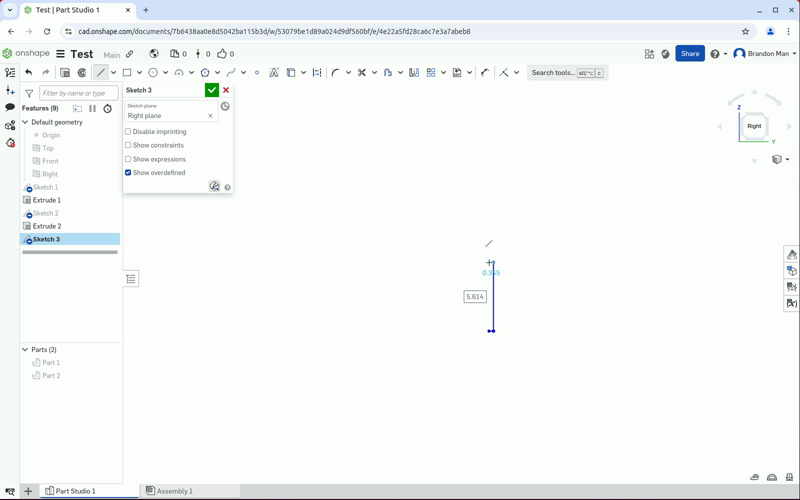
scroll(6)
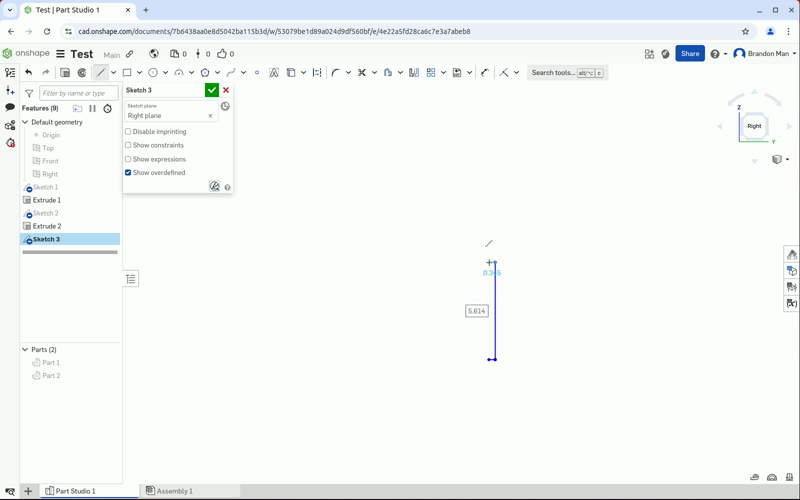
scroll(6)
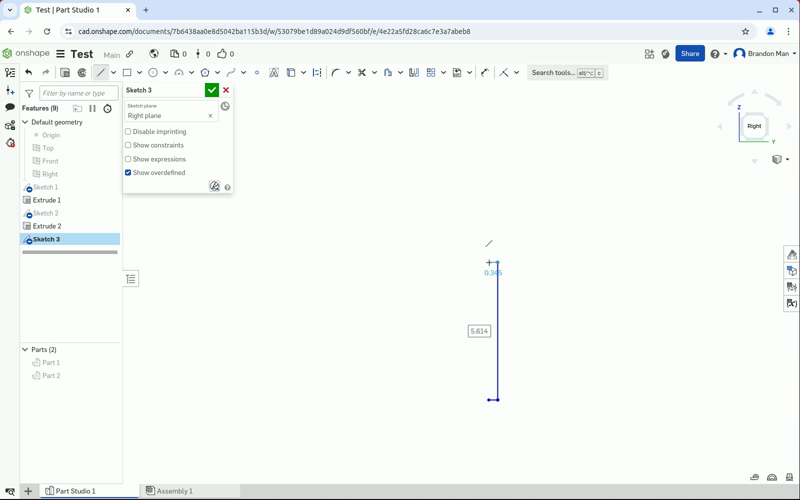
scroll(6)
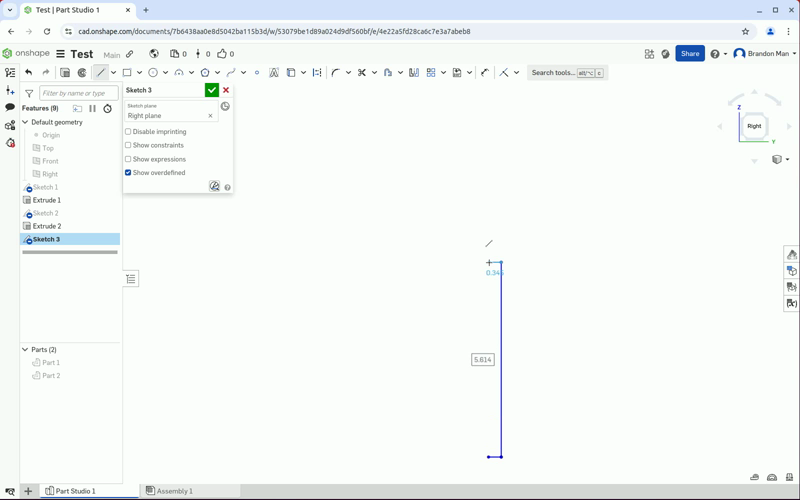
scroll(6)
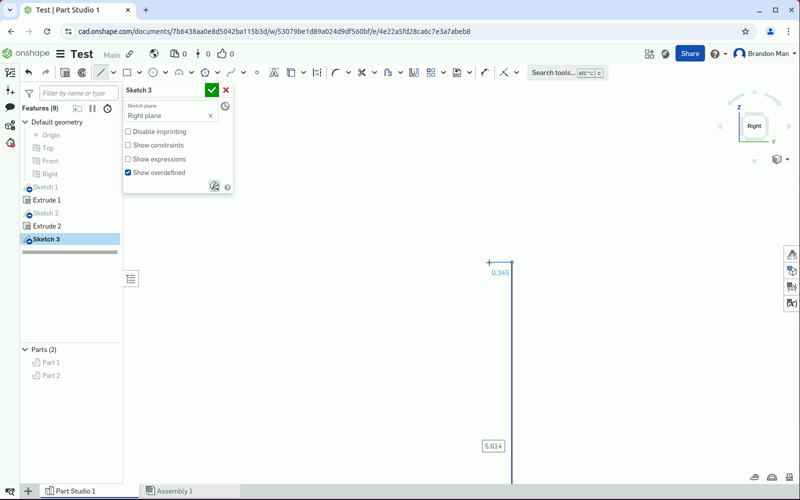
click(489, 262)
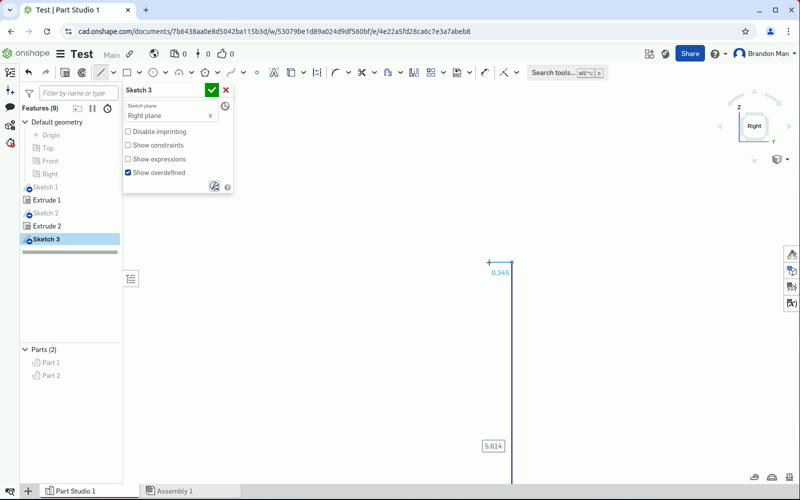
scroll(-6)
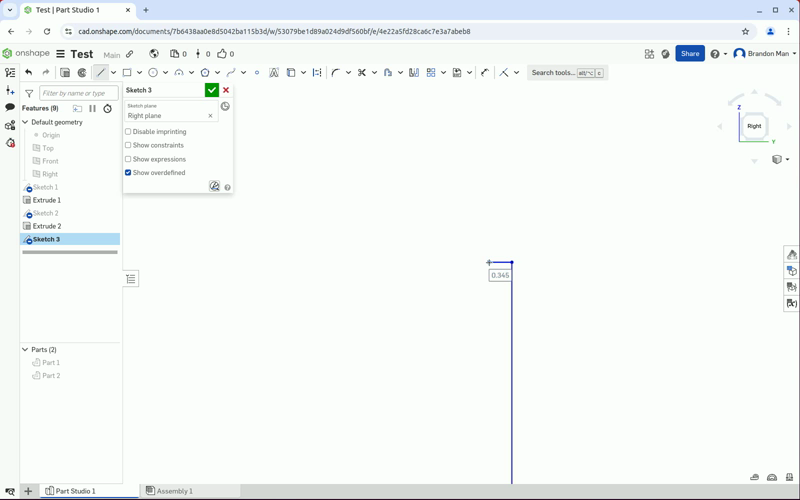
scroll(-6)
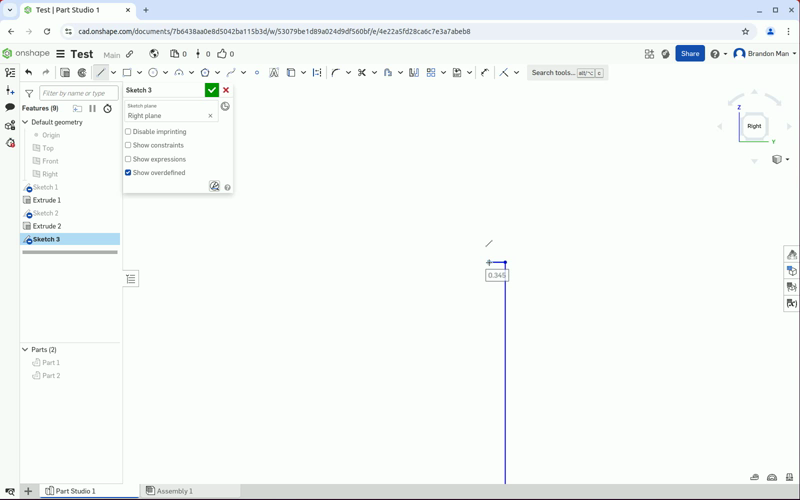
scroll(-6)
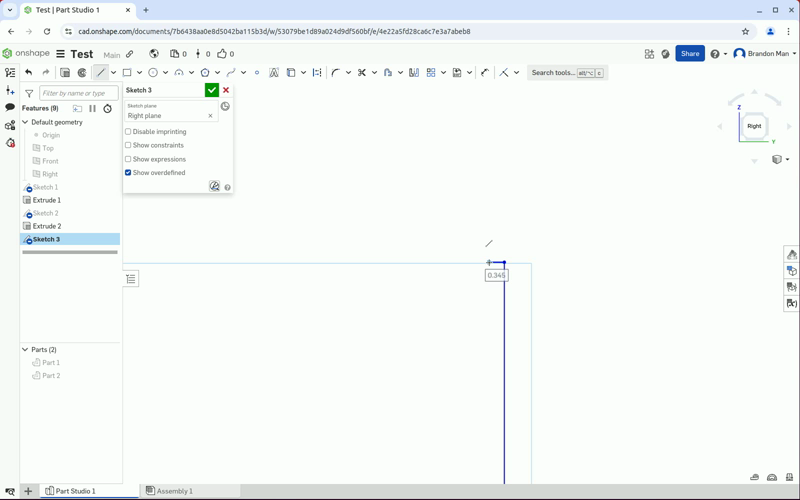
scroll(-6)
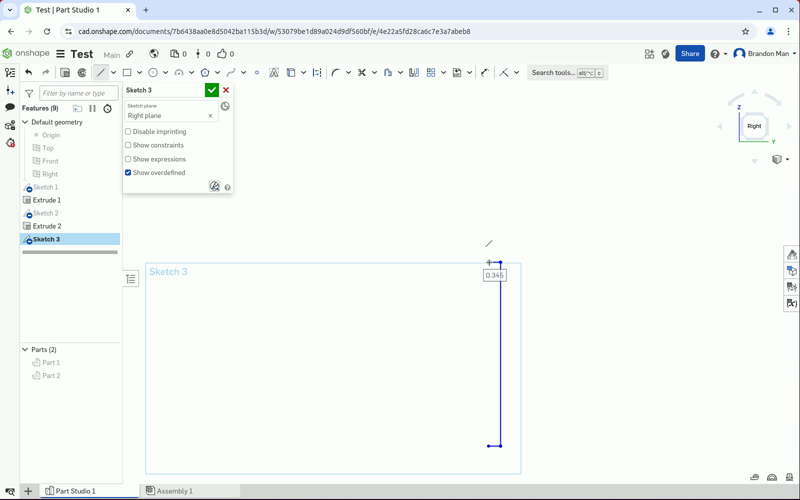
scroll(-6)
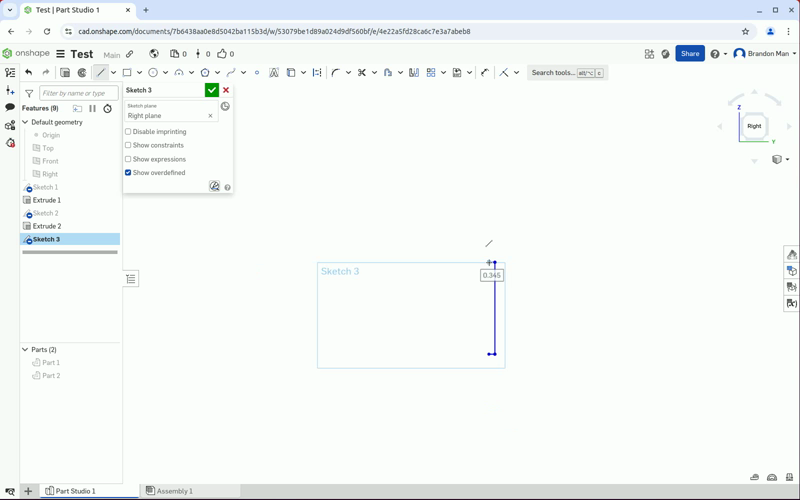
scroll(-6)
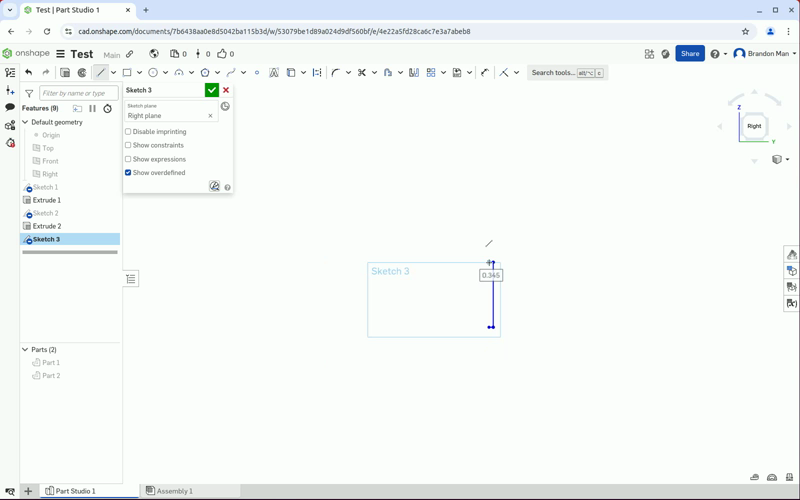
scroll(-6)
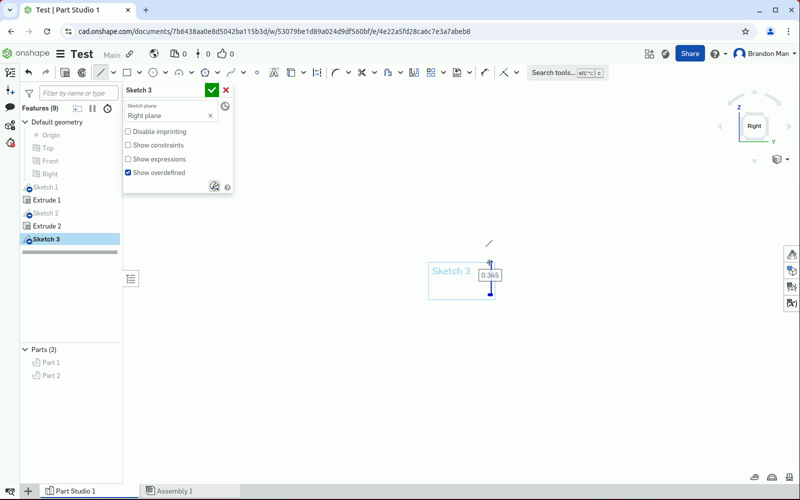
key_up(shift)
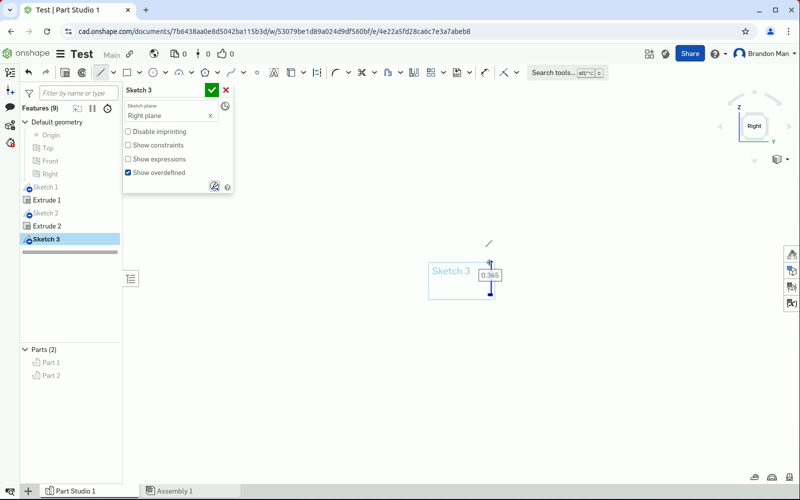
mouse_move(519, 262)
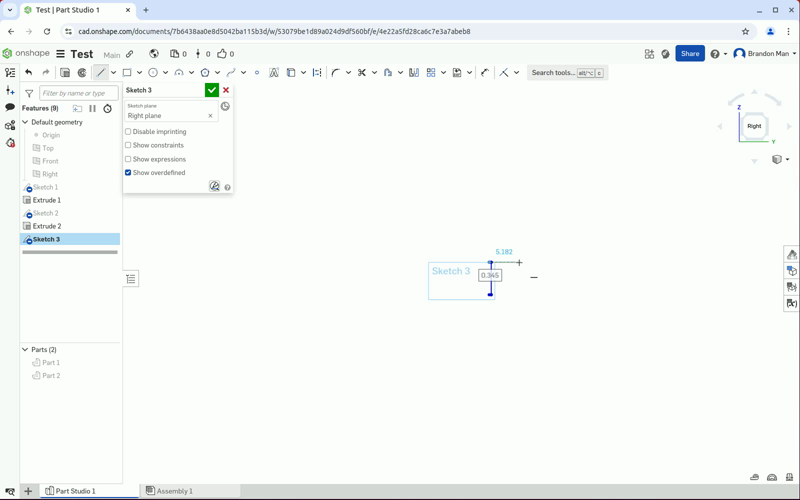
key_down(shift)
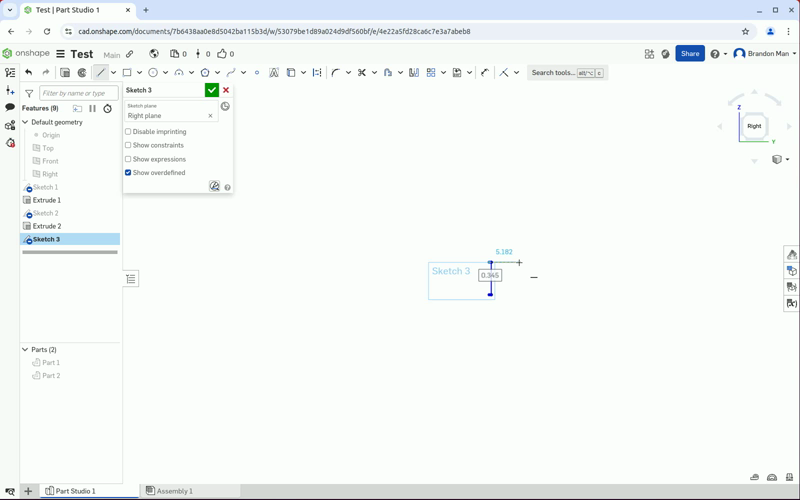
mouse_move(489, 294)
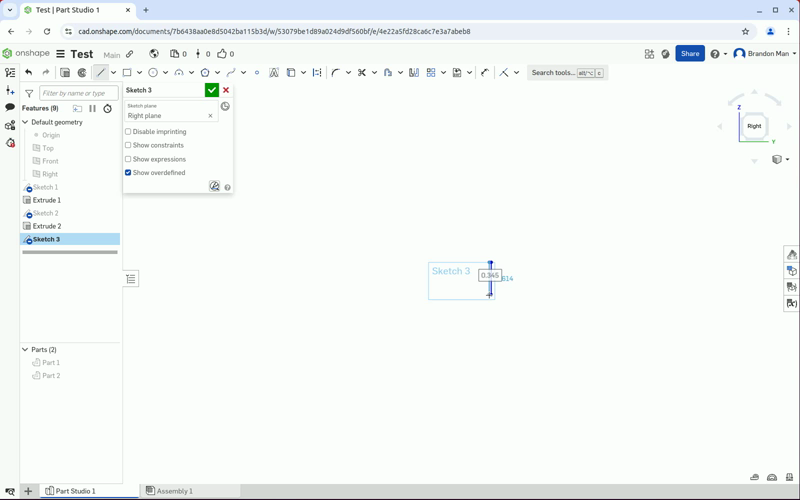
scroll(6)
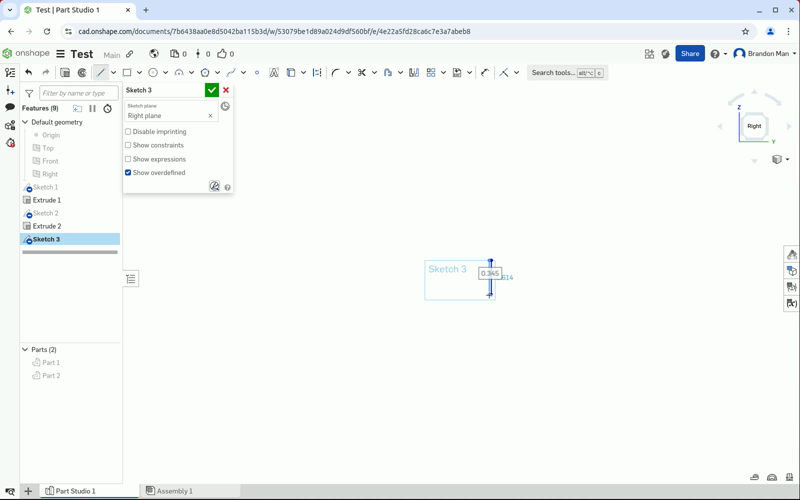
scroll(6)
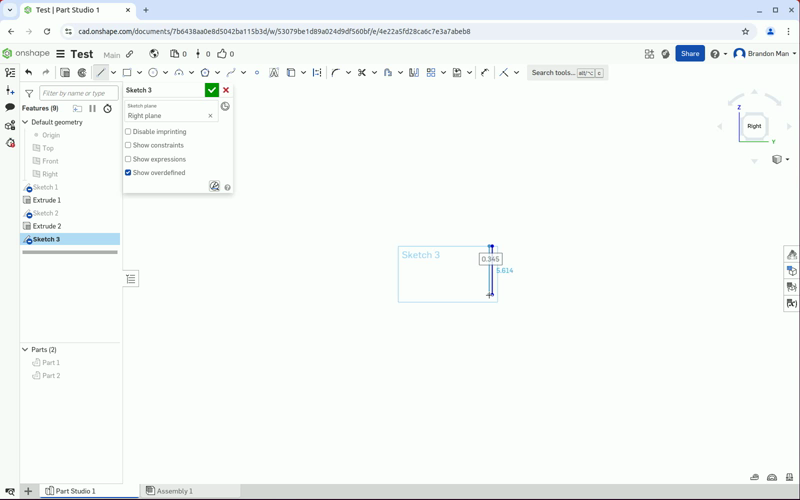
scroll(6)
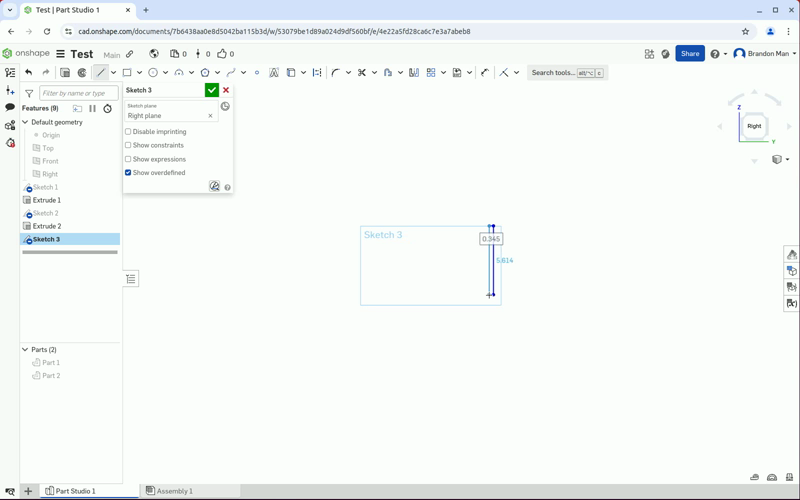
scroll(6)
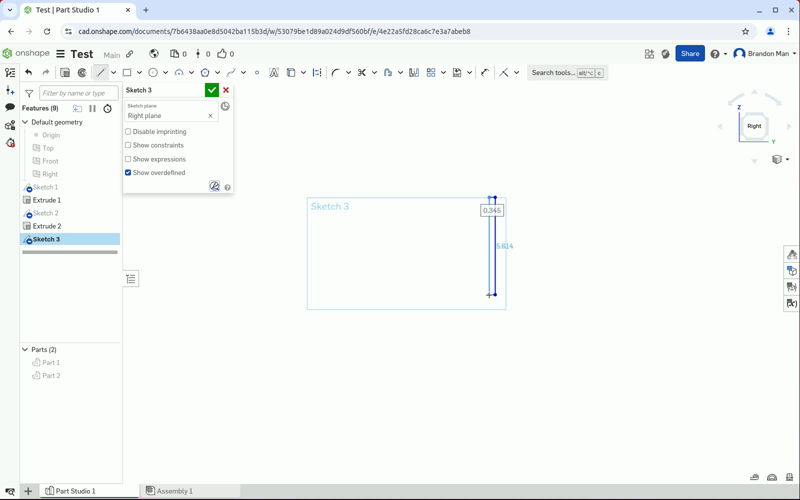
scroll(6)
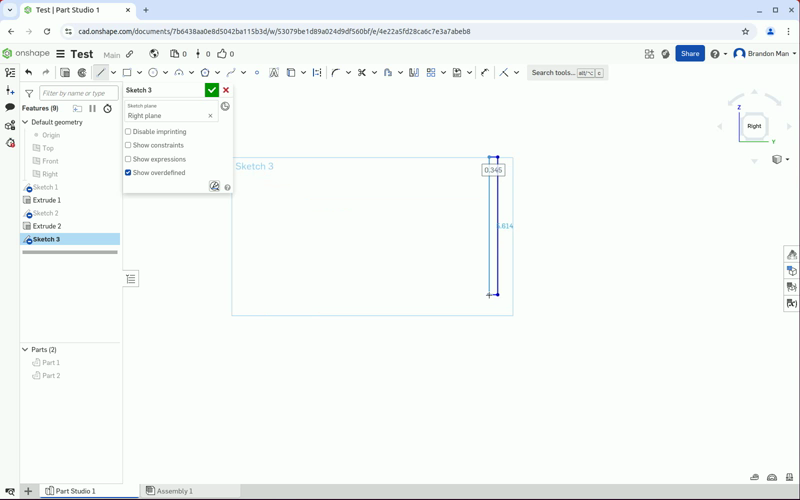
scroll(6)
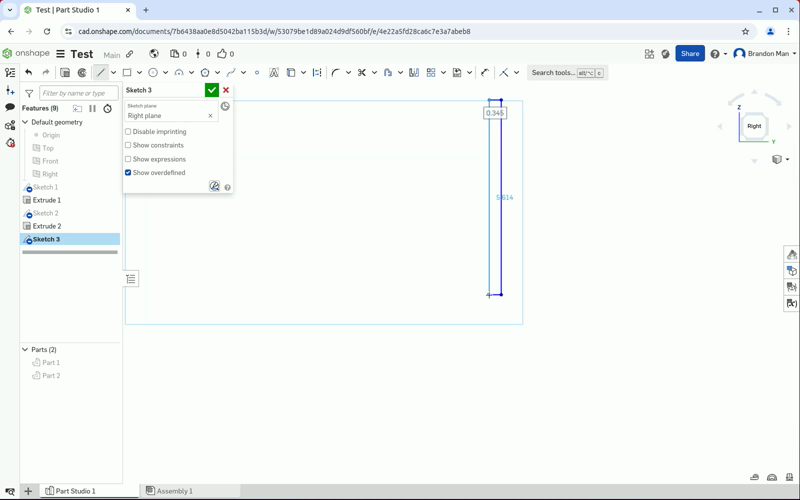
scroll(6)
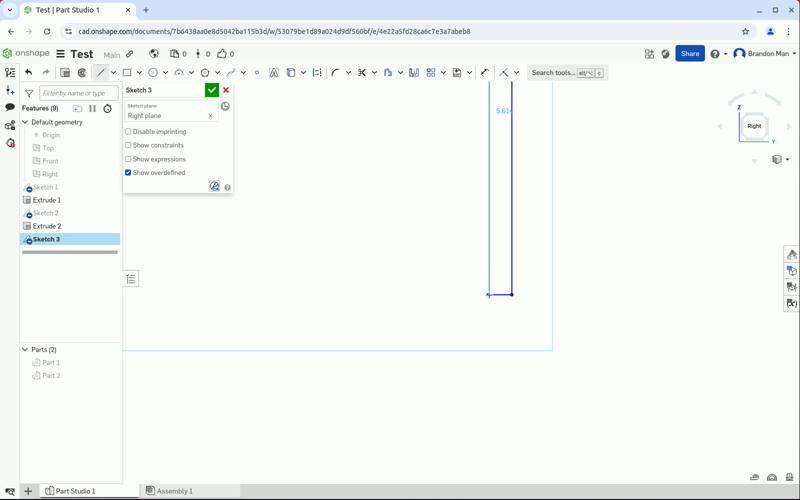
key_up(shift)
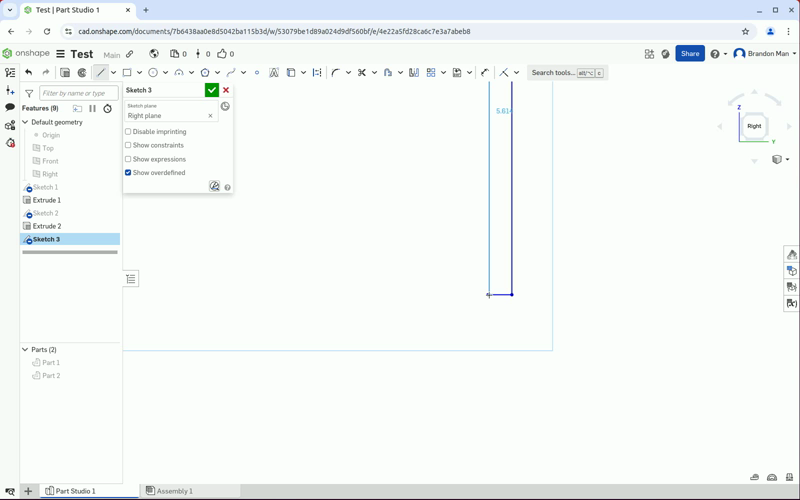
click(489, 294)
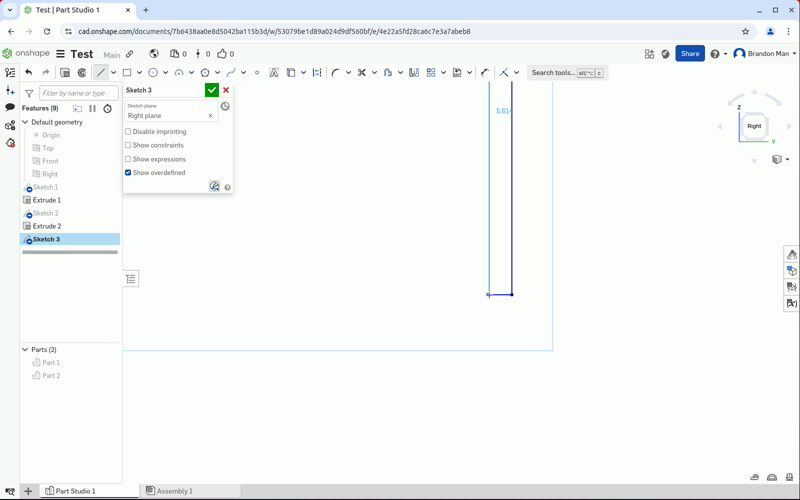
scroll(-6)
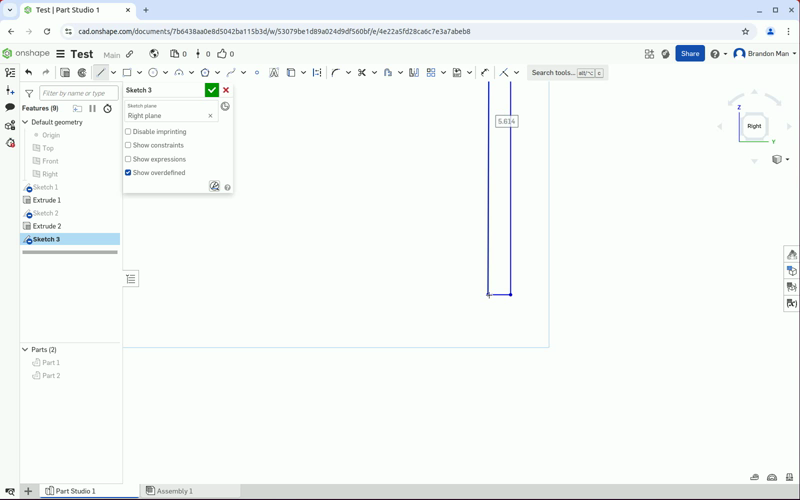
scroll(-6)
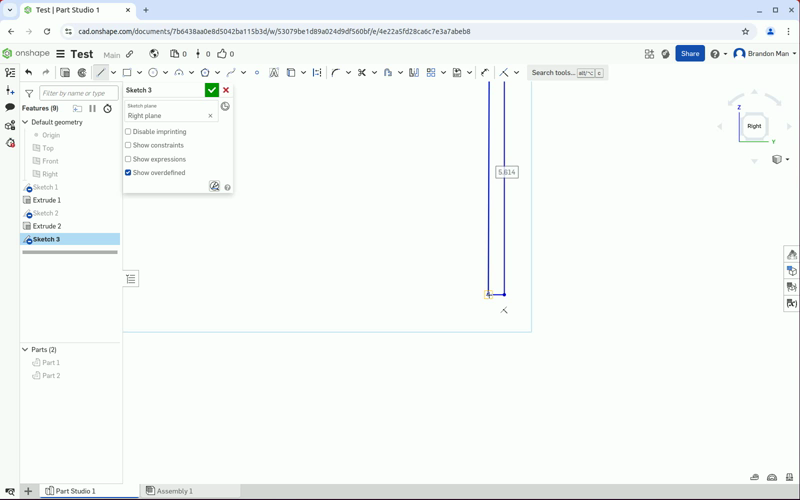
scroll(-6)
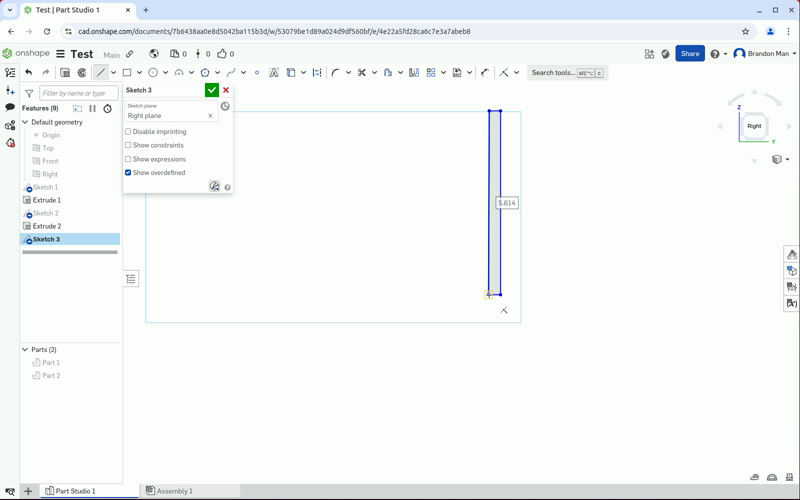
scroll(-6)
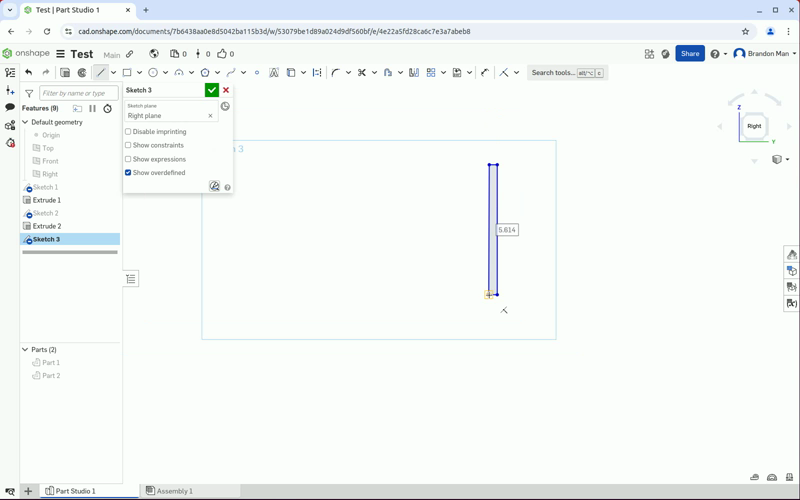
scroll(-6)
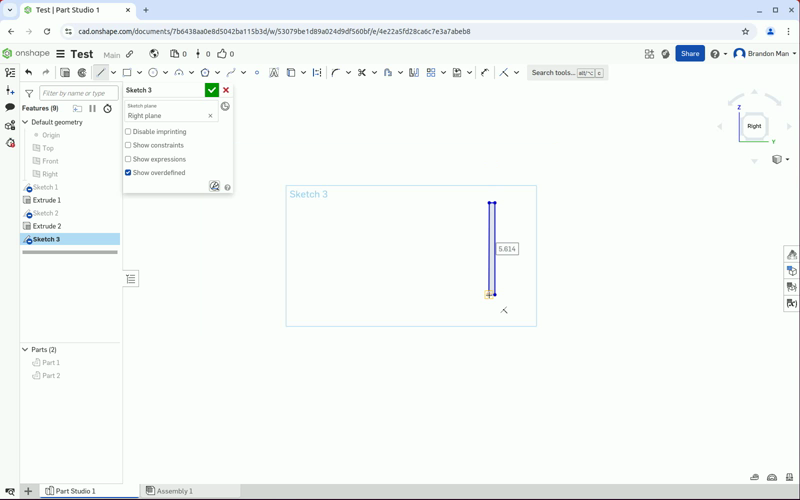
scroll(-6)
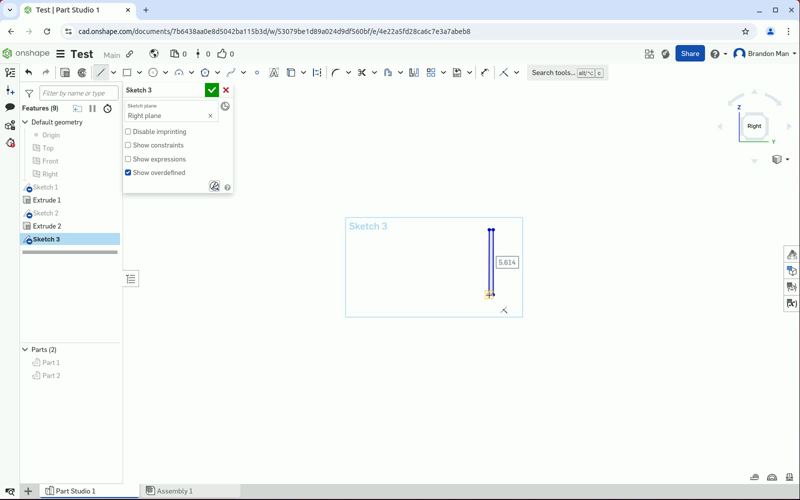
scroll(-6)
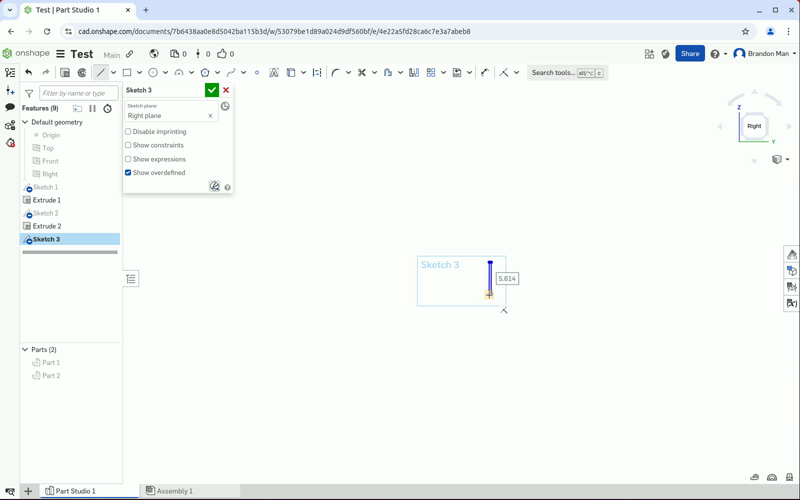
key(esc)
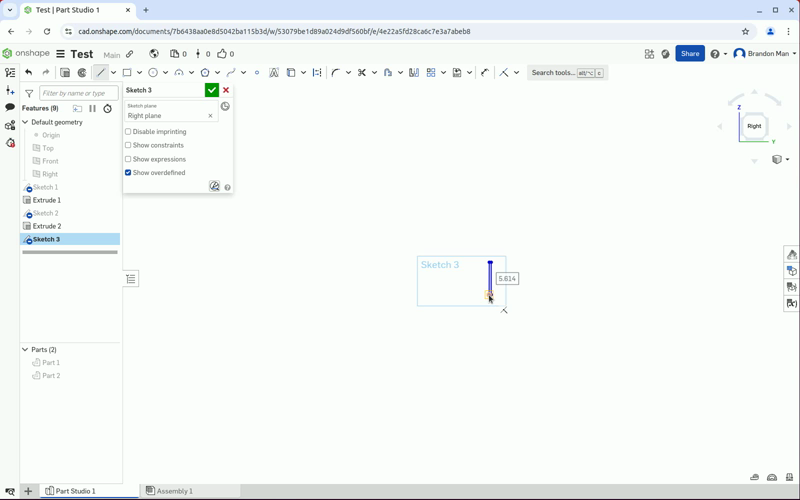
mouse_move(490, 276)
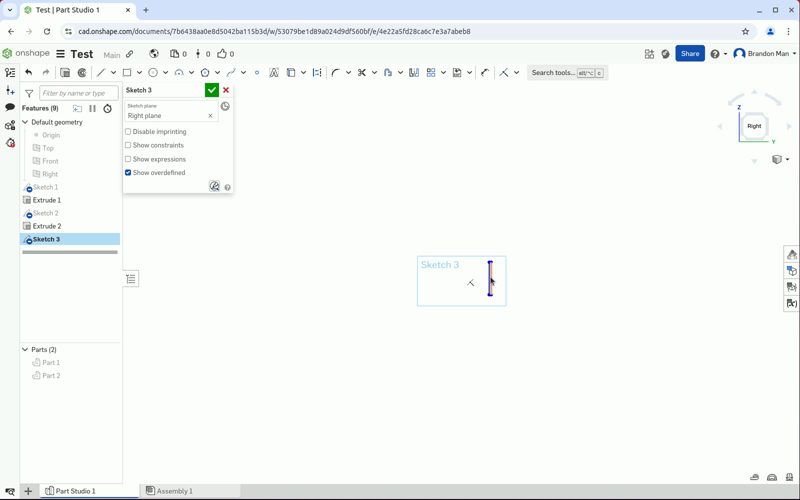
scroll(6)
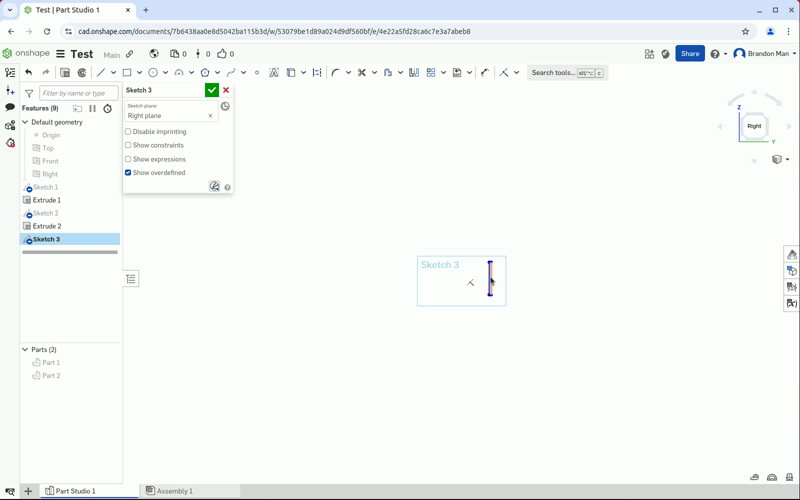
scroll(6)
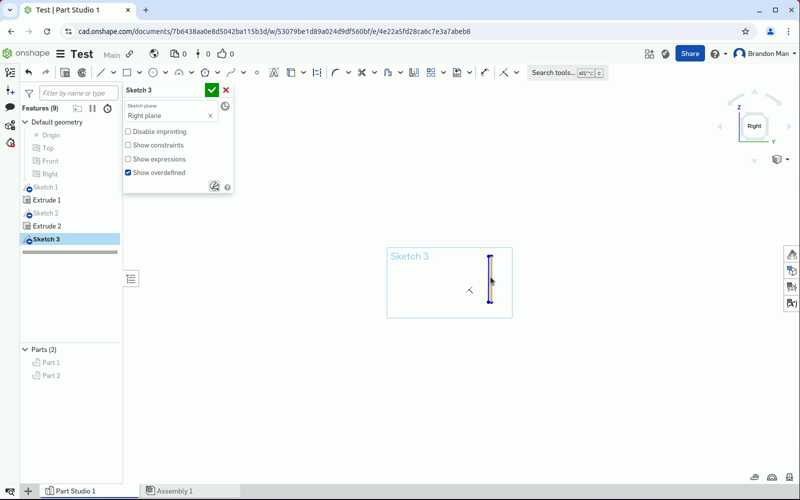
scroll(6)
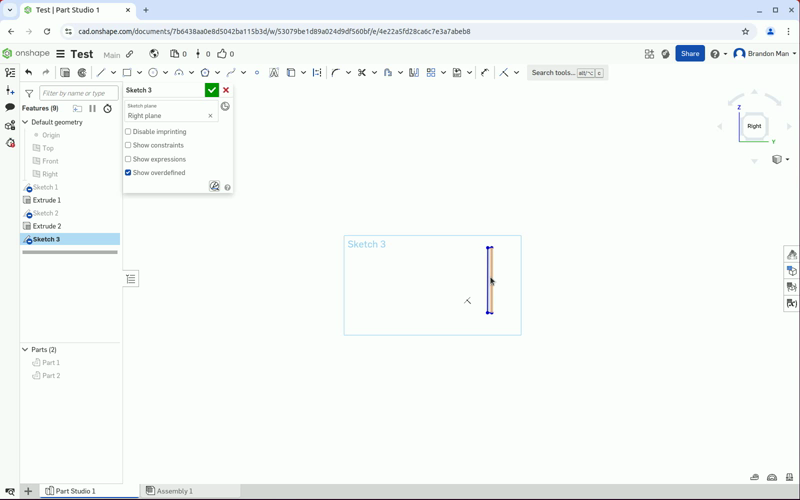
scroll(6)
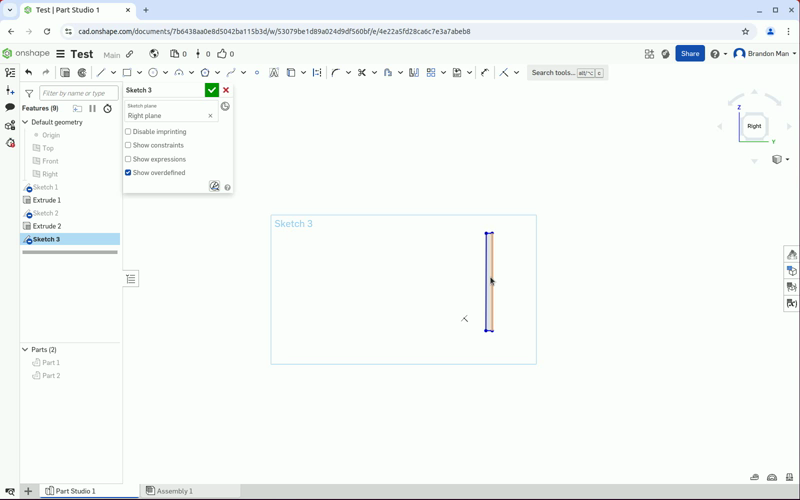
scroll(6)
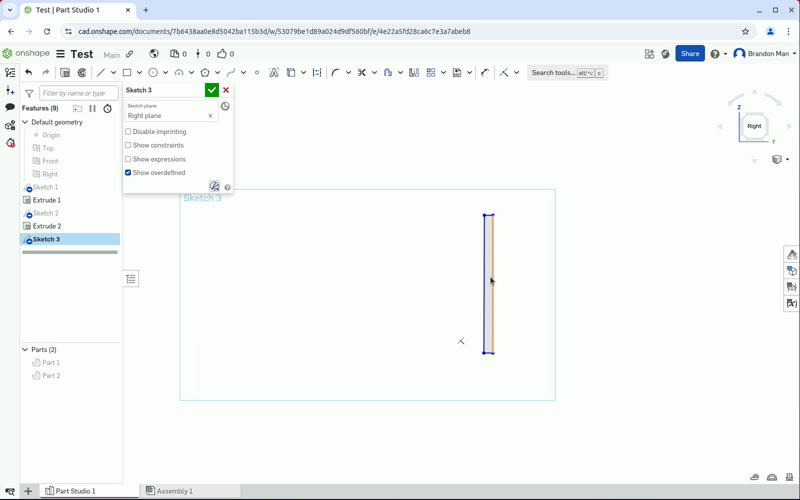
scroll(6)
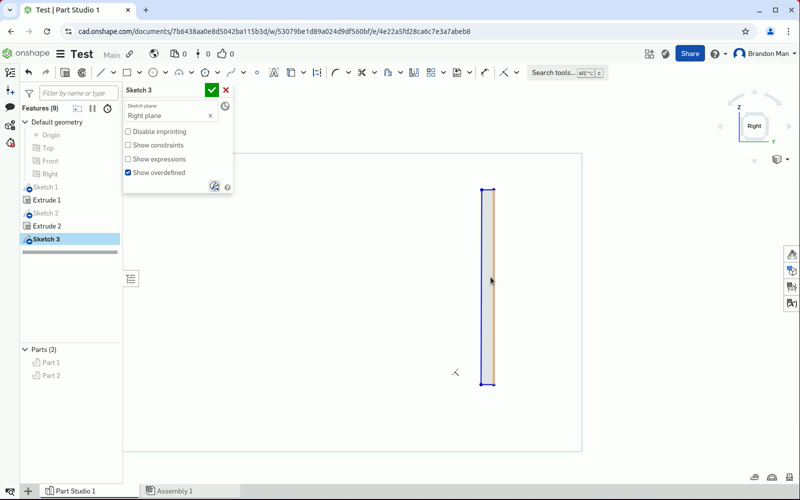
scroll(6)
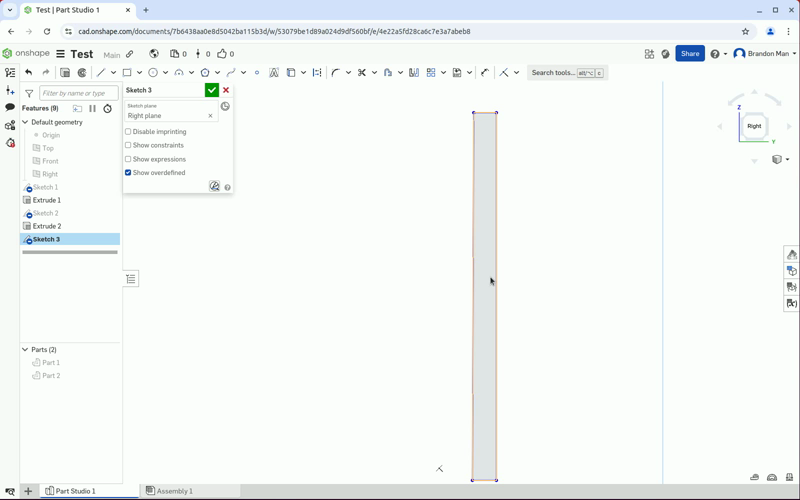
click(490, 276)
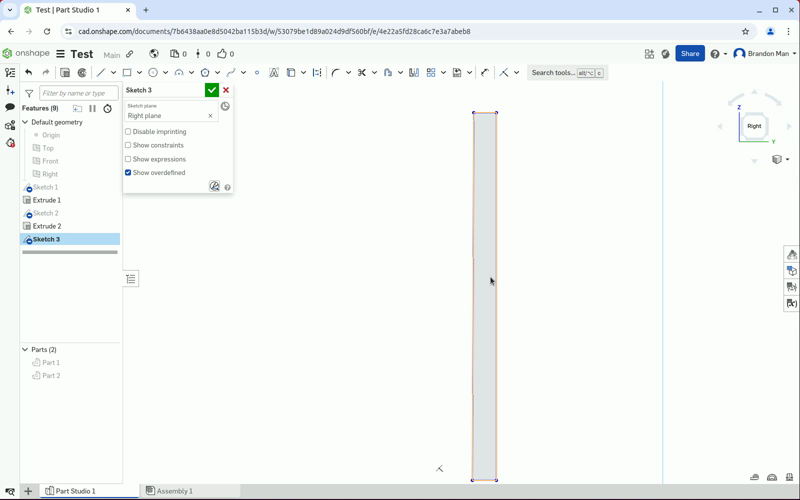
scroll(-6)
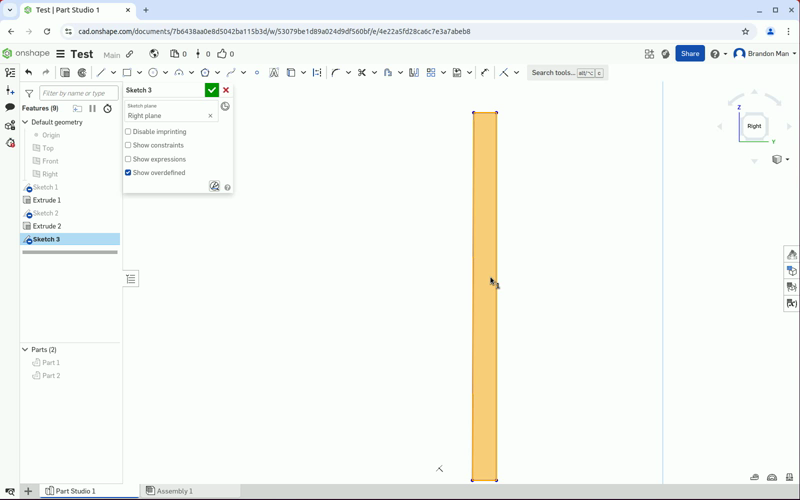
scroll(-6)
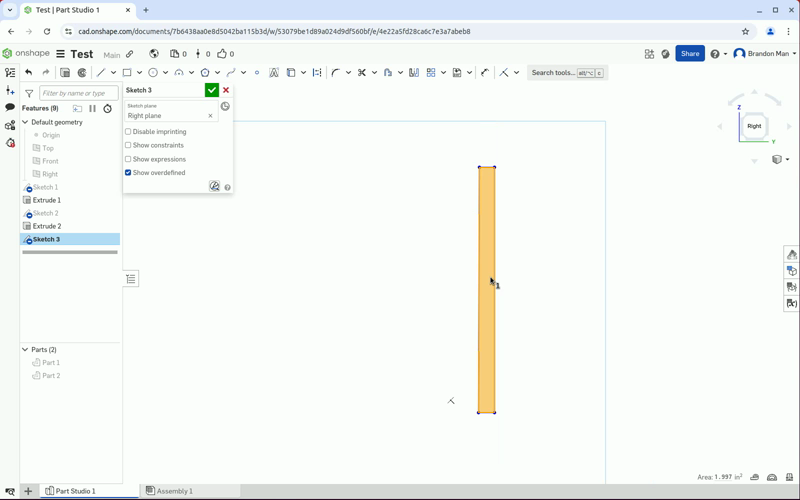
scroll(-6)
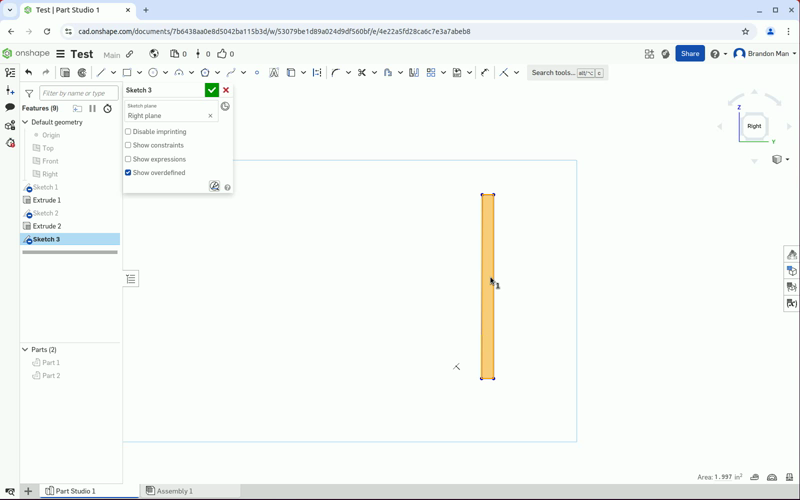
scroll(-6)
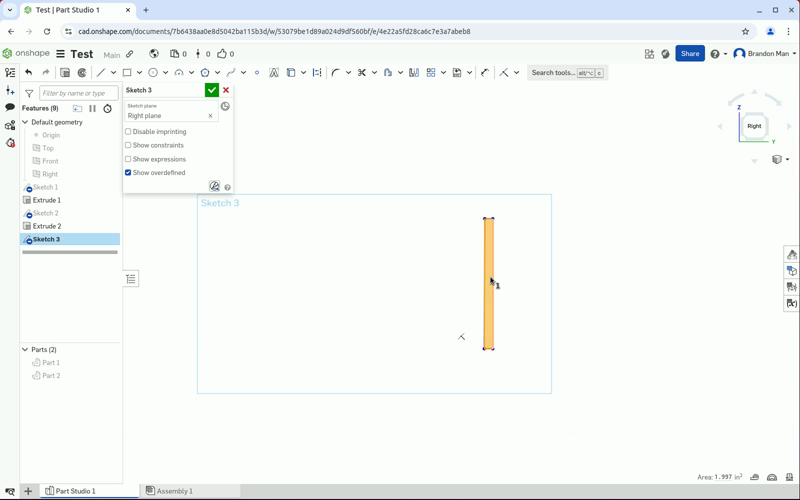
scroll(-6)
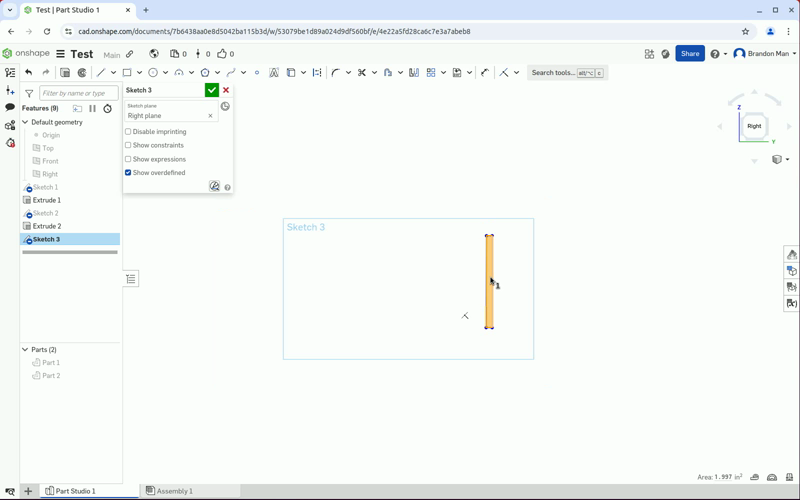
scroll(-6)
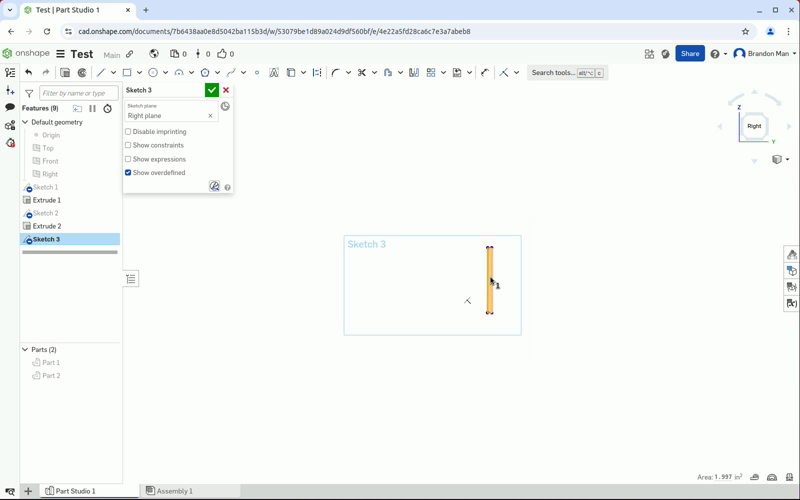
scroll(-6)
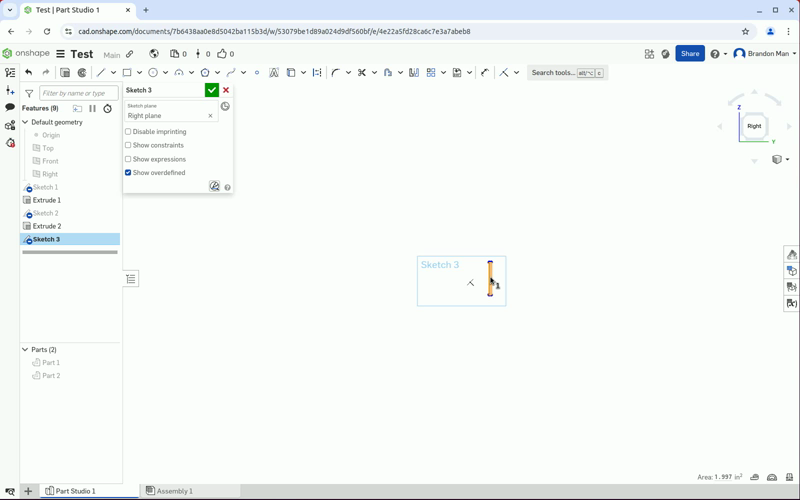
mouse_move(73, 352)
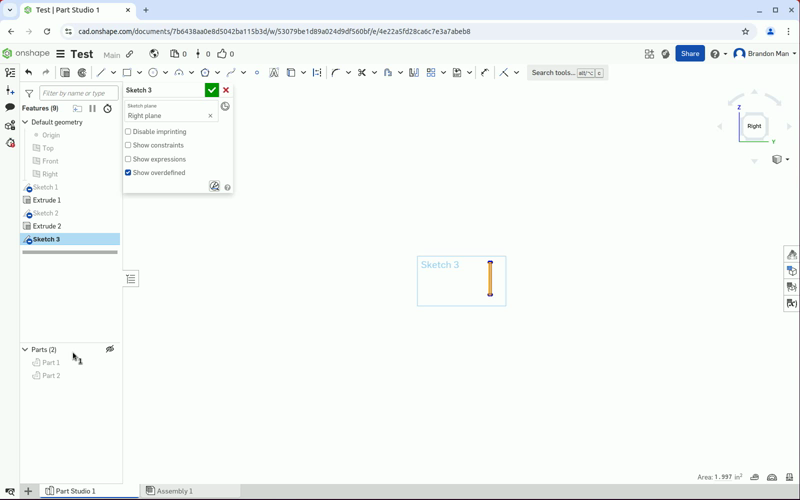
key(shift+y)
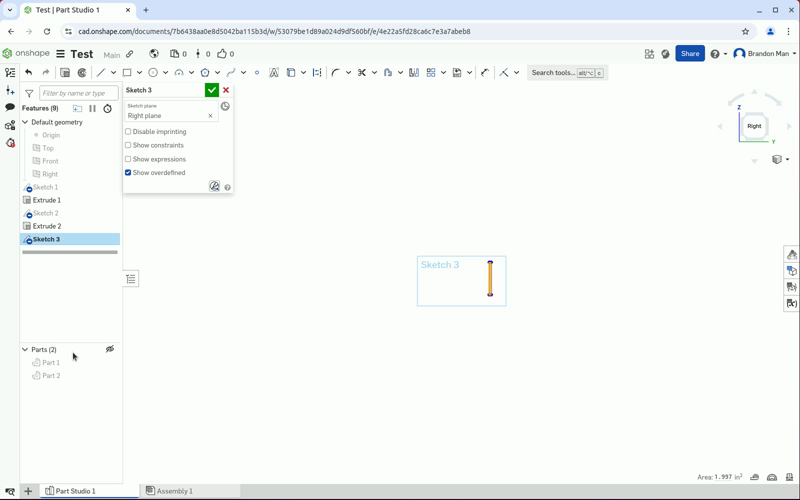
key(shift+e)
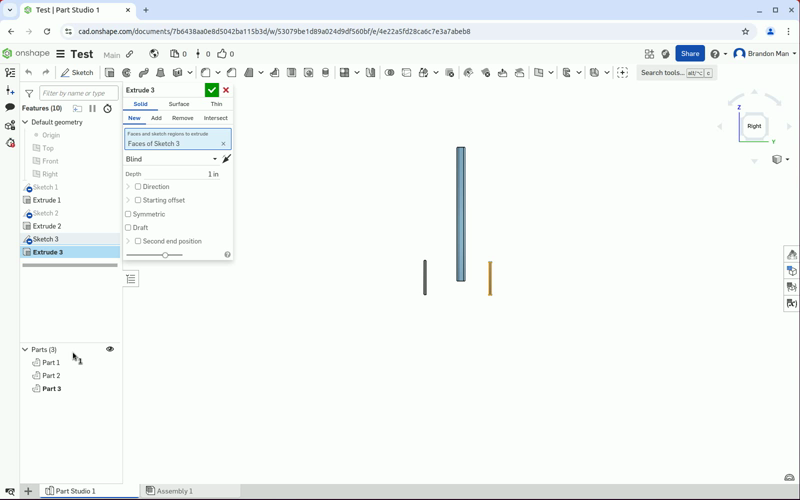
mouse_move(143, 106)
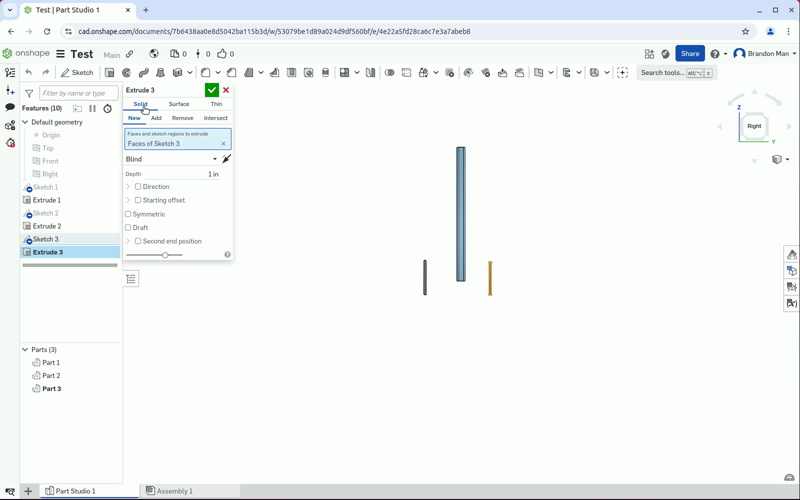
click(143, 106)
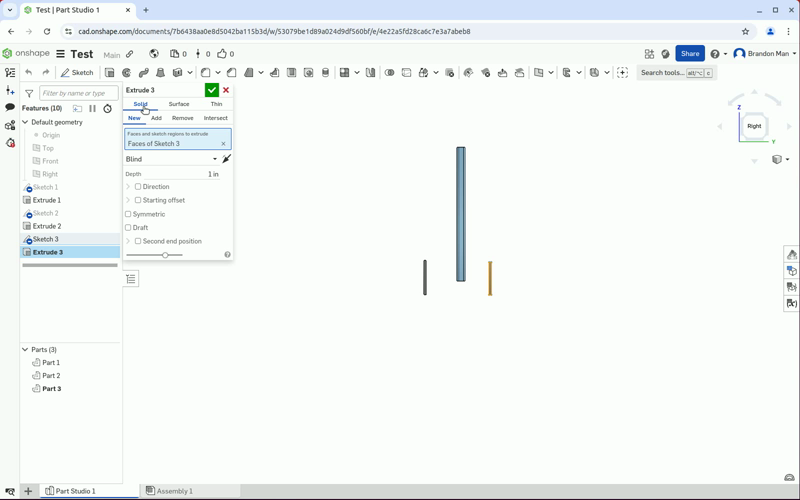
mouse_move(137, 120)
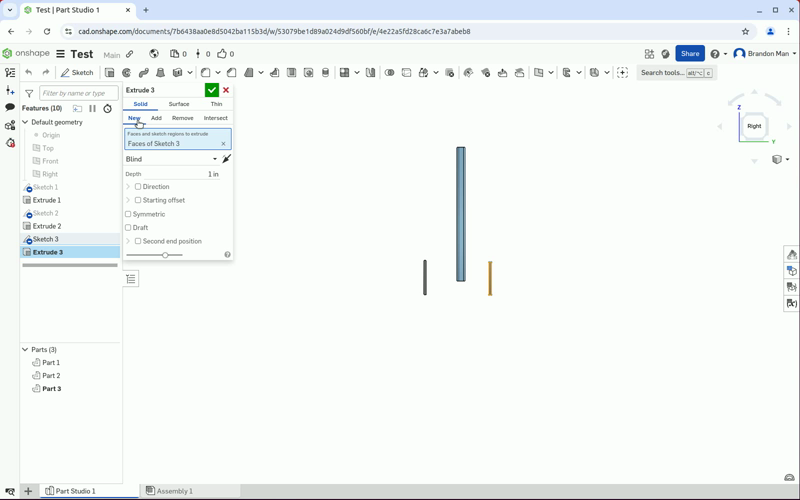
click(137, 120)
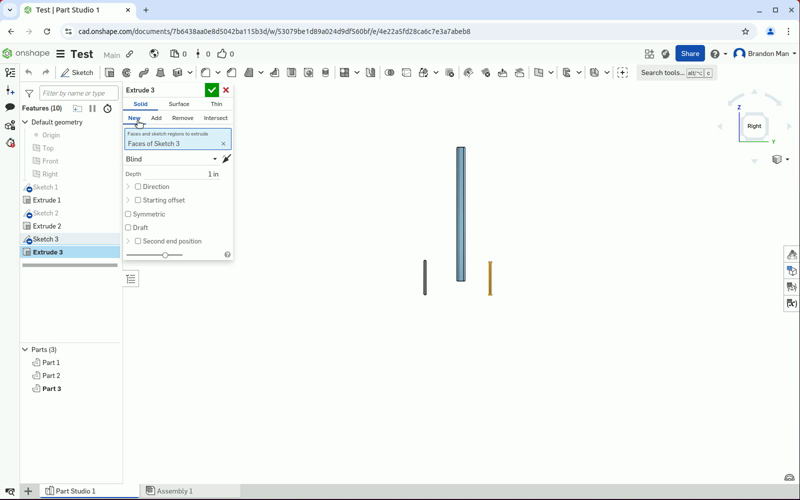
key(tab, 4)
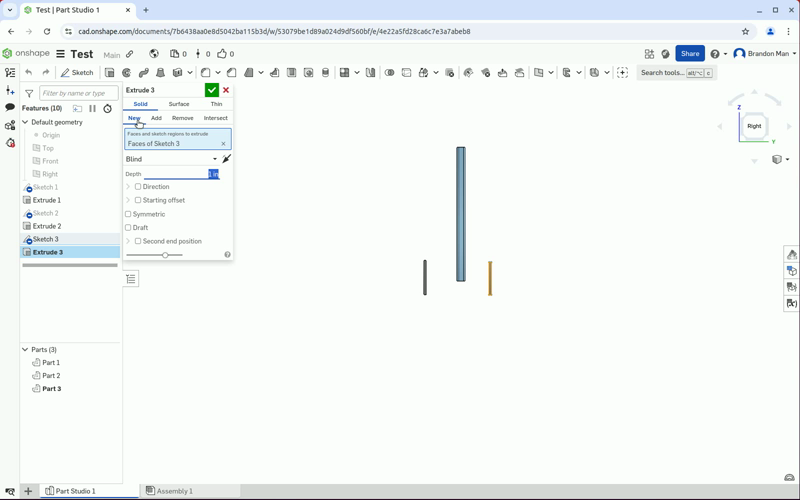
text(-0.241)
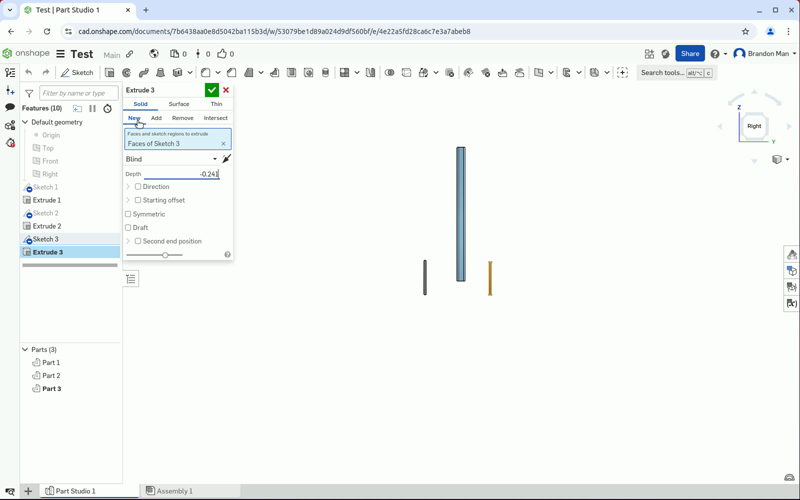
key(enter)
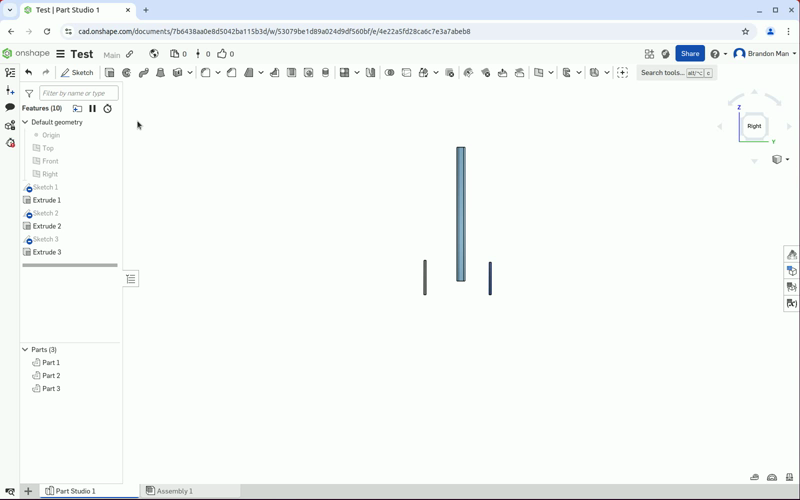
key(shift+h)
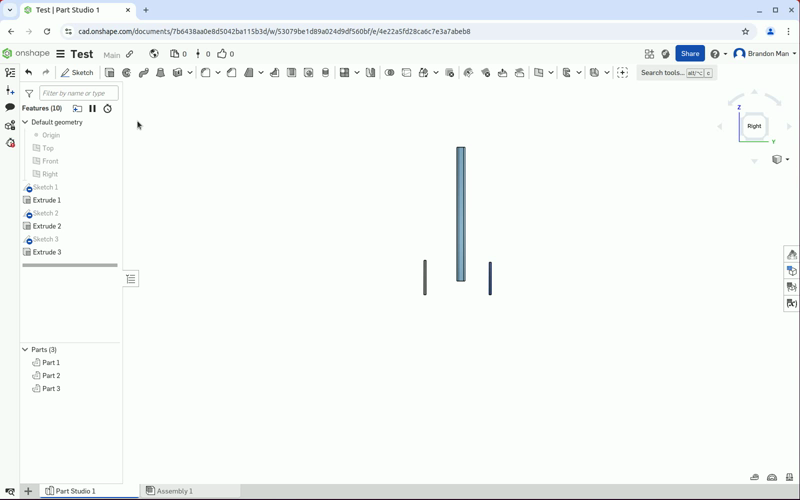
key(shift+h)
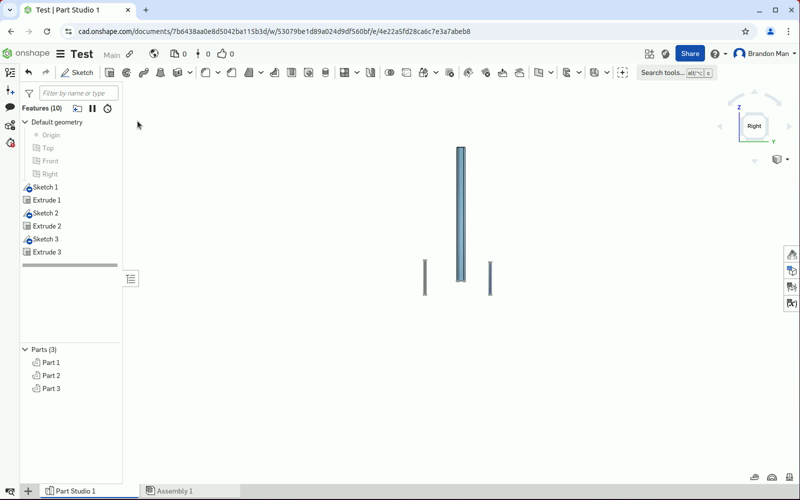
key(shift+7)
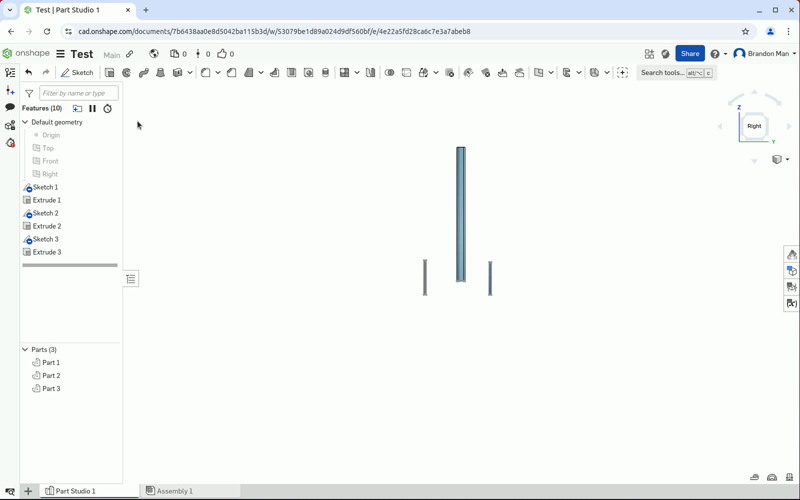
key(right, 2)
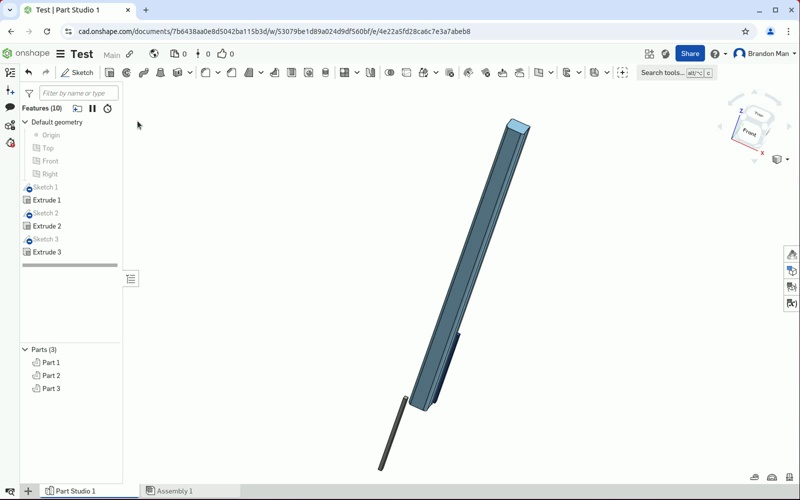
key(down, 2)
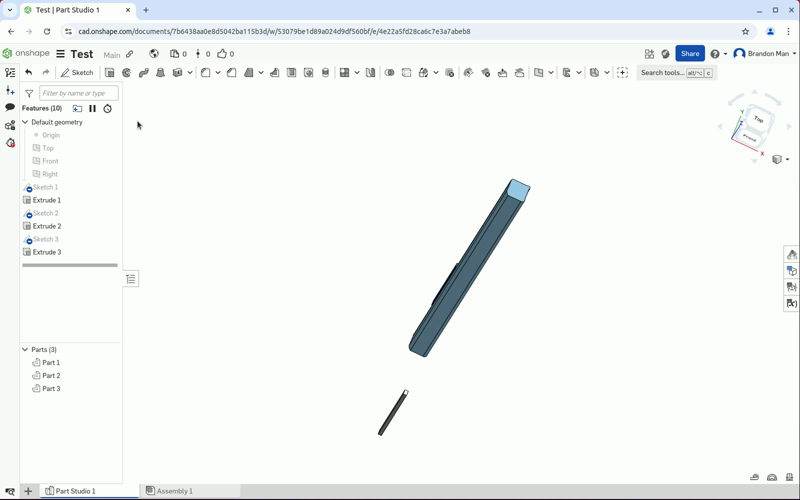
key(up, 2)
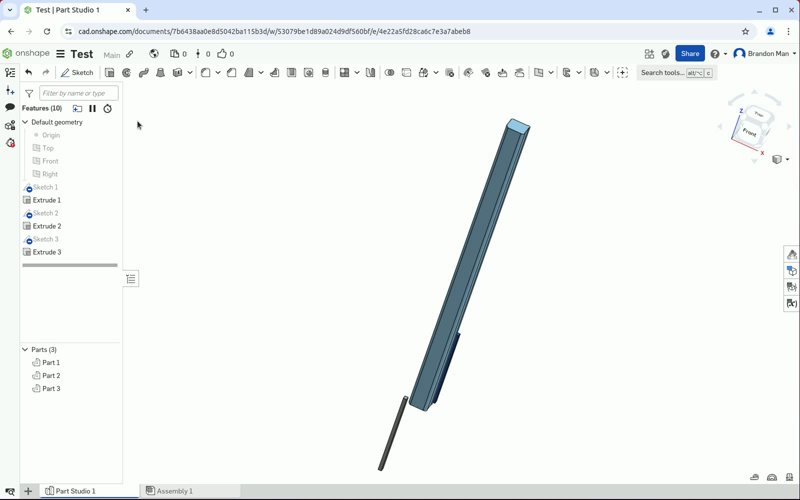
key(left, 2)
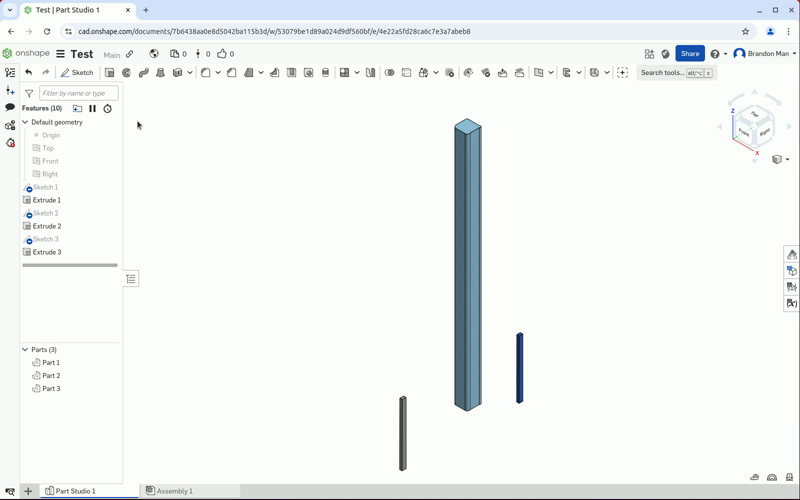
mouse_move(73, 189)
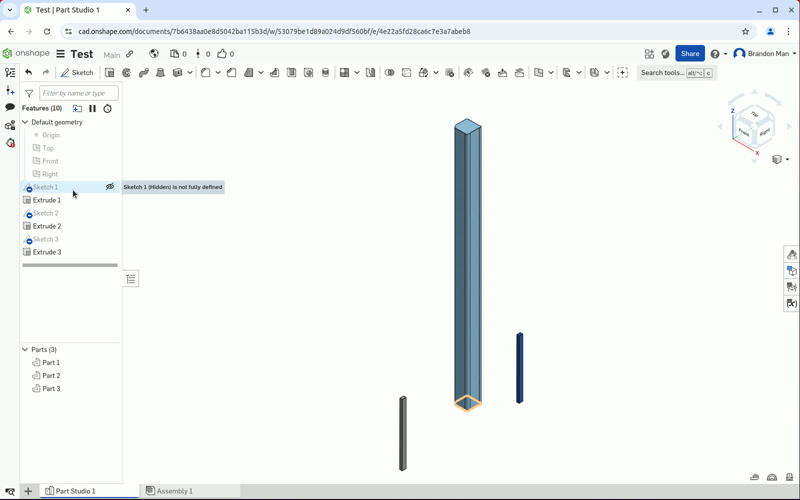
click(73, 189)